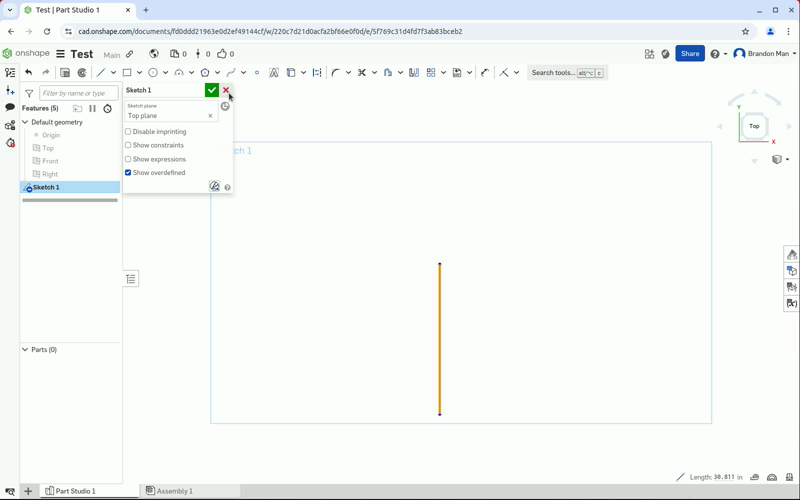
key(shift+h)
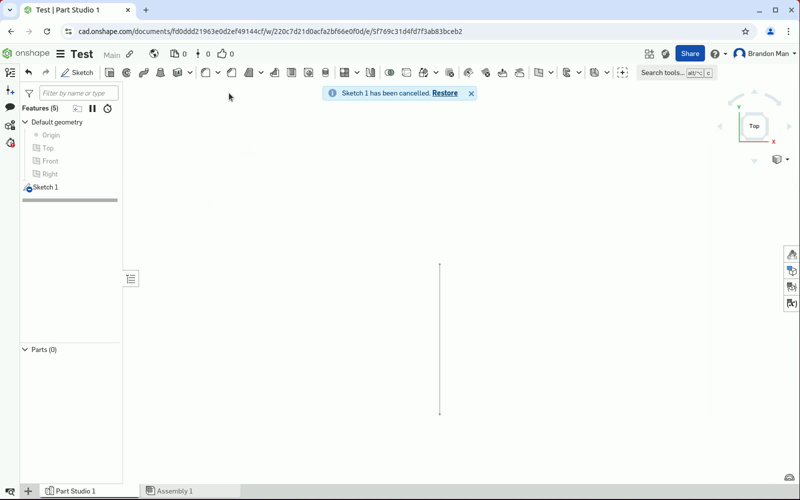
mouse_move(73, 352)
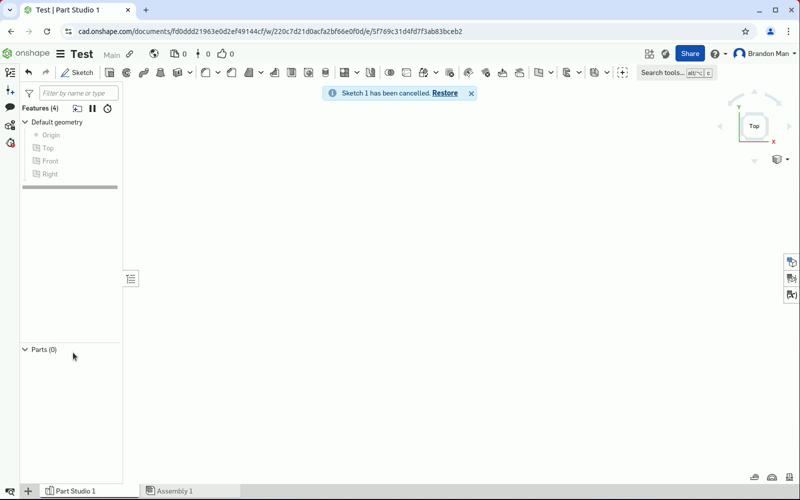
key(y)
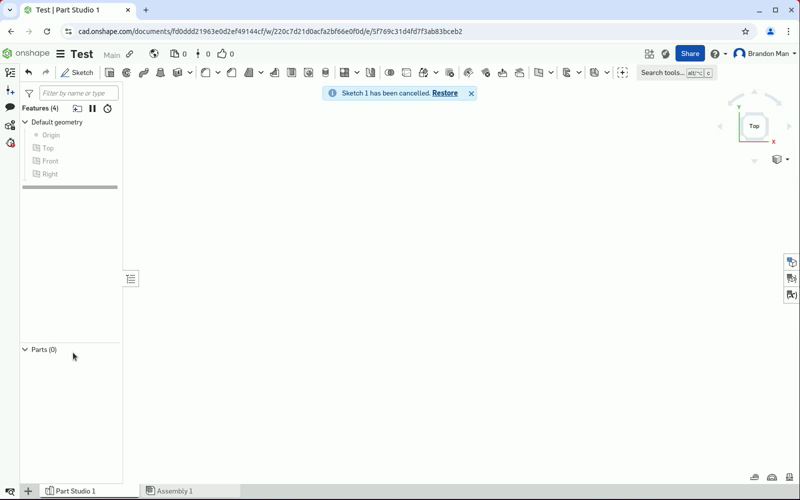
key(shift+p)
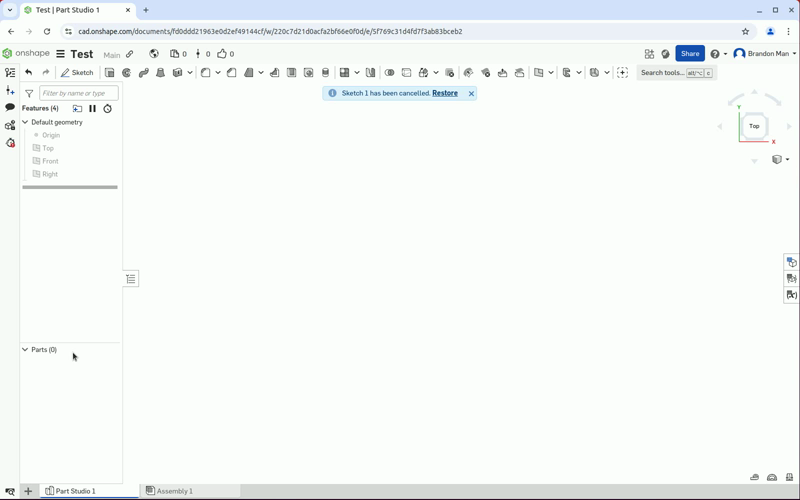
key(space)
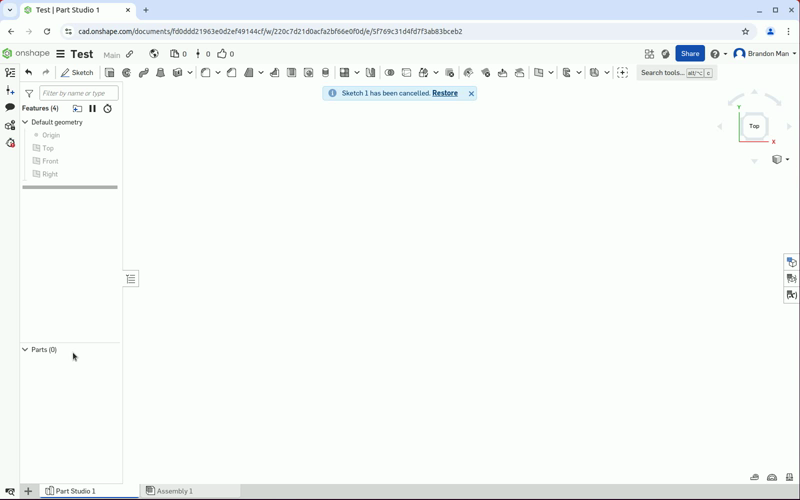
key_down(shift)
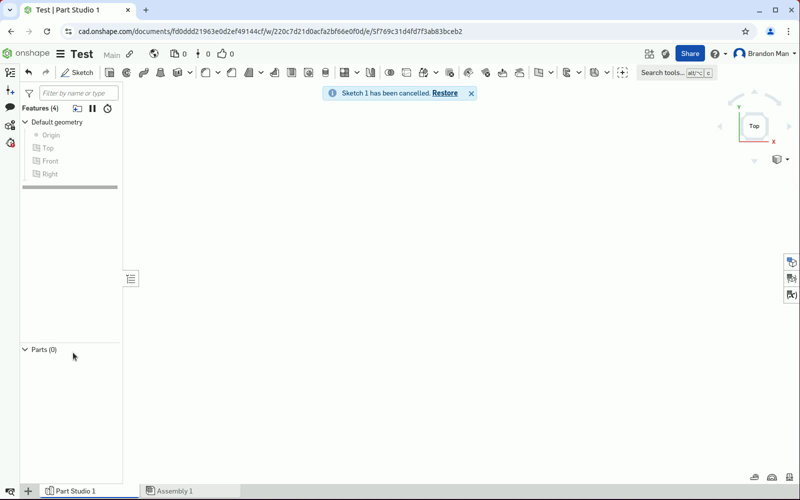
key(up)
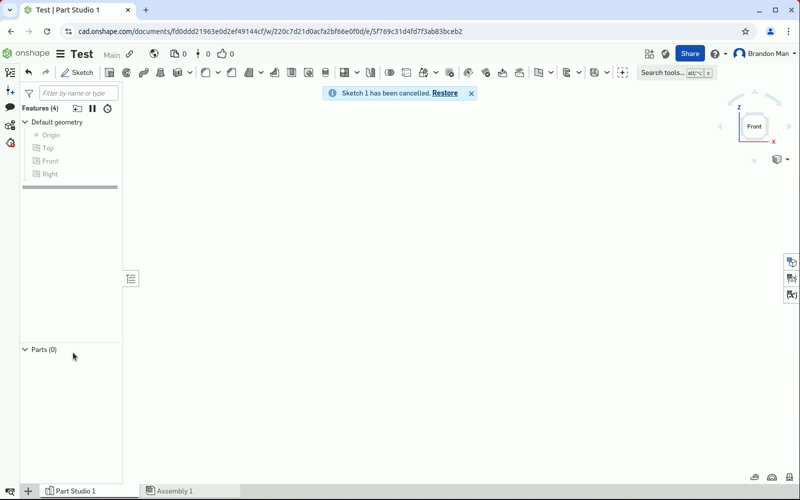
key_up(shift)
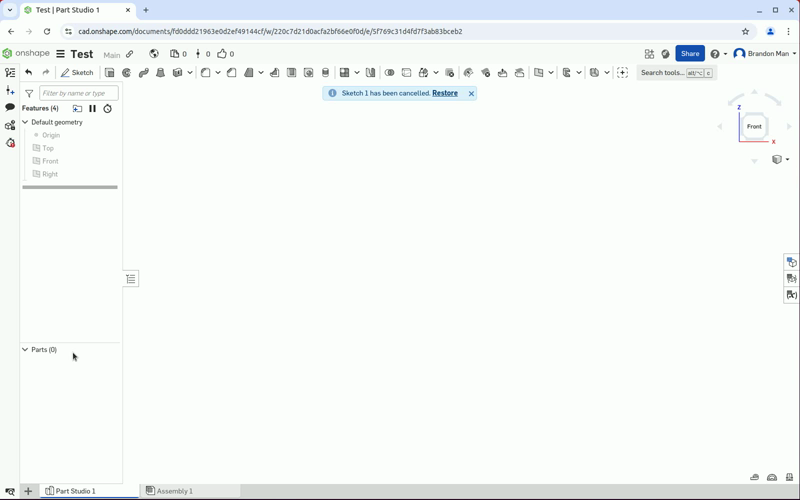
mouse_move(73, 352)
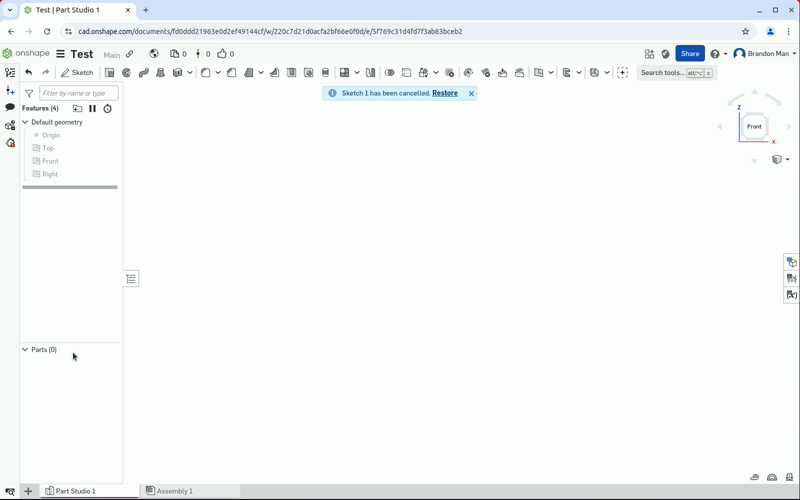
key(shift+y)
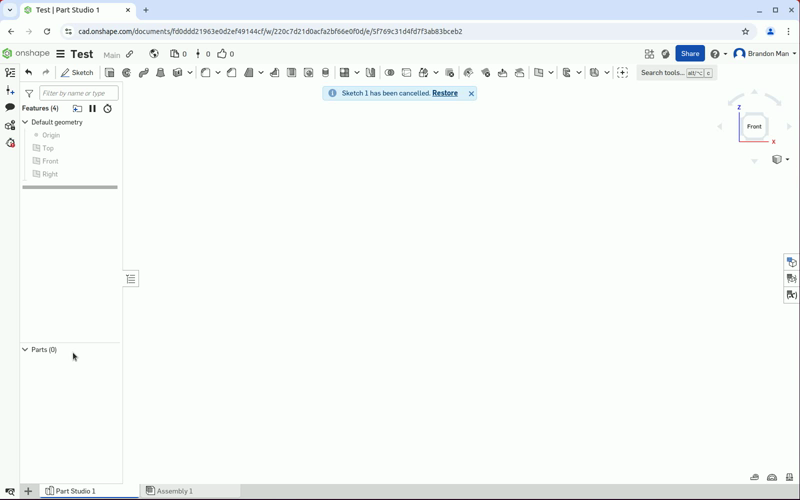
key(shift+s)
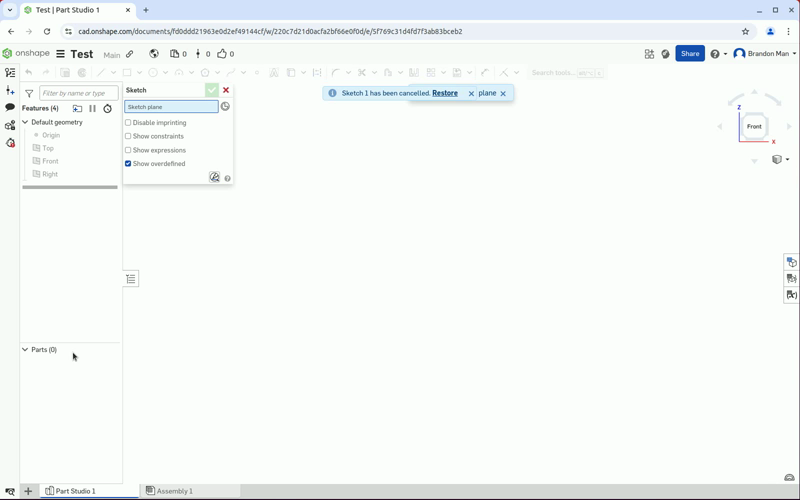
mouse_move(73, 163)
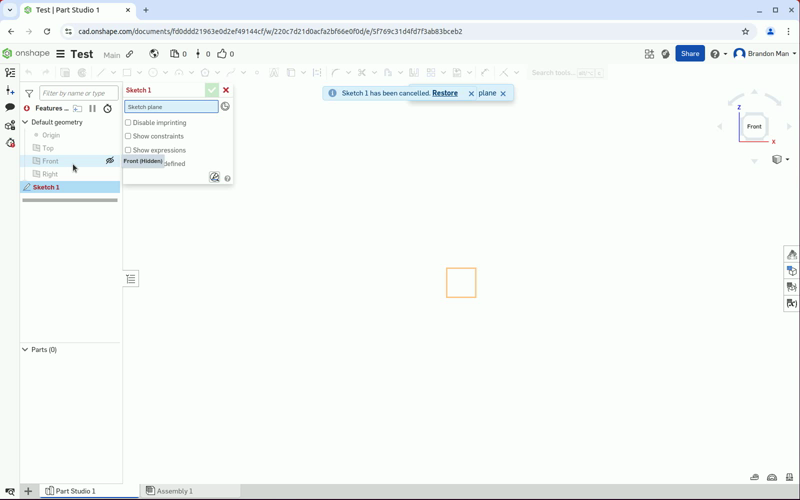
click(73, 163)
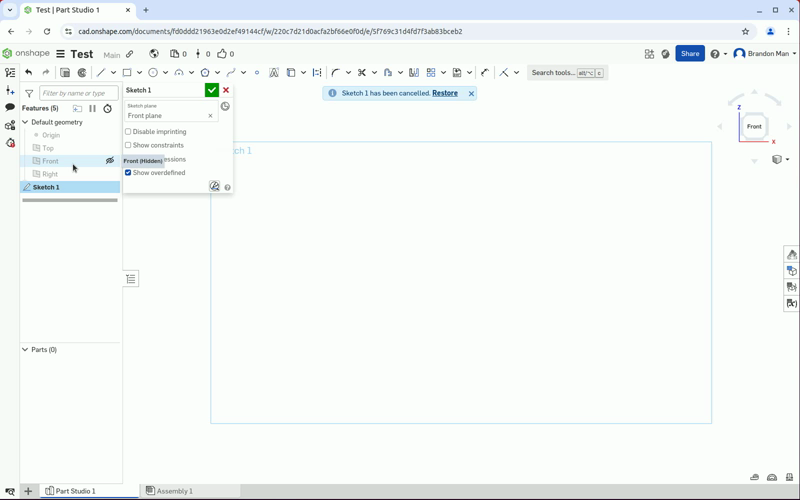
mouse_move(73, 352)
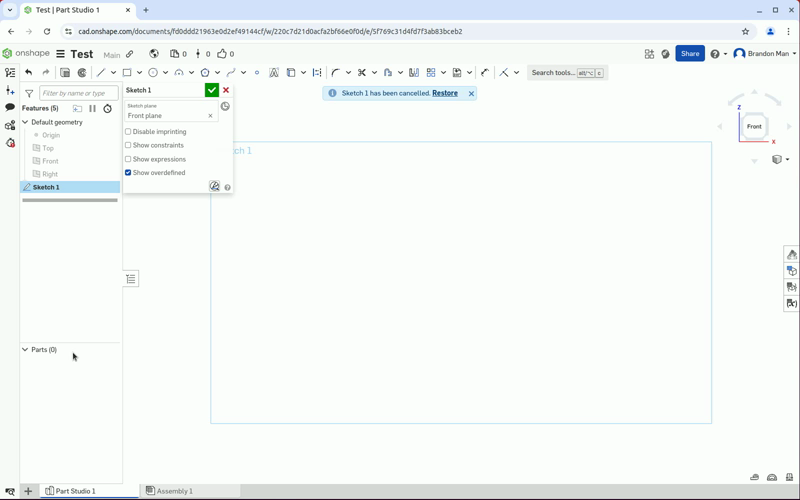
key(y)
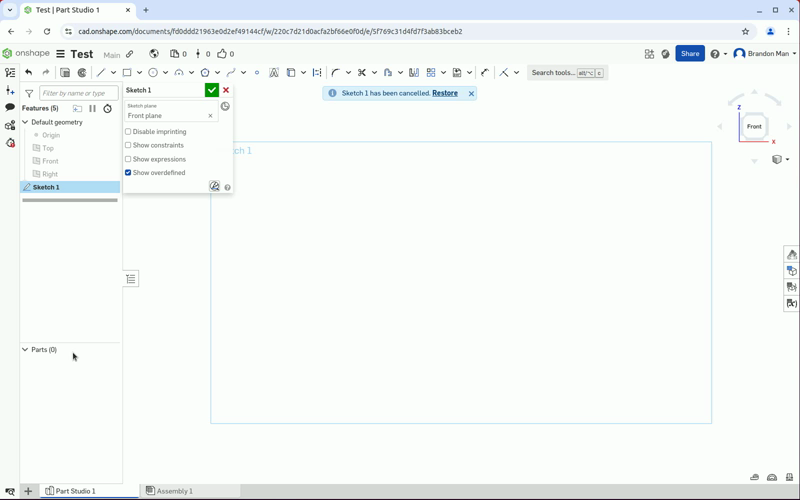
key(l)
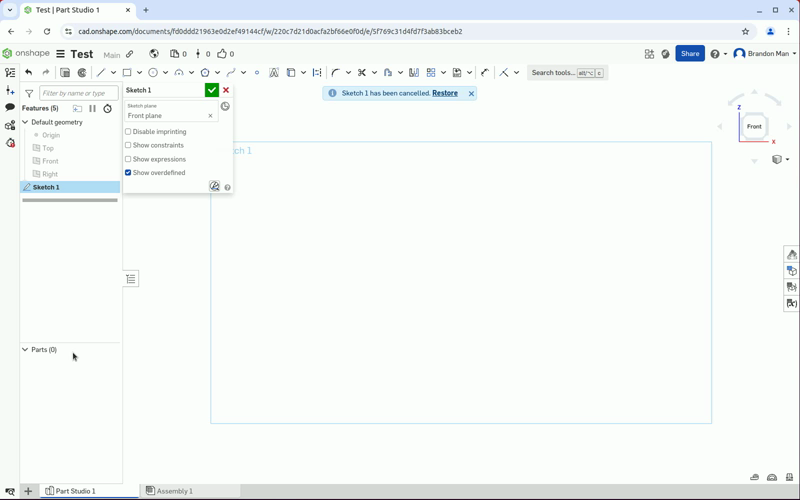
key_down(shift)
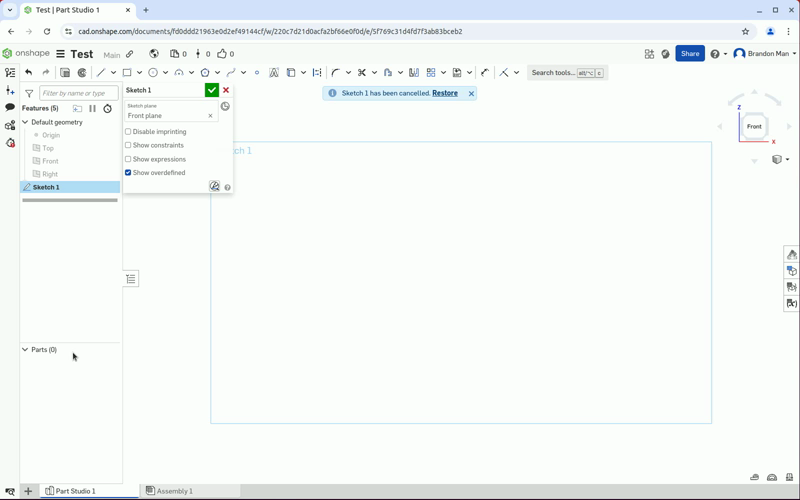
mouse_move(382, 272)
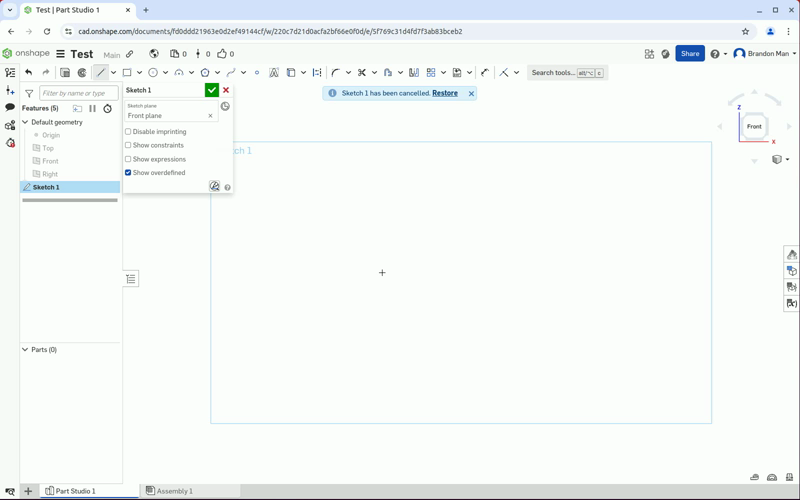
click(382, 272)
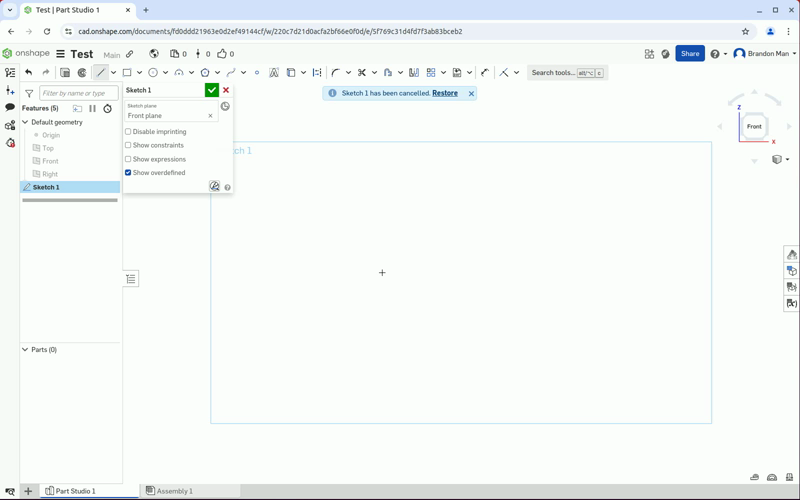
key_up(shift)
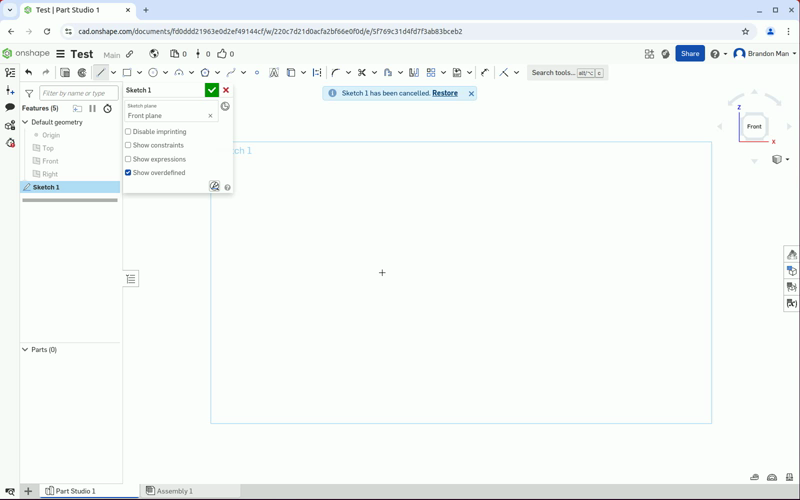
key_down(shift)
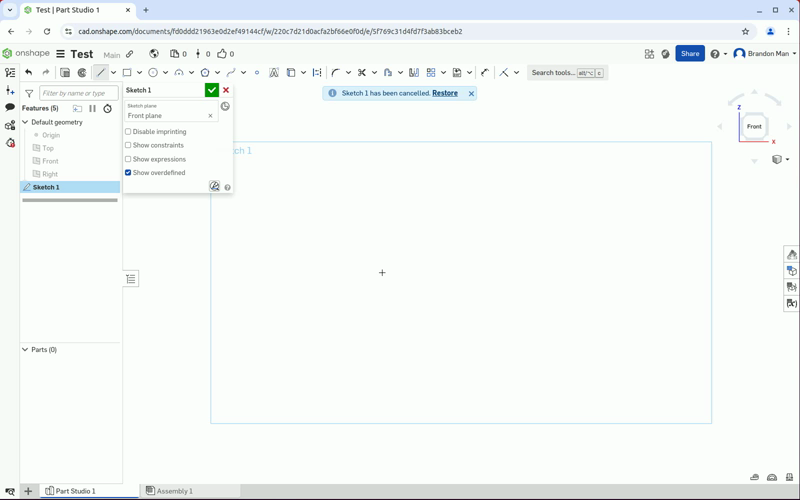
mouse_move(571, 272)
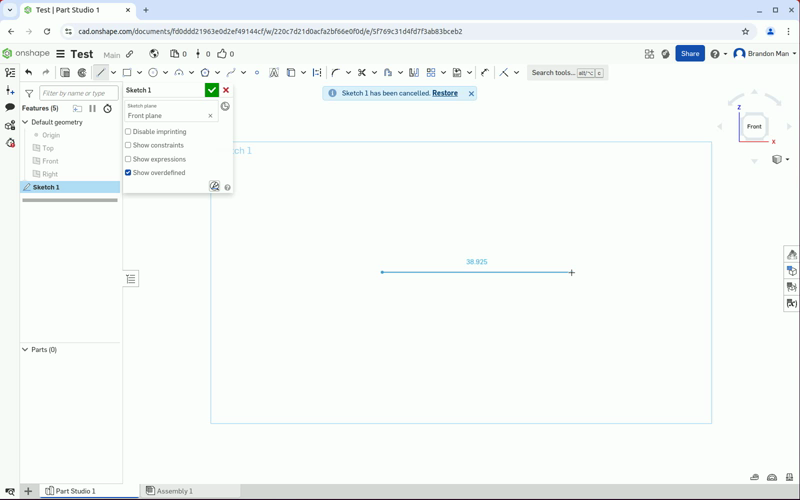
click(571, 272)
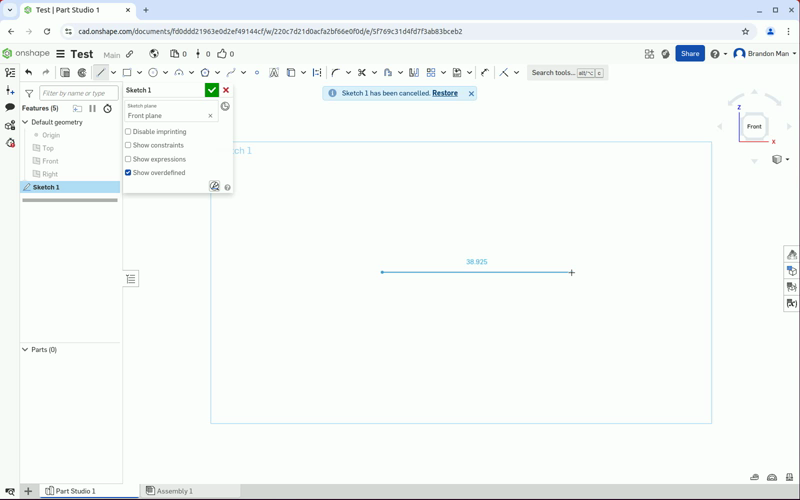
key_up(shift)
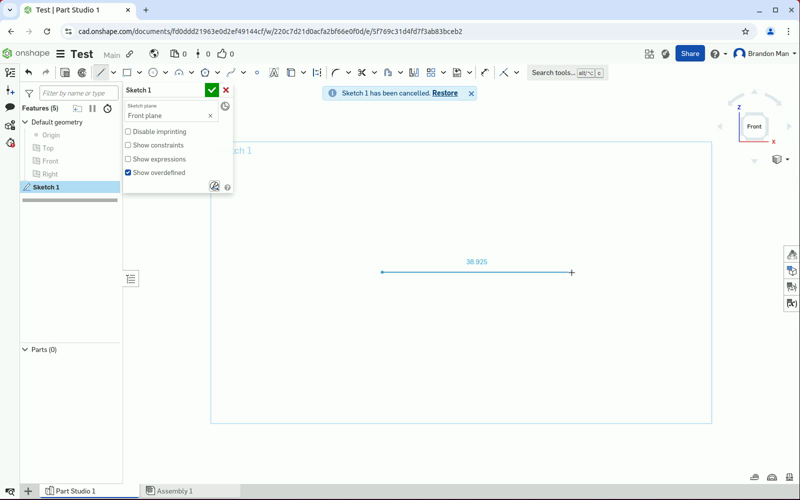
key_down(shift)
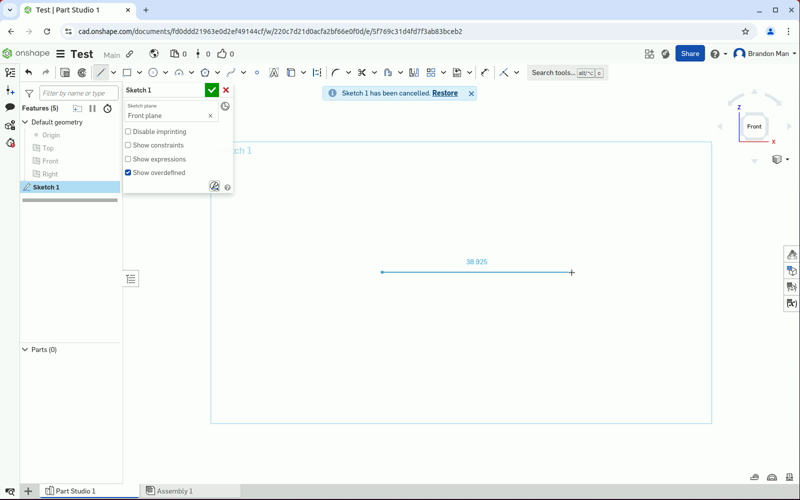
mouse_move(589, 272)
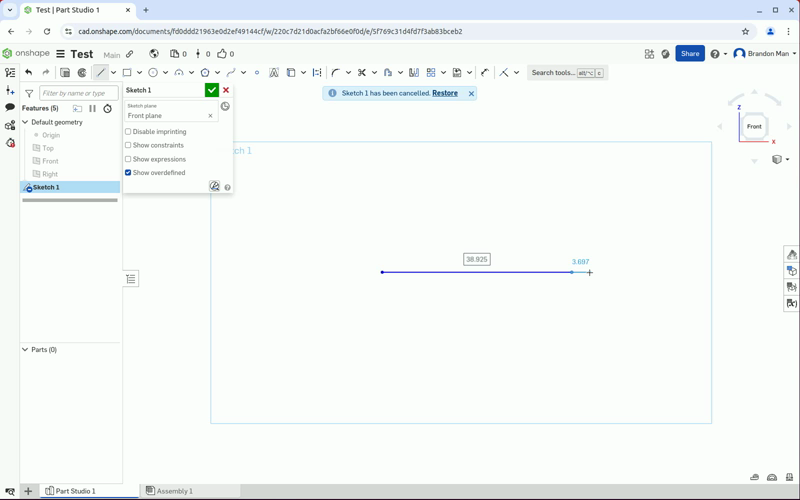
mouse_move(571, 236)
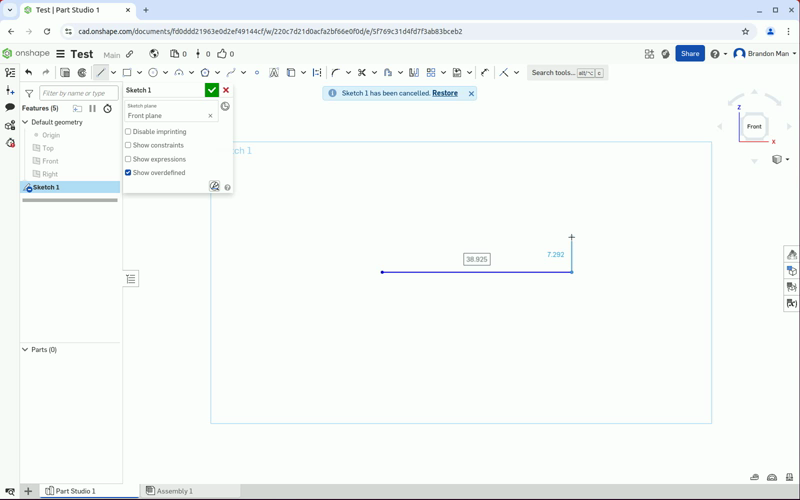
click(571, 236)
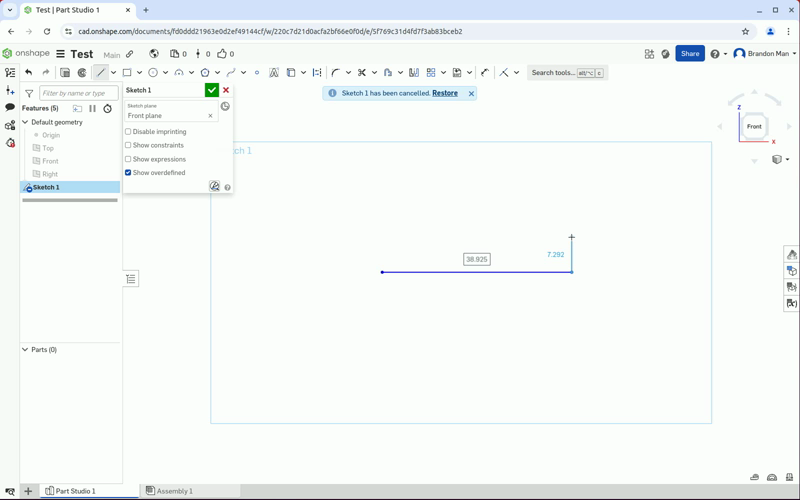
key_up(shift)
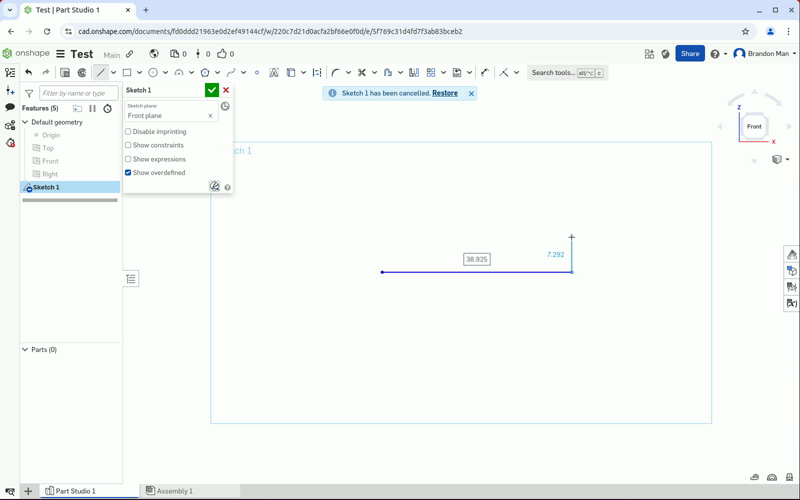
key_down(shift)
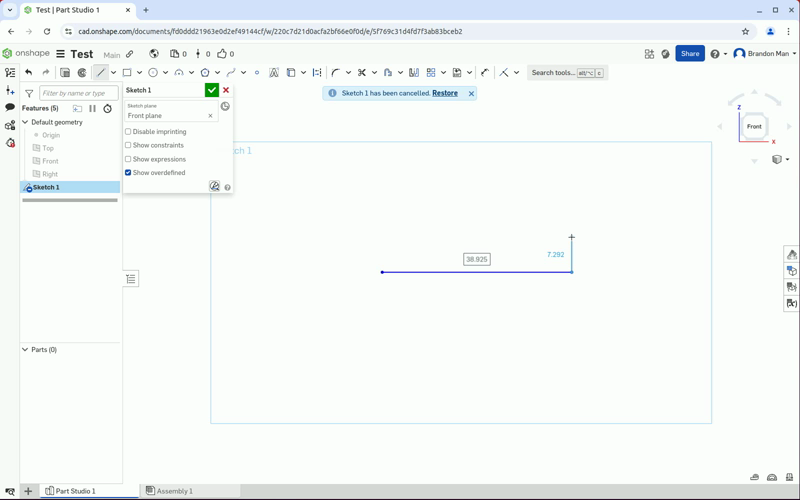
mouse_move(382, 236)
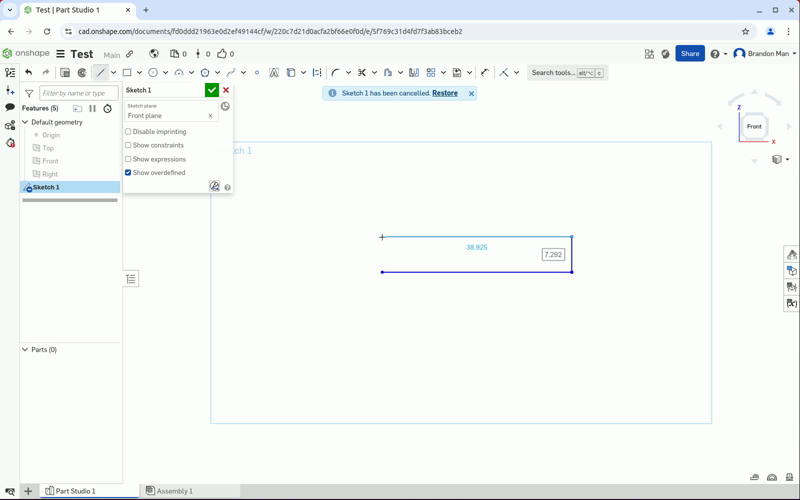
click(382, 236)
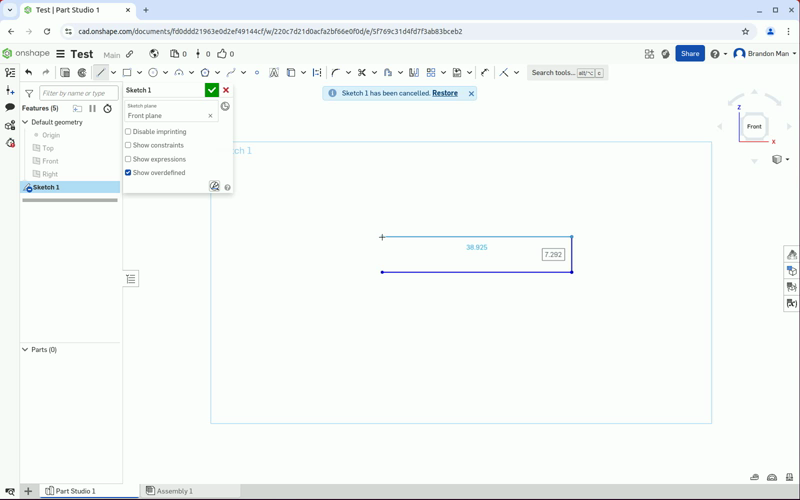
key_up(shift)
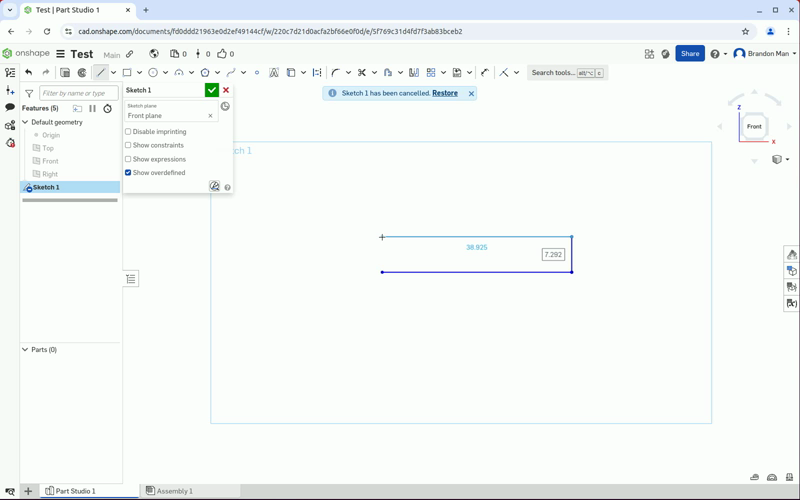
mouse_move(412, 236)
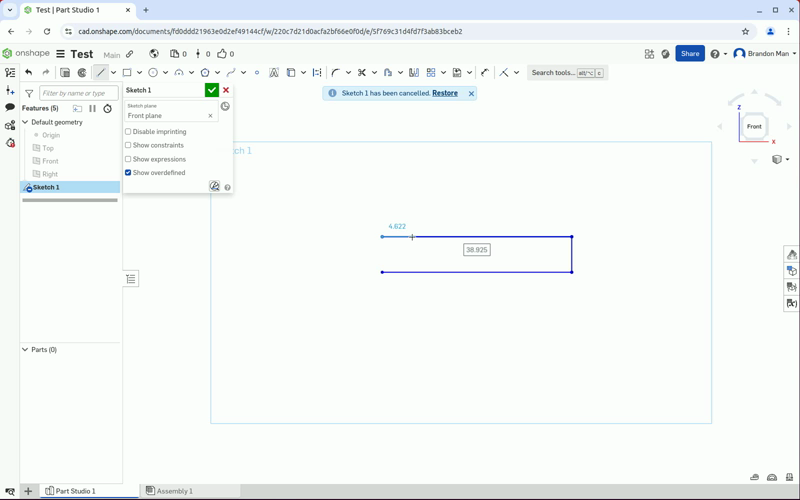
key_down(shift)
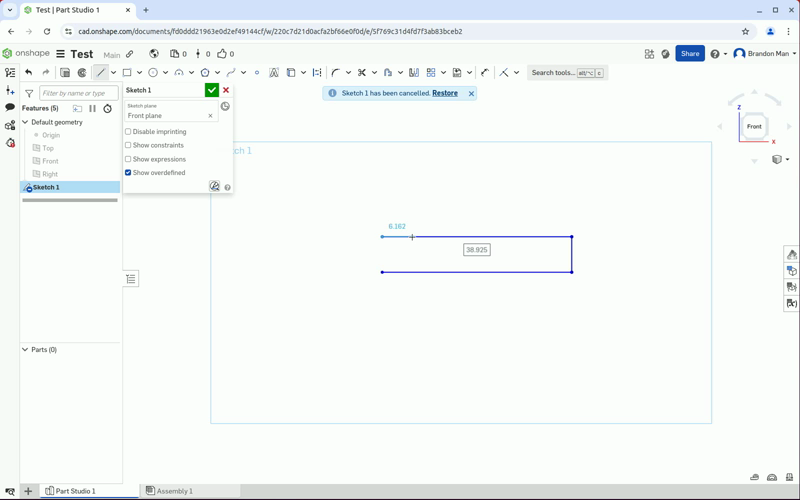
mouse_move(382, 272)
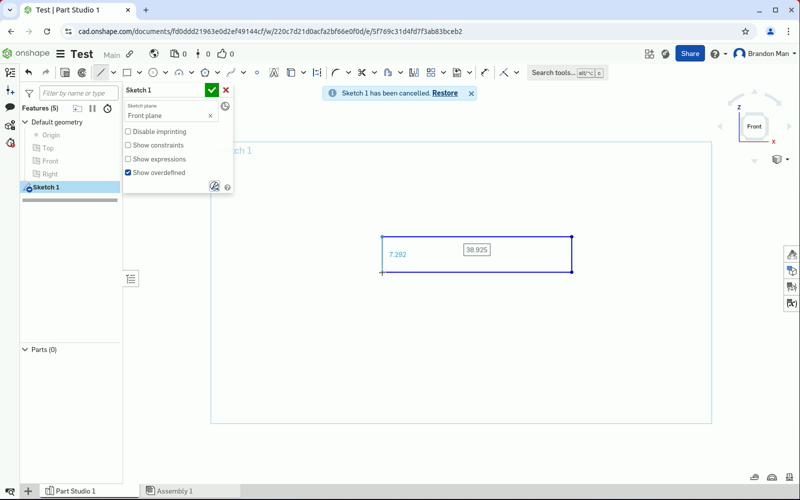
key_up(shift)
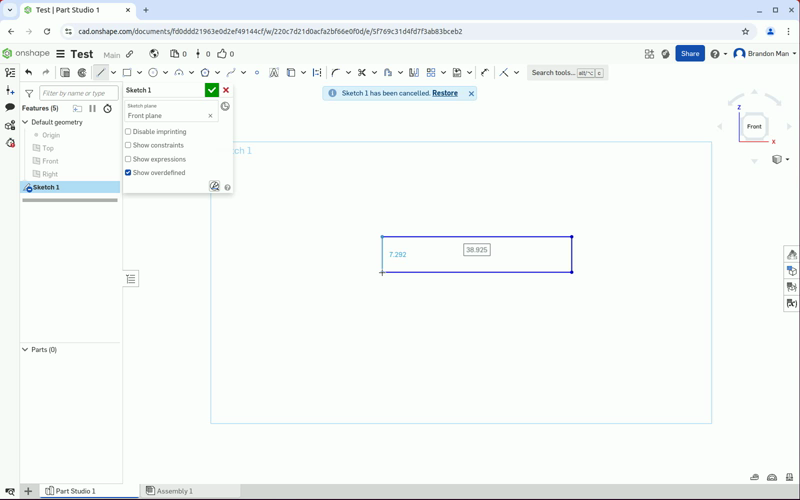
click(382, 272)
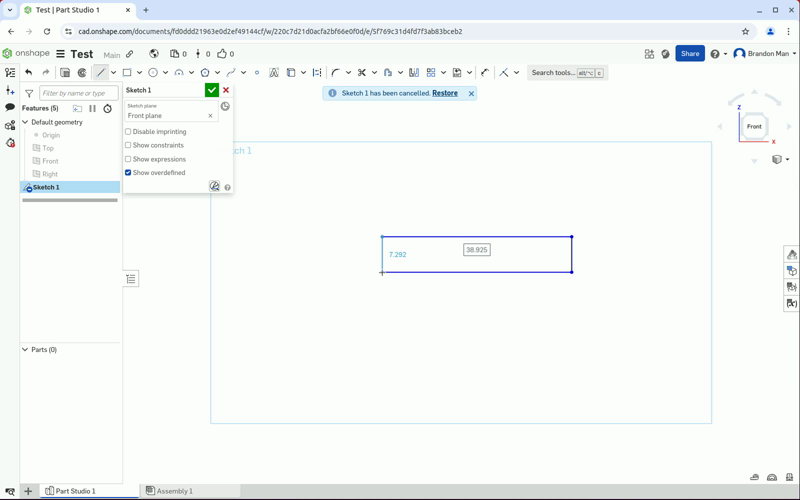
key(esc)
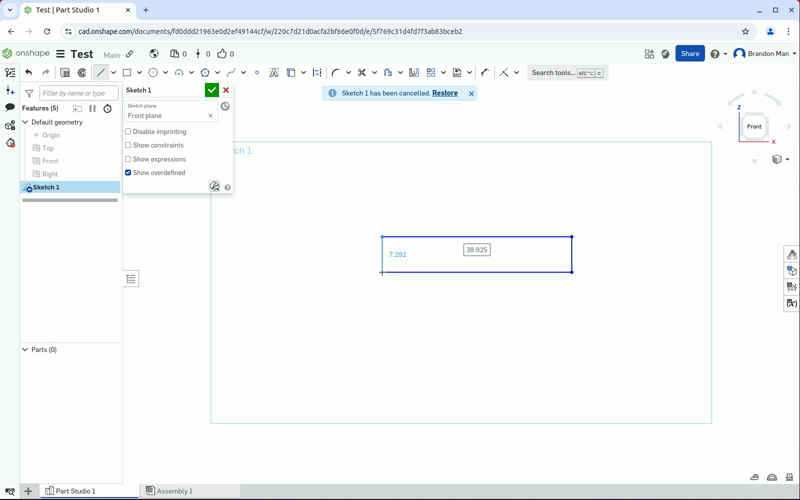
key(c)
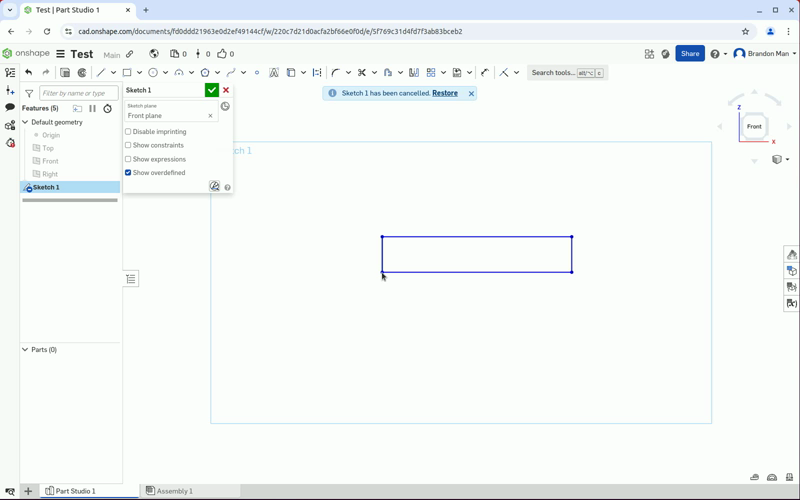
key_down(shift)
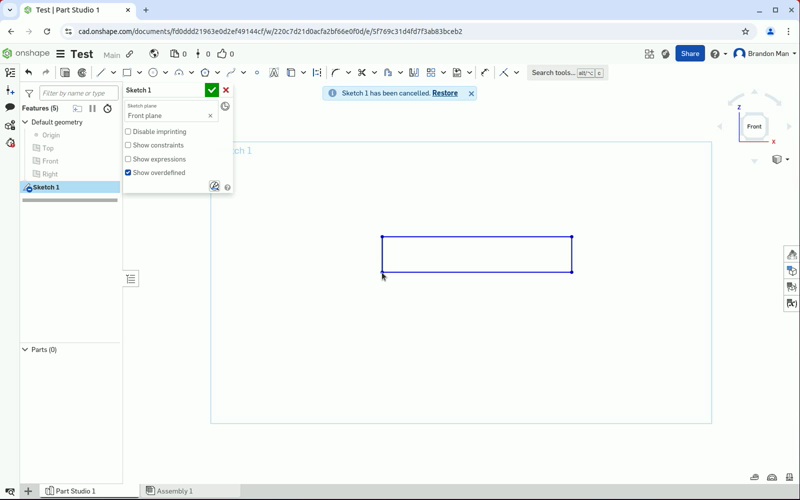
mouse_move(406, 254)
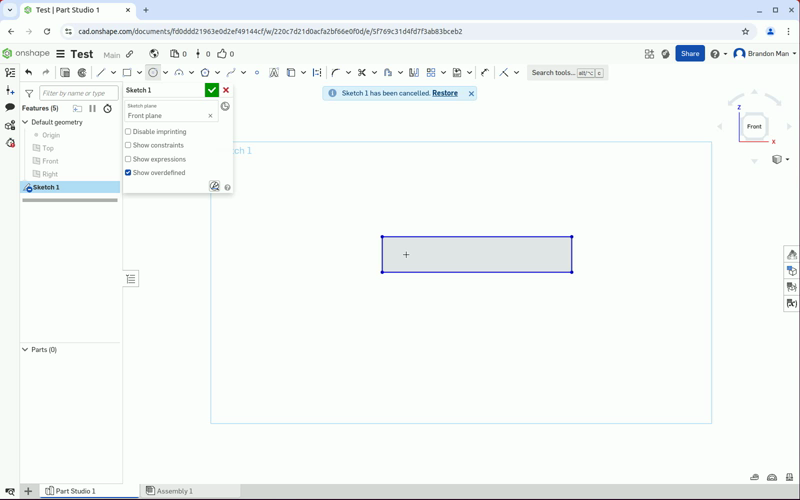
click(406, 254)
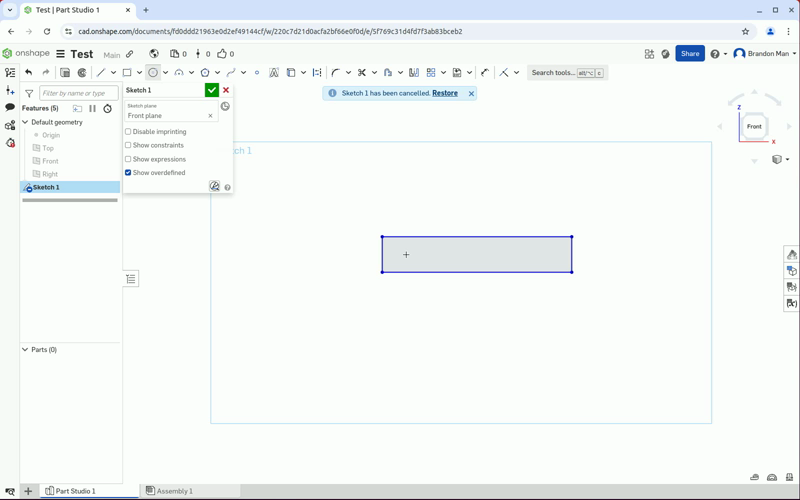
key_up(shift)
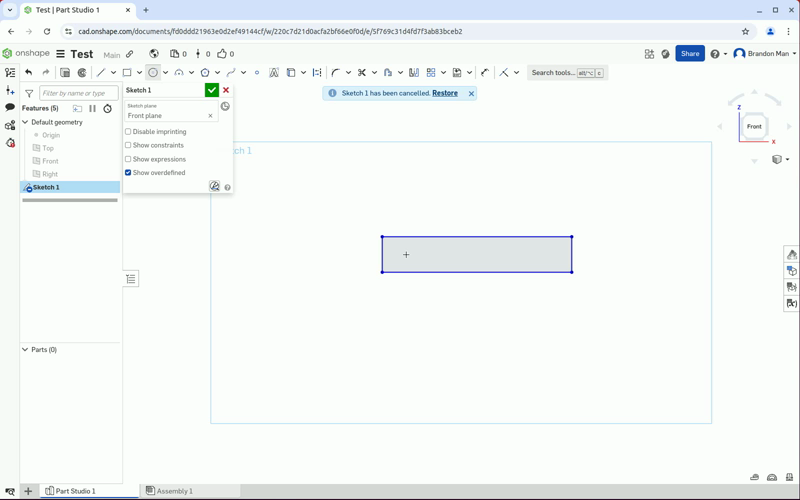
mouse_move(416, 254)
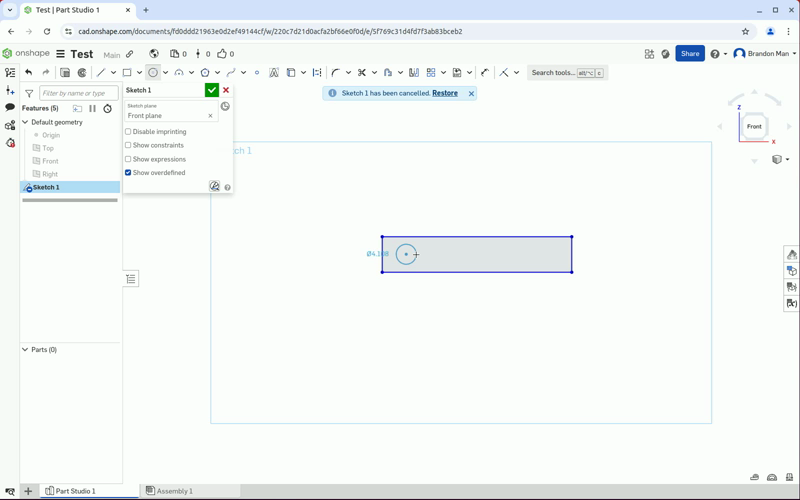
click(416, 254)
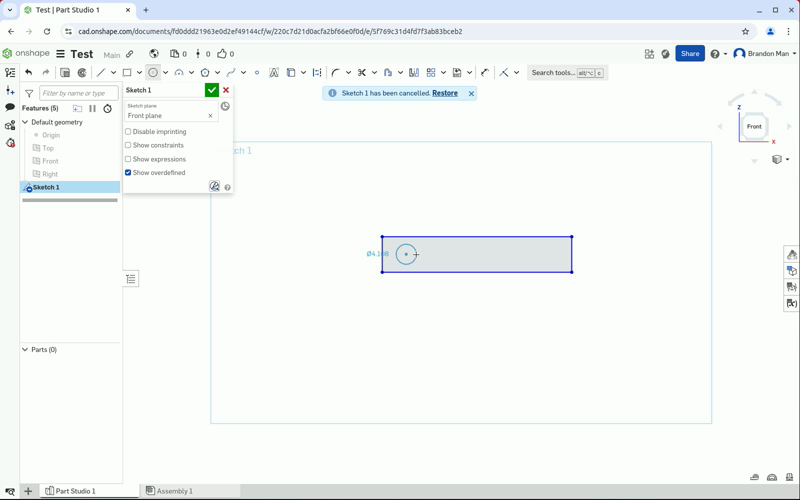
key(esc)
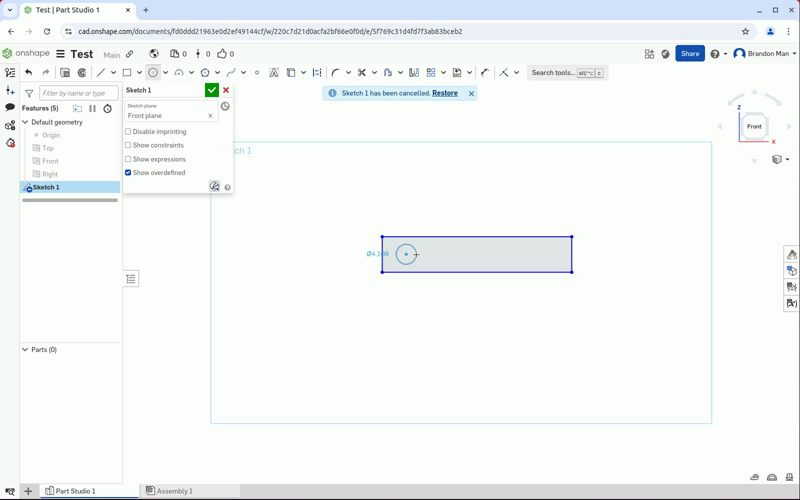
key(l)
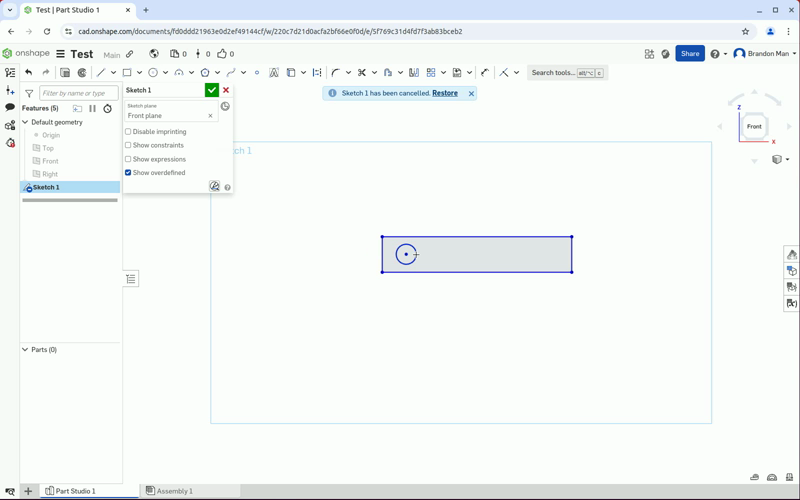
key_down(shift)
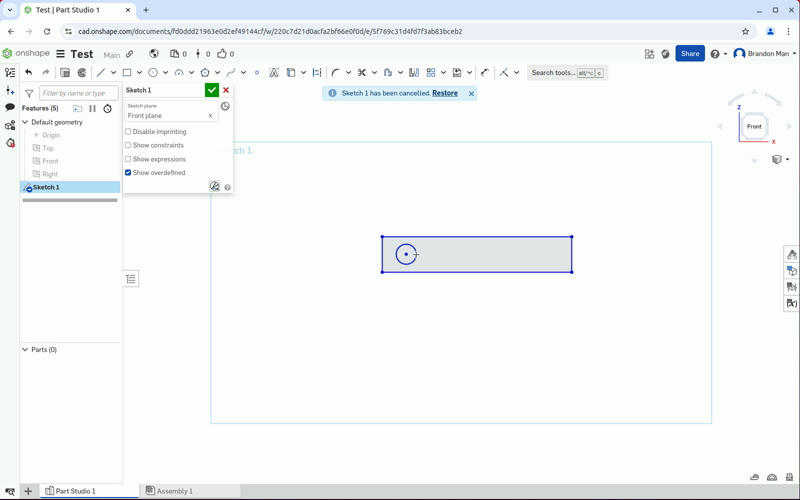
mouse_move(426, 266)
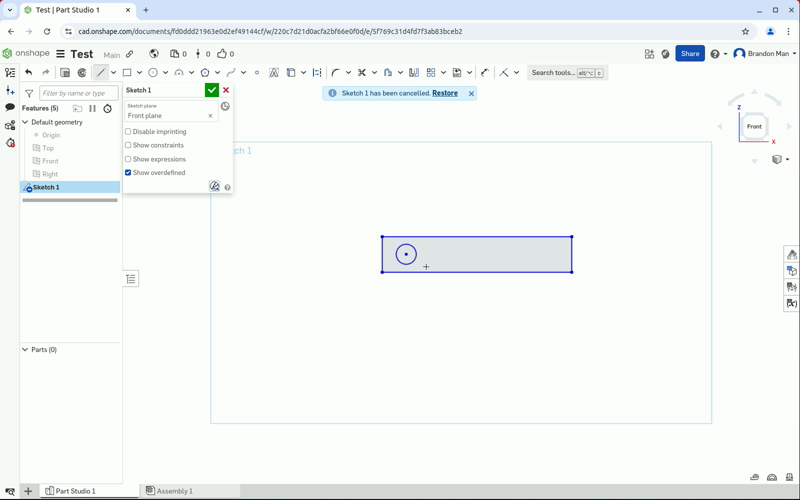
click(426, 266)
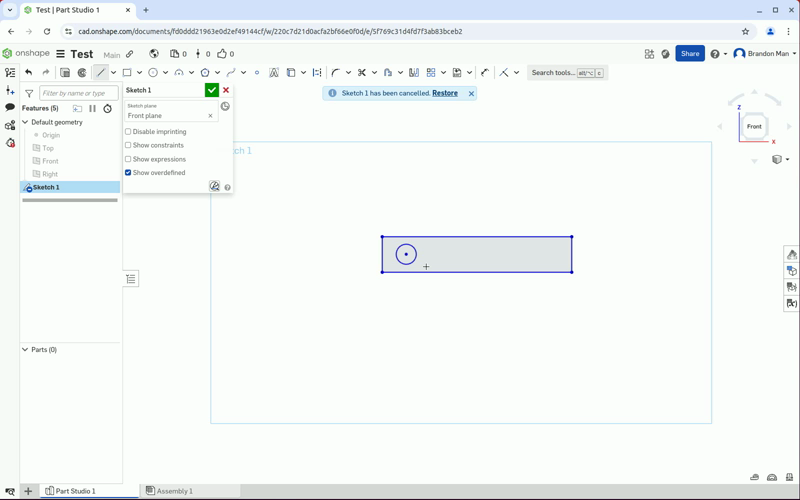
key_up(shift)
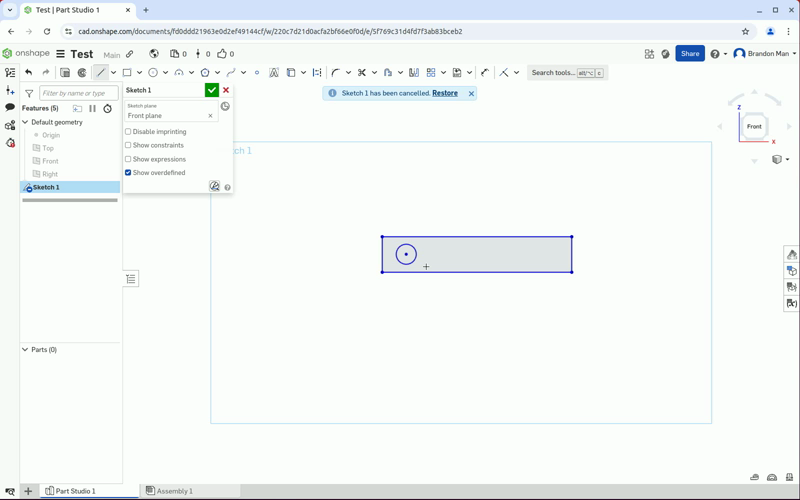
key_down(shift)
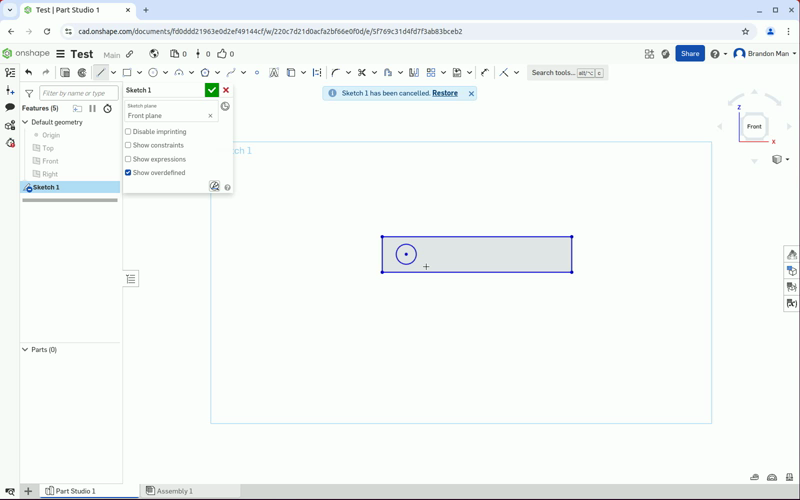
mouse_move(456, 266)
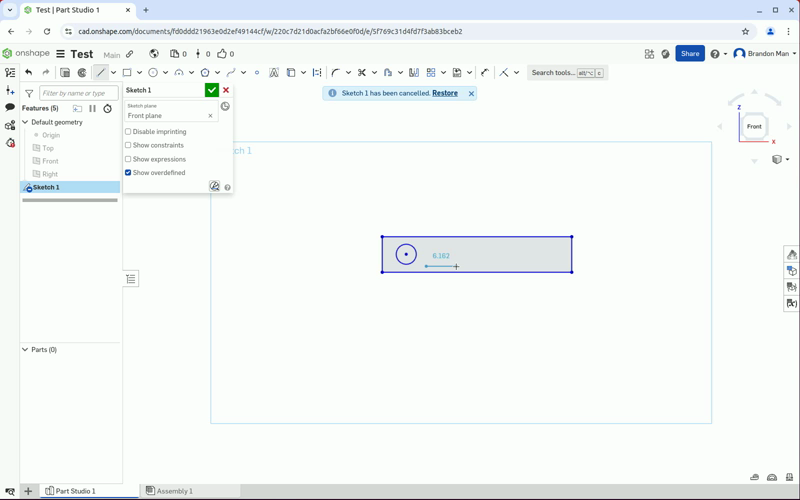
mouse_move(452, 266)
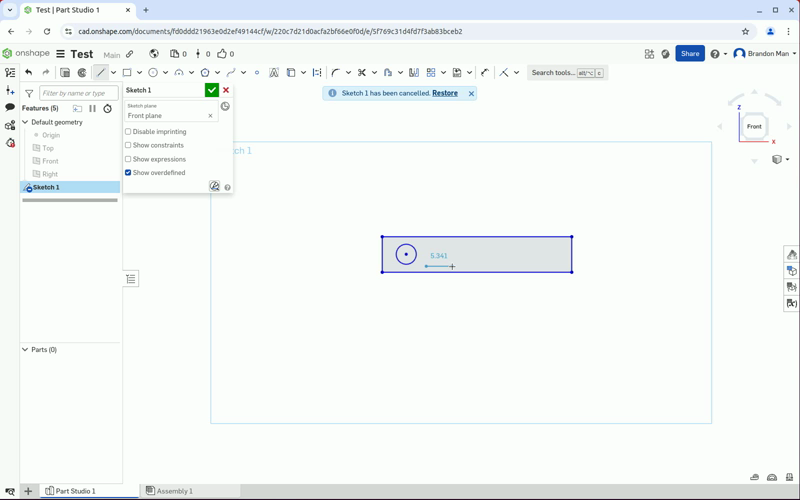
click(452, 266)
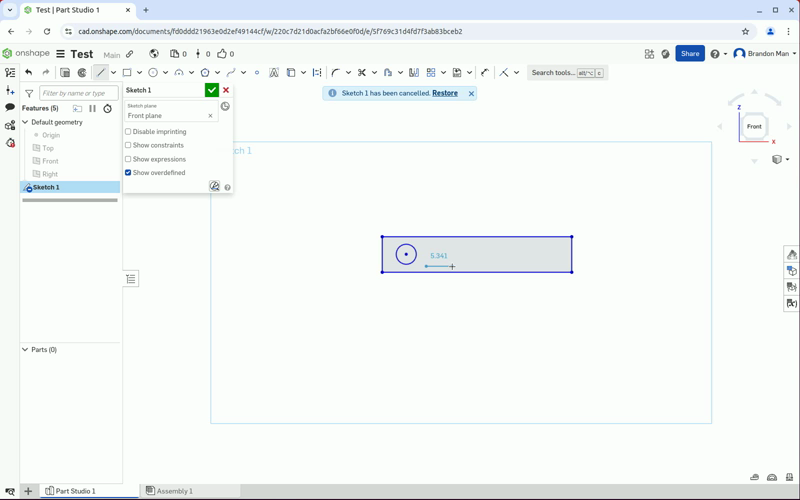
key_up(shift)
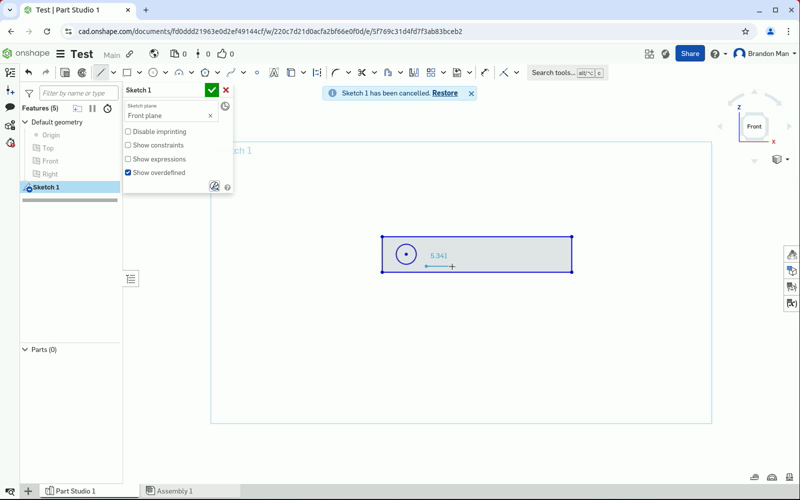
key_down(shift)
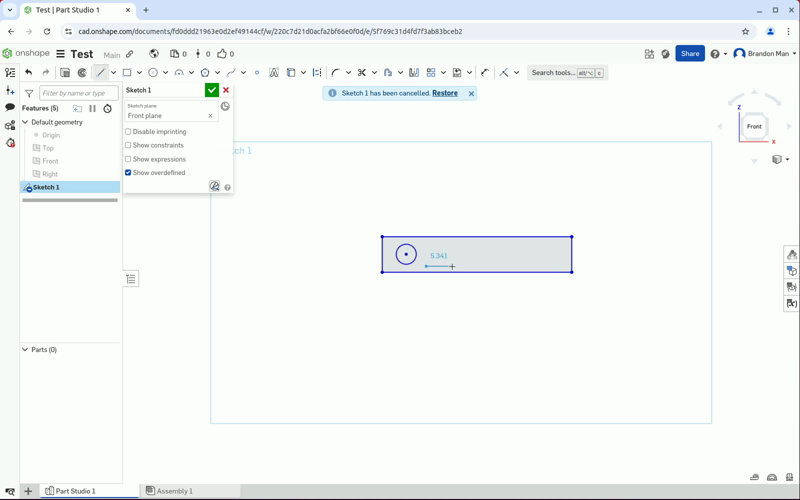
mouse_move(482, 266)
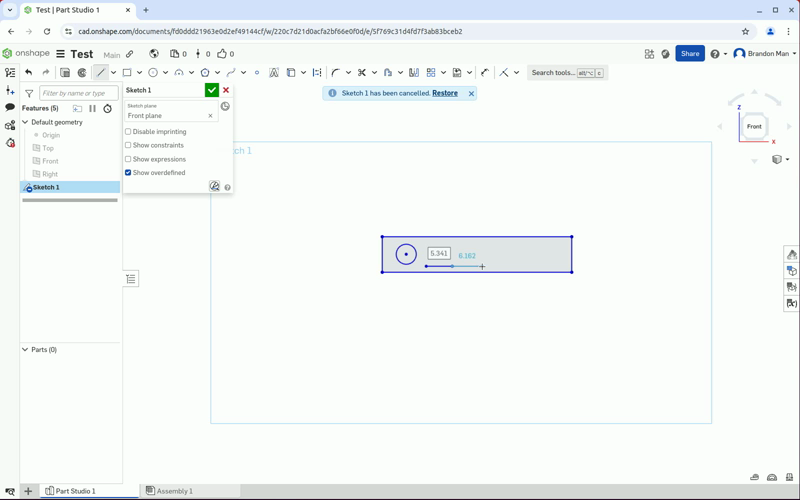
mouse_move(452, 244)
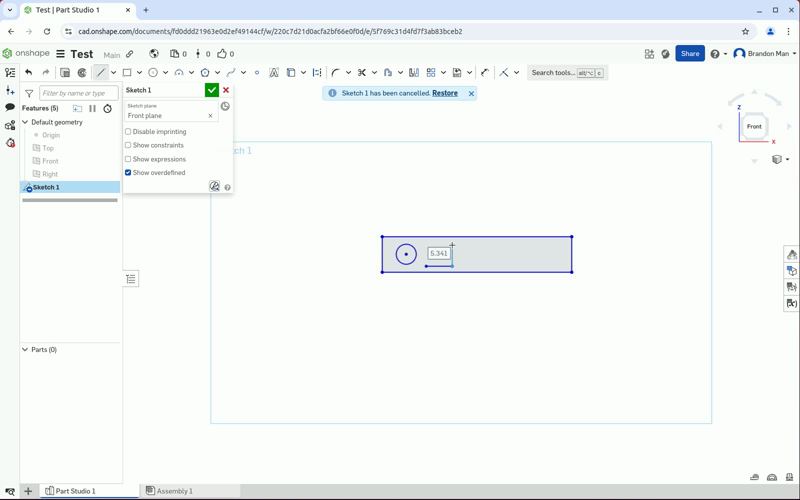
click(452, 244)
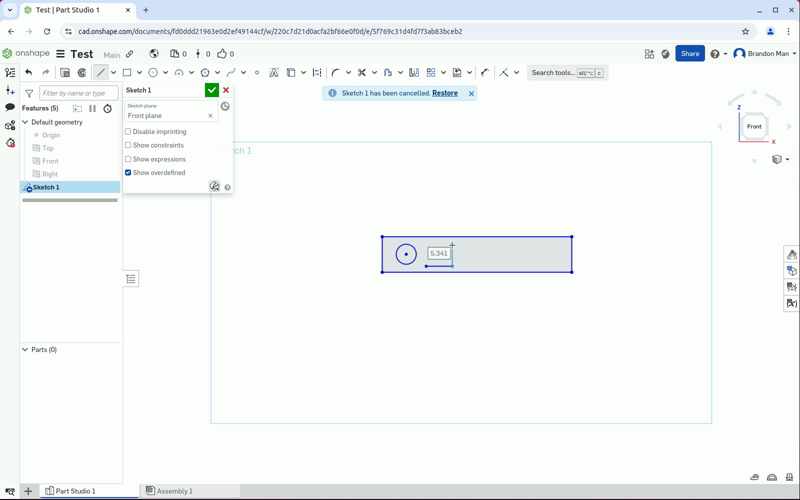
key_up(shift)
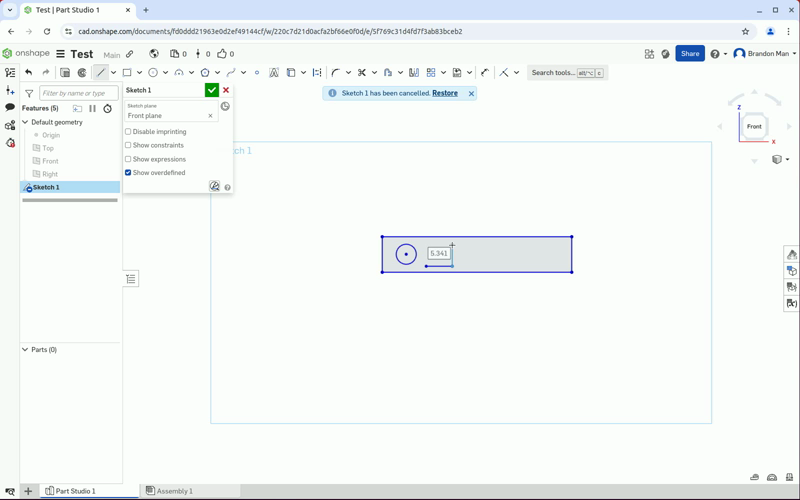
key_down(shift)
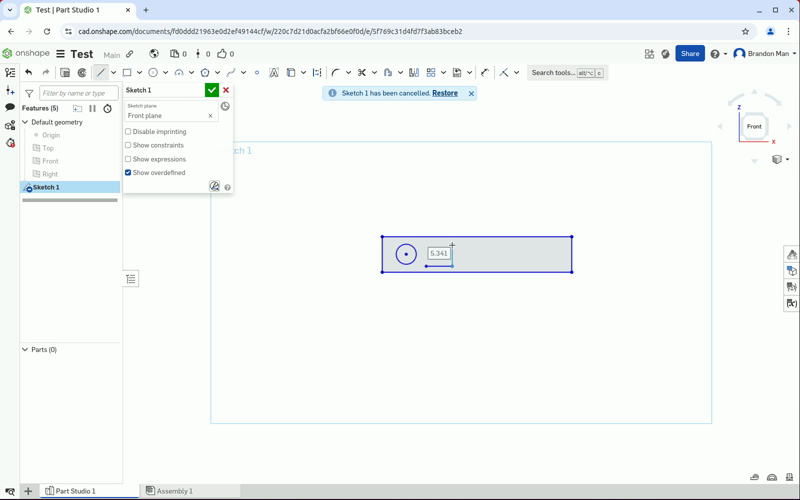
mouse_move(482, 244)
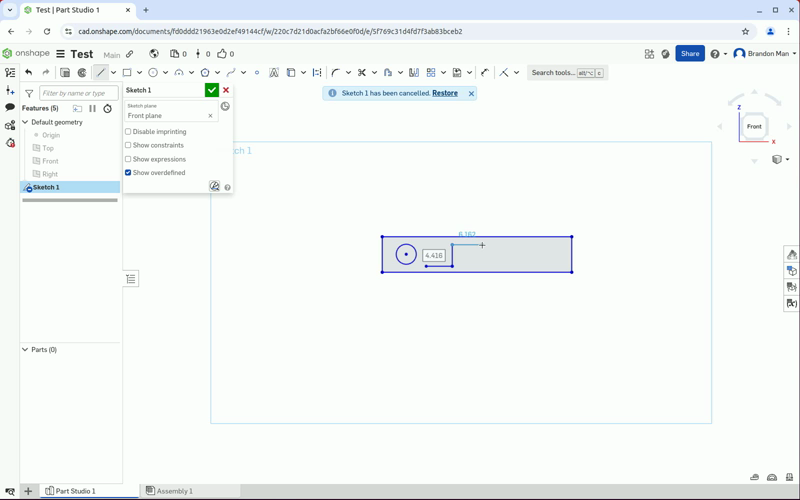
mouse_move(426, 244)
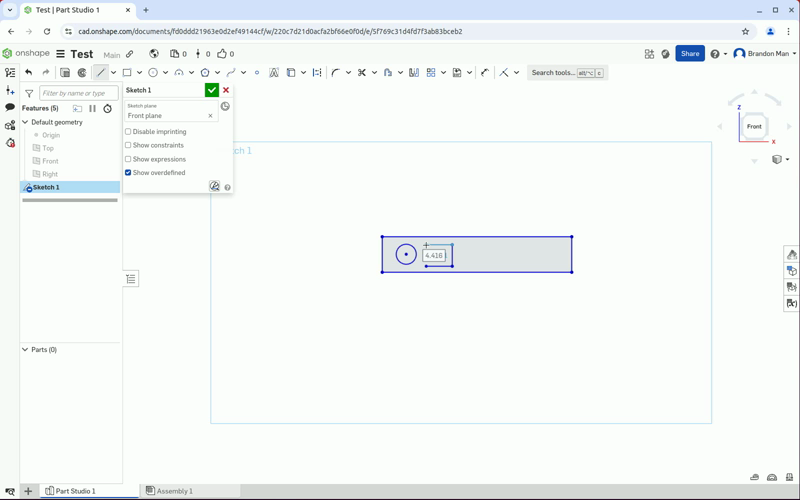
click(426, 244)
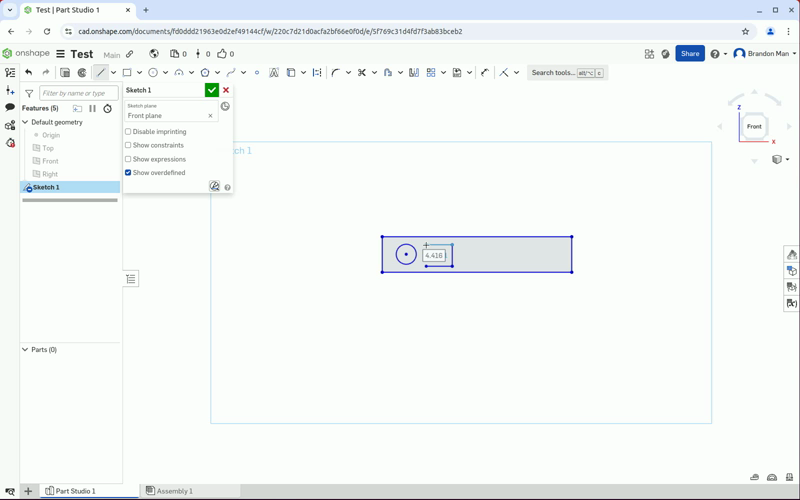
key_up(shift)
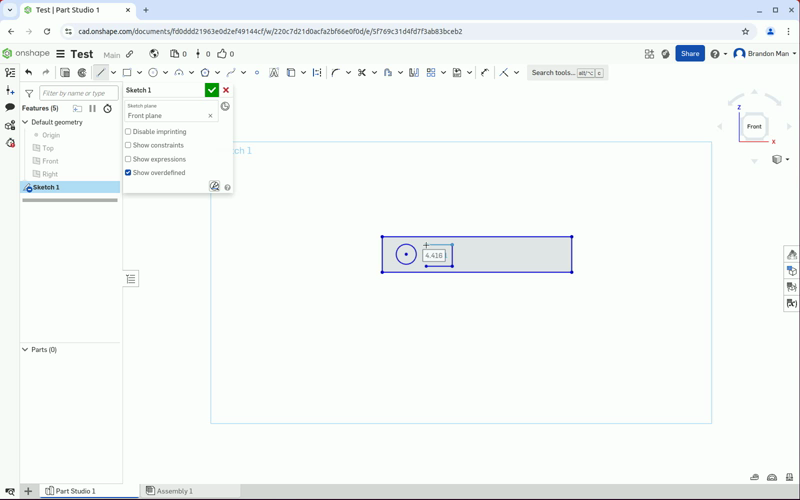
mouse_move(456, 244)
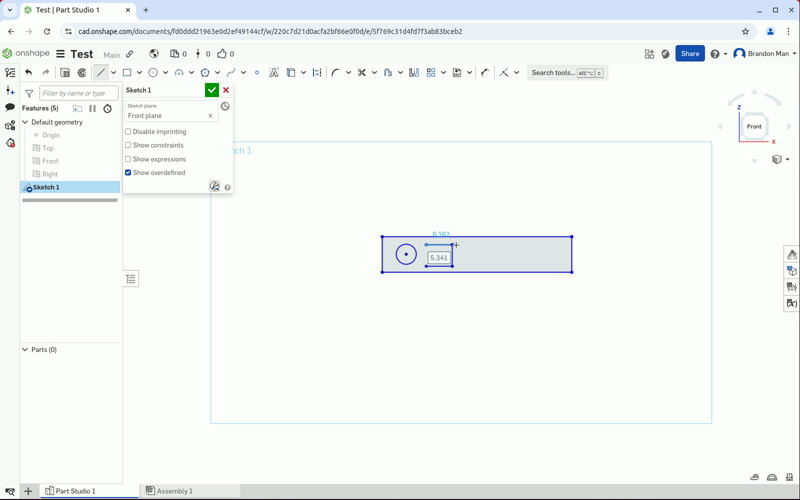
key_down(shift)
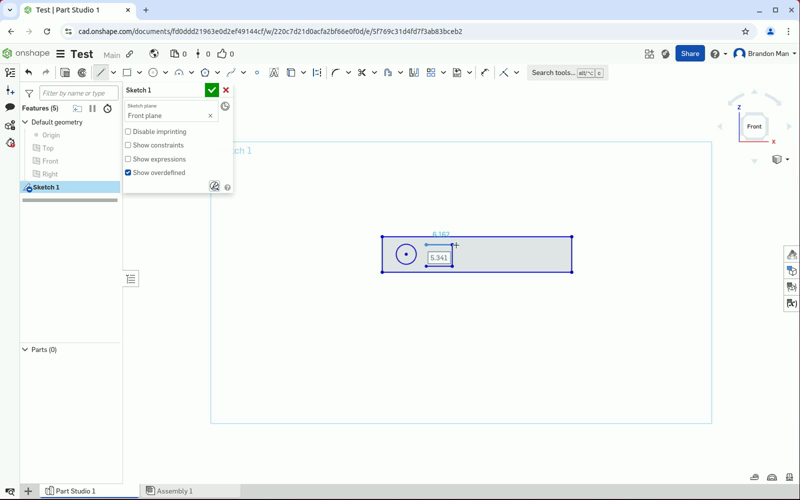
mouse_move(426, 266)
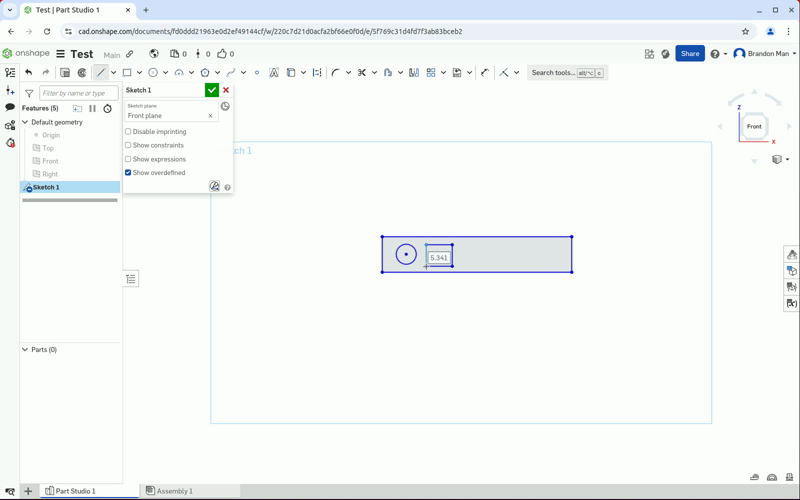
key_up(shift)
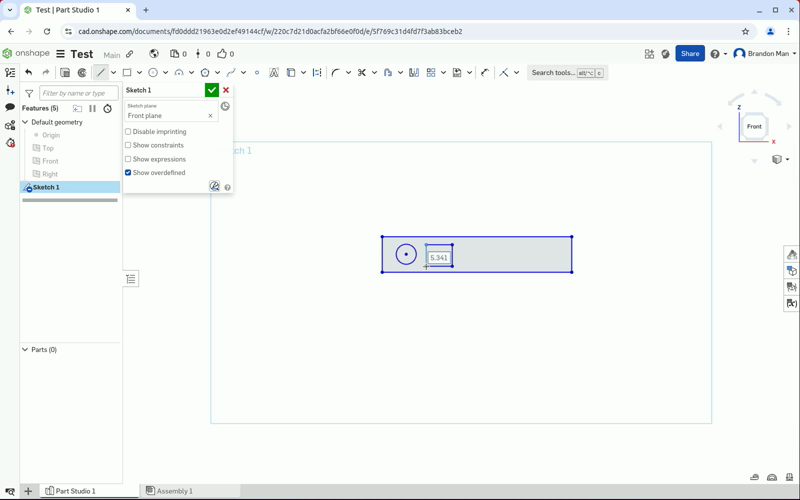
click(426, 266)
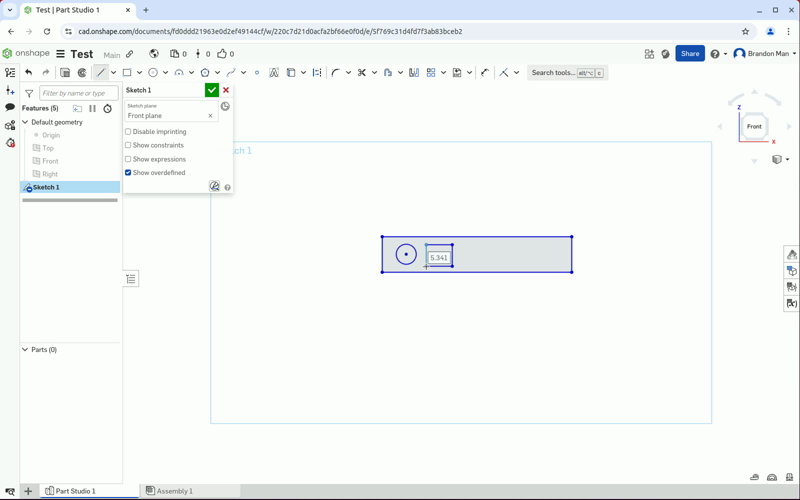
key(esc)
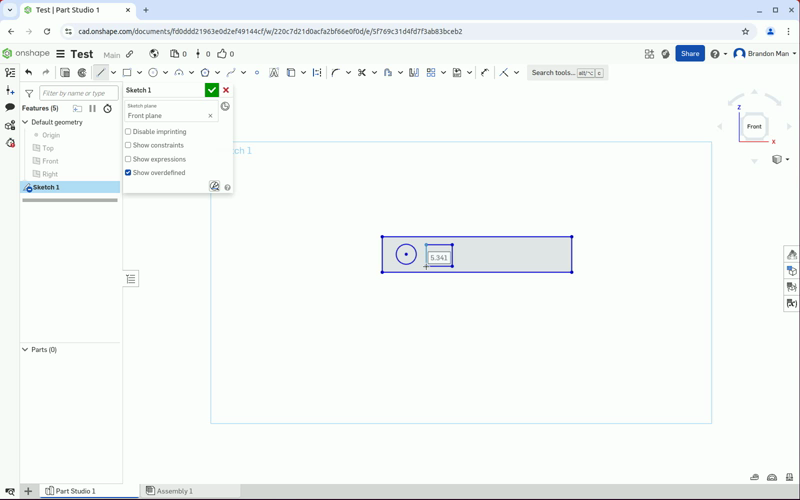
key(l)
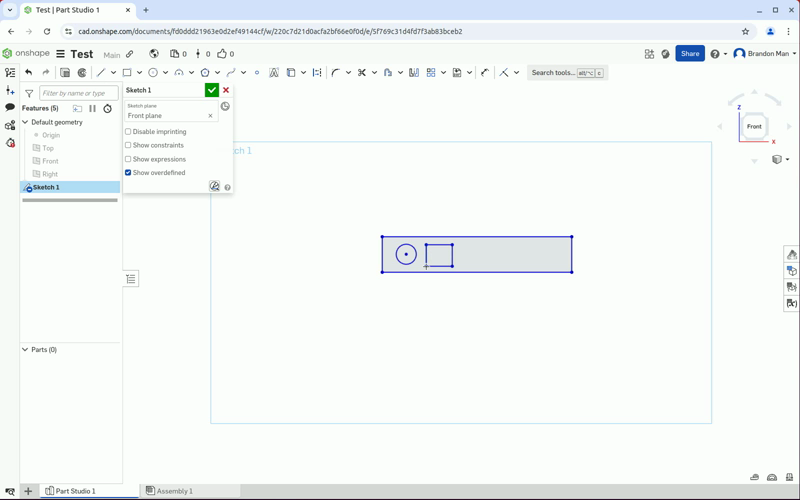
key_down(shift)
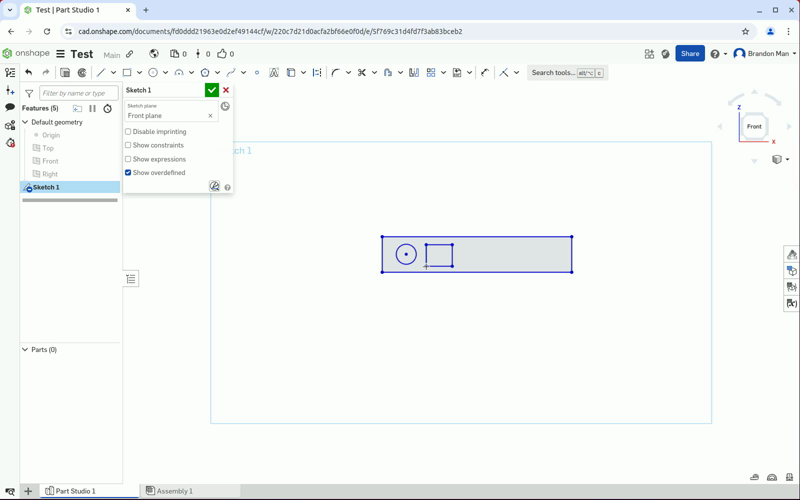
mouse_move(499, 266)
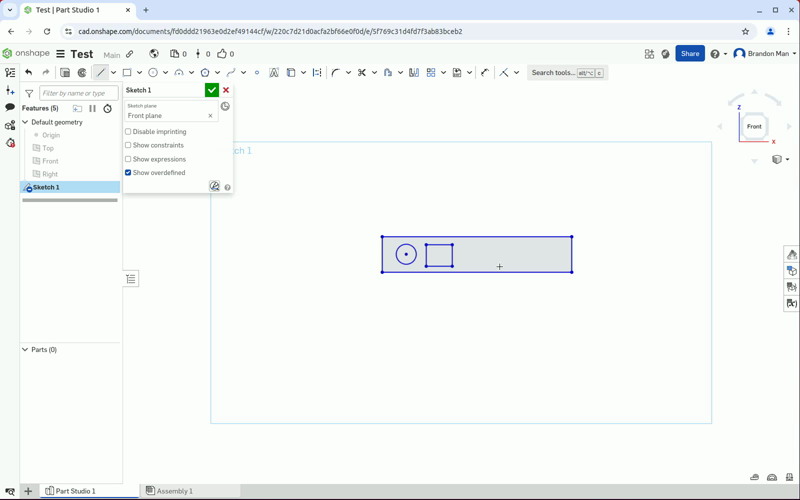
click(499, 266)
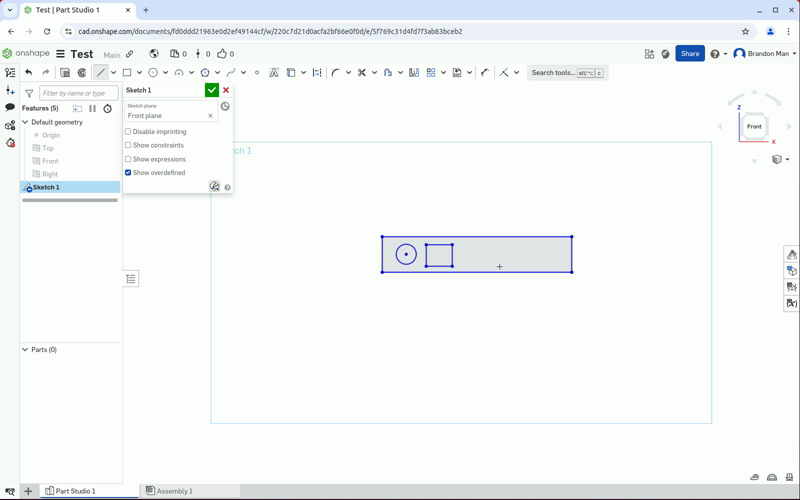
key_up(shift)
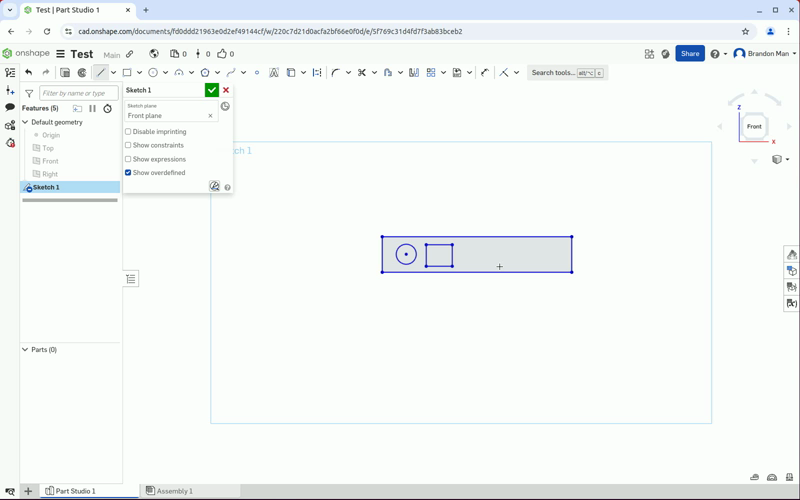
key_down(shift)
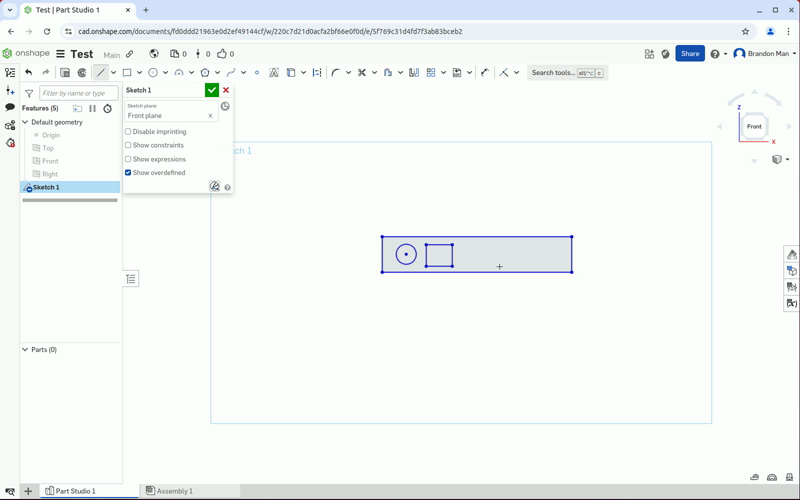
mouse_move(529, 266)
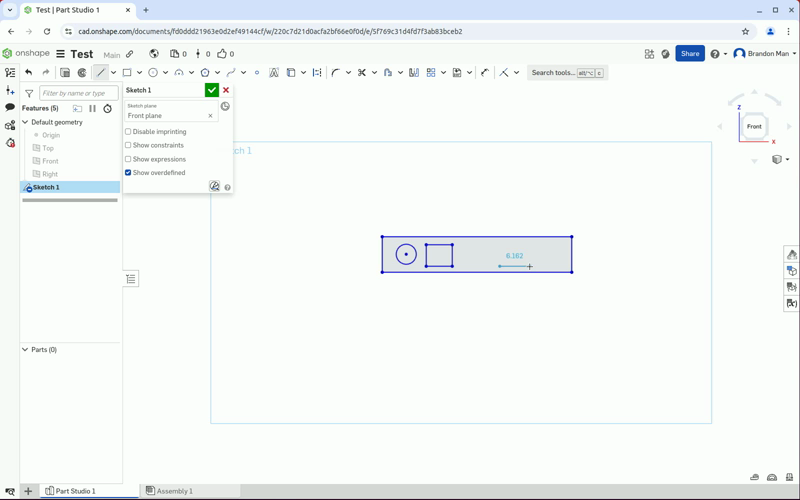
mouse_move(529, 266)
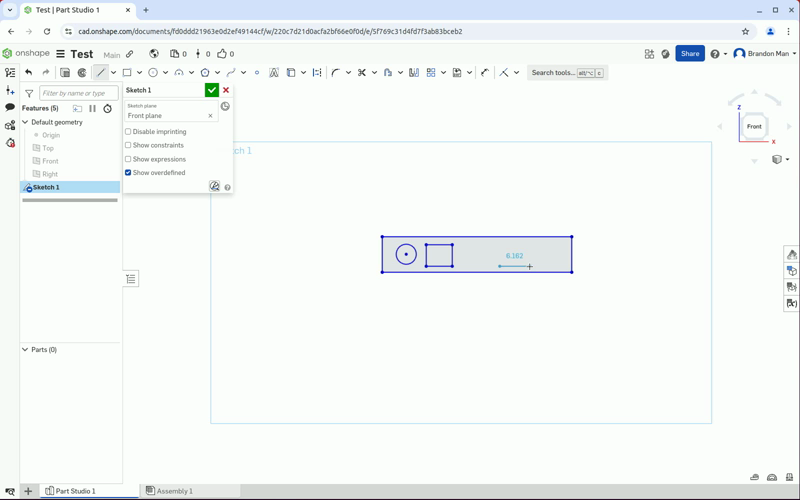
click(529, 266)
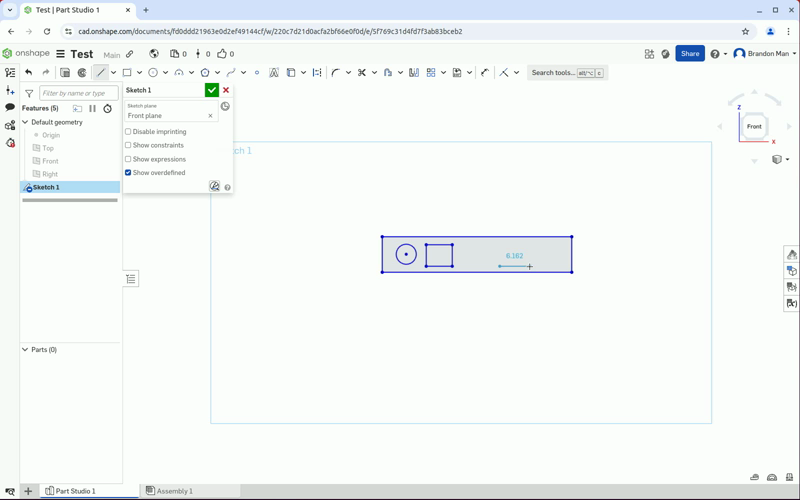
key_up(shift)
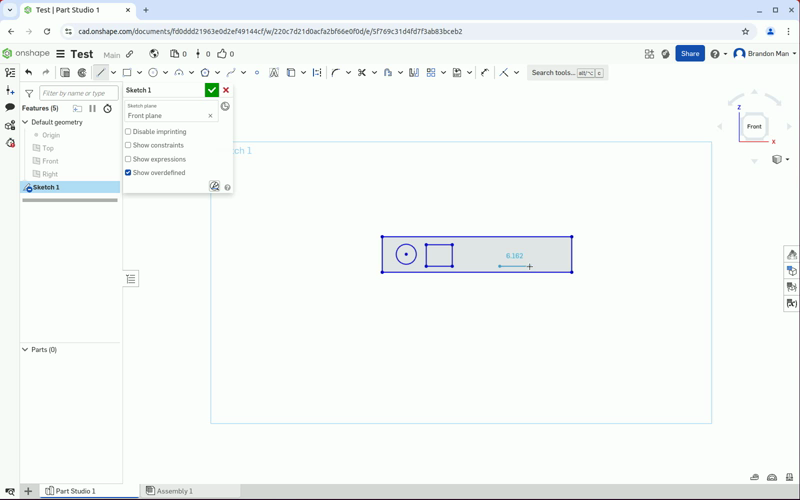
key_down(shift)
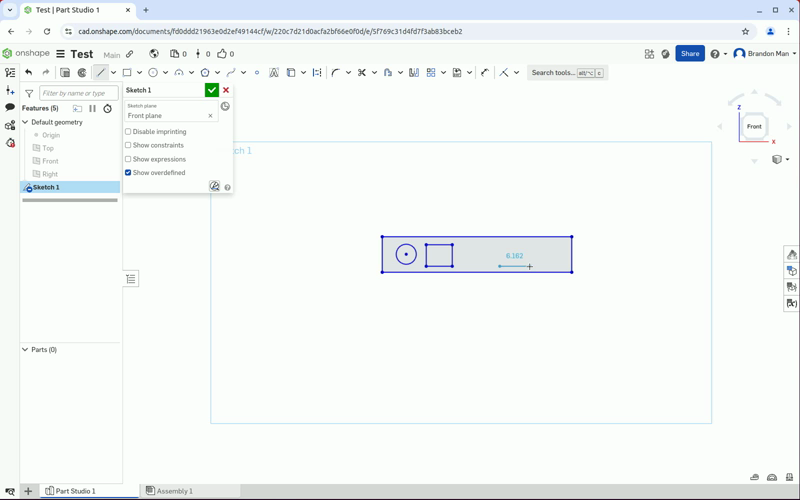
mouse_move(559, 266)
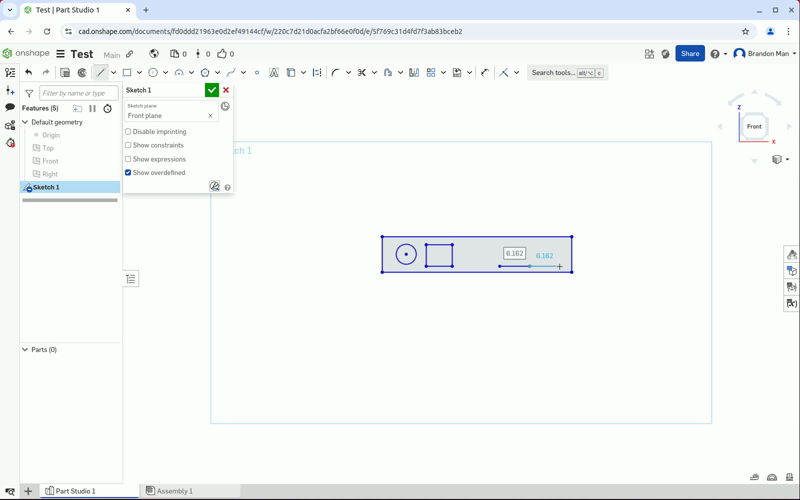
mouse_move(529, 244)
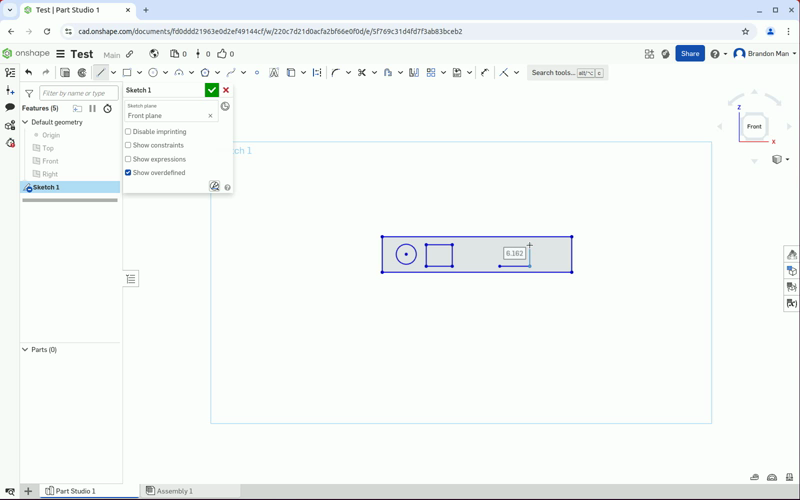
click(529, 244)
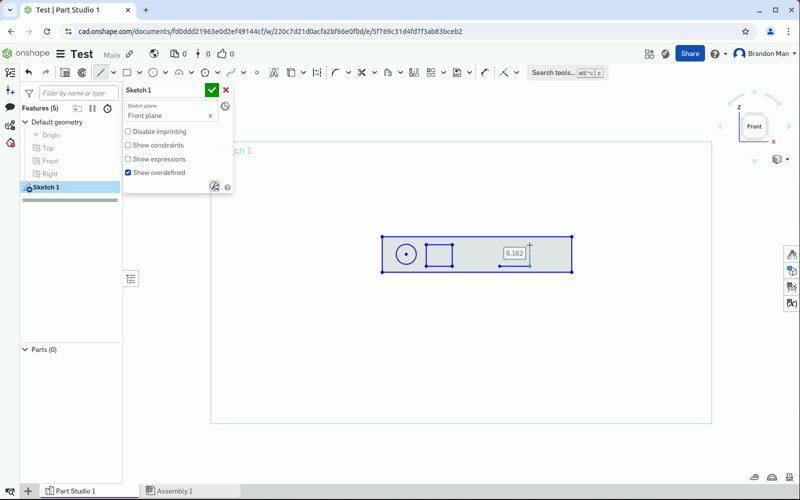
key_up(shift)
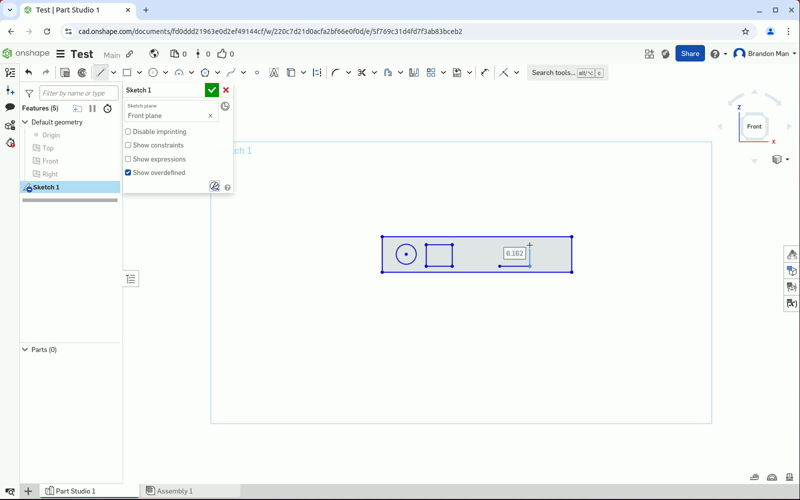
key_down(shift)
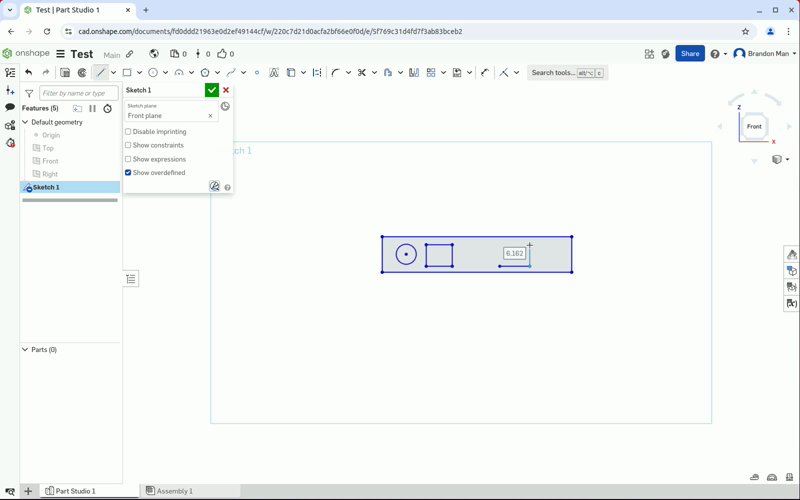
mouse_move(559, 244)
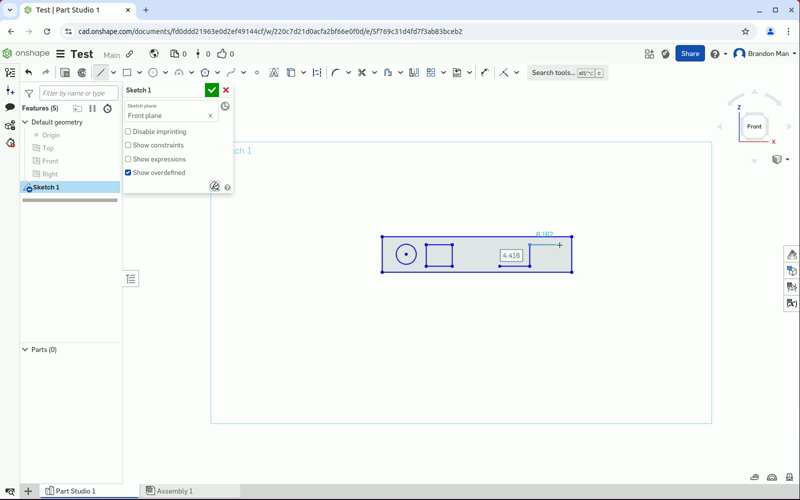
mouse_move(499, 244)
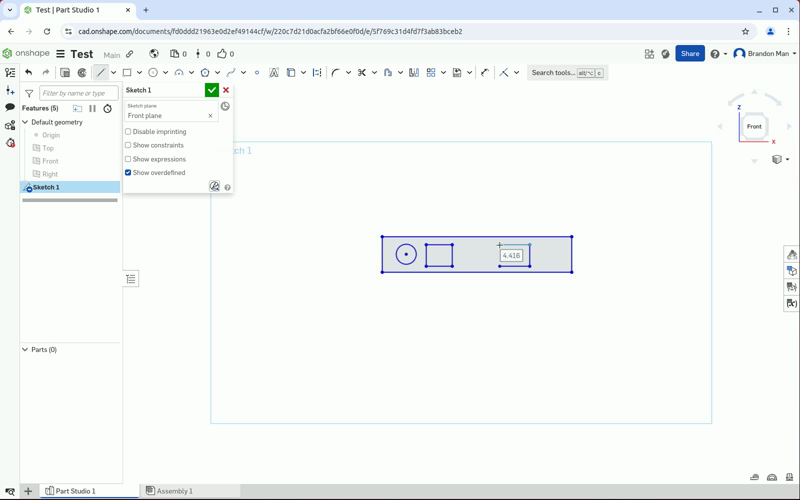
click(499, 244)
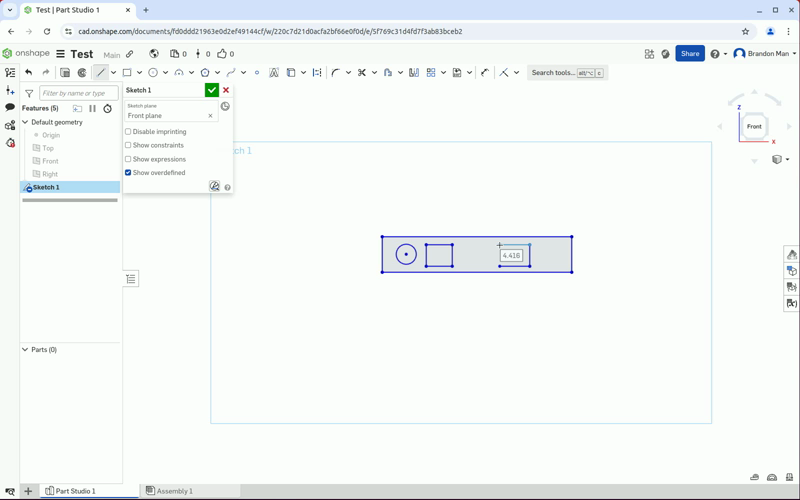
key_up(shift)
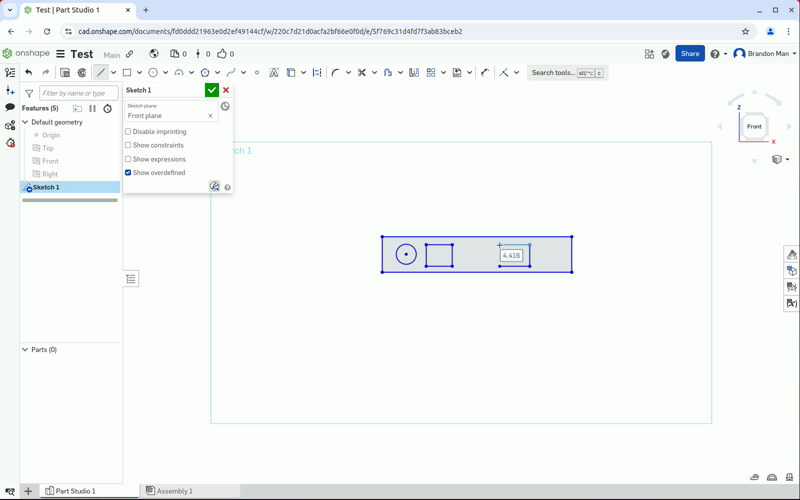
mouse_move(529, 244)
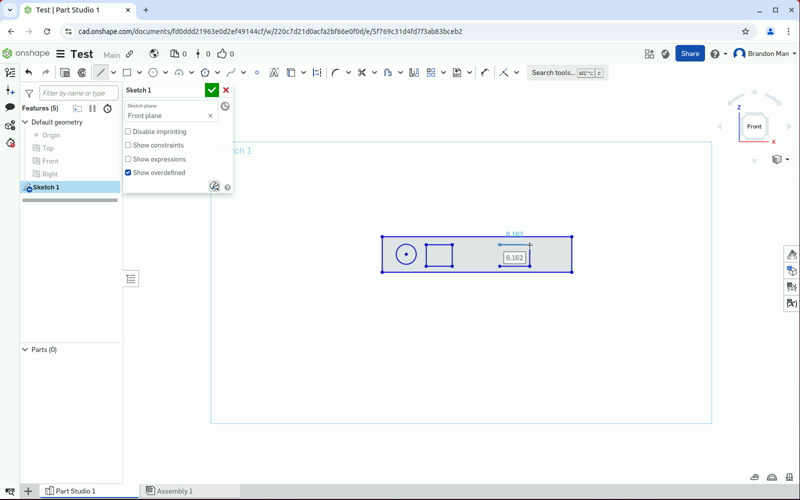
key_down(shift)
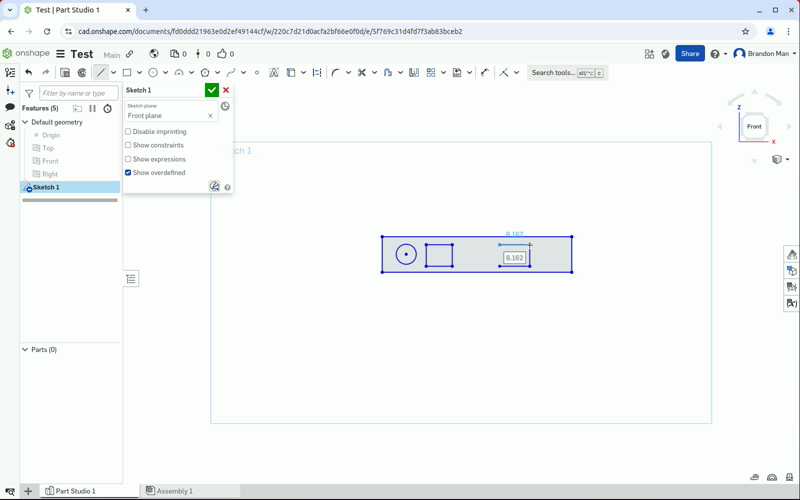
mouse_move(499, 266)
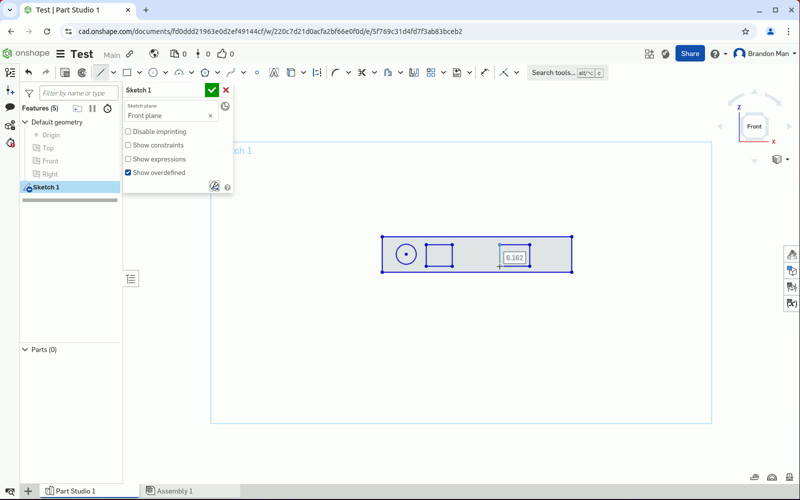
key_up(shift)
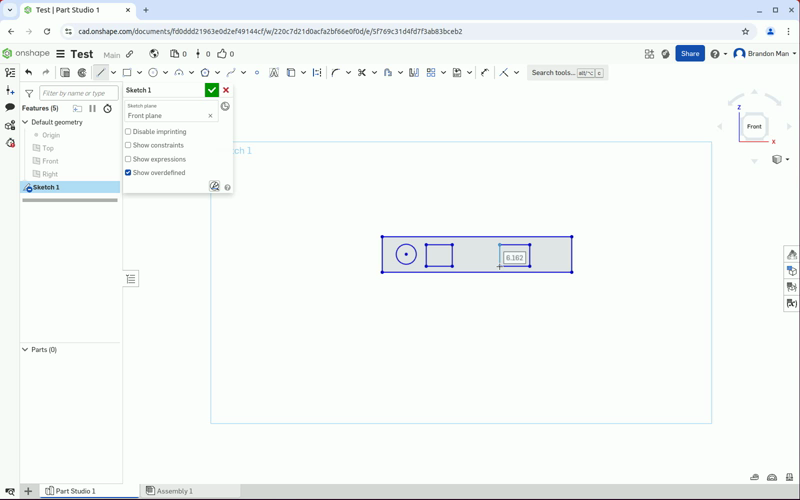
click(499, 266)
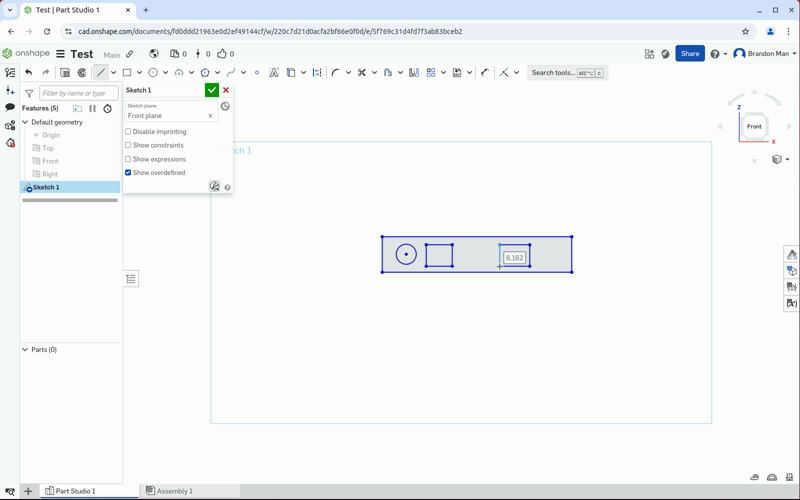
key(esc)
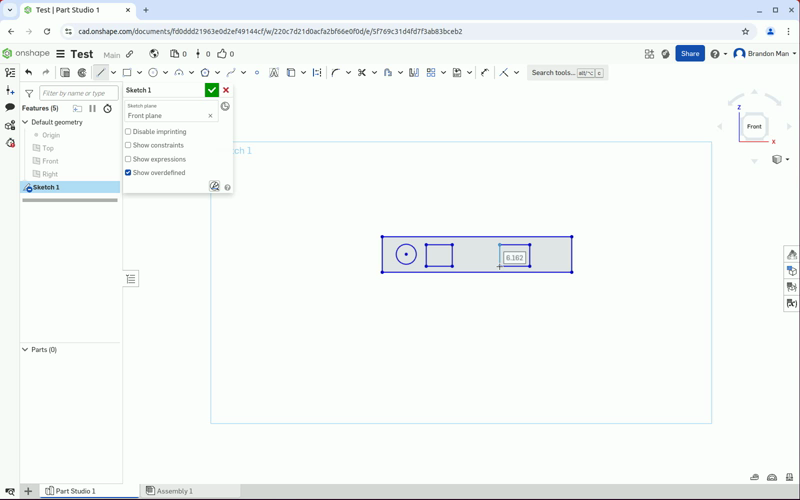
key(c)
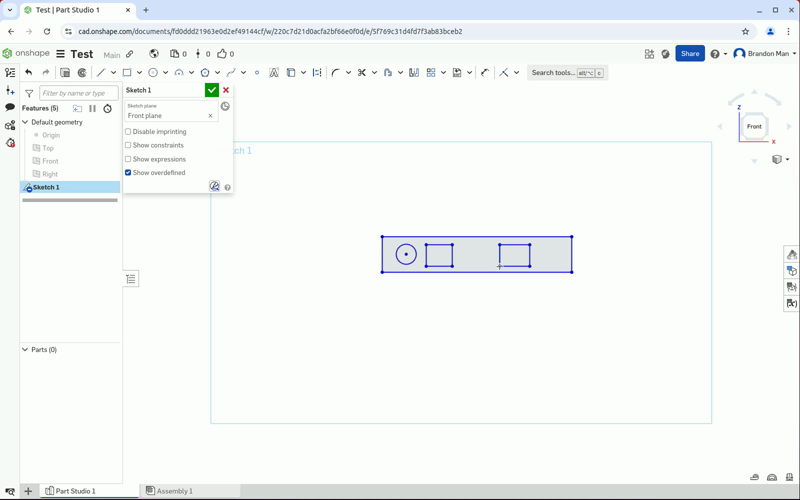
key_down(shift)
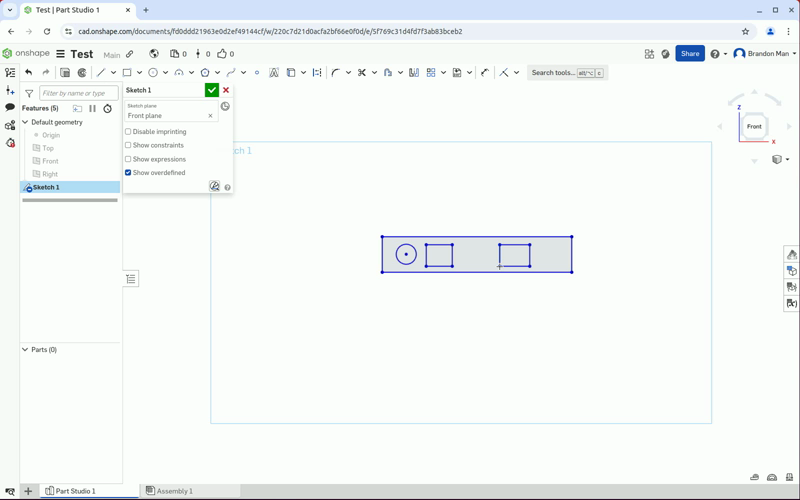
mouse_move(547, 254)
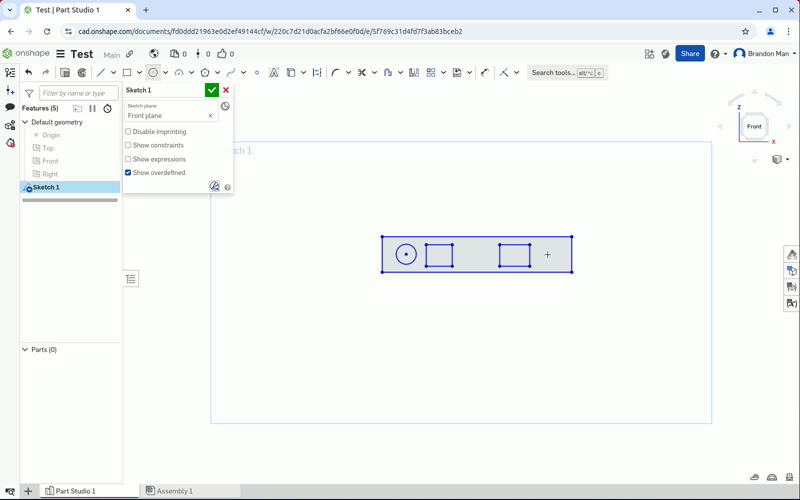
click(547, 254)
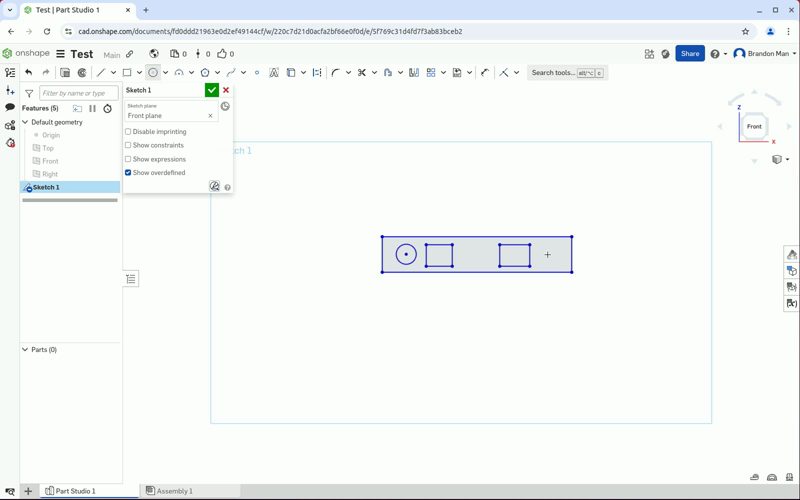
key_up(shift)
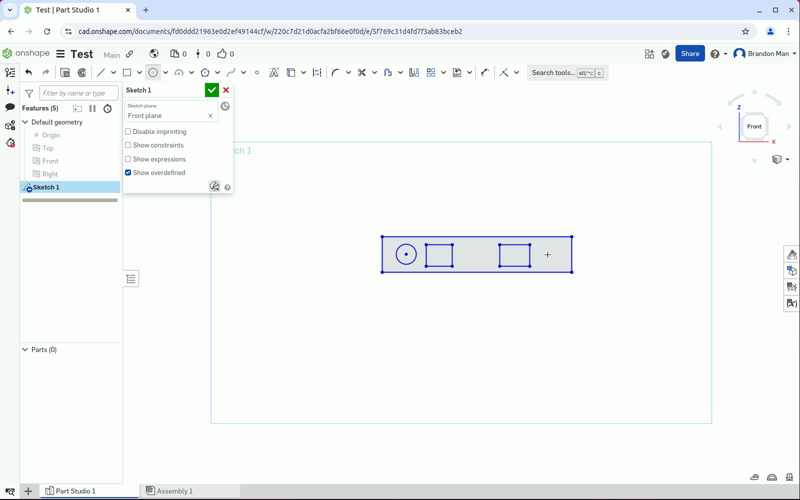
mouse_move(557, 254)
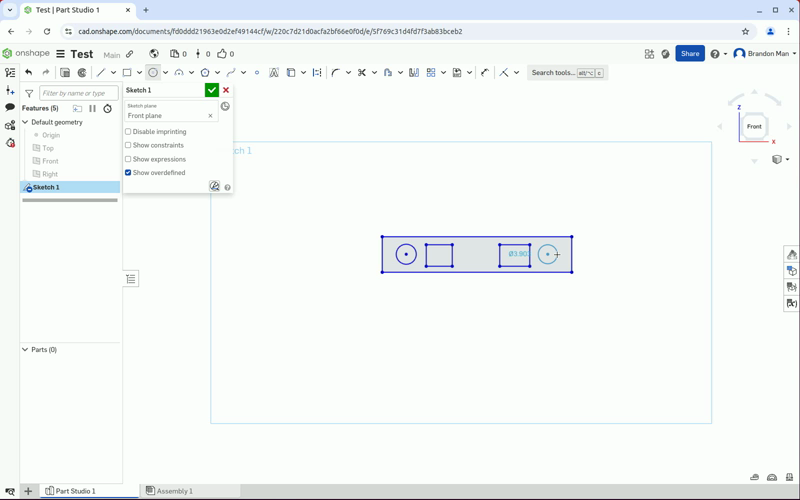
click(557, 254)
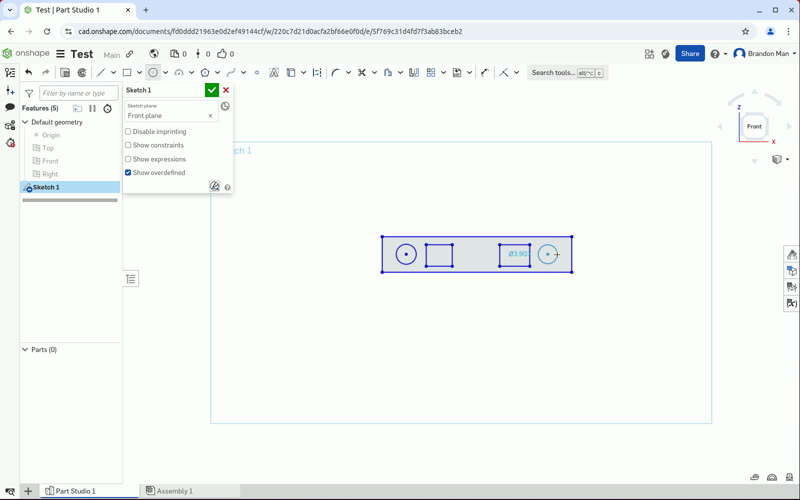
key(esc)
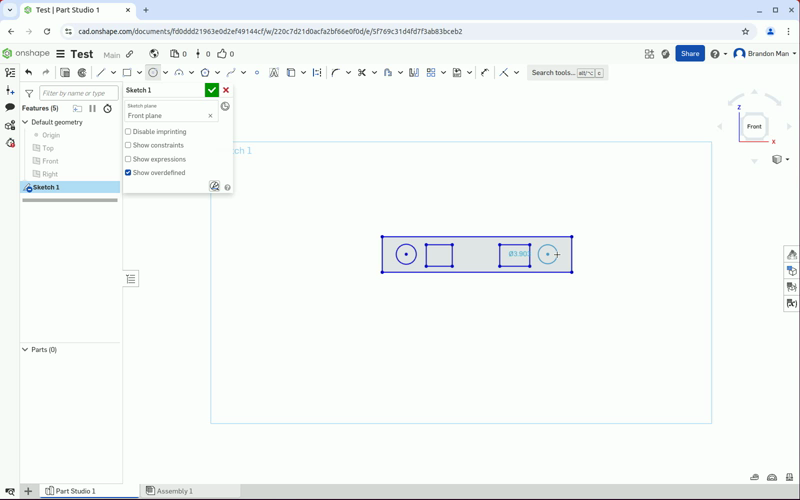
mouse_move(463, 247)
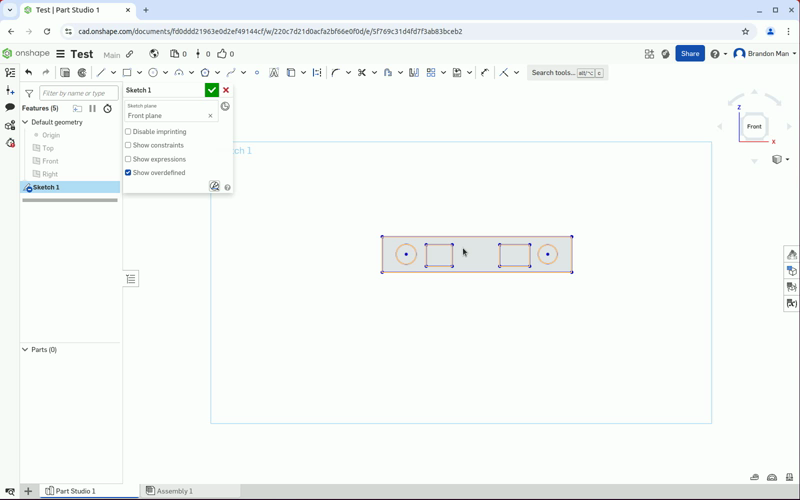
click(463, 247)
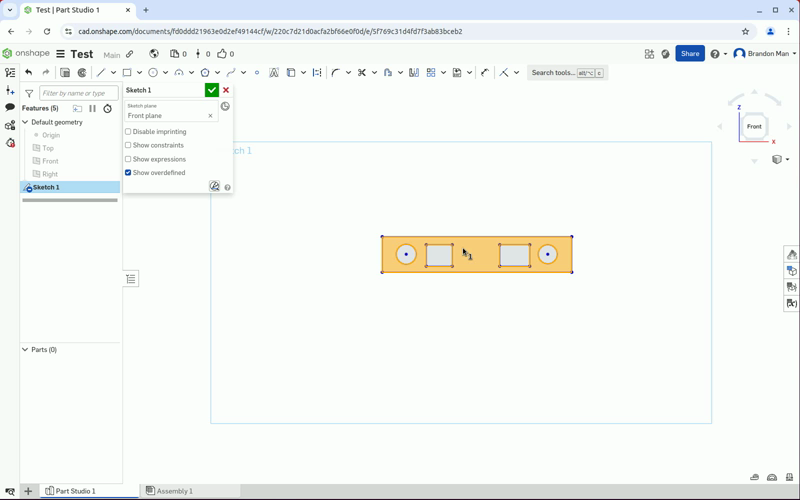
mouse_move(73, 352)
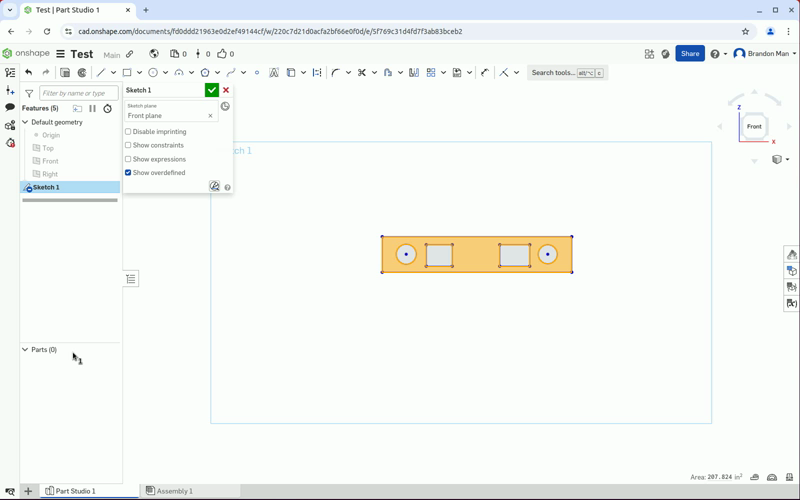
key(shift+y)
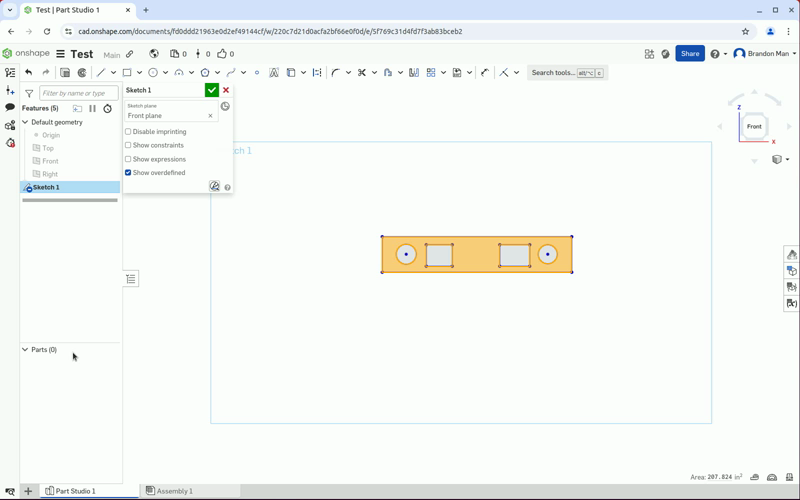
key(shift+e)
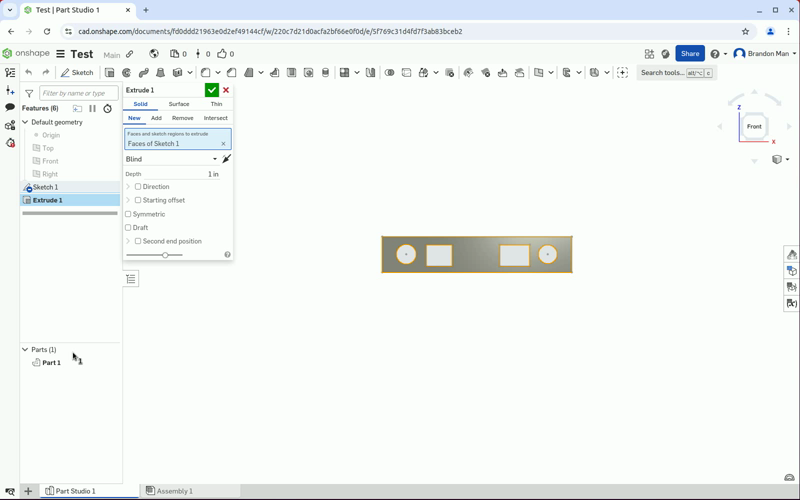
mouse_move(143, 106)
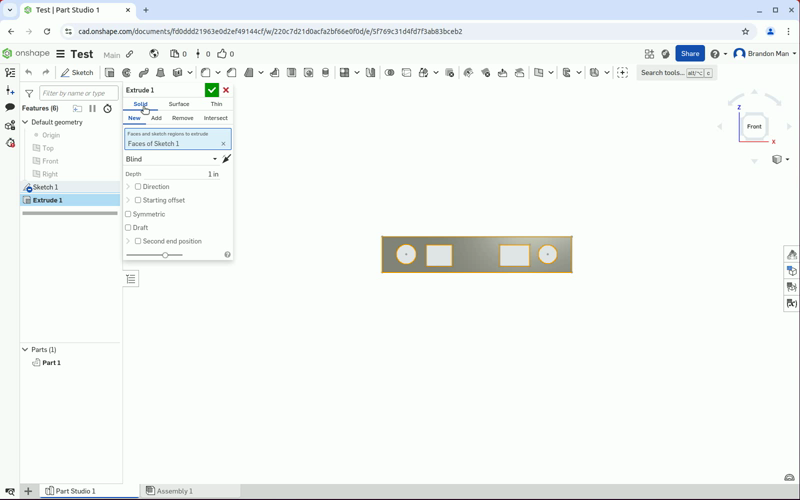
click(143, 106)
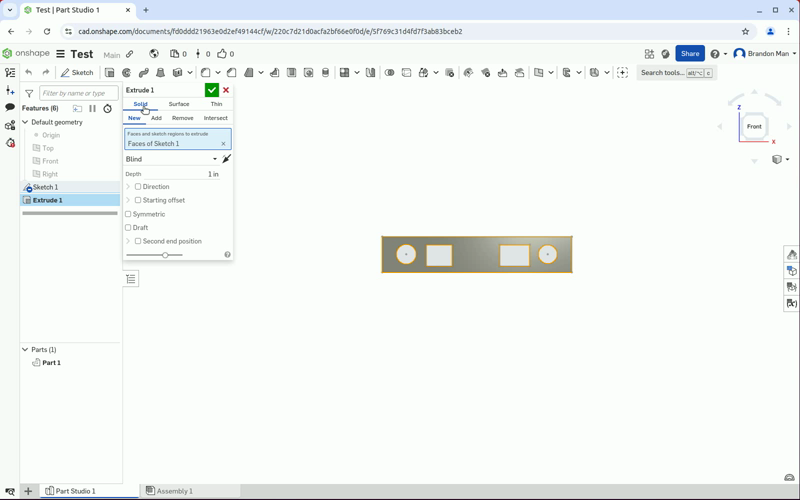
mouse_move(137, 120)
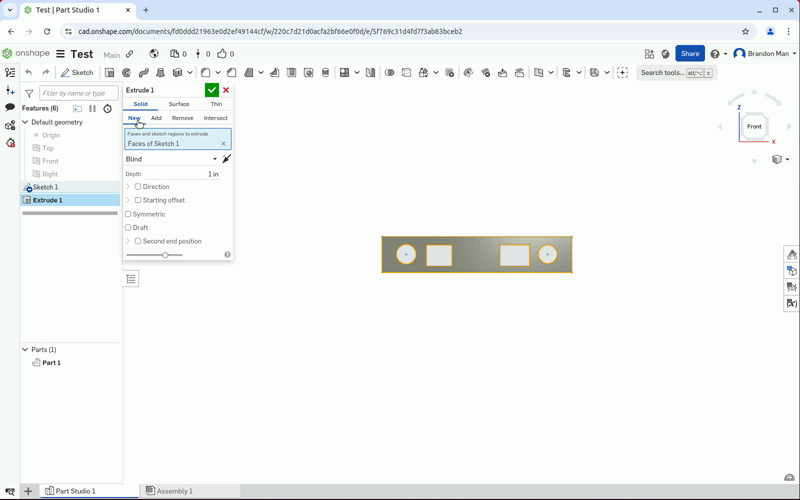
click(137, 120)
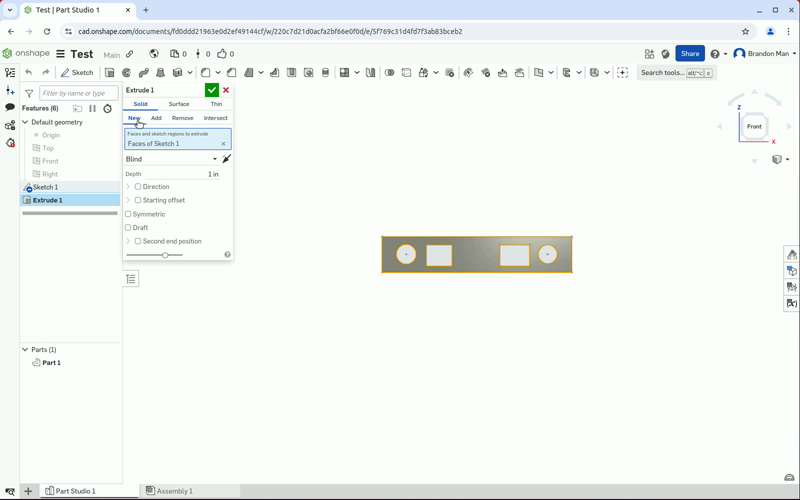
key(tab, 4)
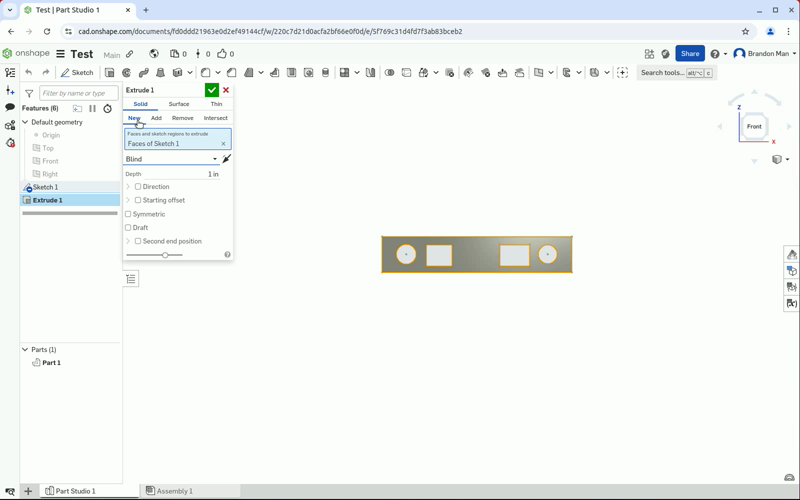
text(7.462)
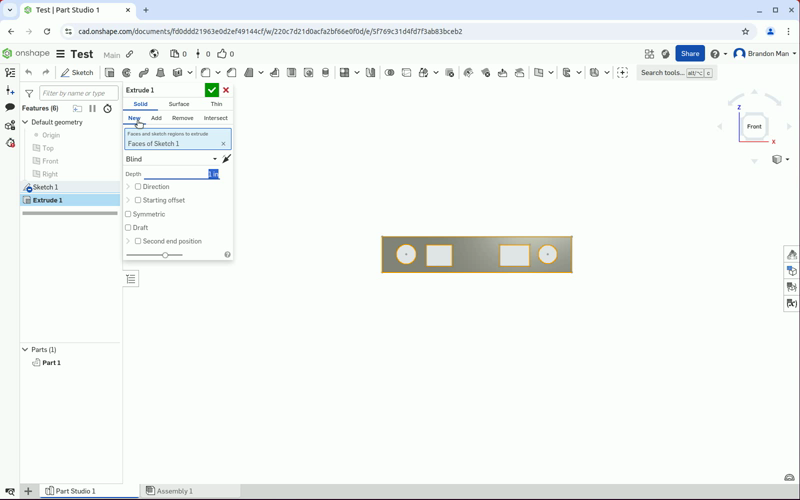
key(enter)
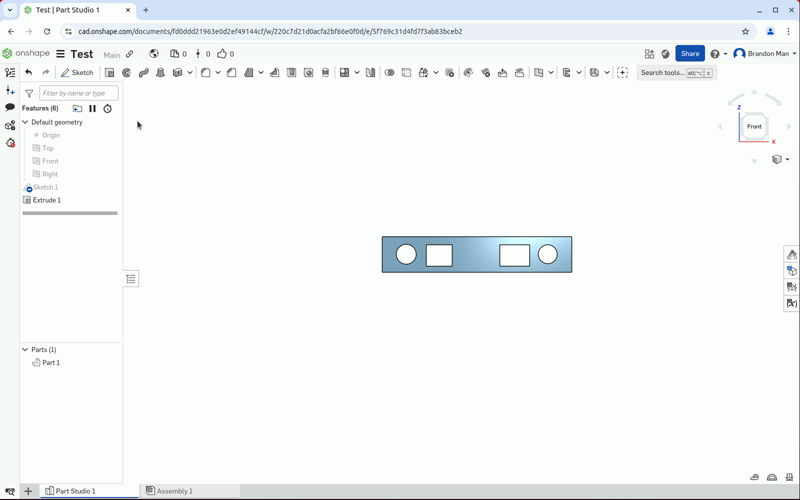
key(shift+h)
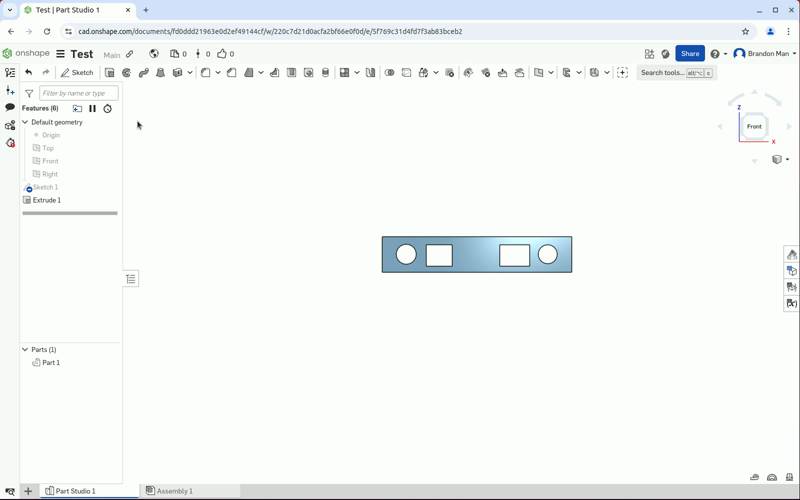
key(shift+h)
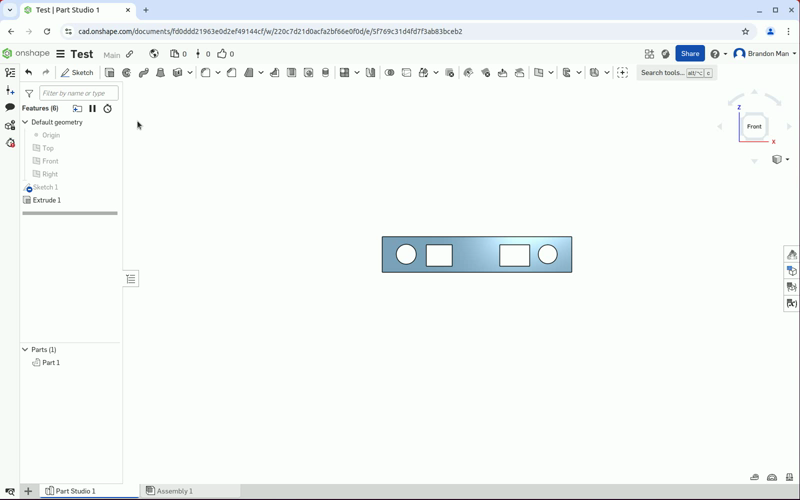
mouse_move(73, 189)
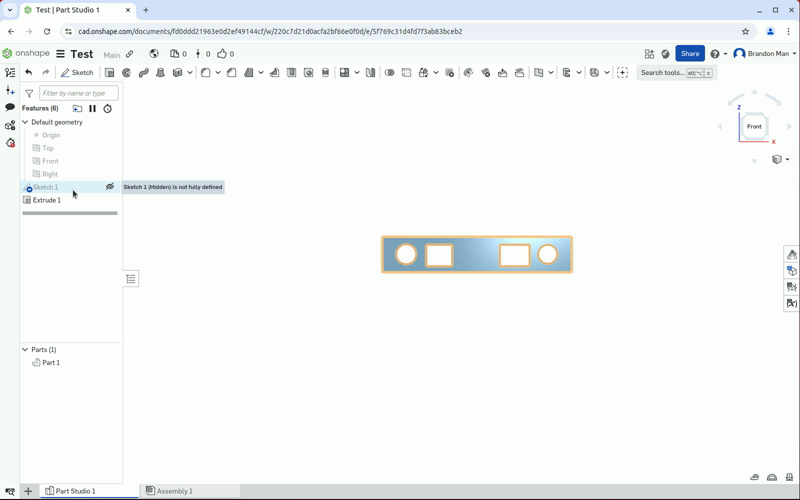
click(73, 189)
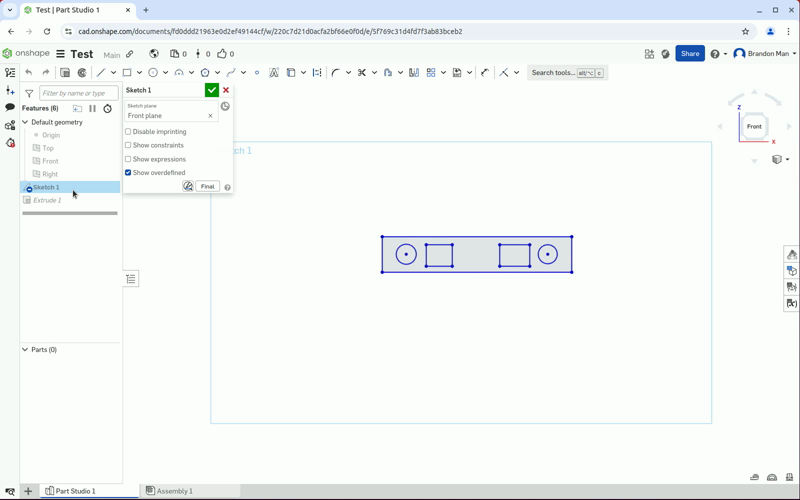
mouse_move(229, 92)
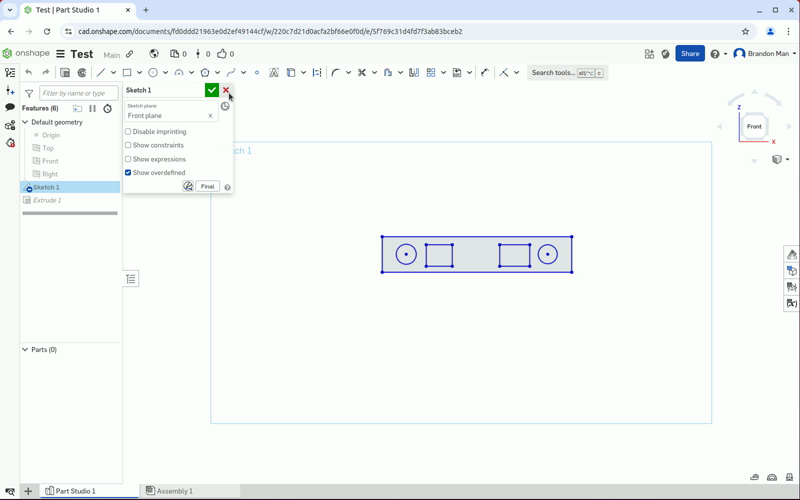
click(229, 92)
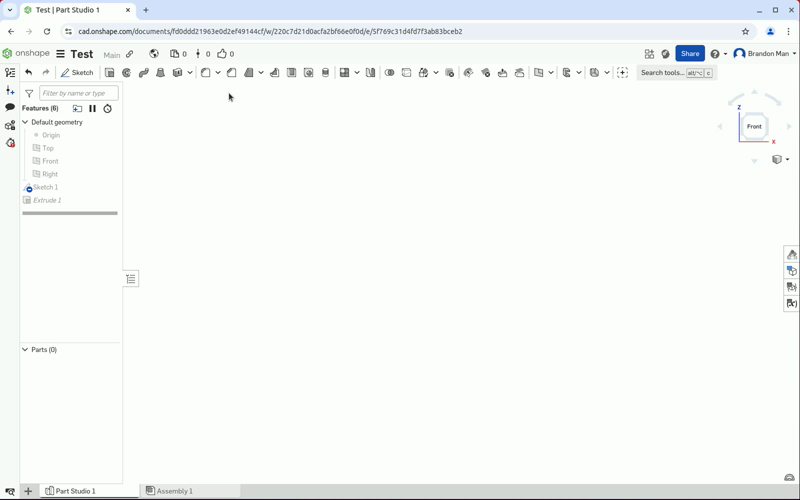
mouse_move(73, 352)
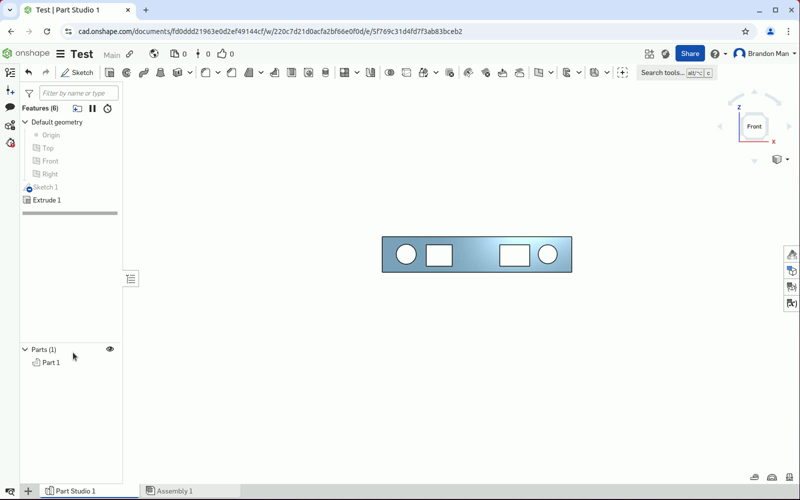
key(y)
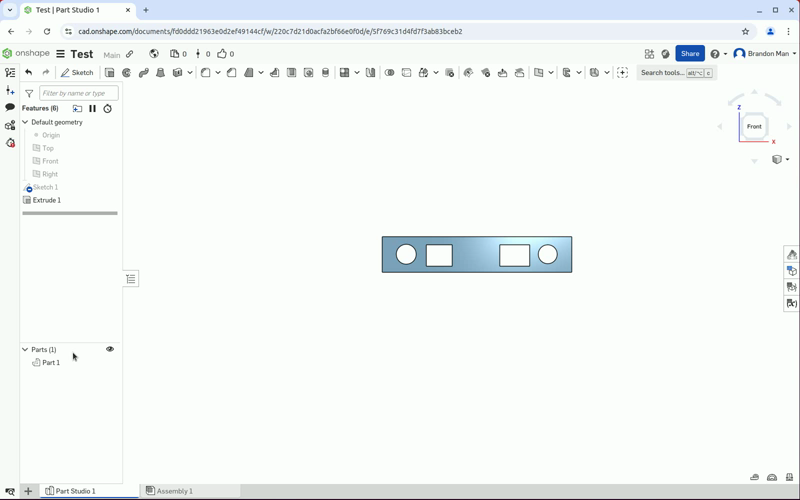
key(shift+p)
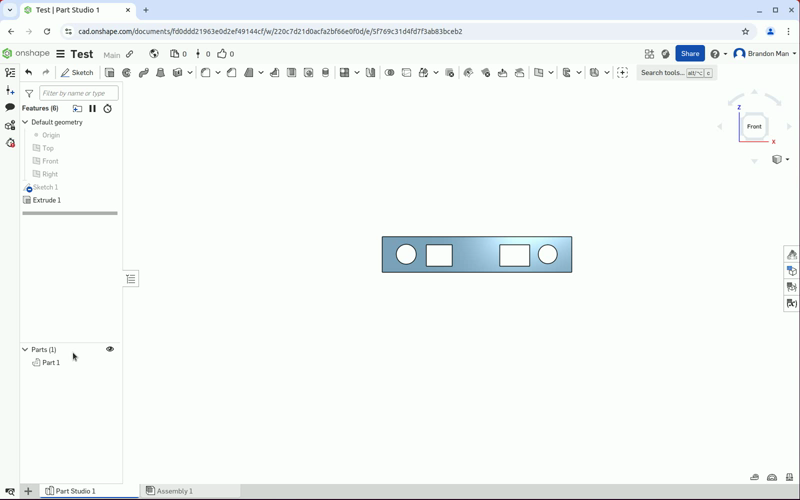
key(space)
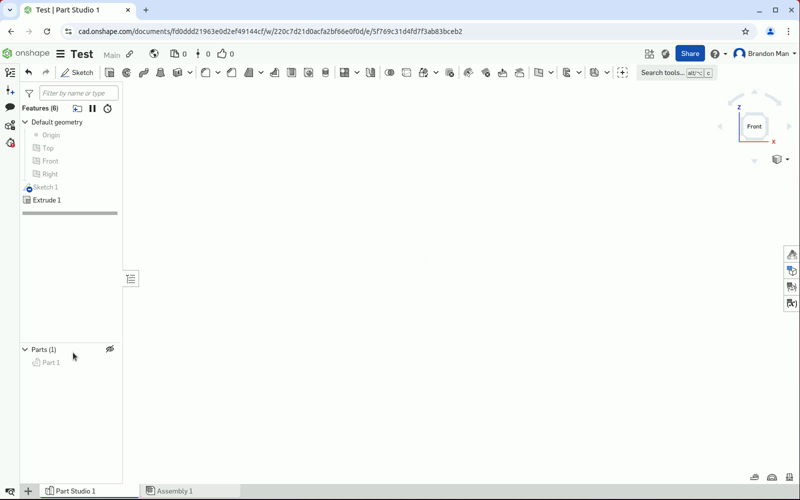
key_down(shift)
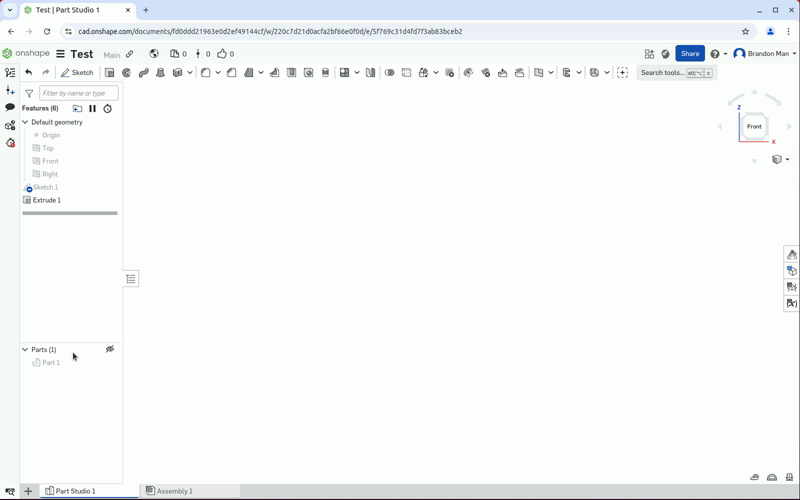
key(left)
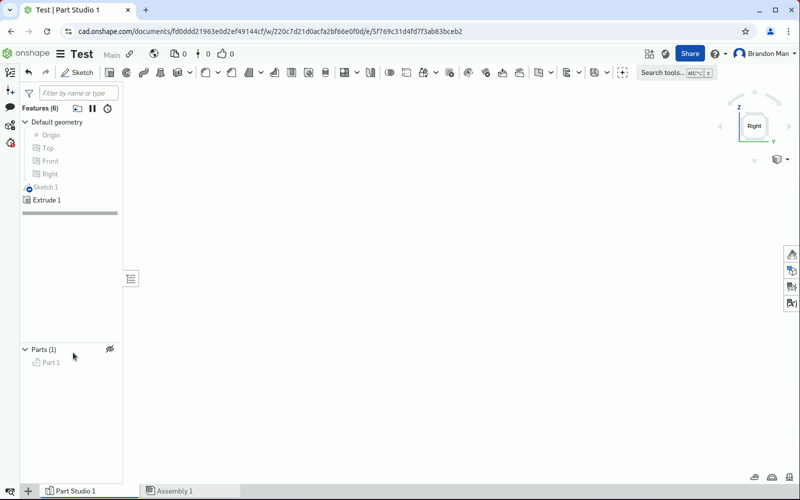
key_up(shift)
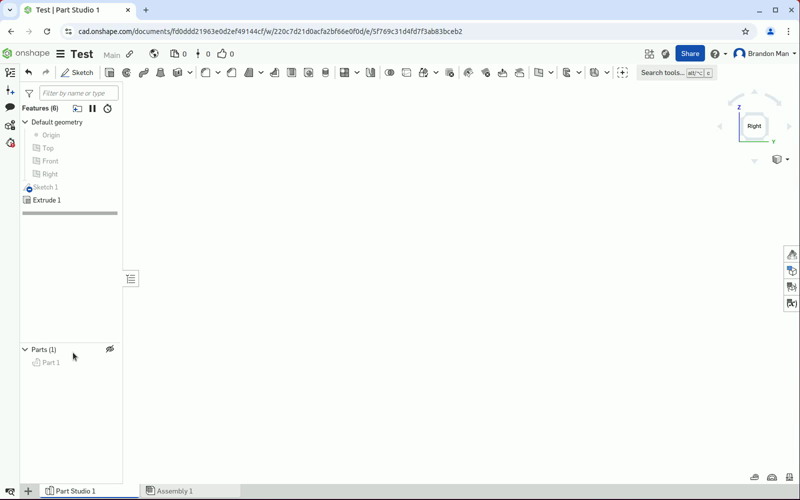
mouse_move(73, 352)
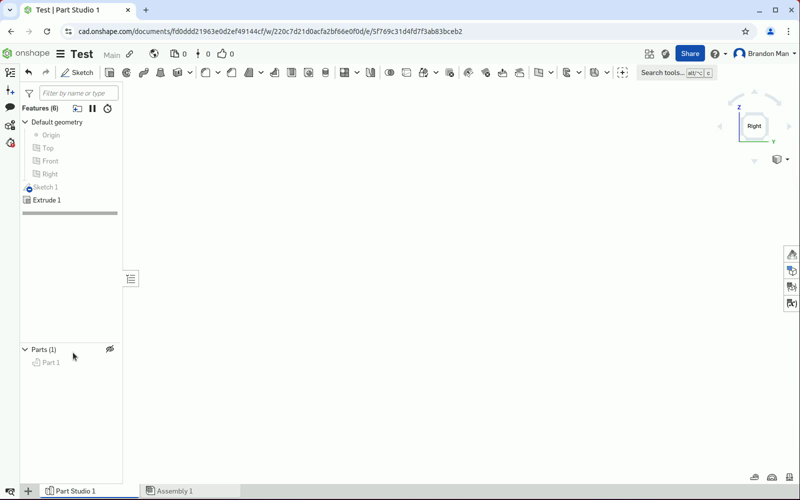
key(shift+y)
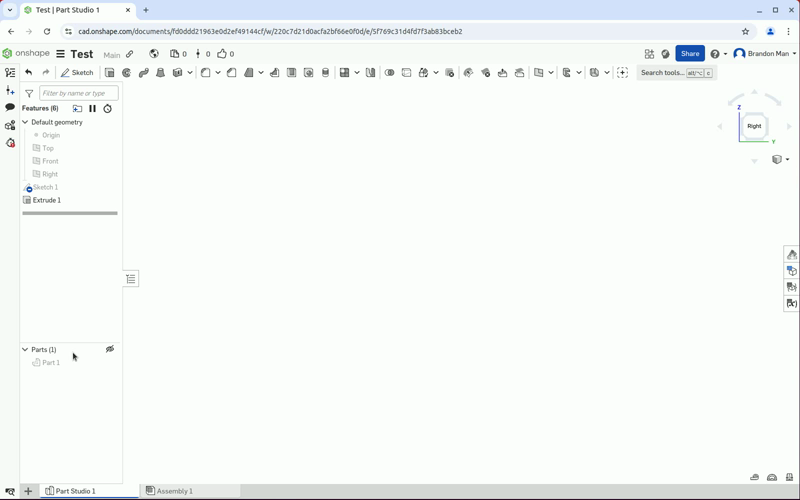
key(shift+s)
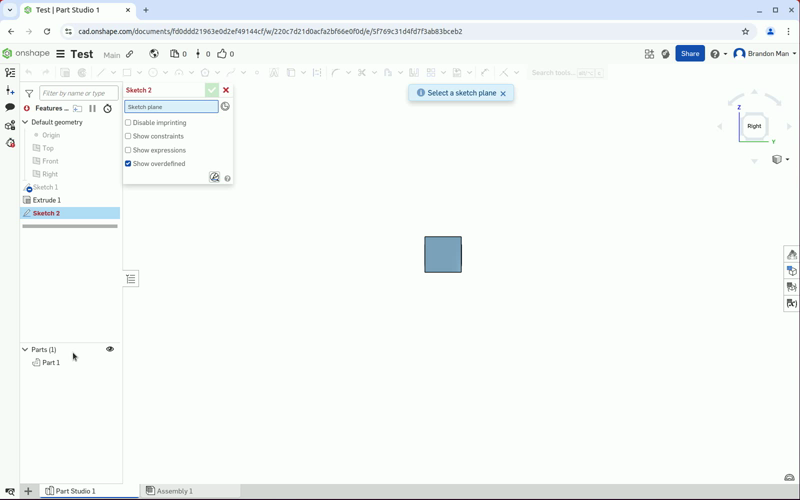
mouse_move(73, 176)
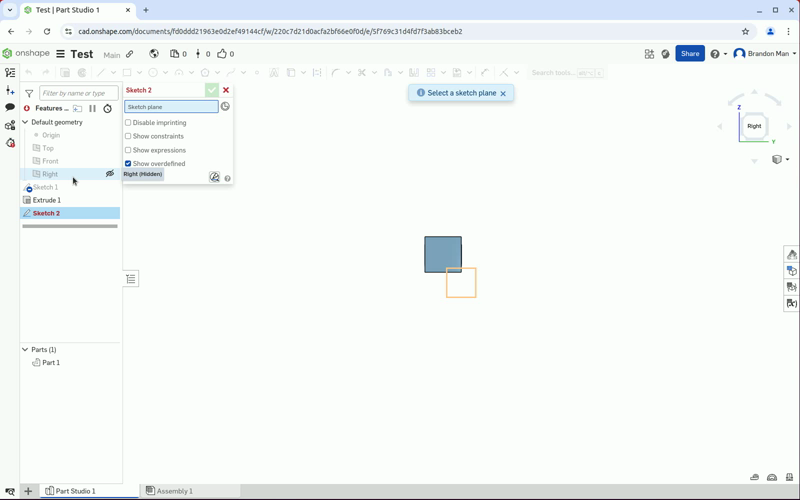
click(73, 176)
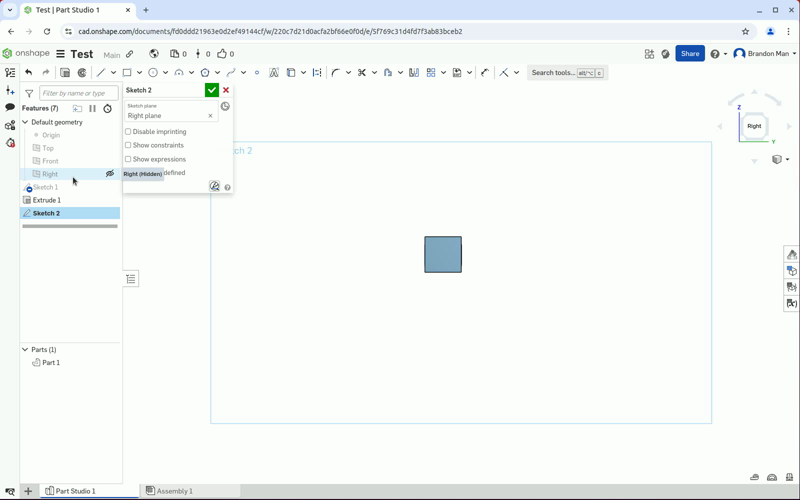
mouse_move(73, 352)
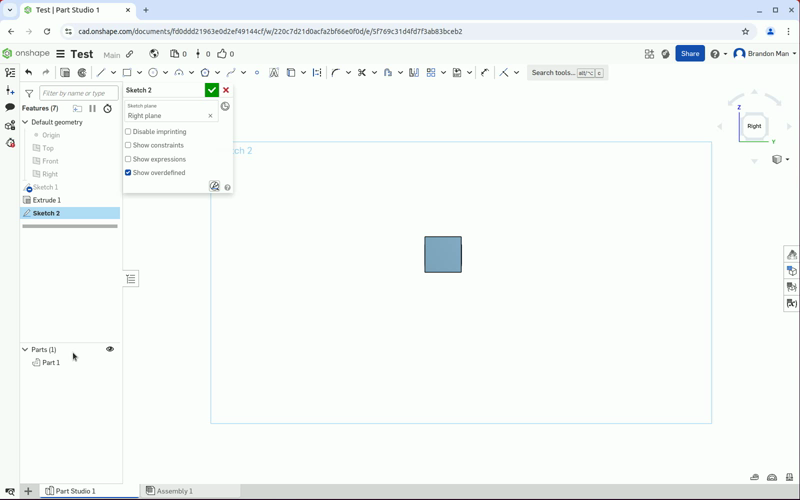
key(y)
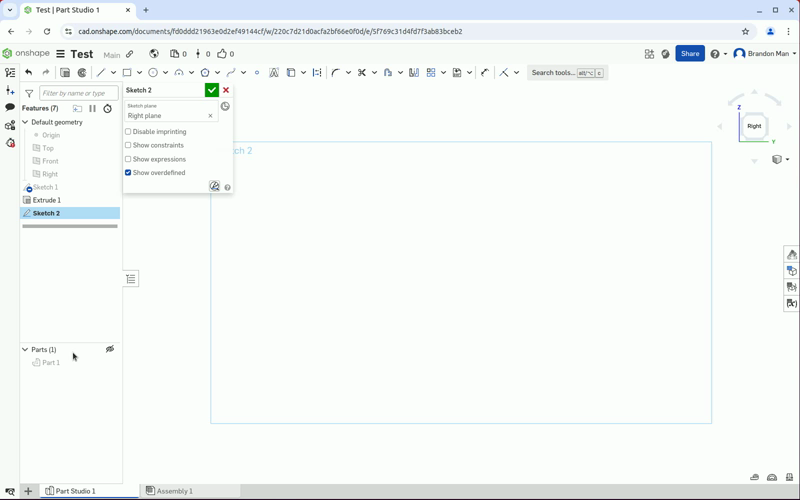
key(l)
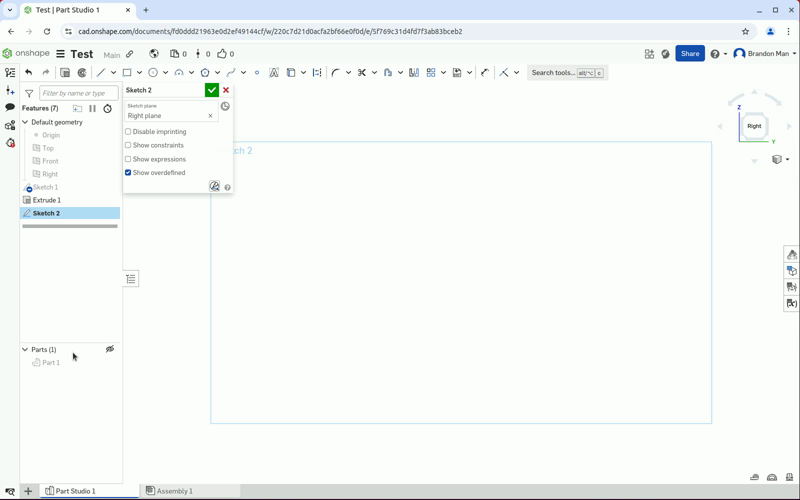
key_down(shift)
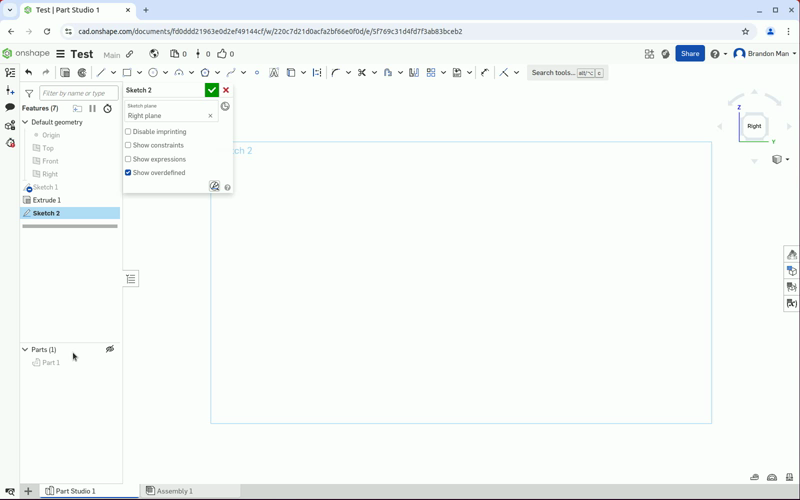
mouse_move(417, 239)
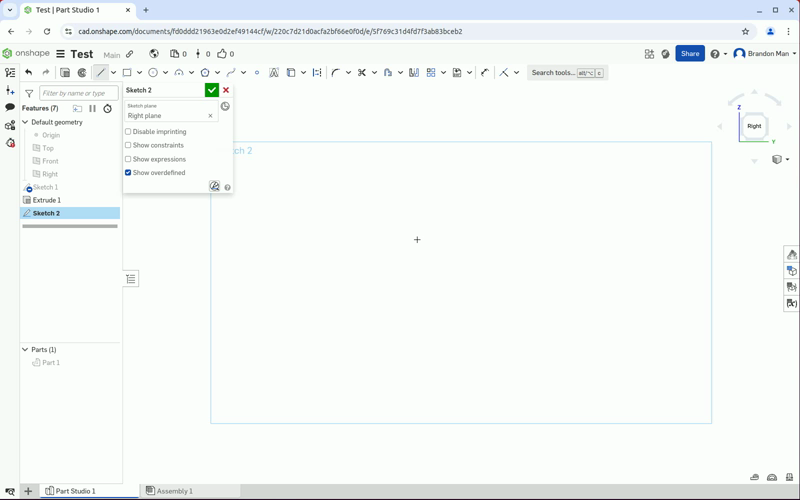
click(417, 239)
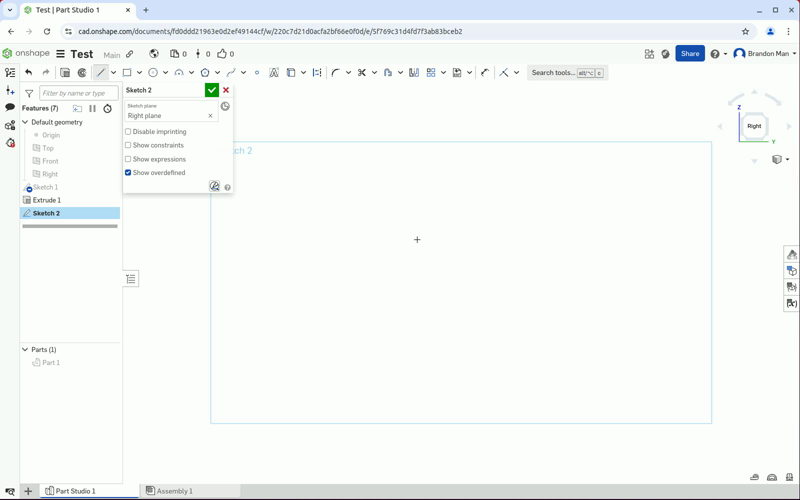
key_up(shift)
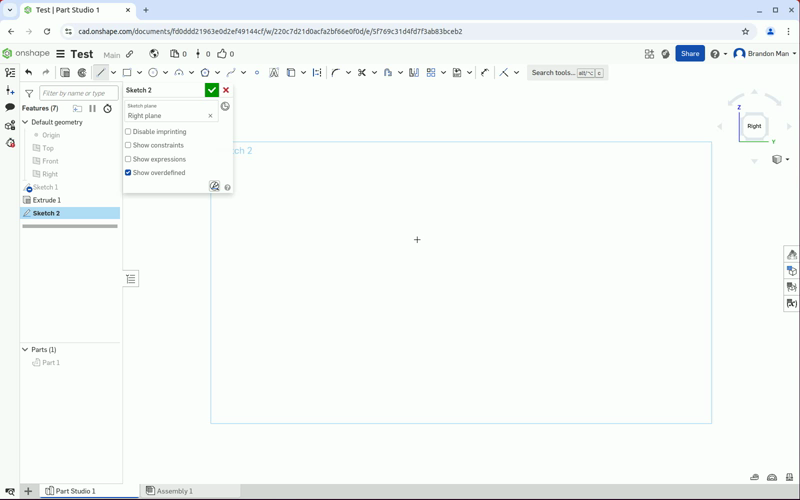
key_down(shift)
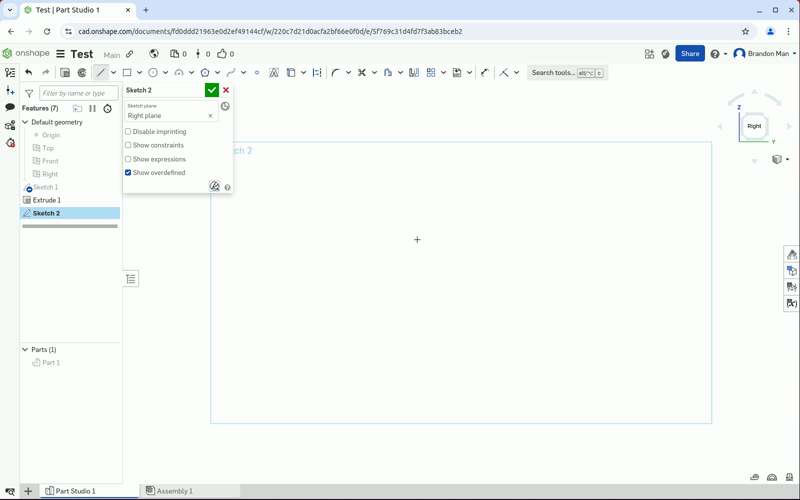
mouse_move(447, 239)
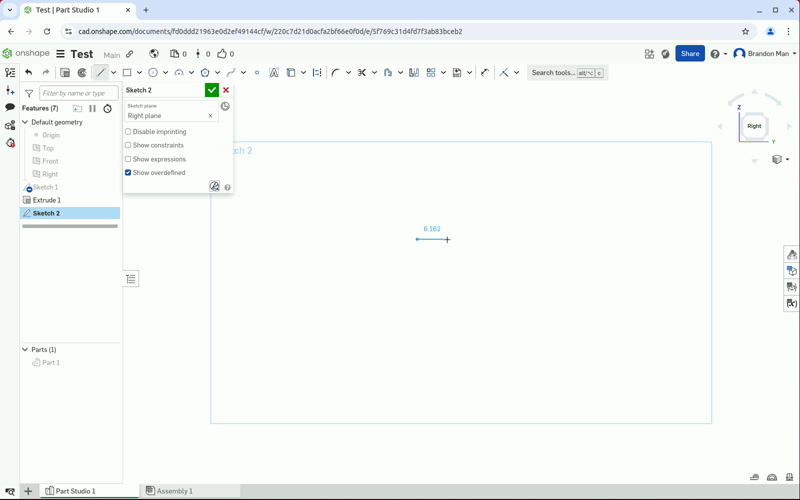
mouse_move(470, 239)
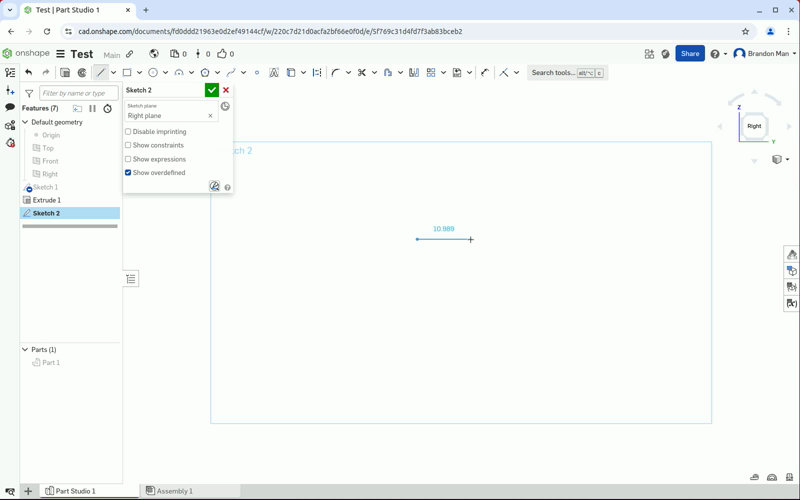
click(470, 239)
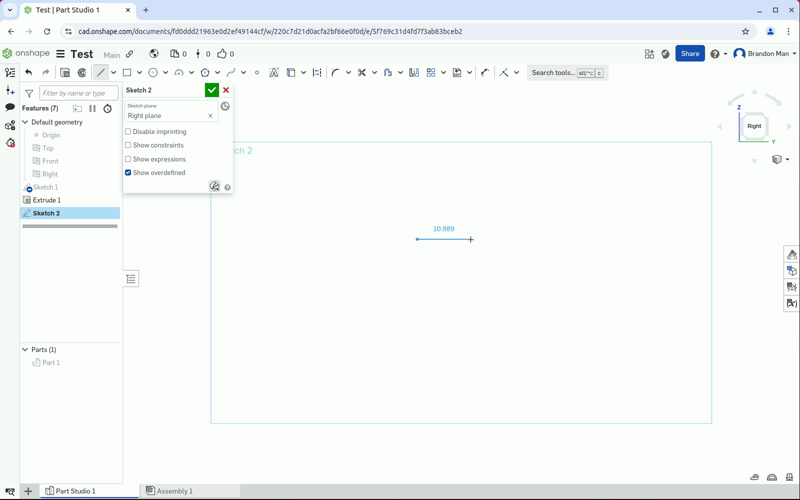
key_up(shift)
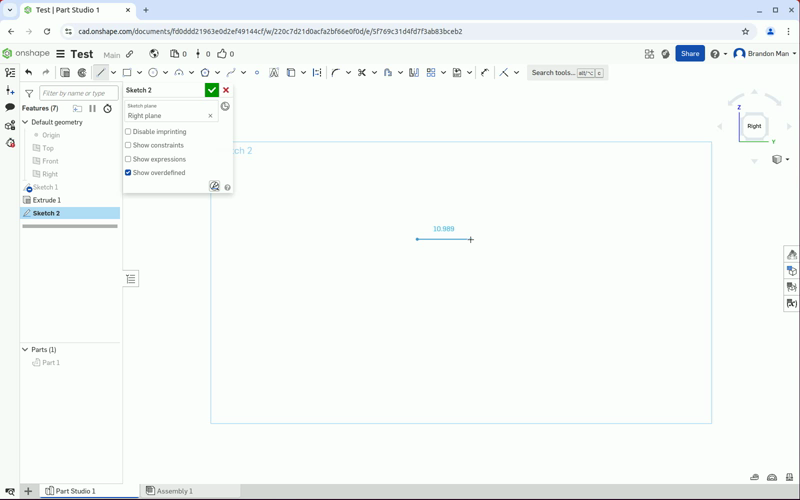
key_down(shift)
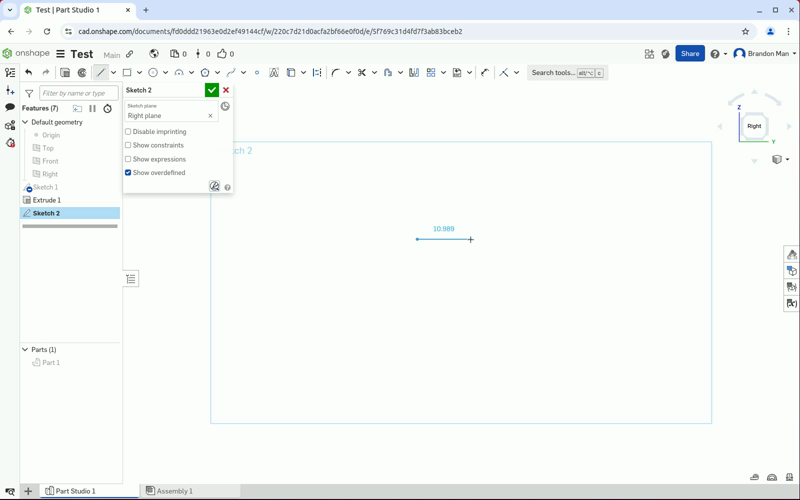
mouse_move(500, 239)
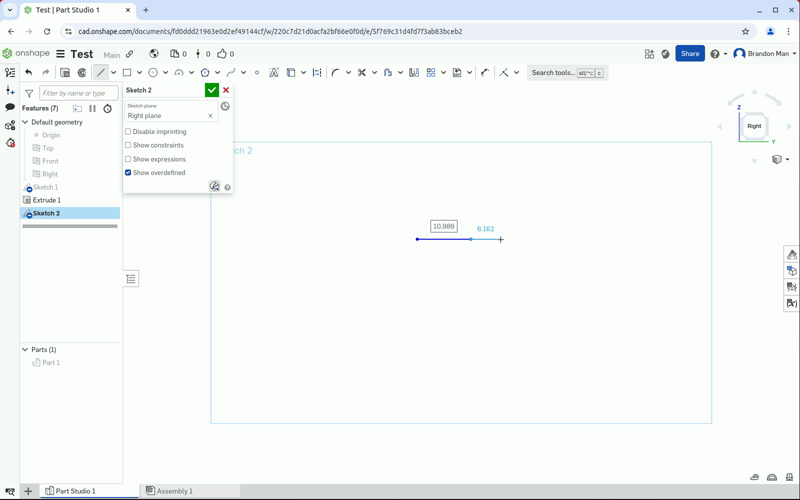
mouse_move(470, 236)
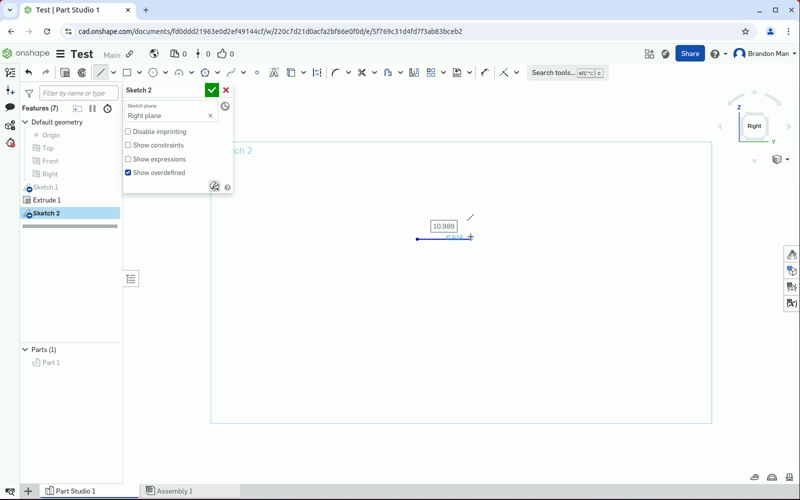
scroll(6)
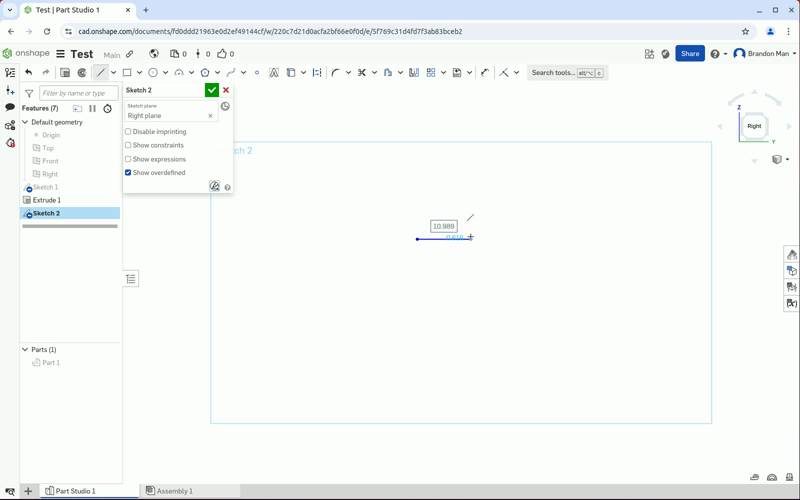
scroll(6)
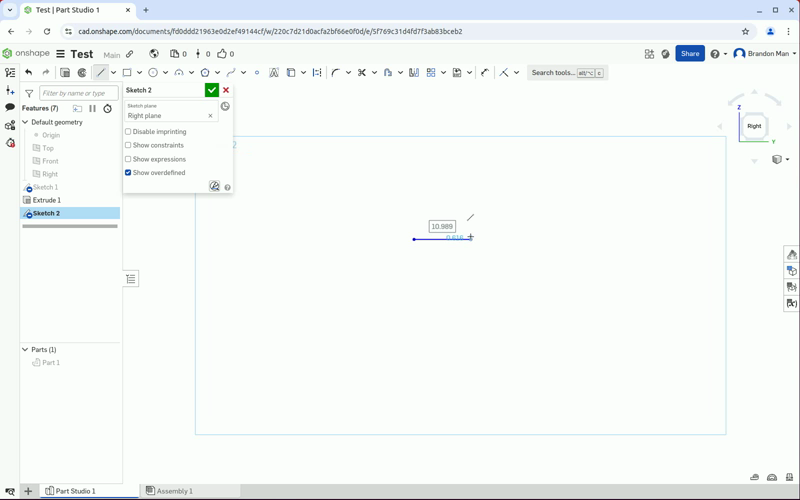
scroll(6)
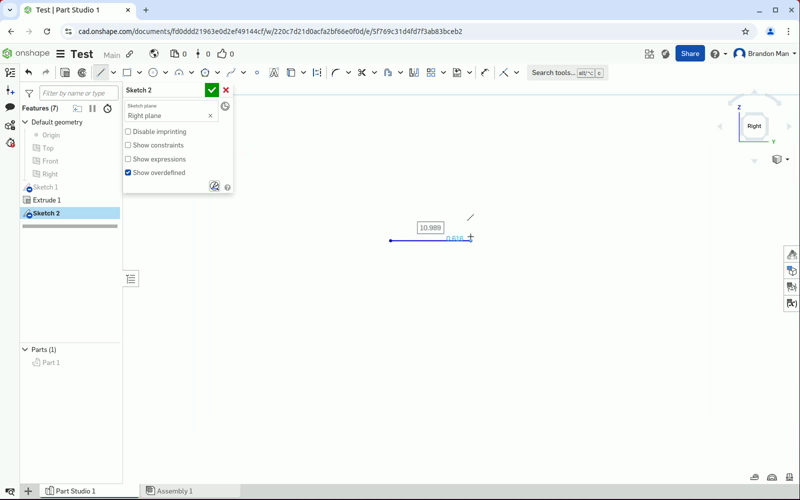
scroll(6)
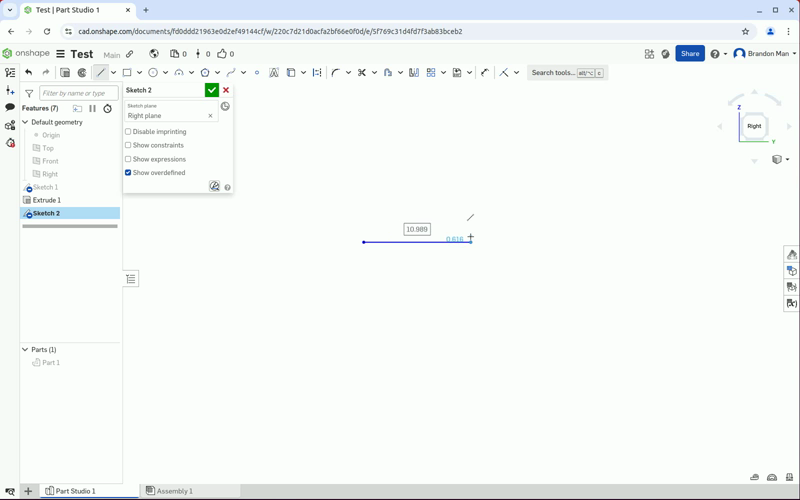
scroll(6)
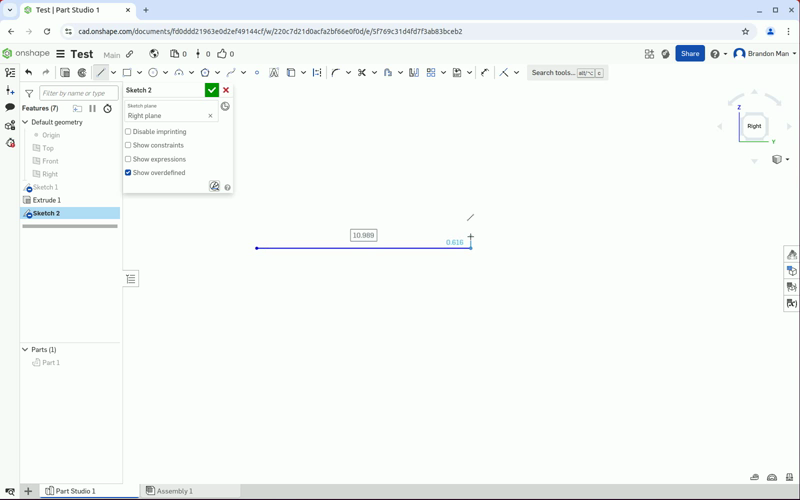
scroll(6)
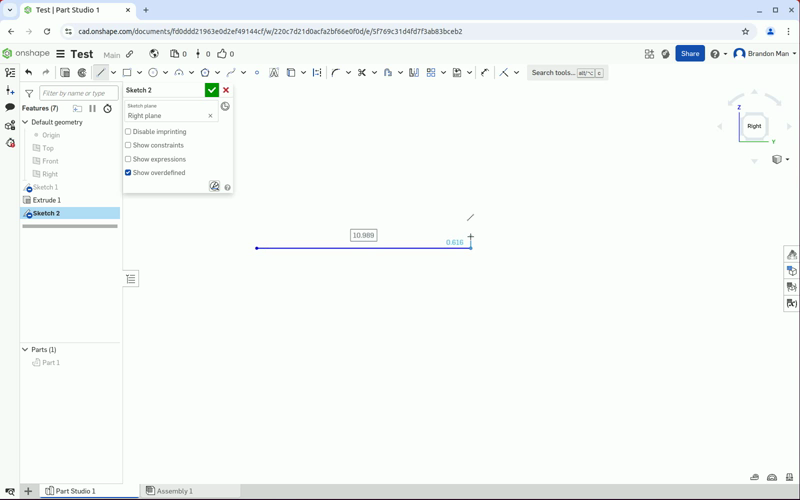
scroll(6)
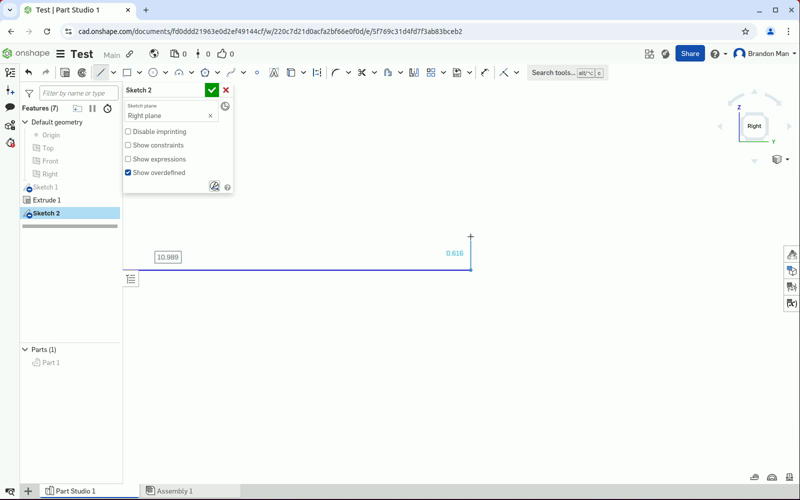
click(470, 236)
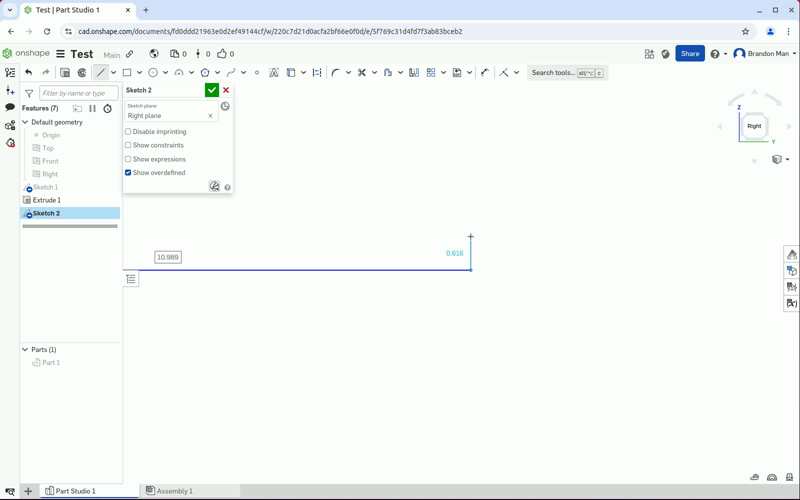
scroll(-6)
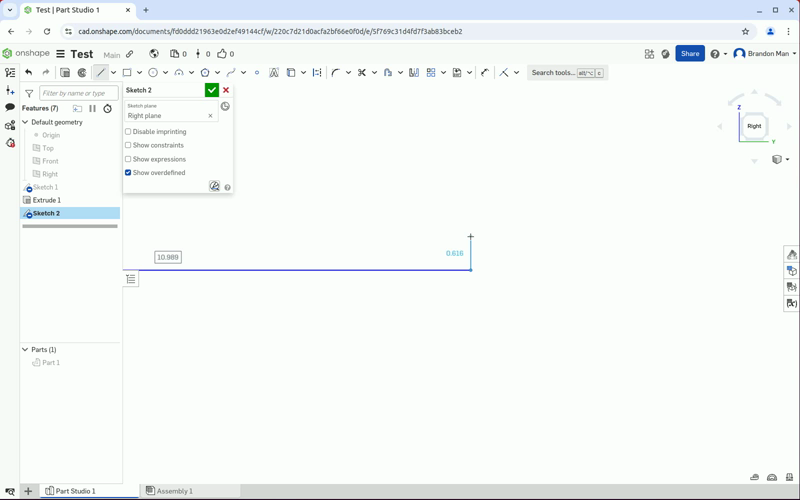
scroll(-6)
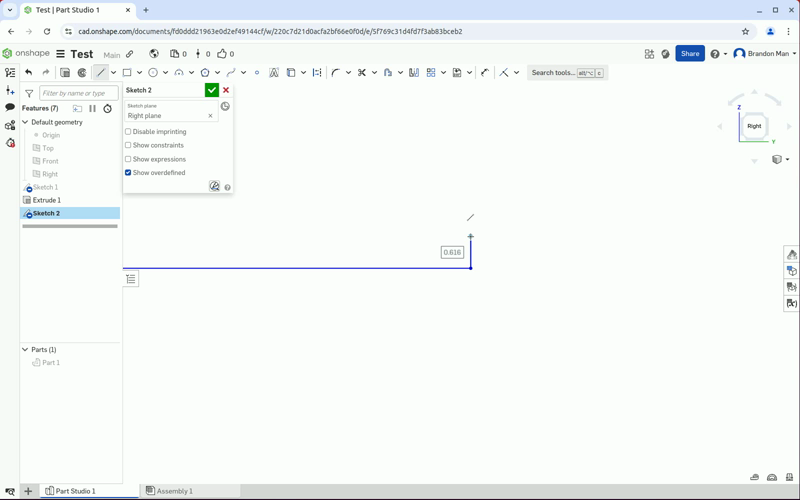
scroll(-6)
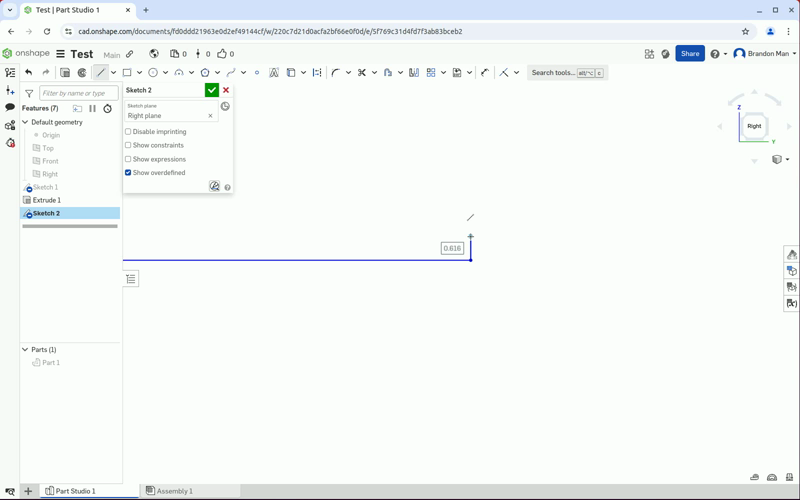
scroll(-6)
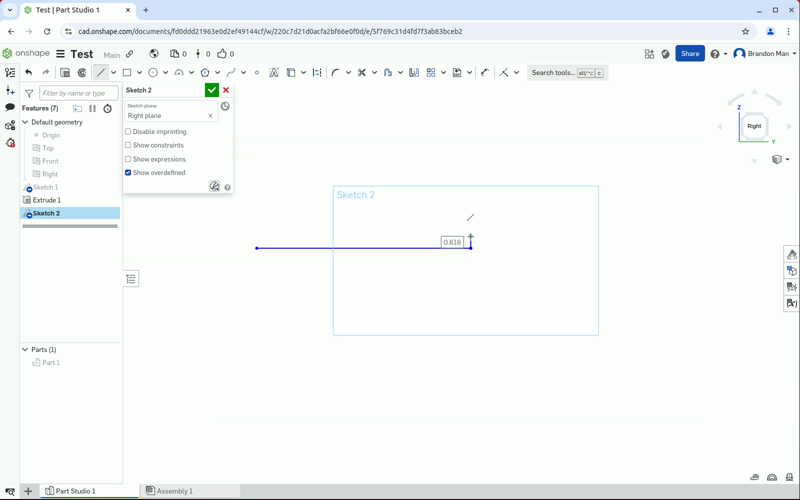
scroll(-6)
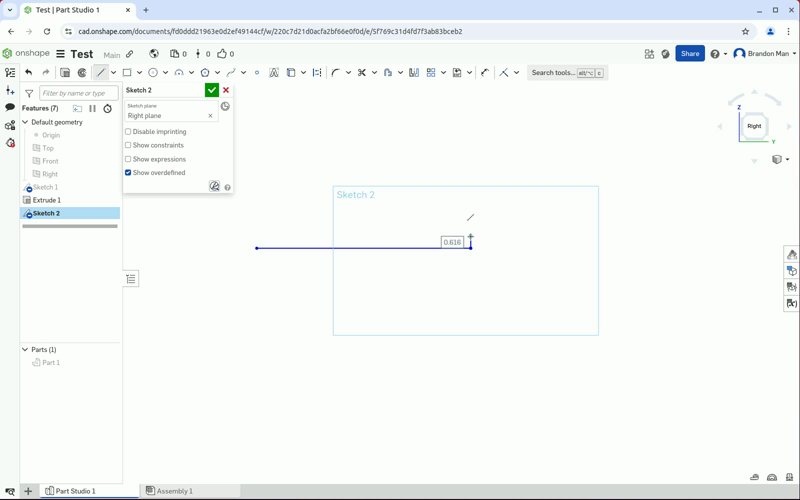
scroll(-6)
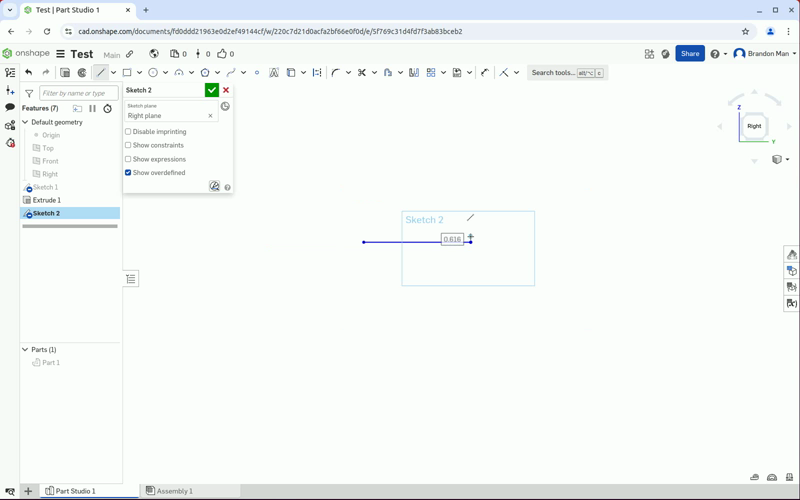
scroll(-6)
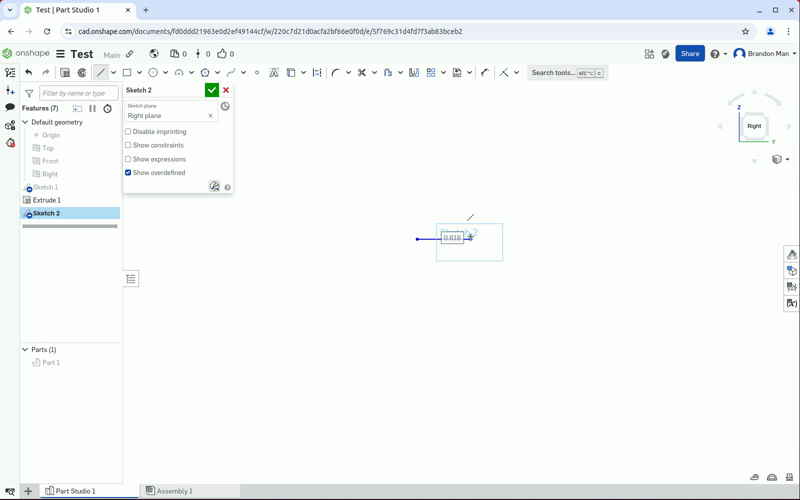
key_up(shift)
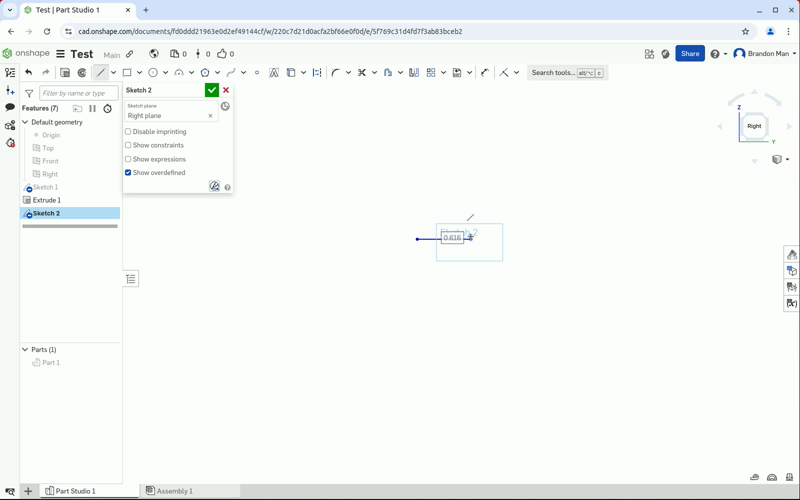
key_down(shift)
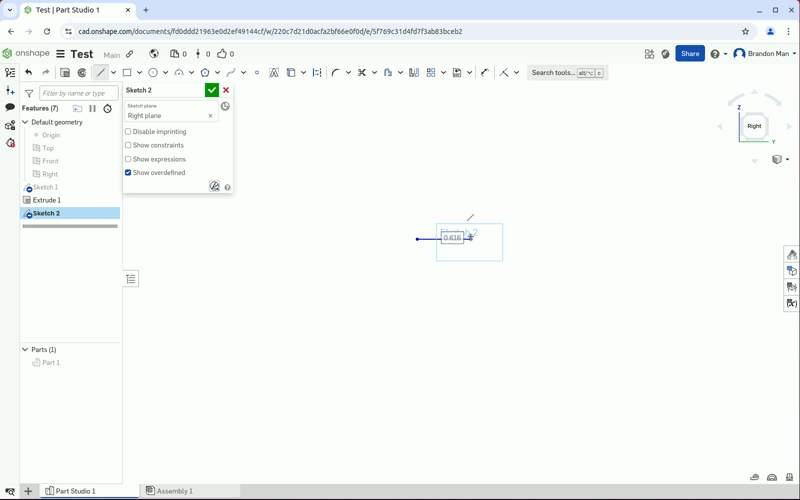
mouse_move(500, 236)
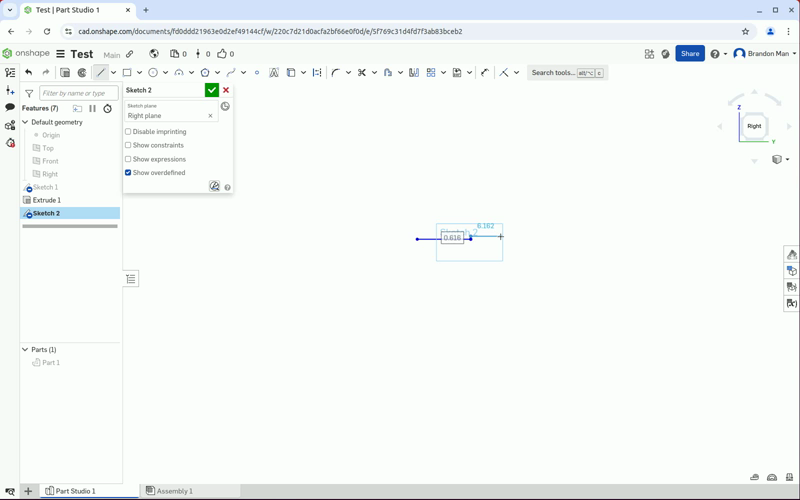
mouse_move(417, 236)
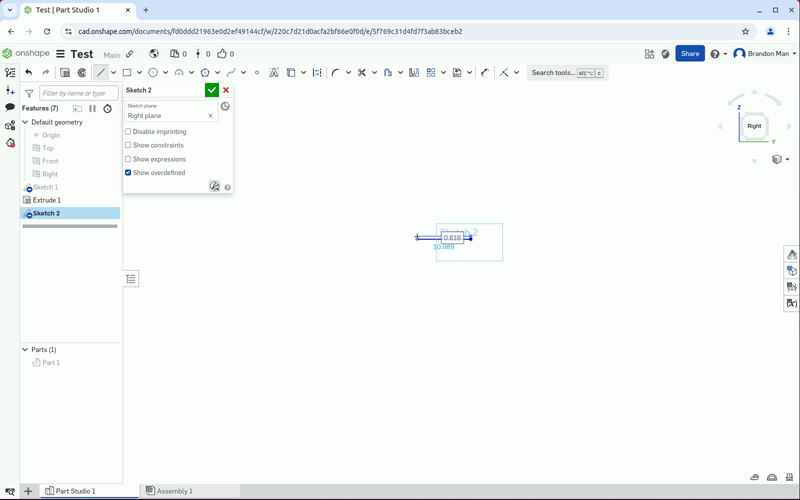
scroll(6)
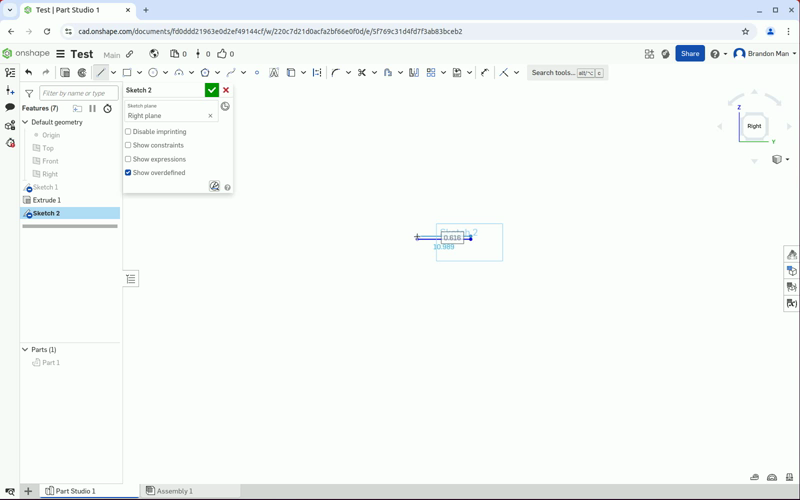
scroll(6)
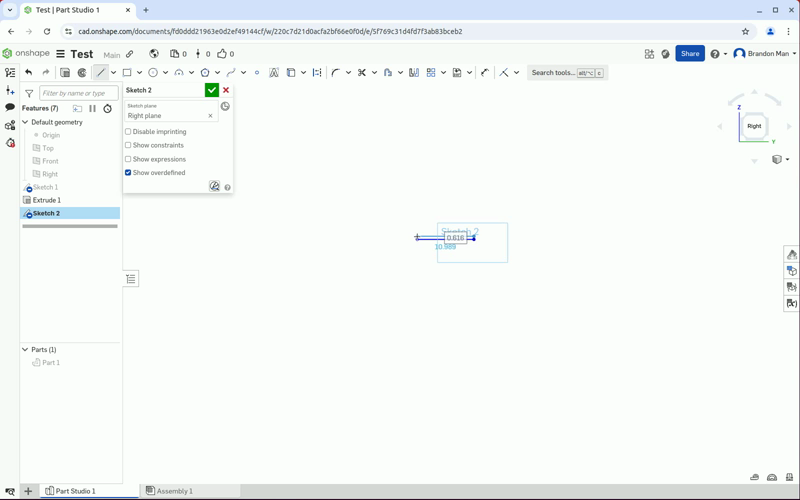
scroll(6)
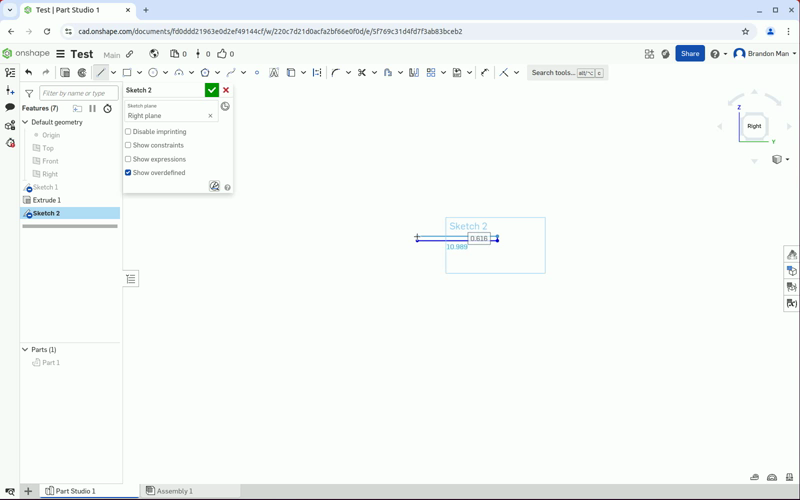
scroll(6)
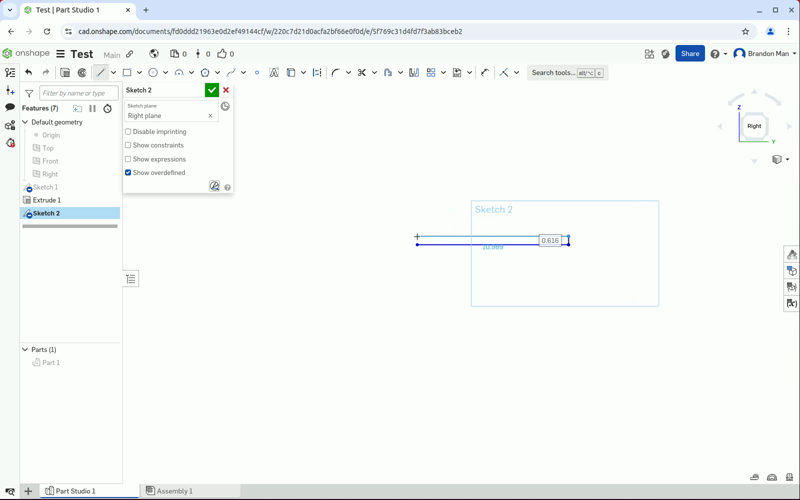
scroll(6)
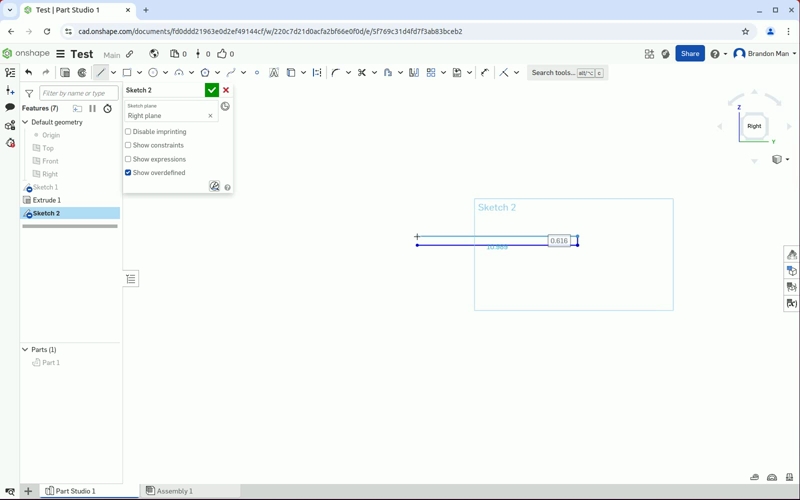
scroll(6)
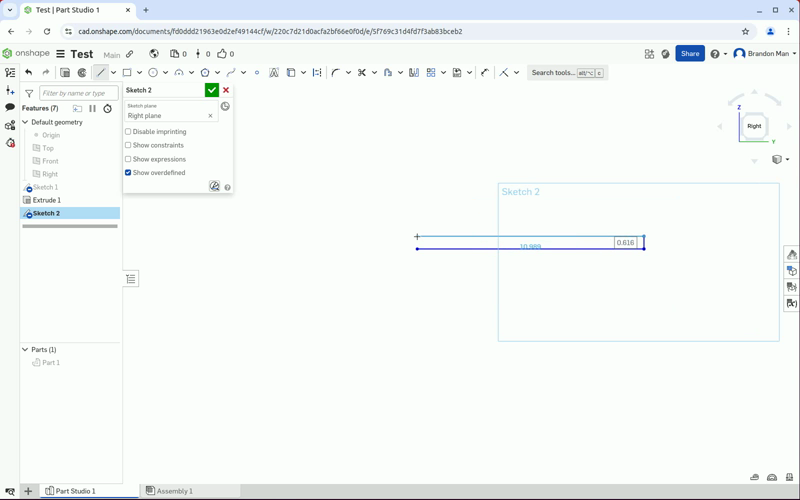
scroll(6)
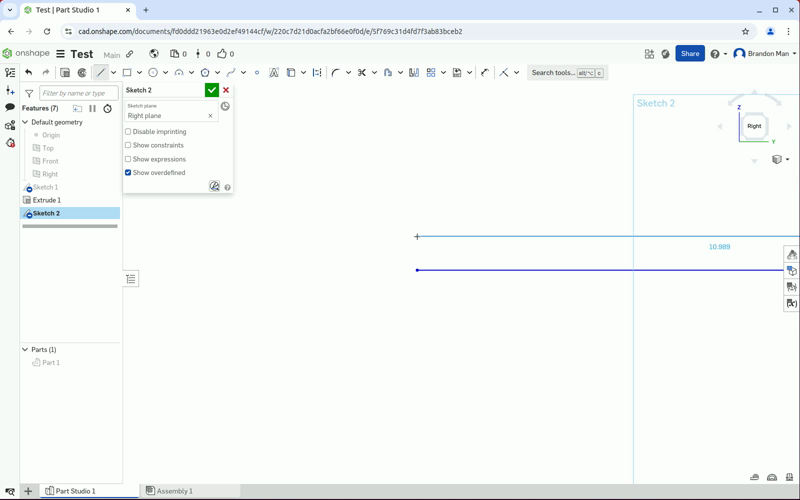
click(417, 236)
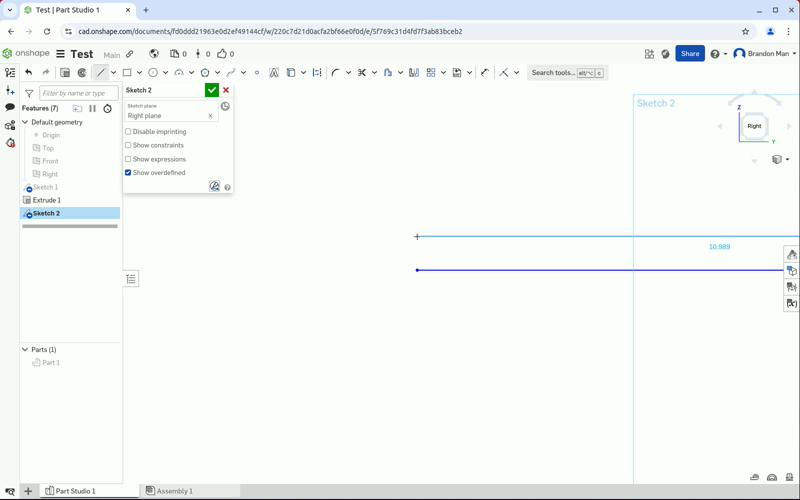
scroll(-6)
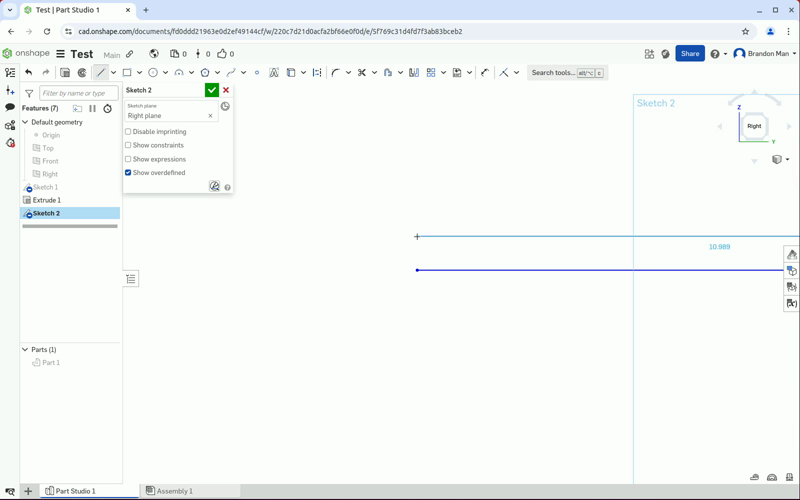
scroll(-6)
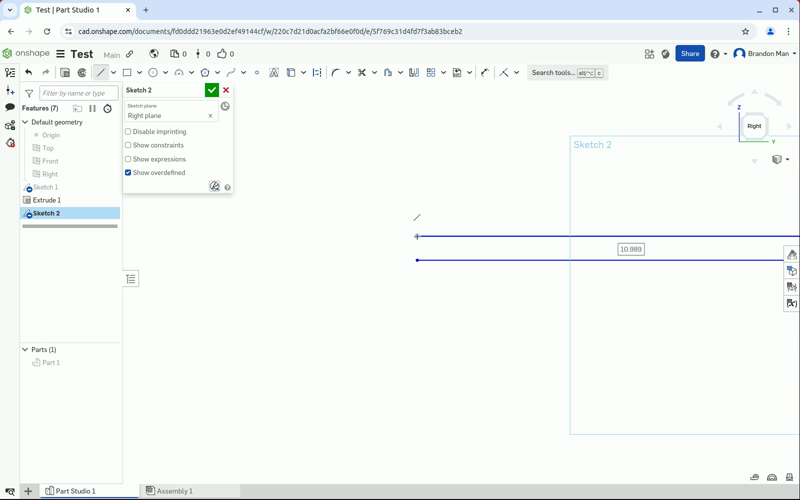
scroll(-6)
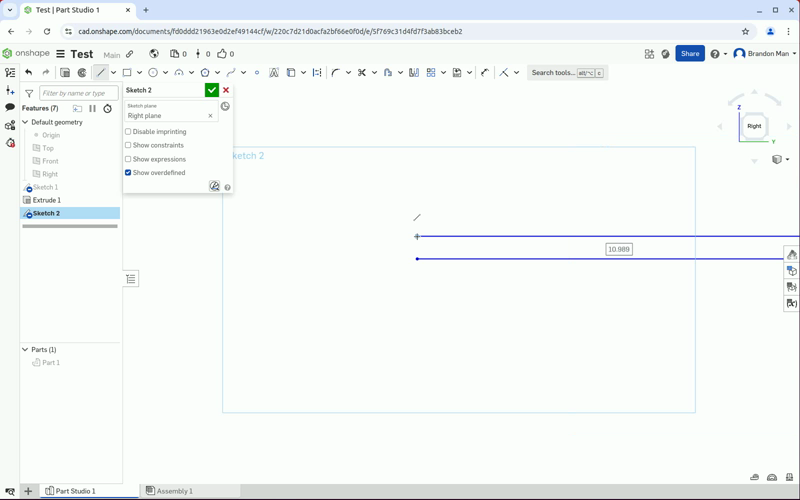
scroll(-6)
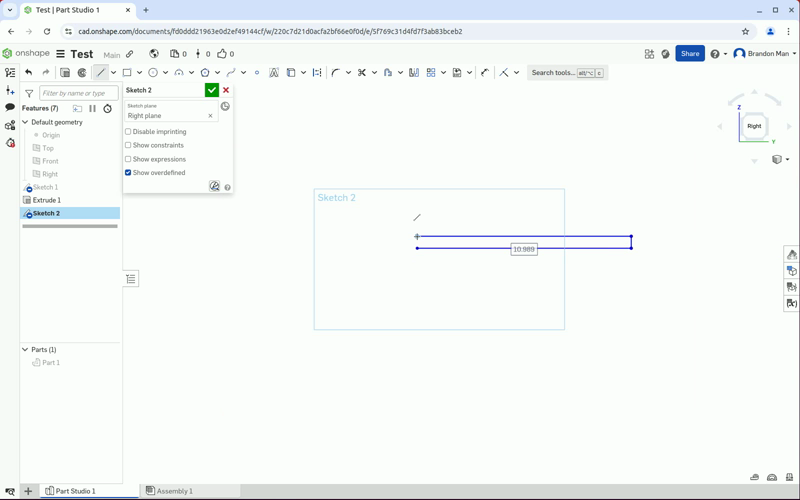
scroll(-6)
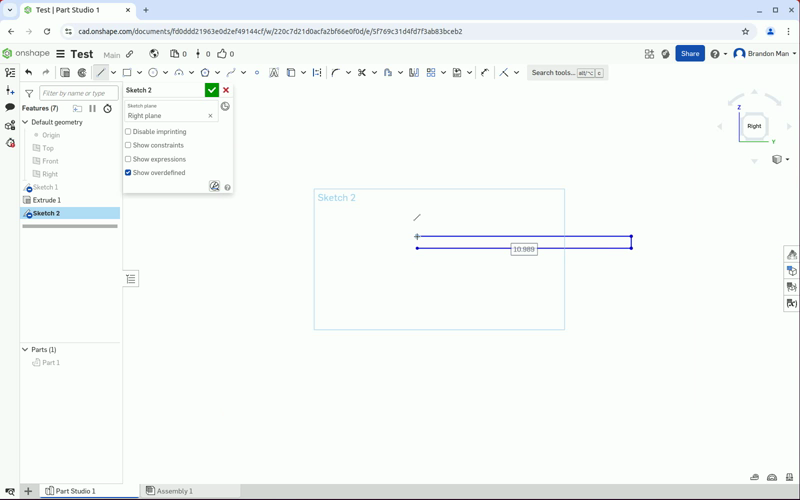
scroll(-6)
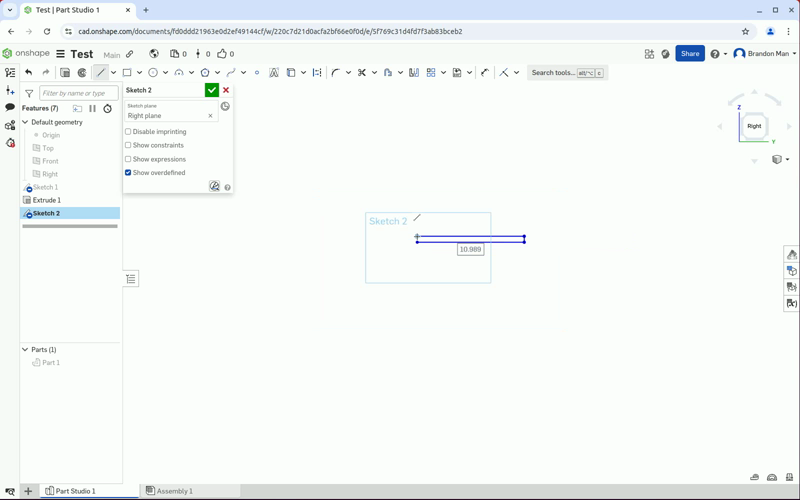
scroll(-6)
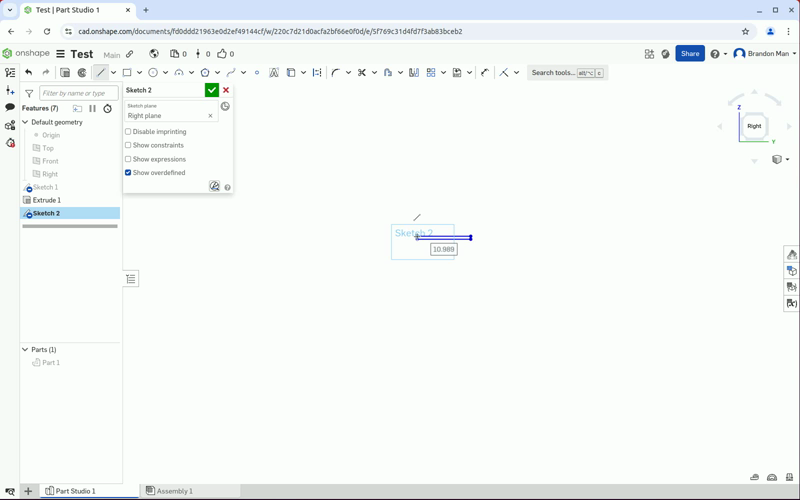
key_up(shift)
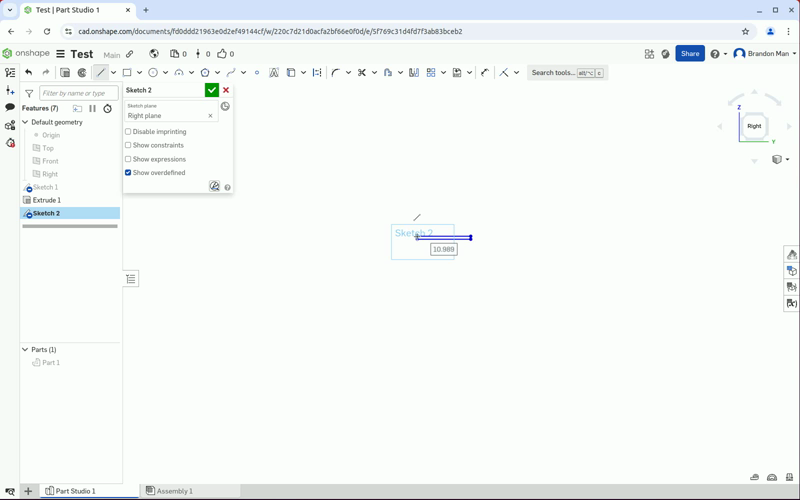
mouse_move(447, 236)
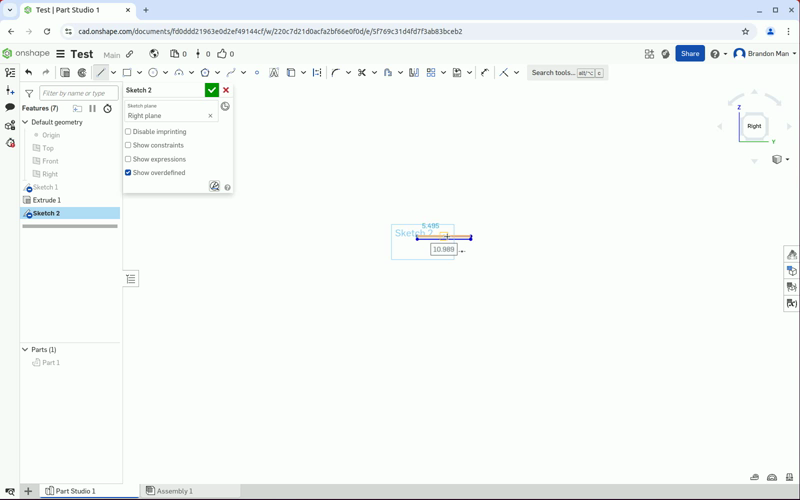
key_down(shift)
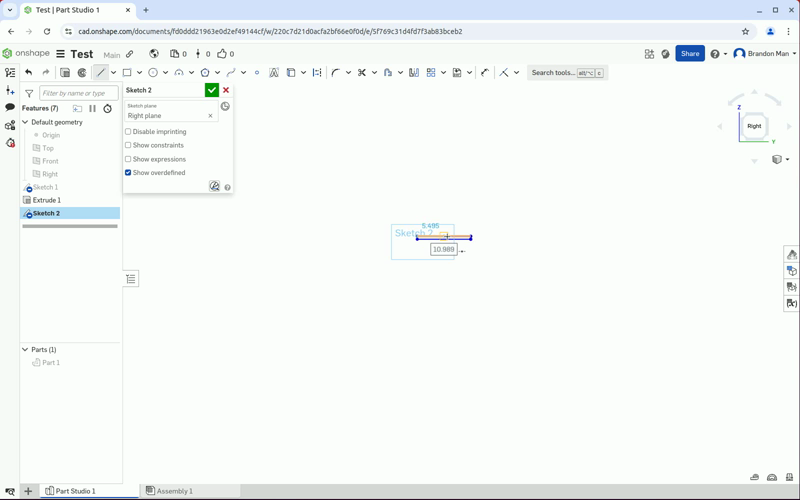
mouse_move(417, 239)
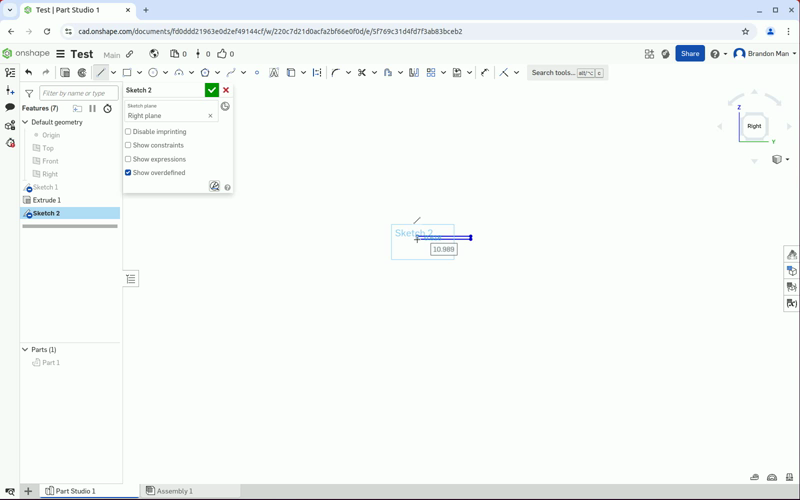
scroll(6)
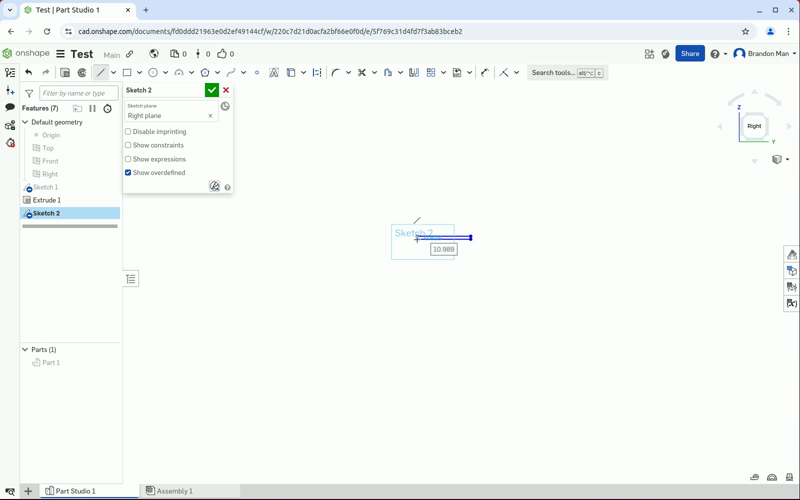
scroll(6)
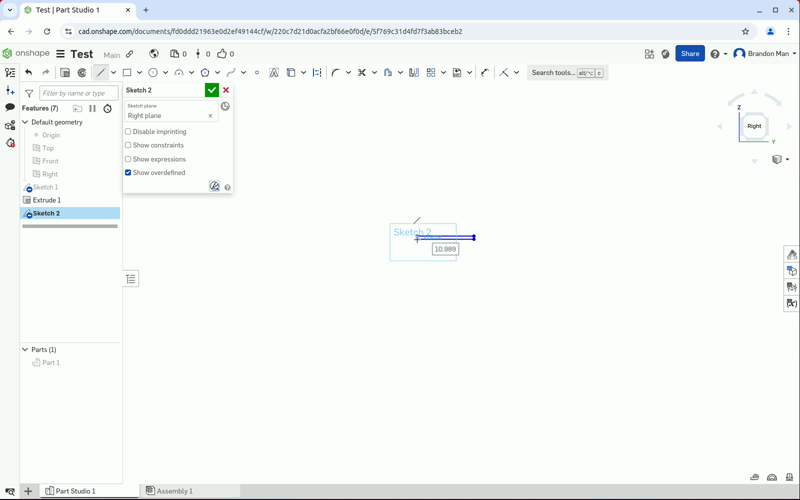
scroll(6)
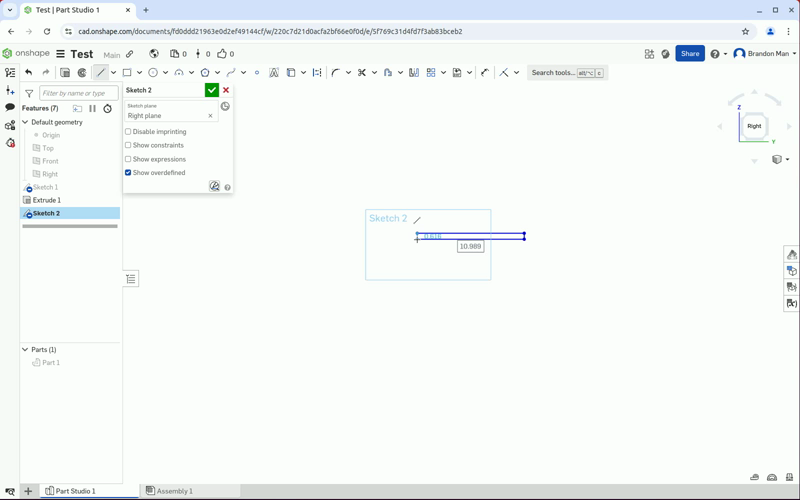
scroll(6)
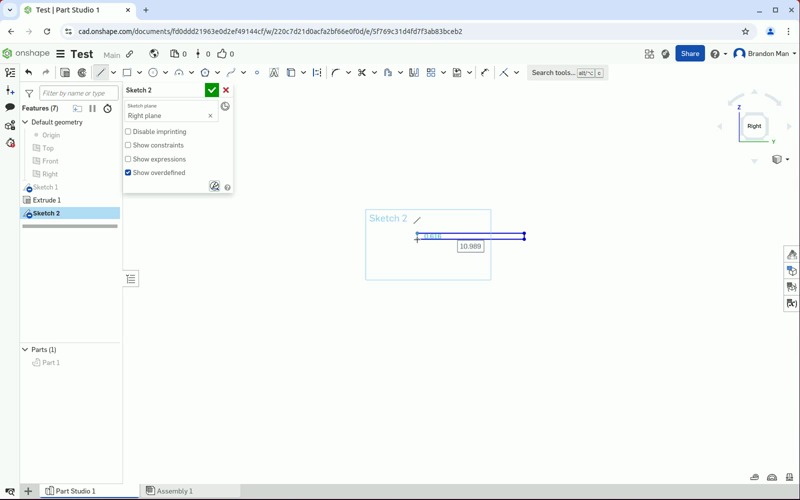
scroll(6)
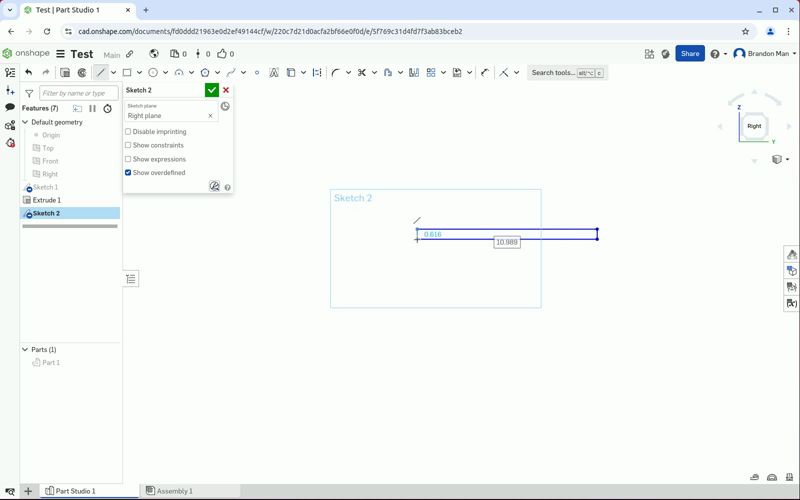
scroll(6)
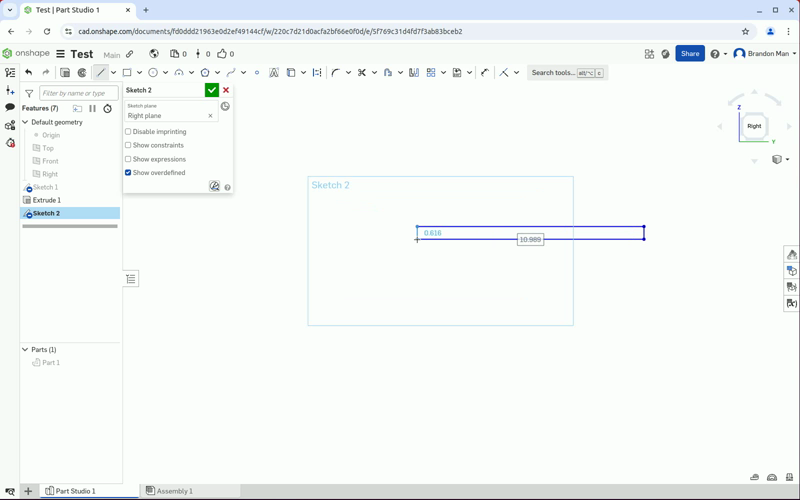
scroll(6)
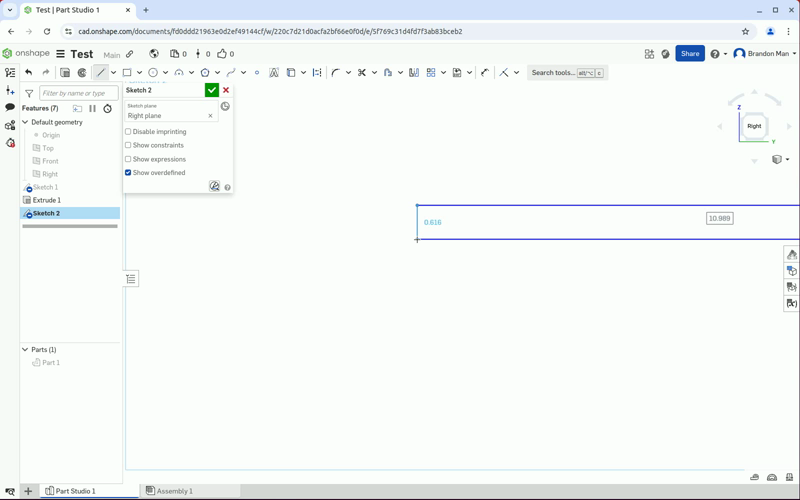
key_up(shift)
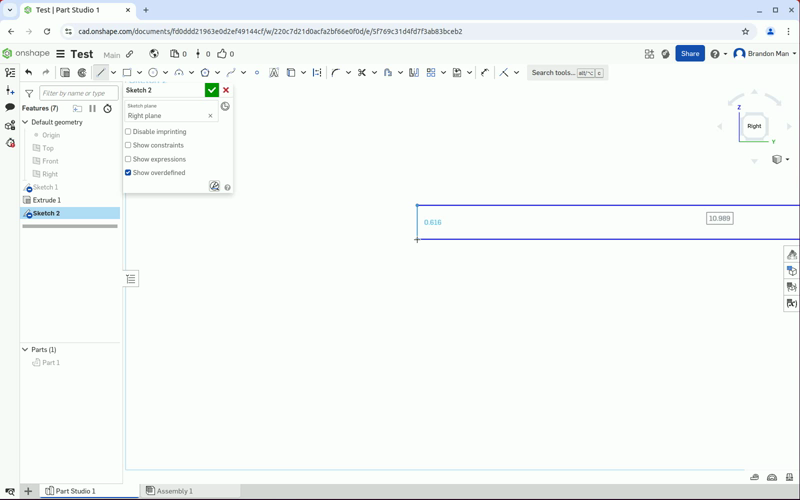
click(417, 239)
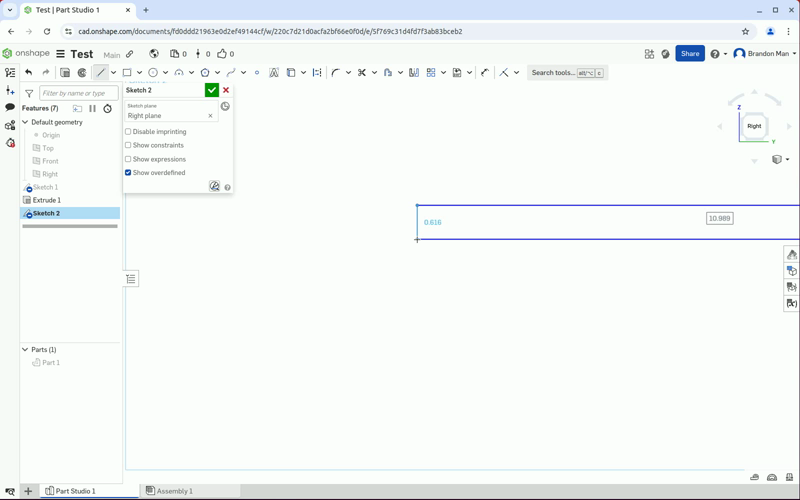
scroll(-6)
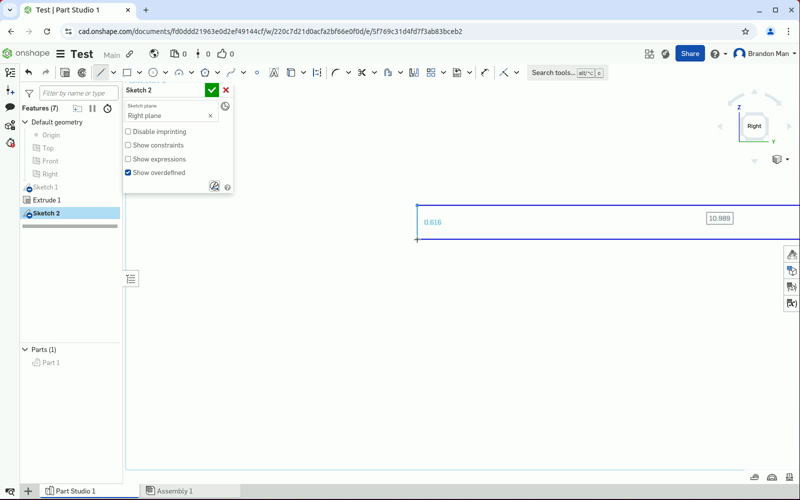
scroll(-6)
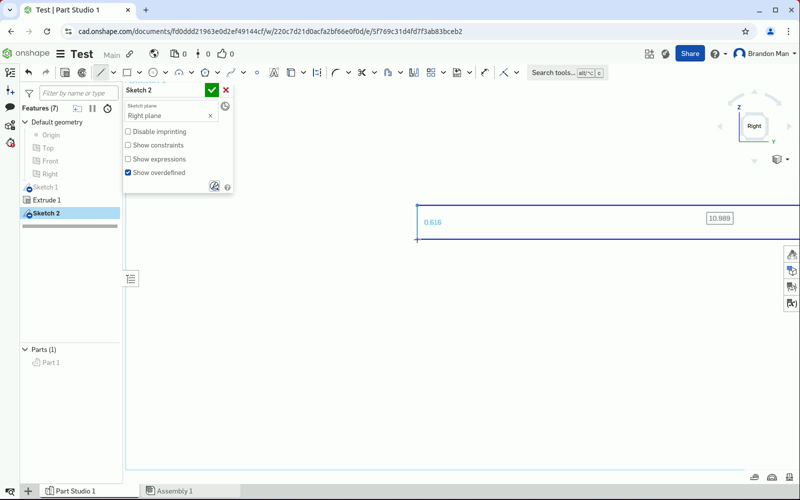
scroll(-6)
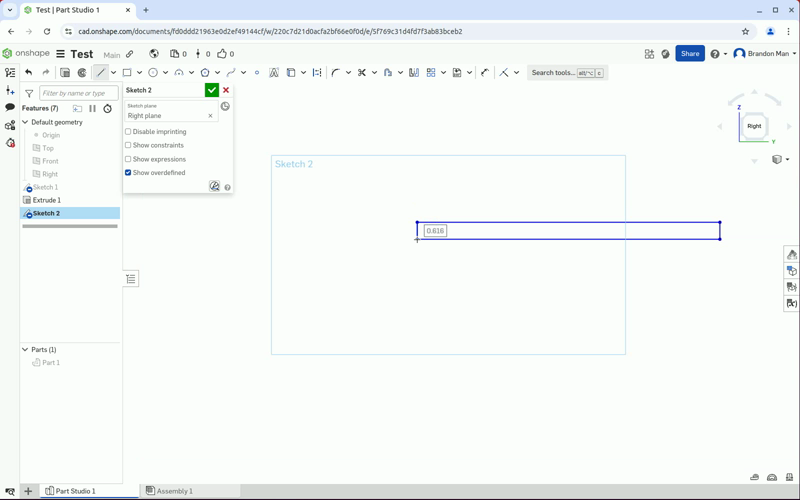
scroll(-6)
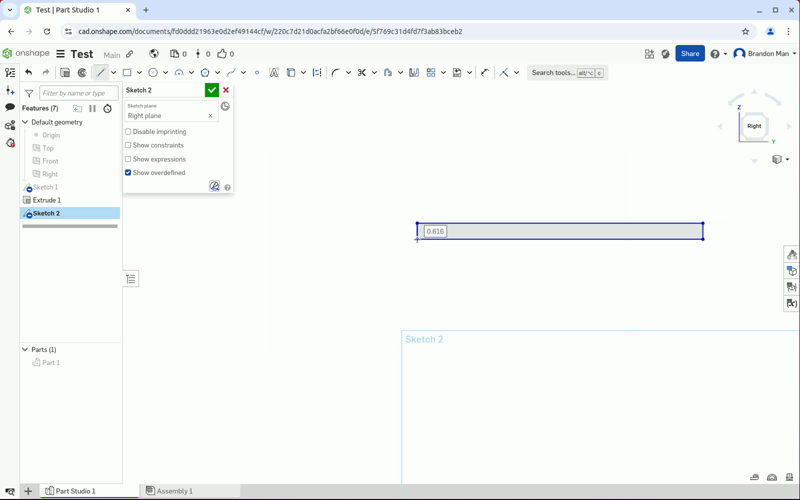
scroll(-6)
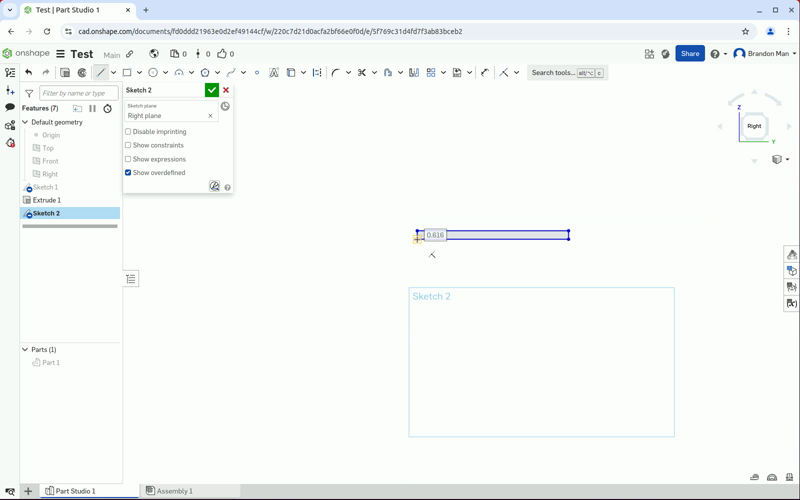
scroll(-6)
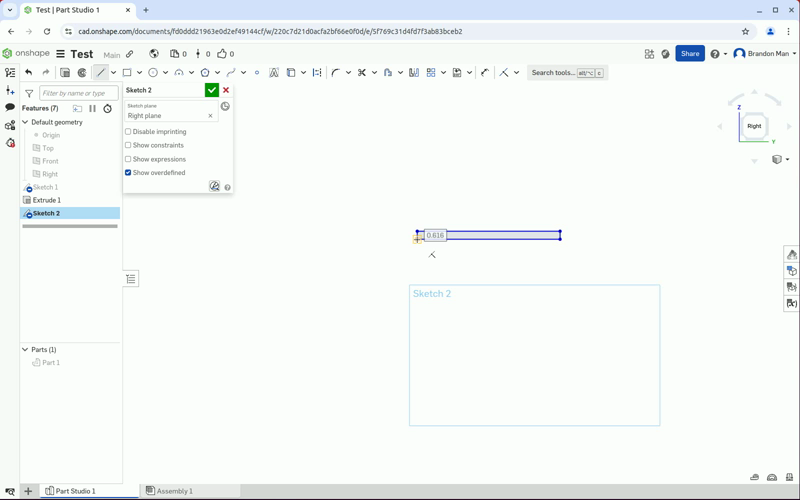
scroll(-6)
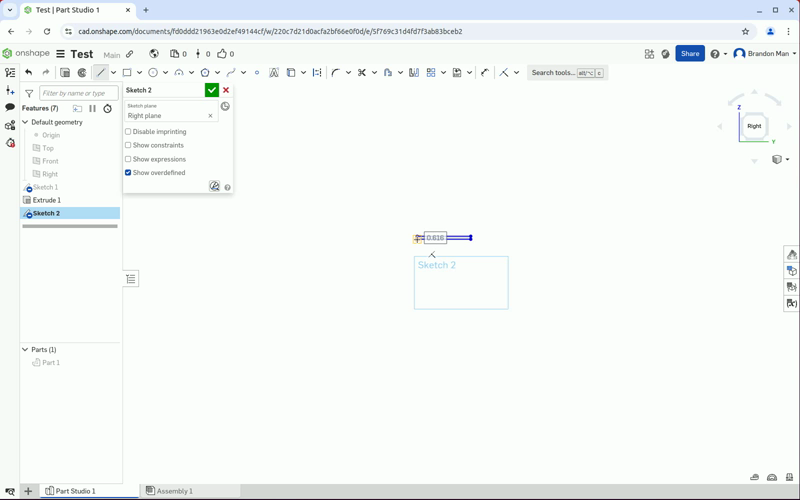
key(esc)
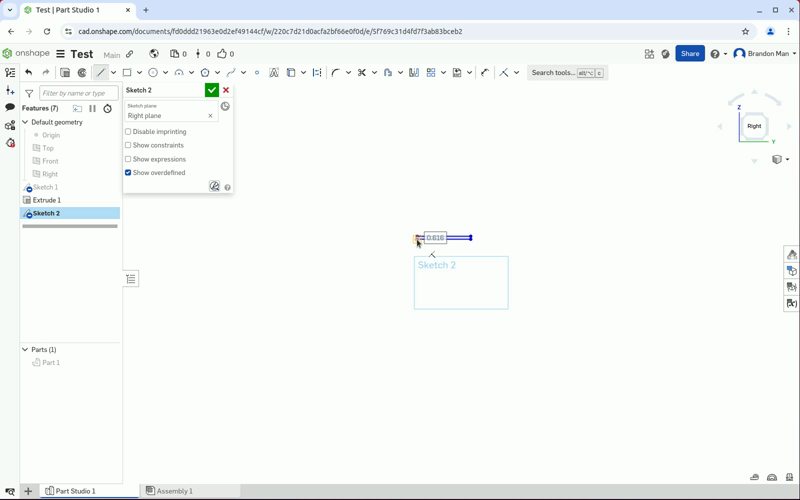
mouse_move(440, 238)
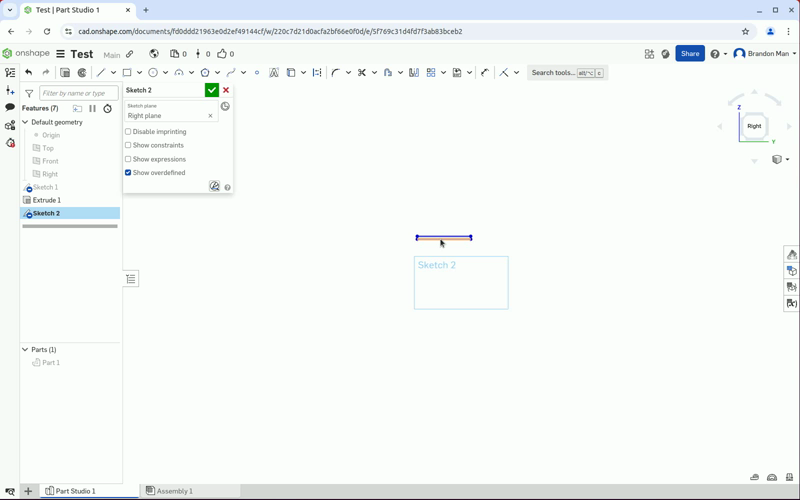
scroll(6)
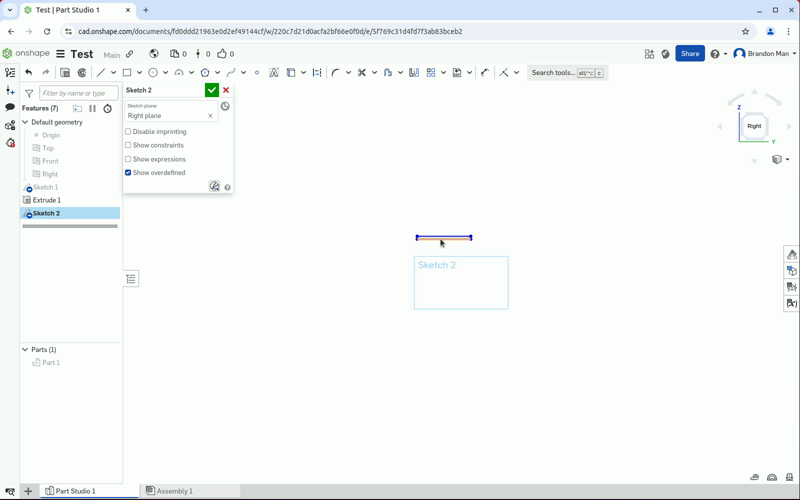
scroll(6)
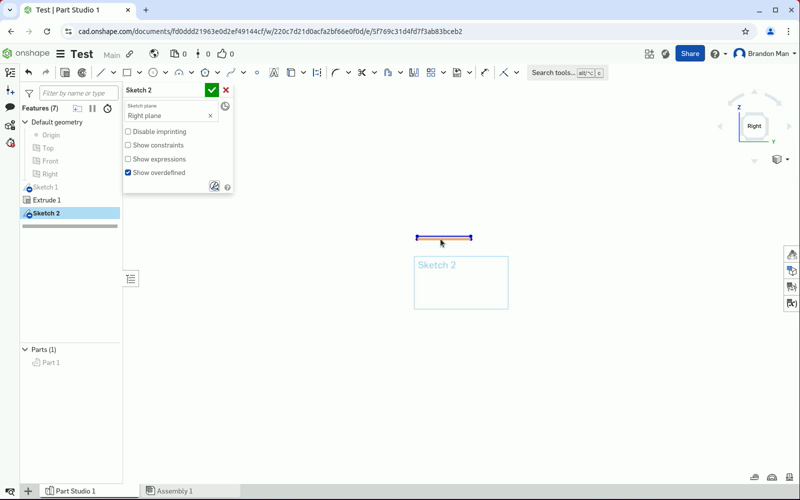
scroll(6)
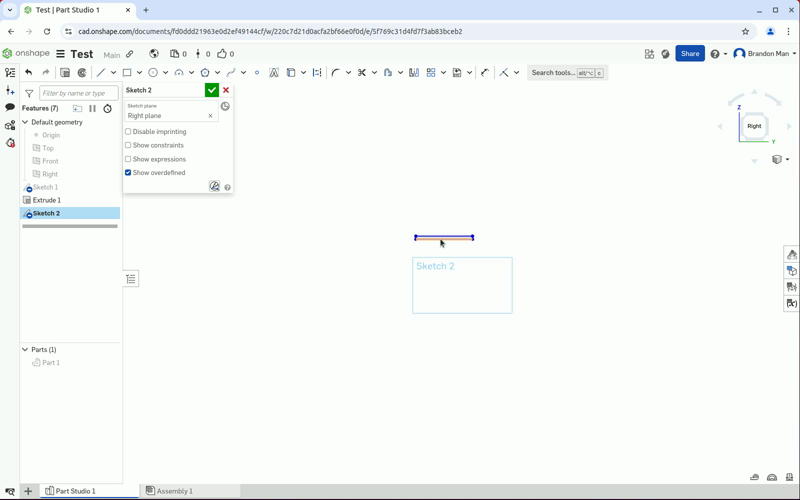
scroll(6)
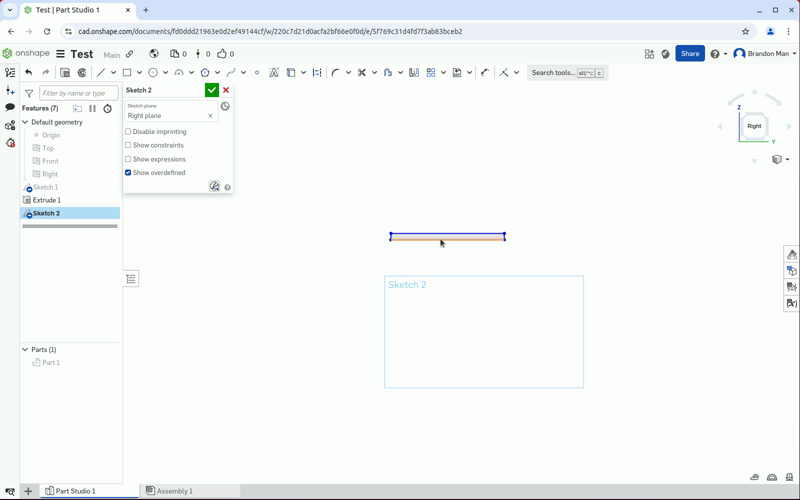
scroll(6)
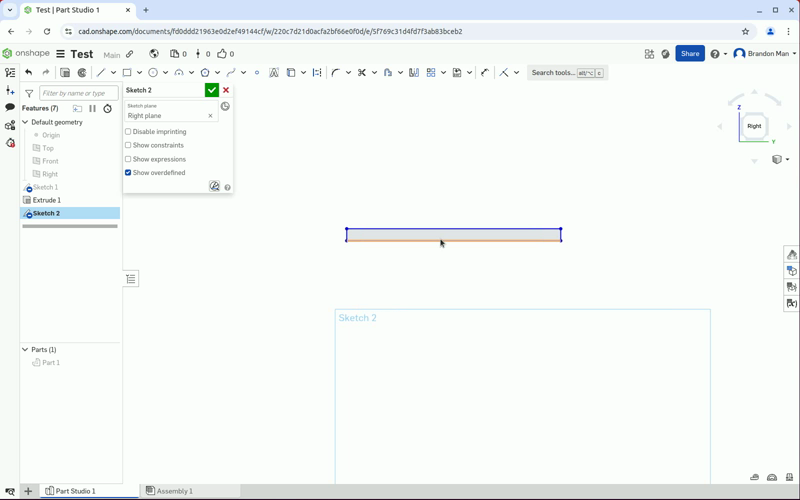
scroll(6)
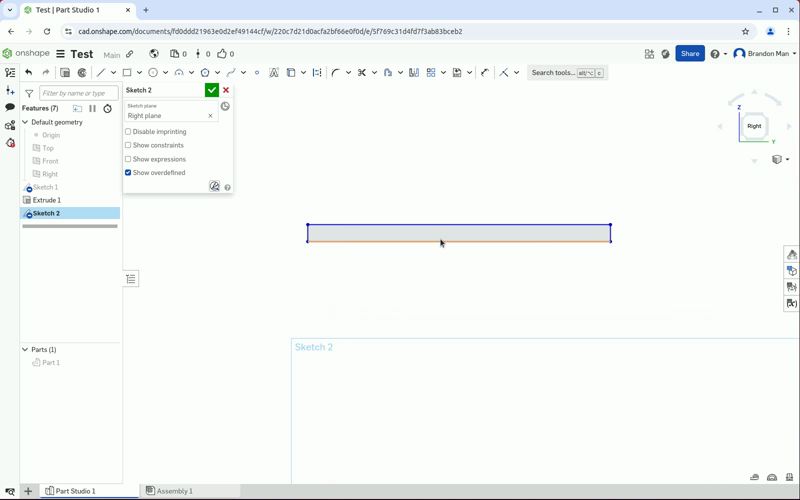
scroll(6)
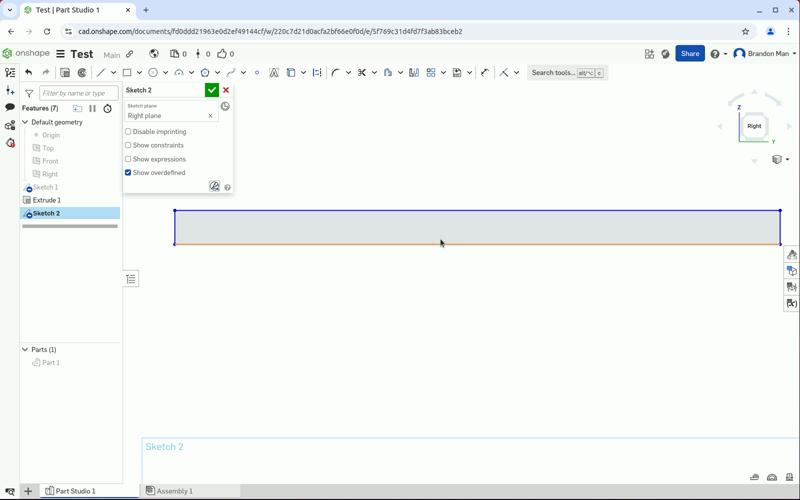
click(440, 238)
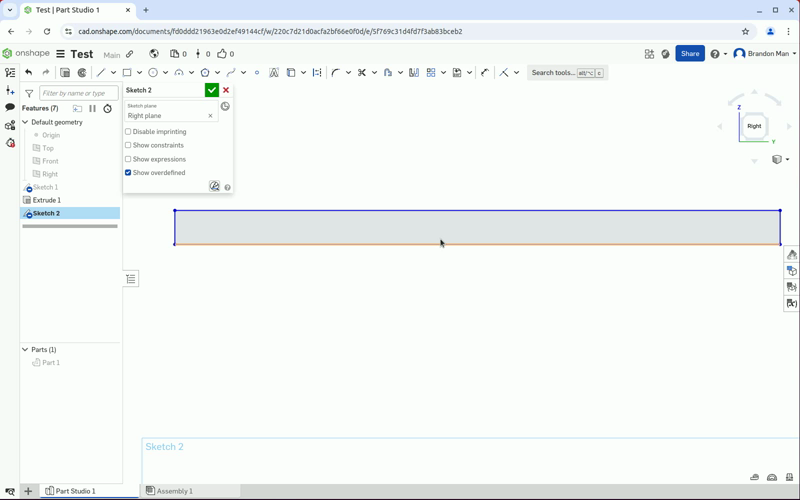
scroll(-6)
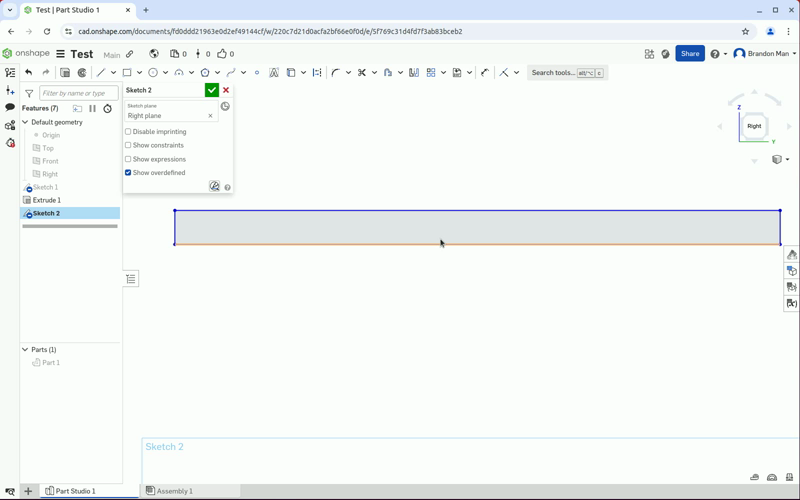
scroll(-6)
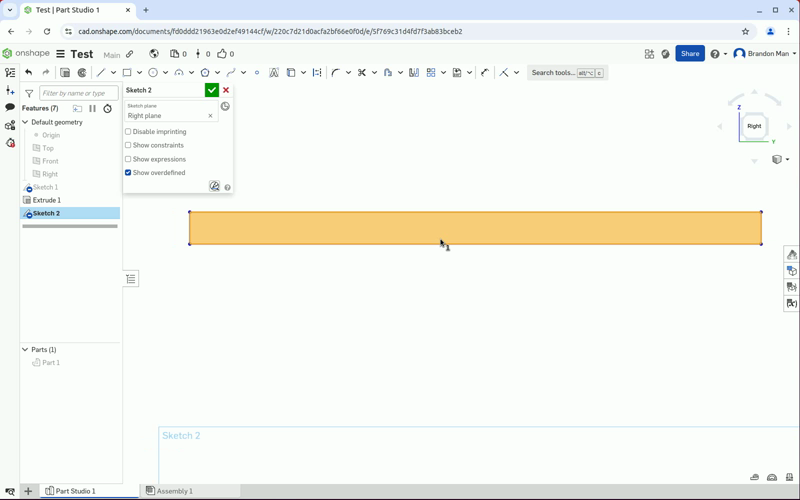
scroll(-6)
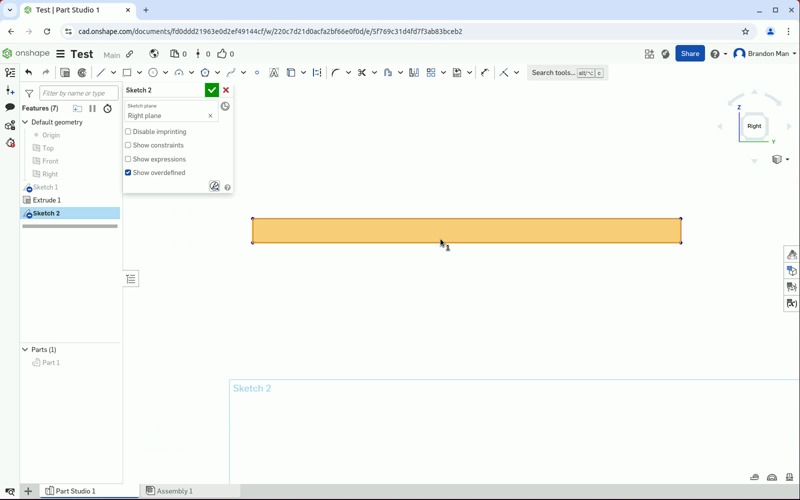
scroll(-6)
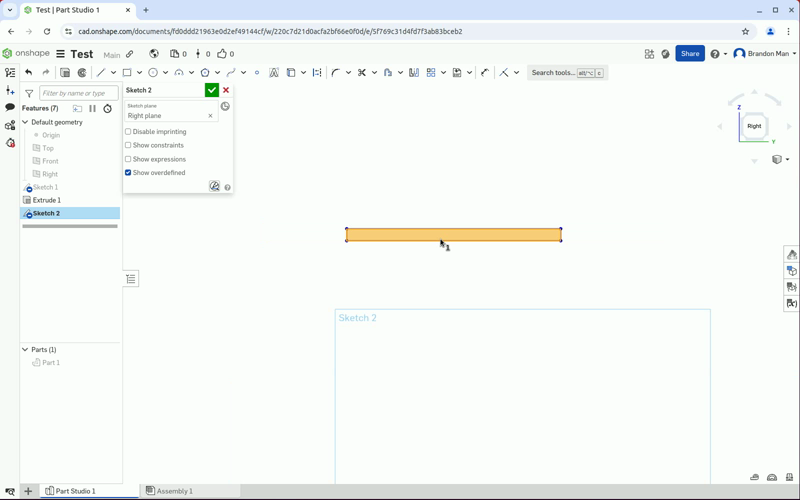
scroll(-6)
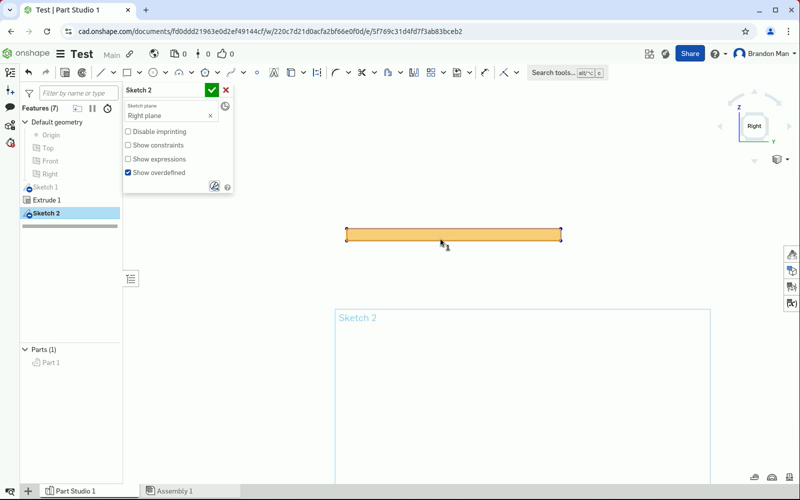
scroll(-6)
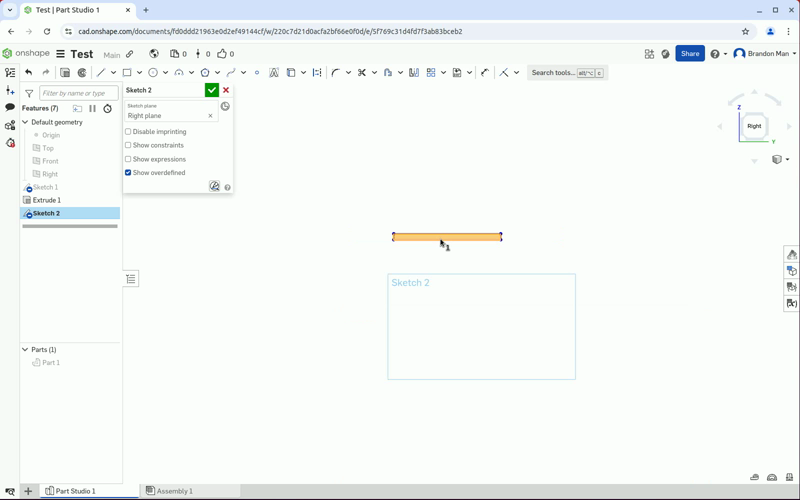
scroll(-6)
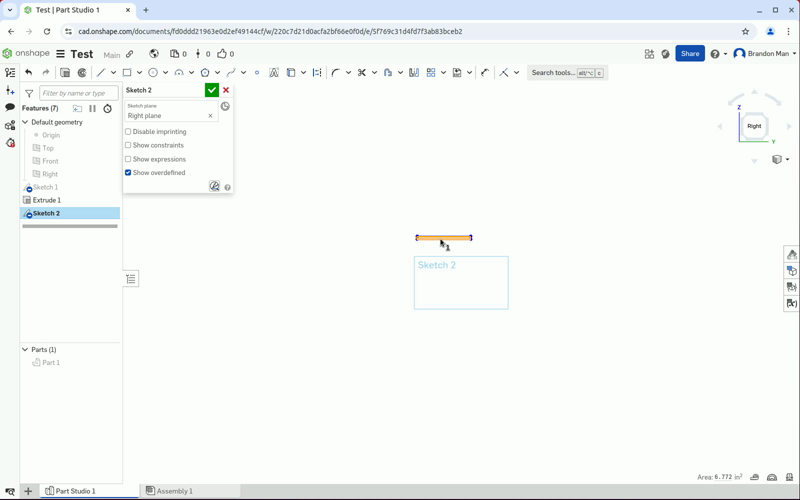
mouse_move(73, 352)
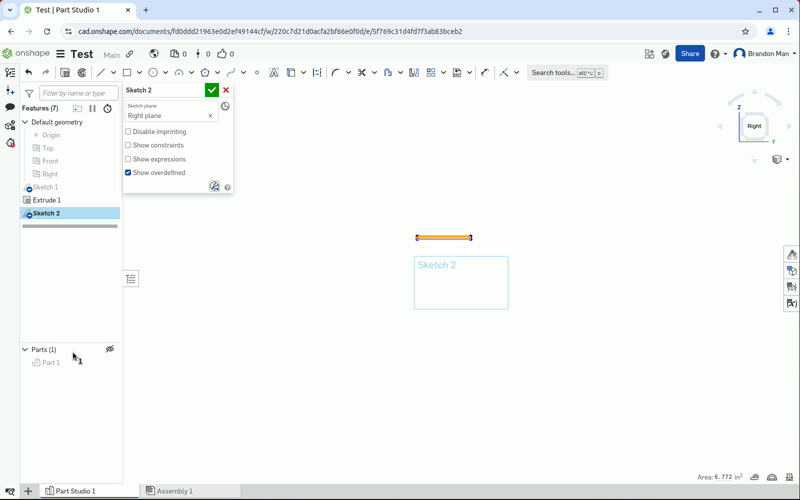
key(shift+y)
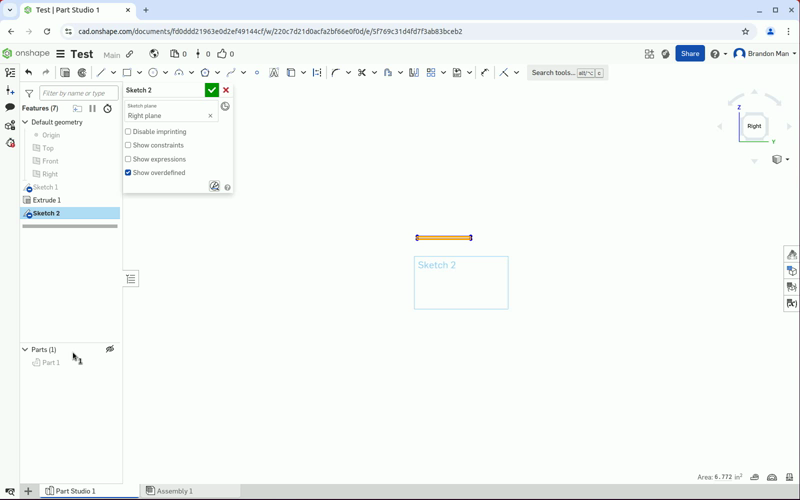
key(shift+e)
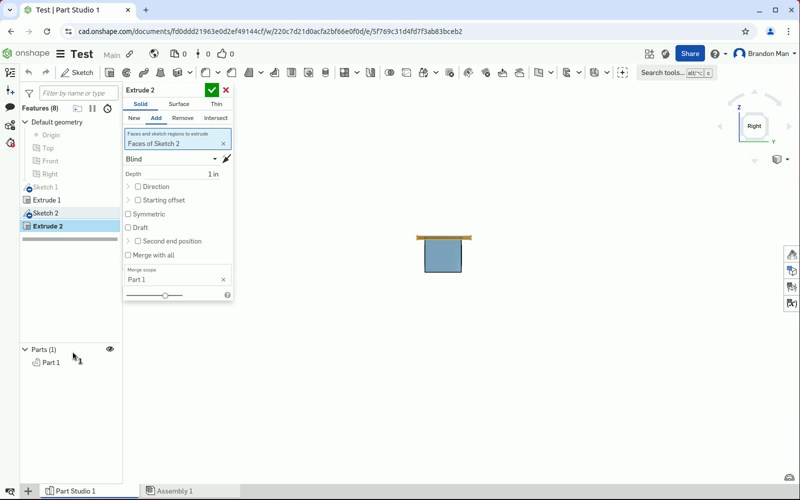
mouse_move(143, 106)
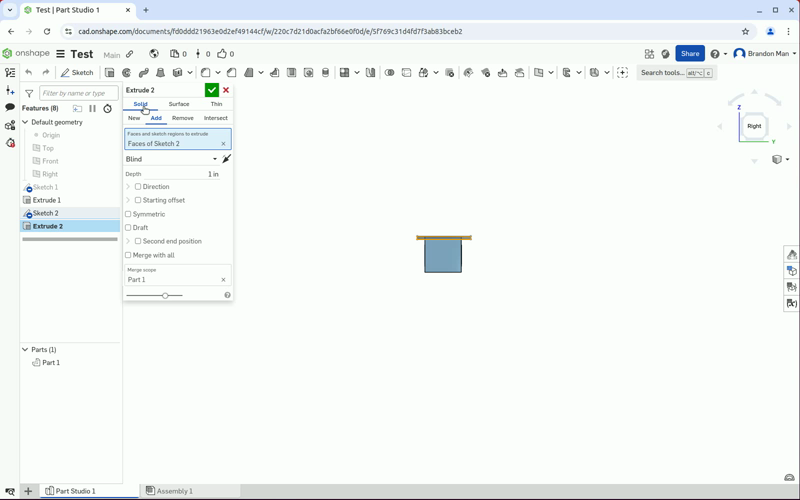
click(143, 106)
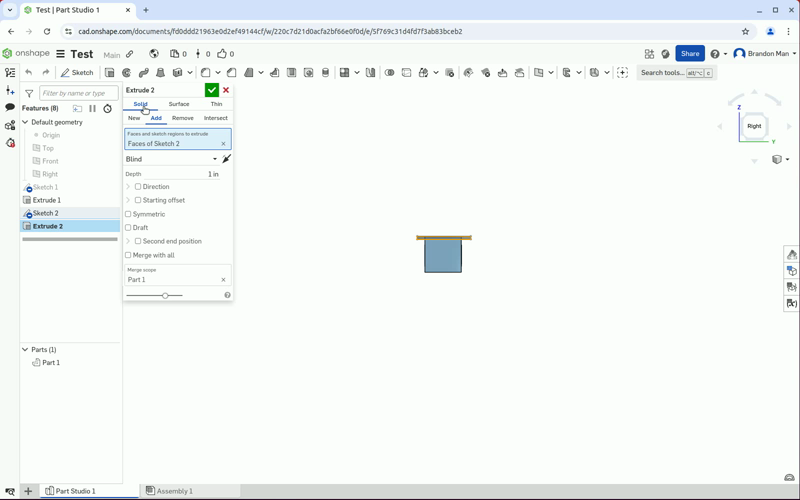
mouse_move(137, 120)
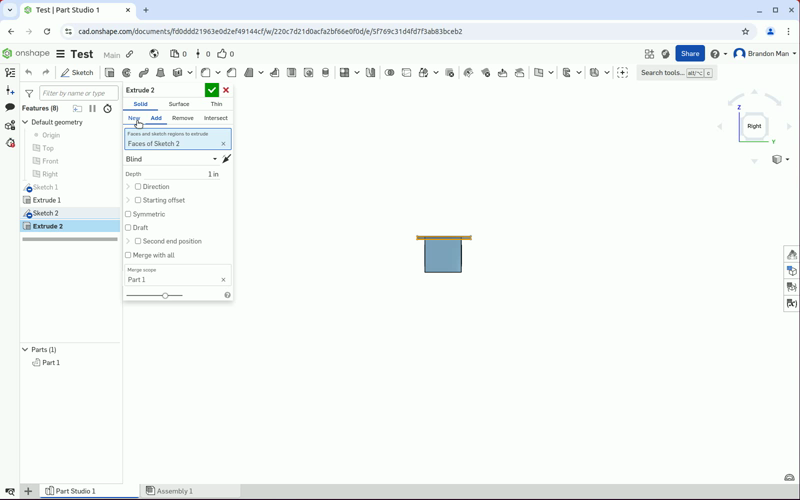
click(137, 120)
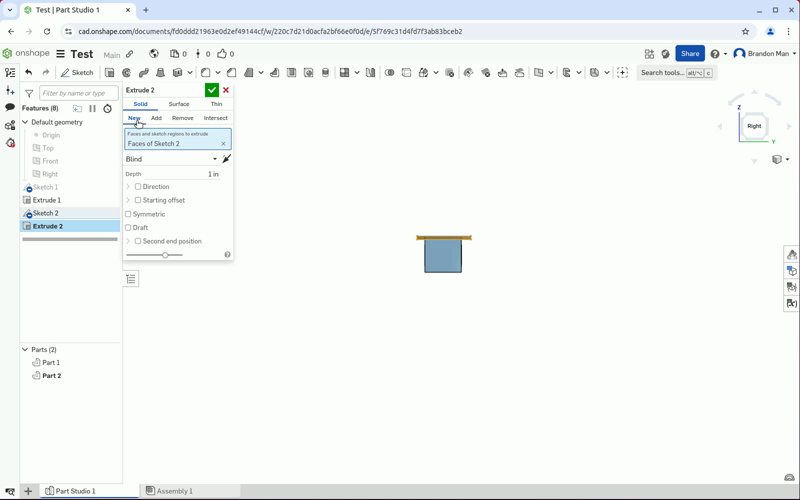
key(tab, 4)
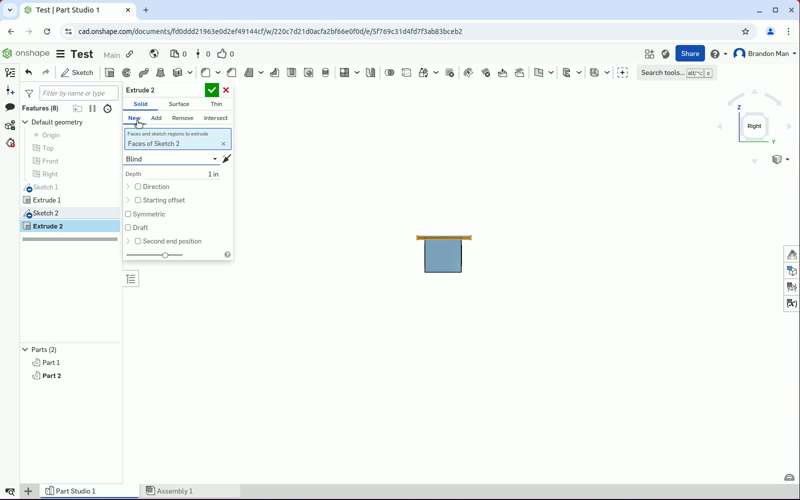
text(23.108)
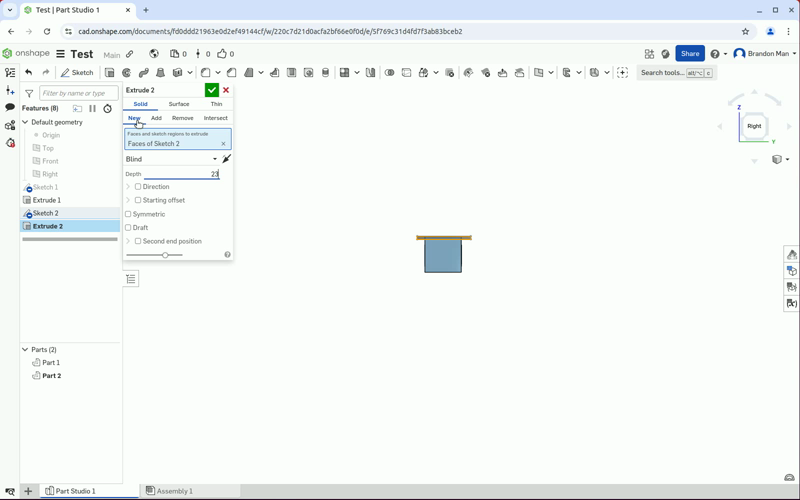
key(enter)
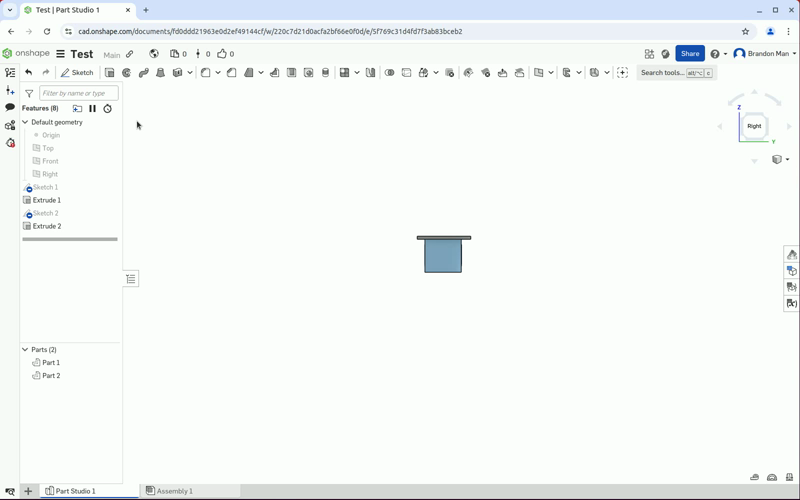
key(shift+h)
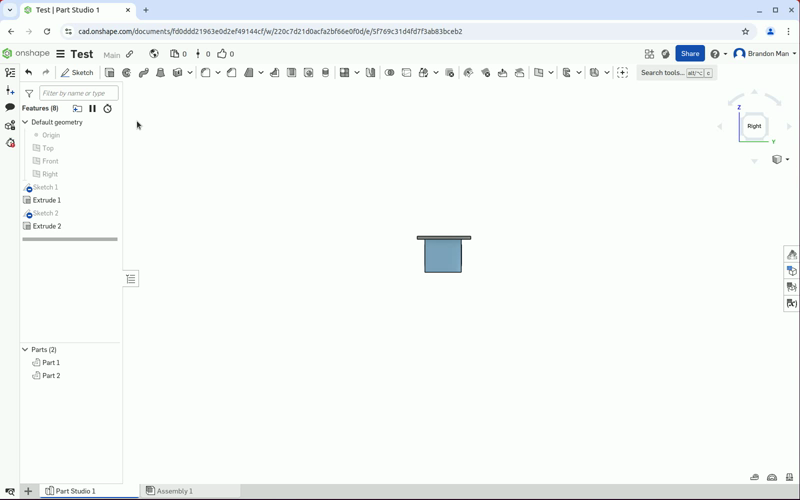
key(shift+h)
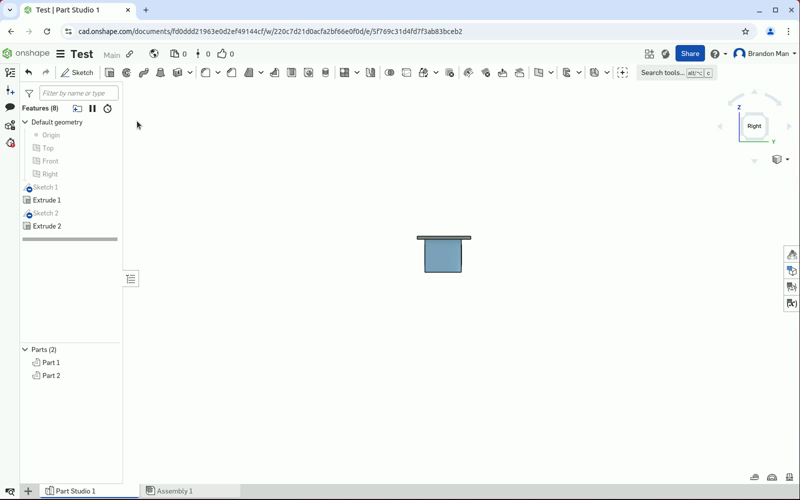
mouse_move(73, 189)
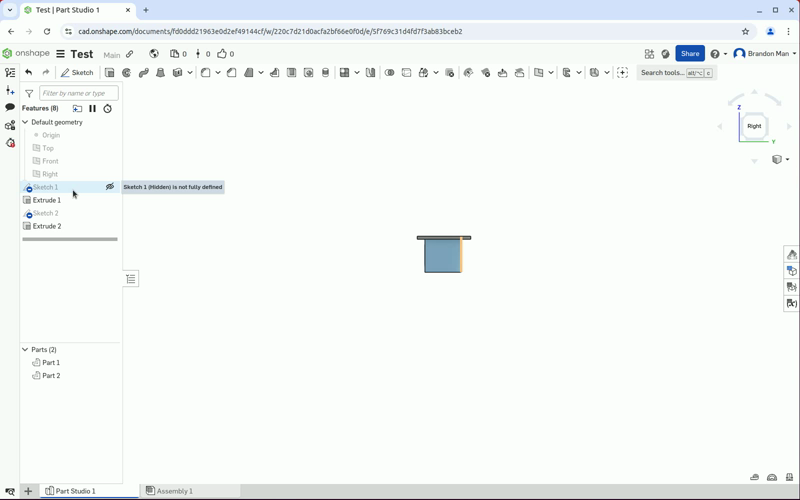
click(73, 189)
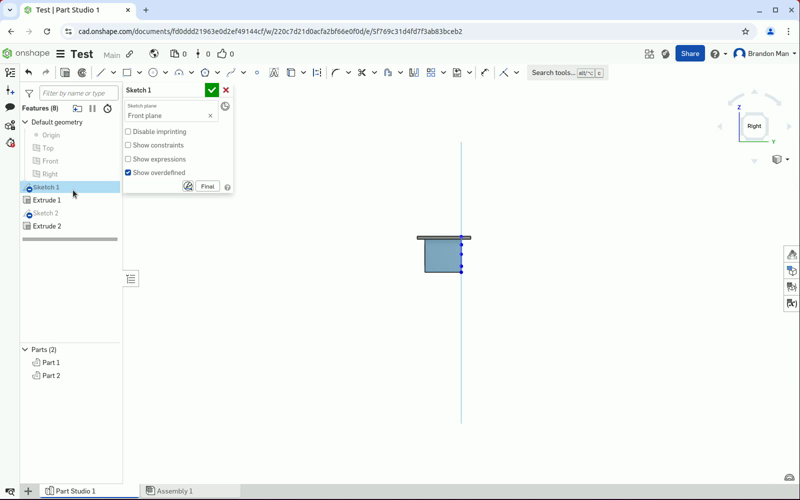
mouse_move(229, 92)
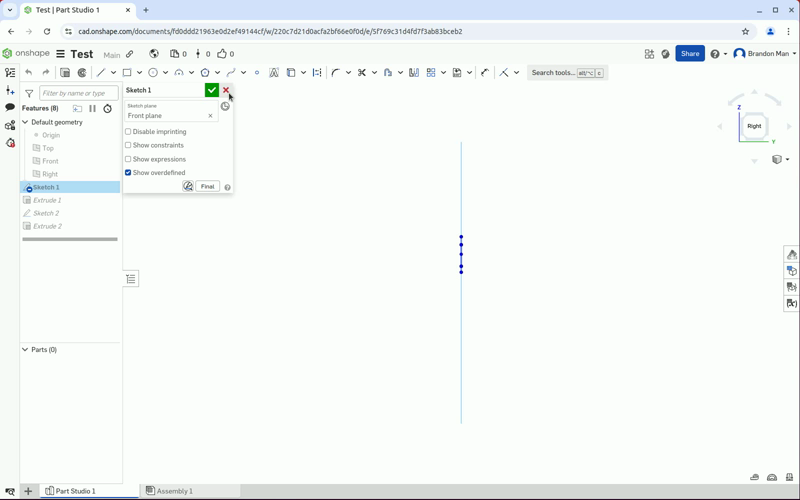
click(229, 92)
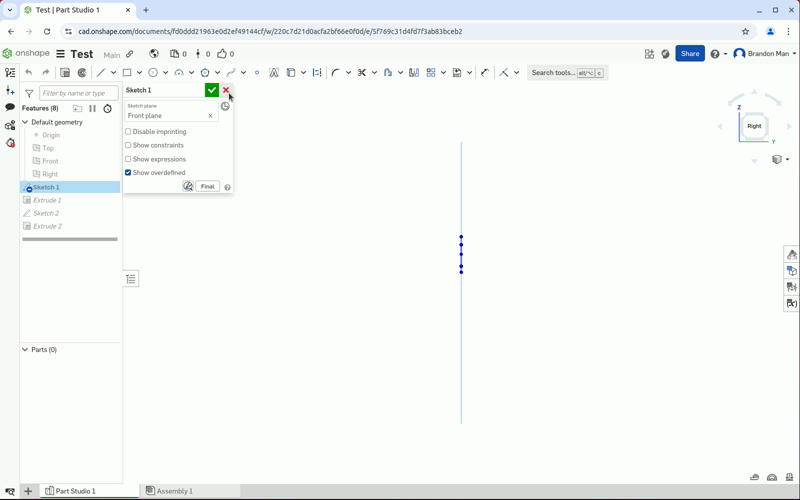
key(shift+s)
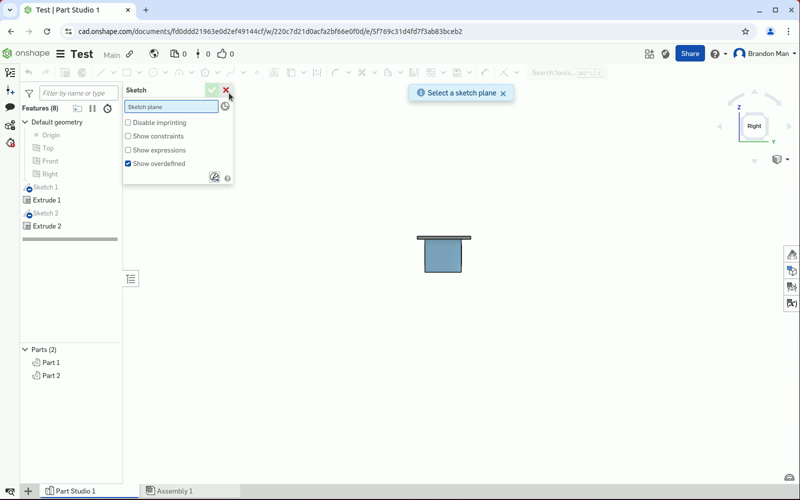
mouse_move(73, 176)
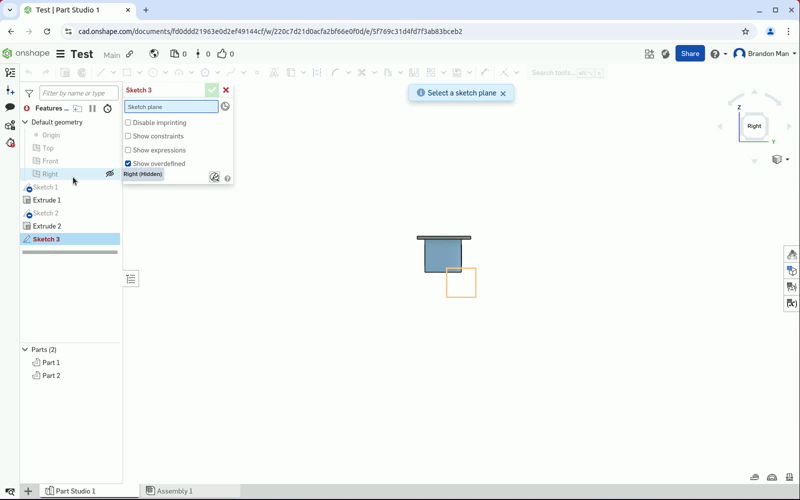
click(73, 176)
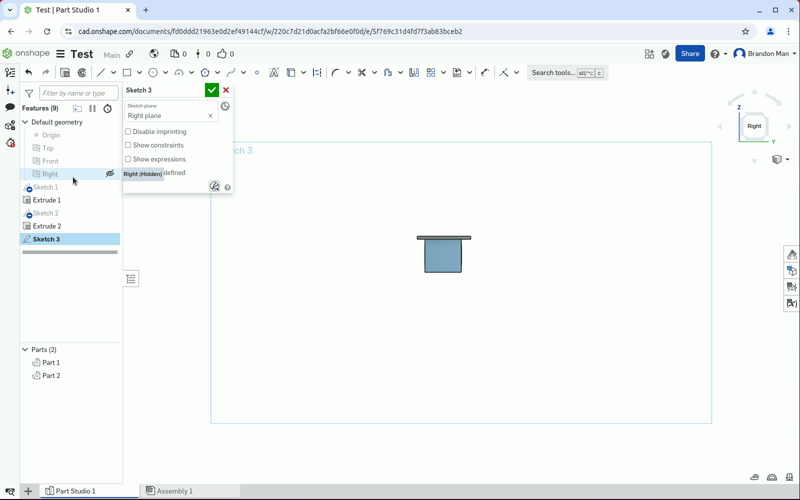
mouse_move(73, 352)
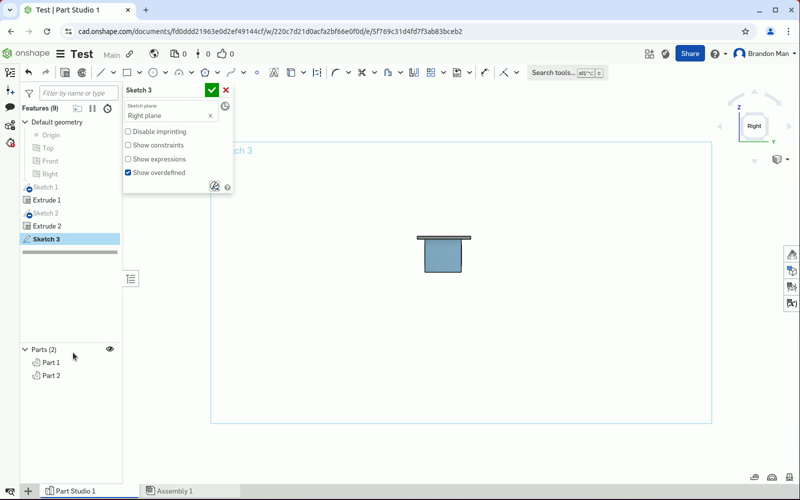
key(y)
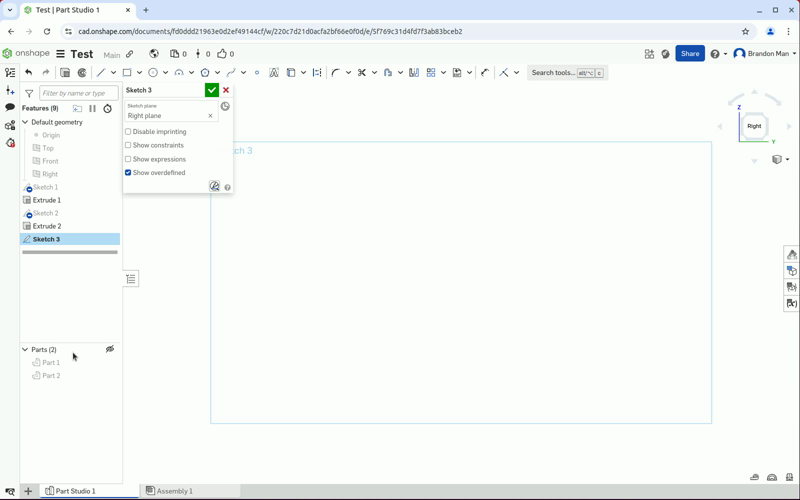
key(l)
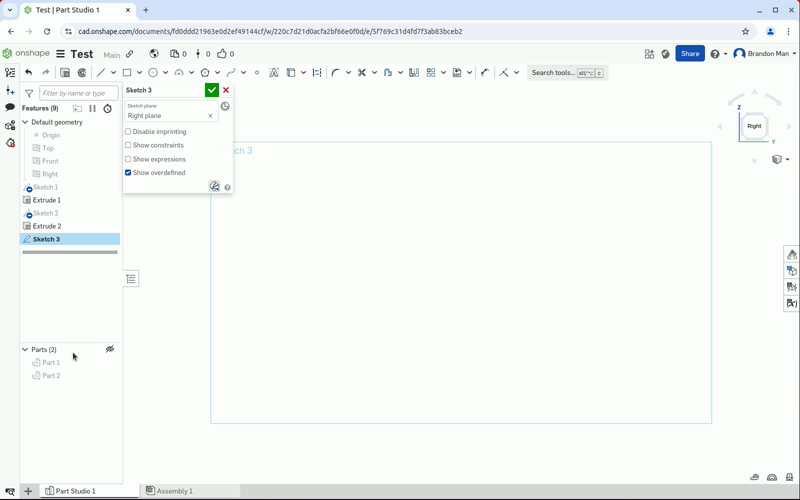
key_down(shift)
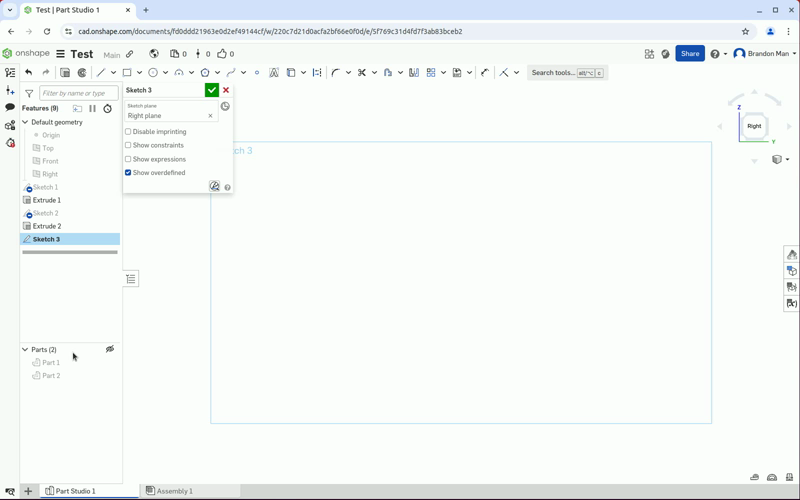
mouse_move(417, 271)
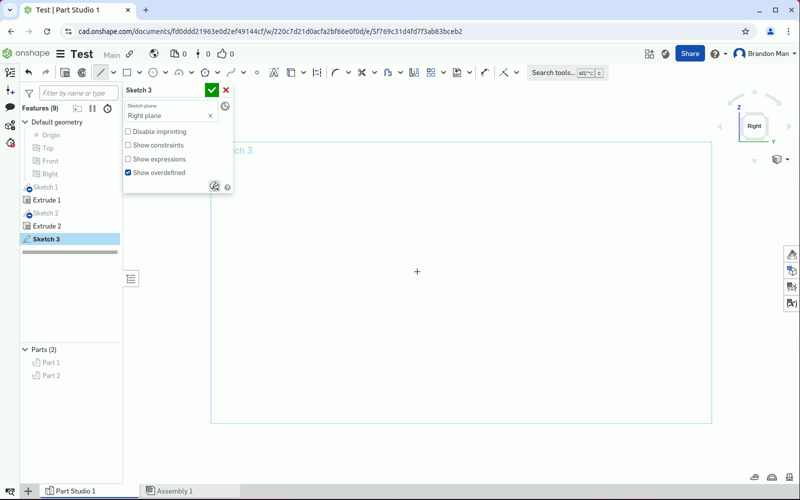
click(417, 271)
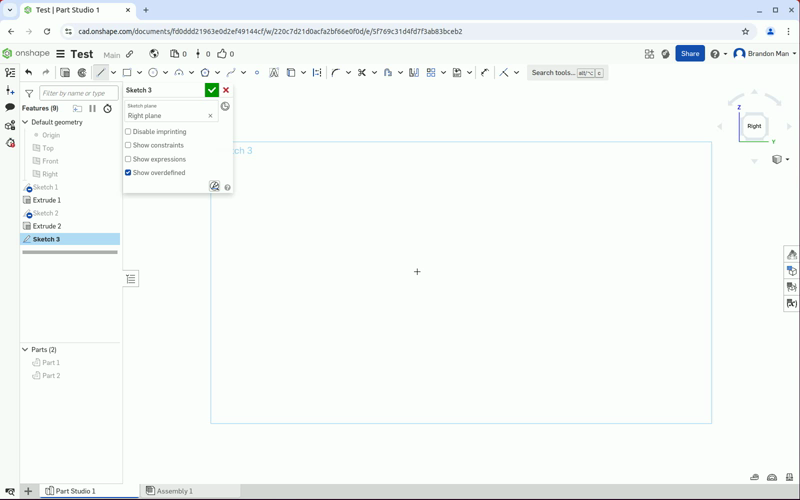
key_up(shift)
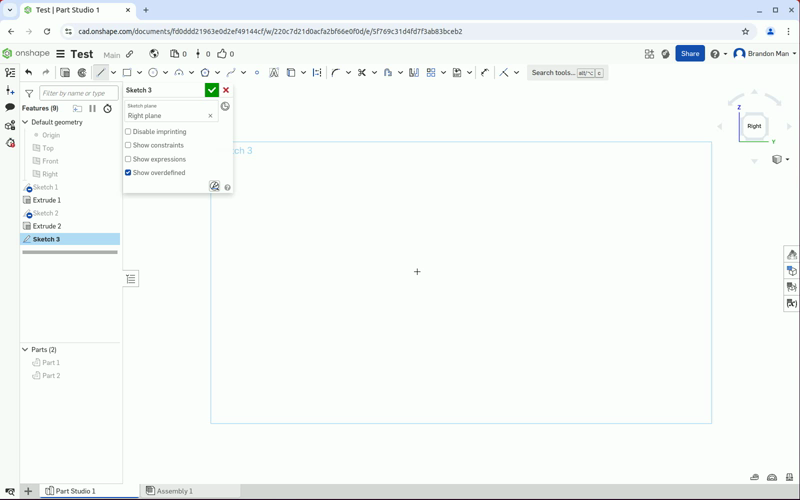
key_down(shift)
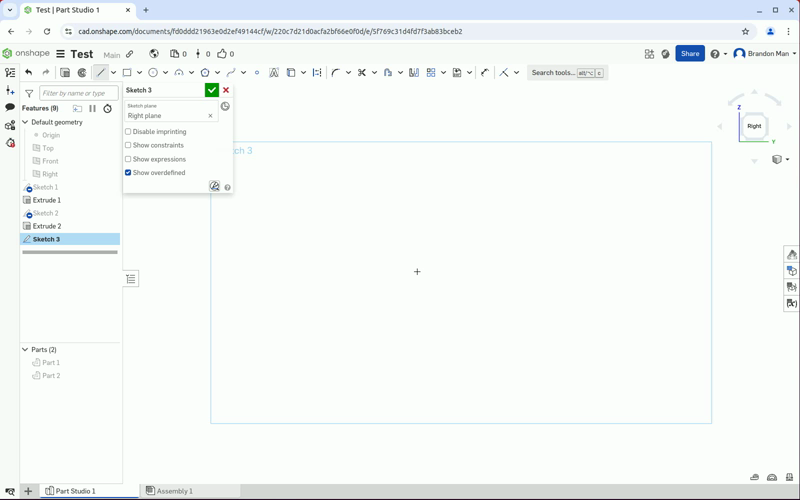
mouse_move(447, 271)
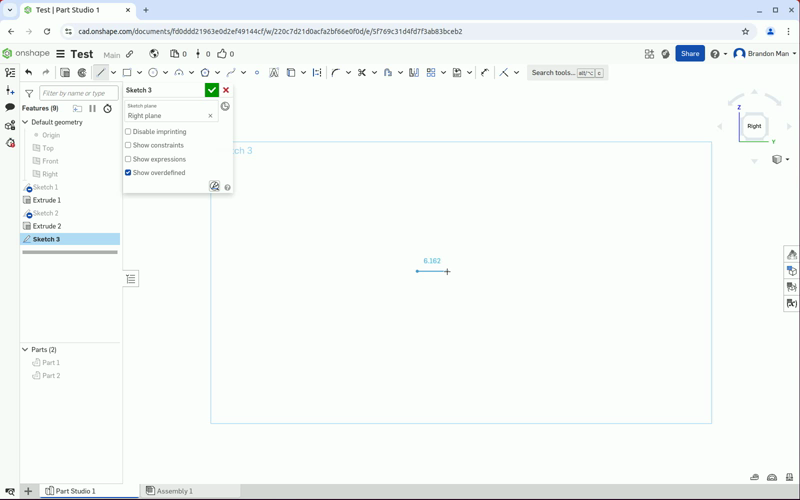
mouse_move(470, 271)
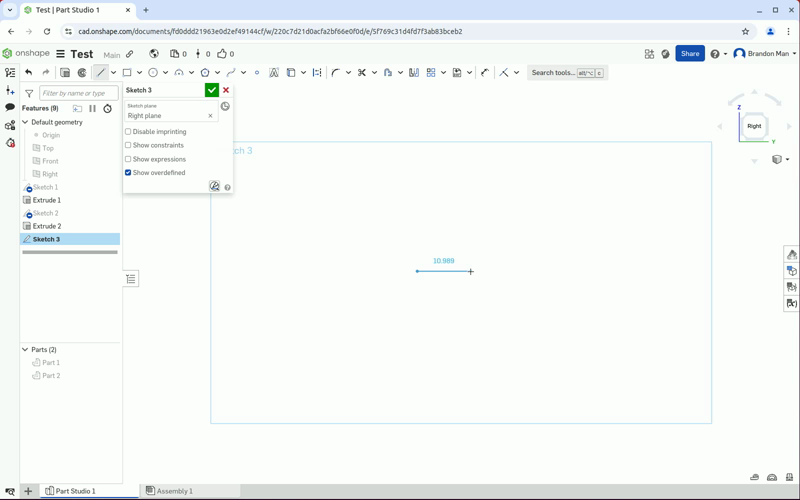
click(470, 271)
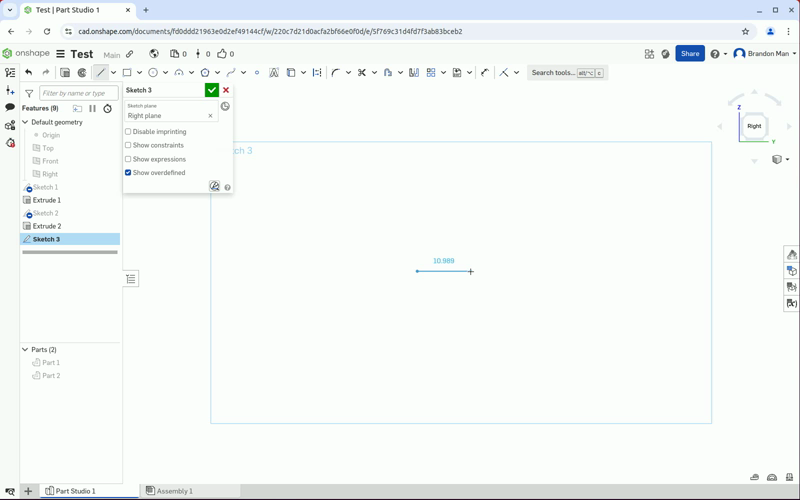
key_up(shift)
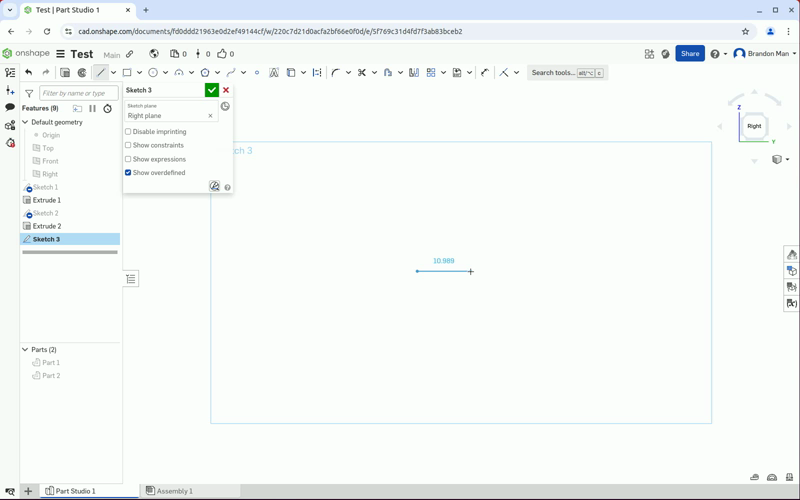
key_down(shift)
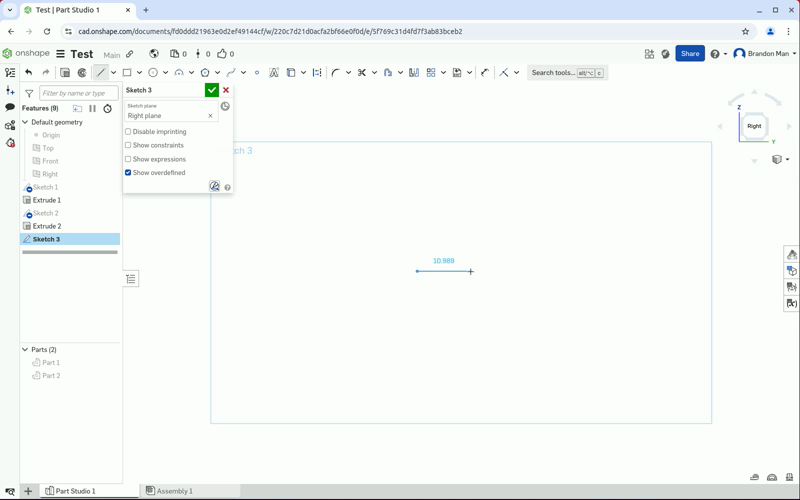
mouse_move(500, 271)
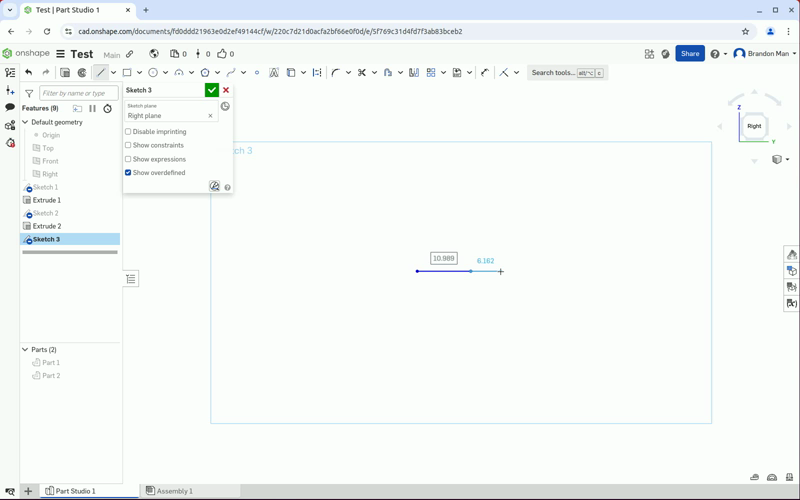
mouse_move(470, 267)
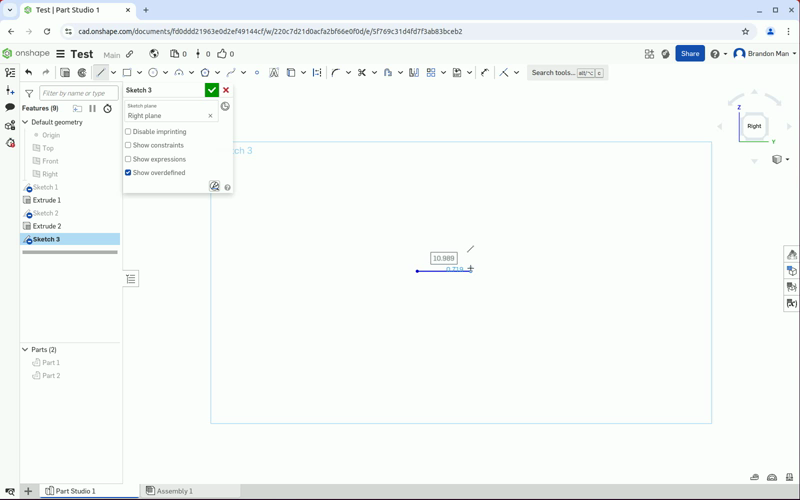
scroll(6)
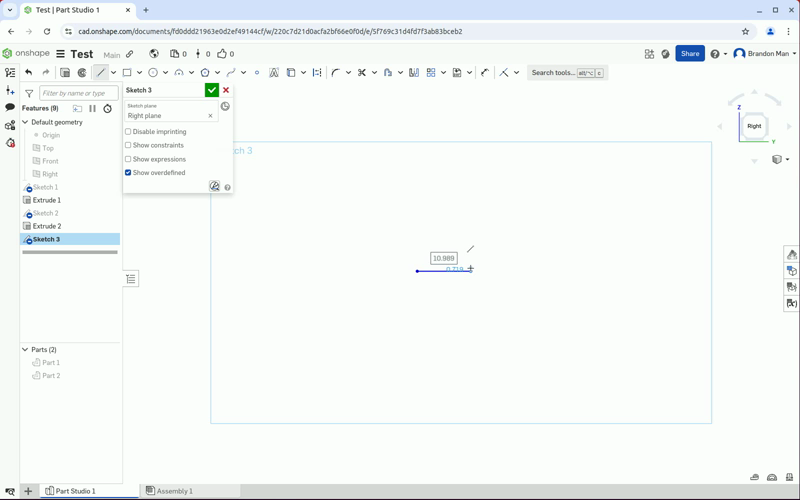
scroll(6)
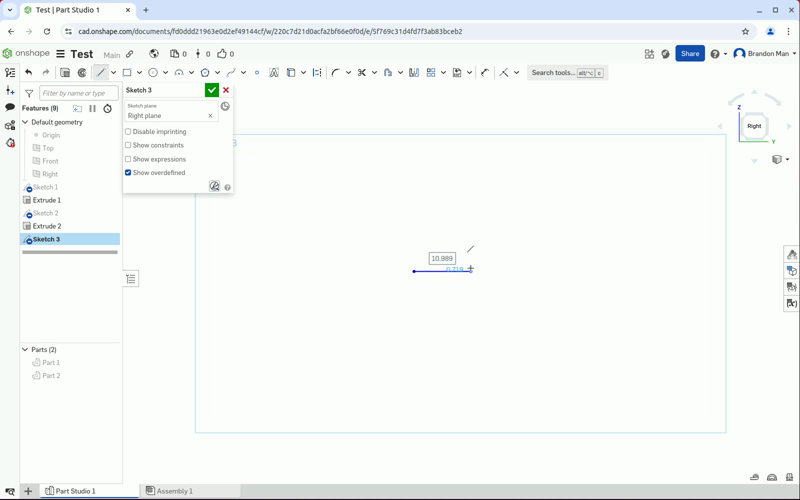
scroll(6)
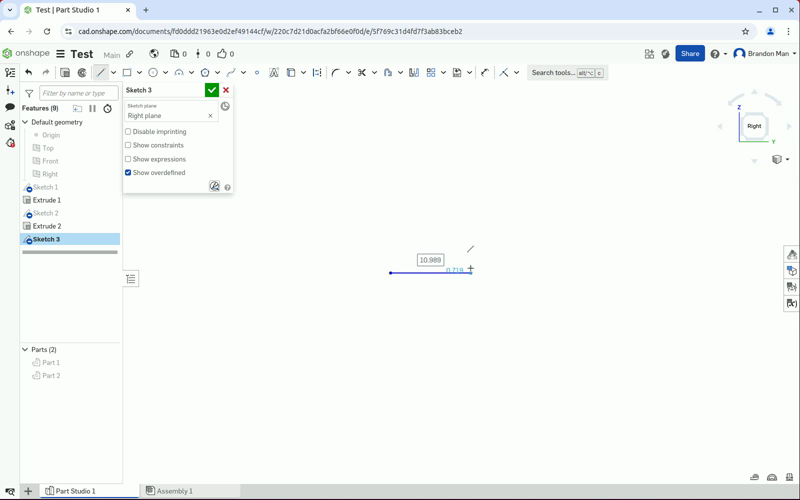
scroll(6)
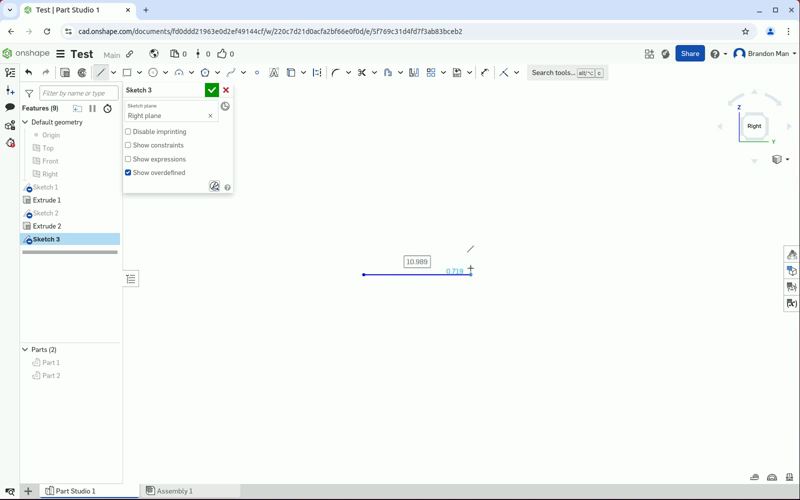
scroll(6)
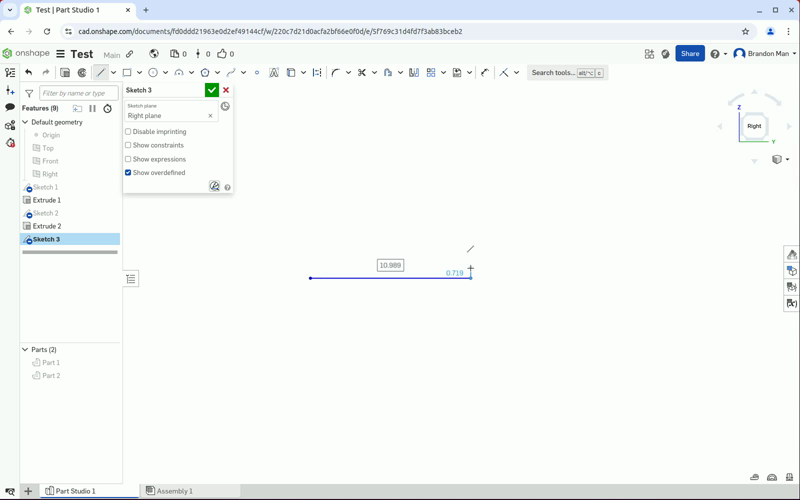
scroll(6)
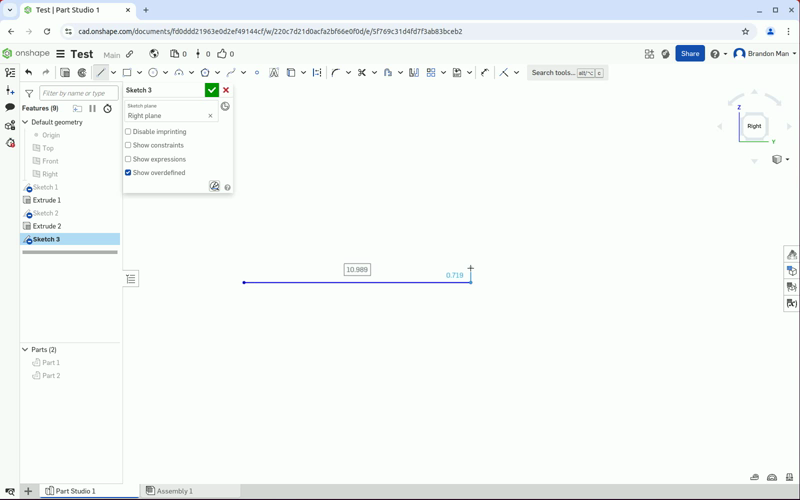
scroll(6)
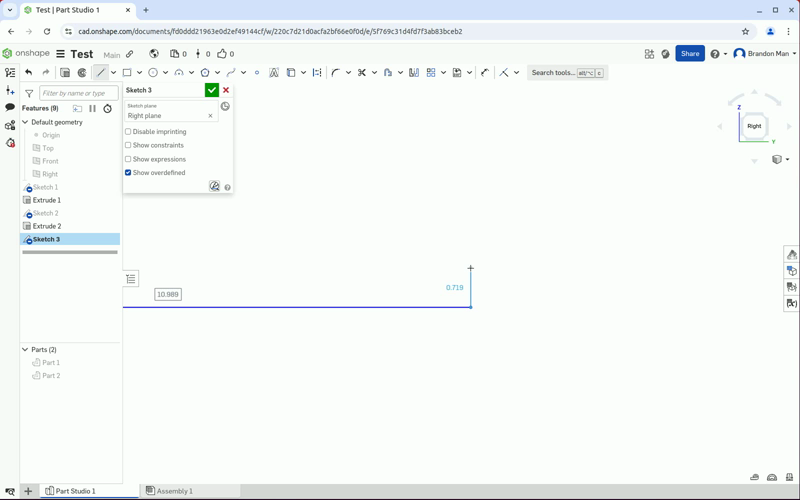
click(470, 267)
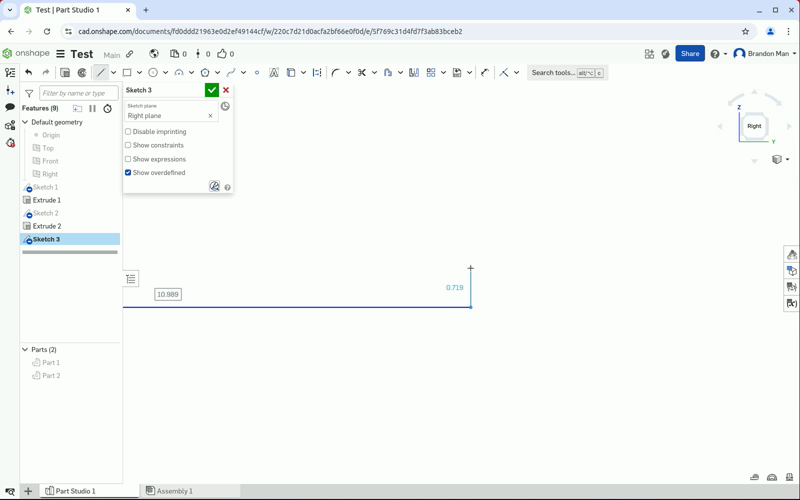
scroll(-6)
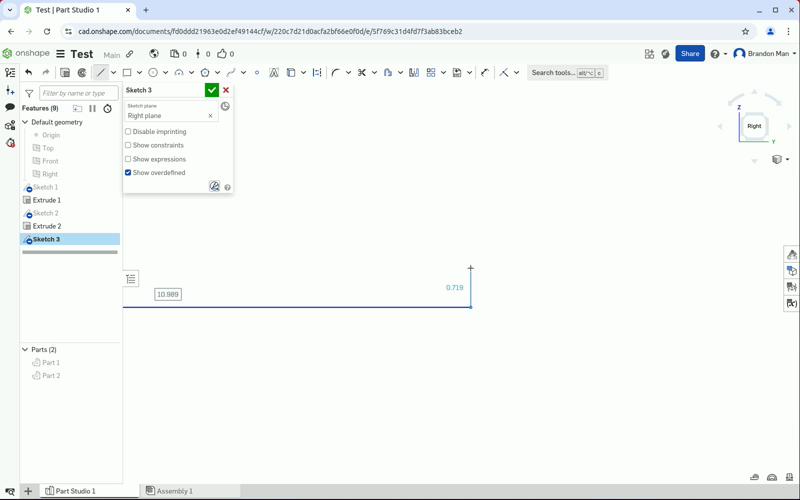
scroll(-6)
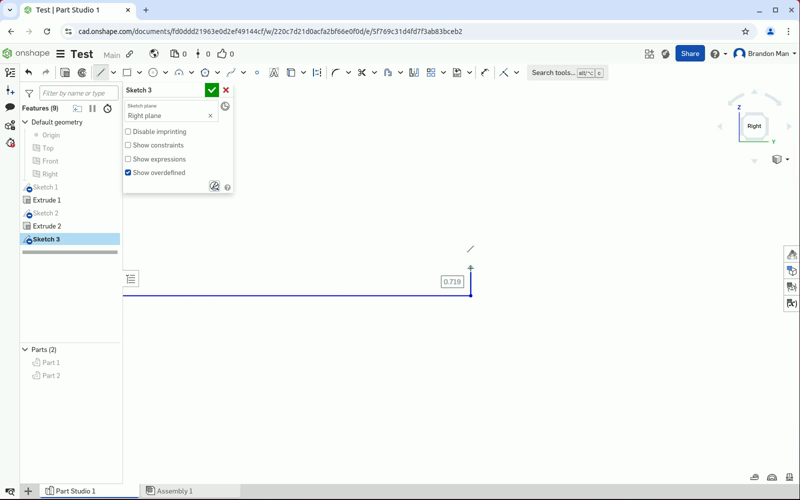
scroll(-6)
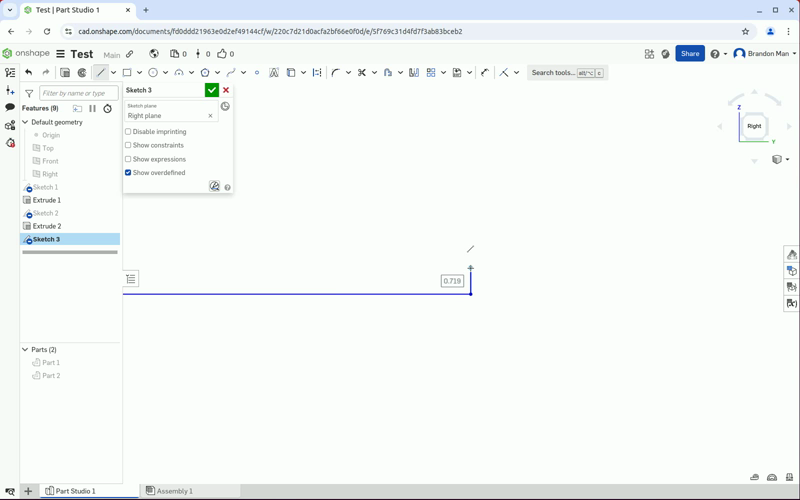
scroll(-6)
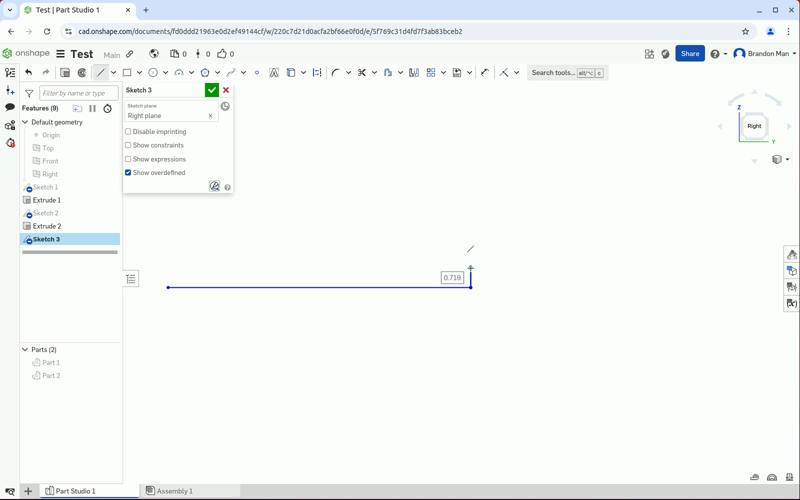
scroll(-6)
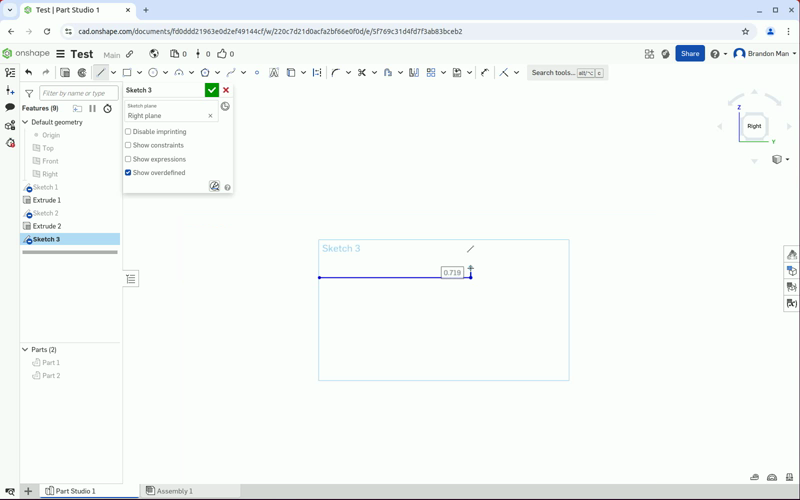
scroll(-6)
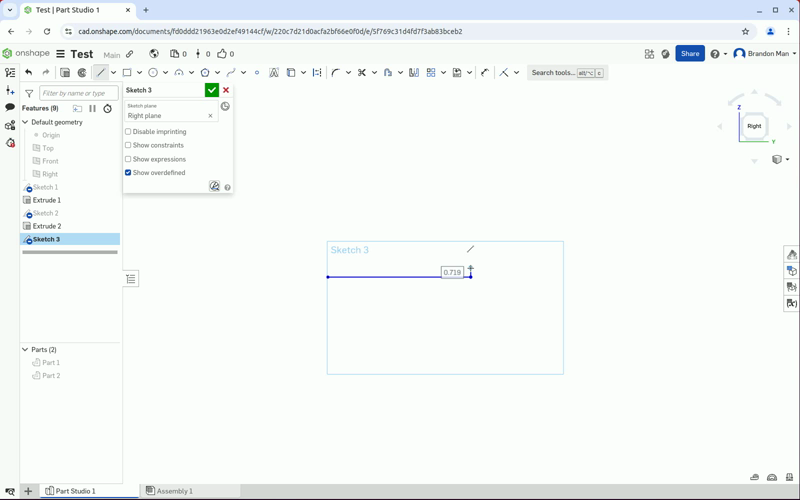
scroll(-6)
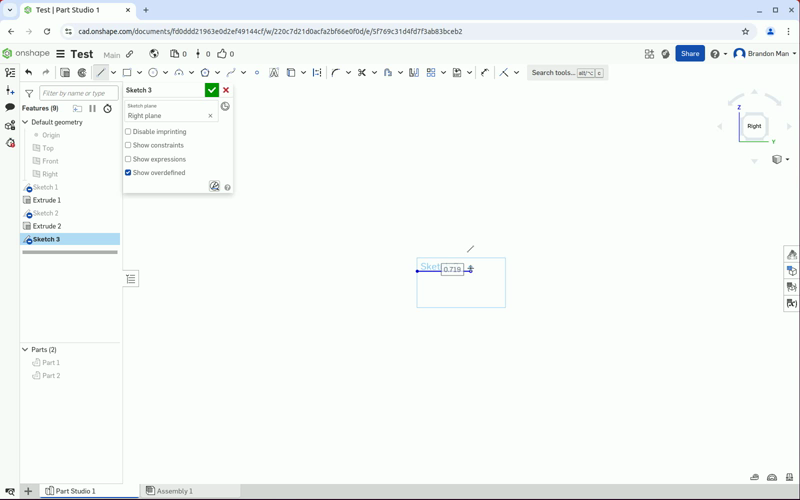
key_up(shift)
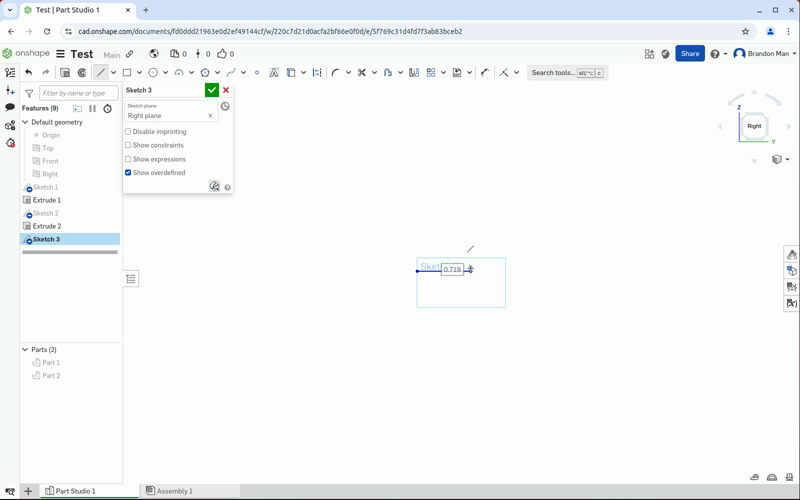
key_down(shift)
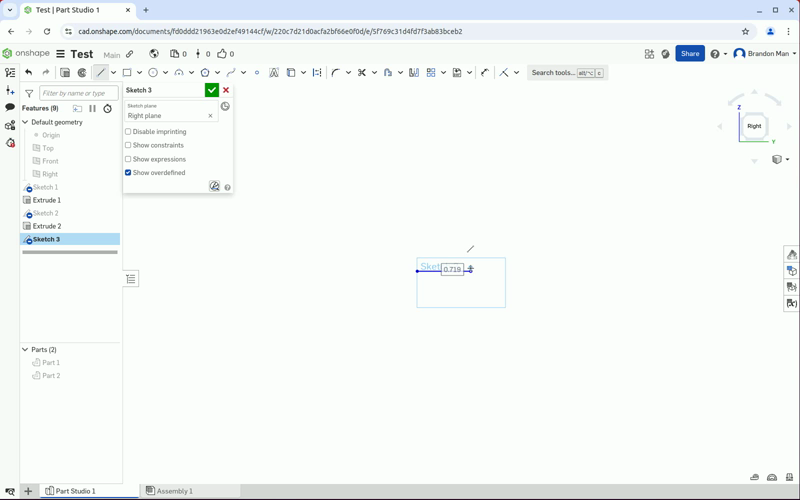
mouse_move(500, 267)
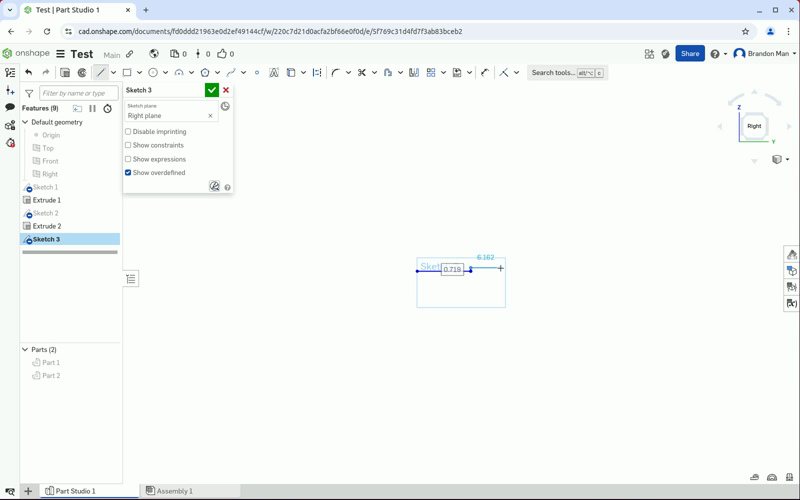
mouse_move(417, 267)
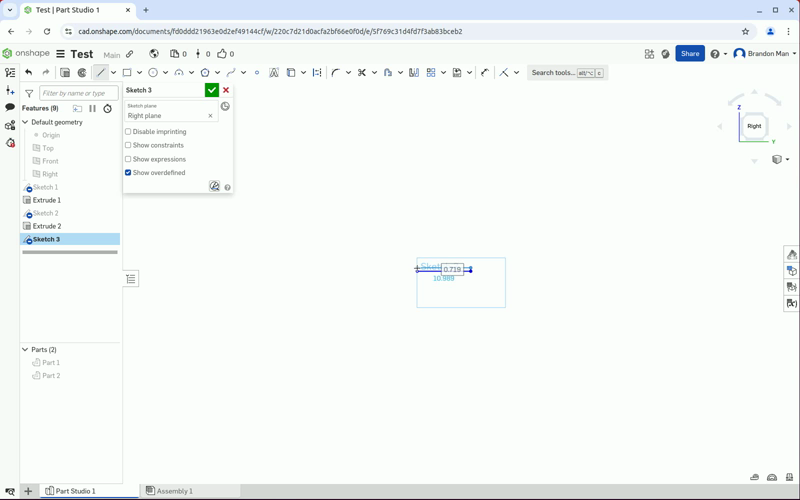
scroll(6)
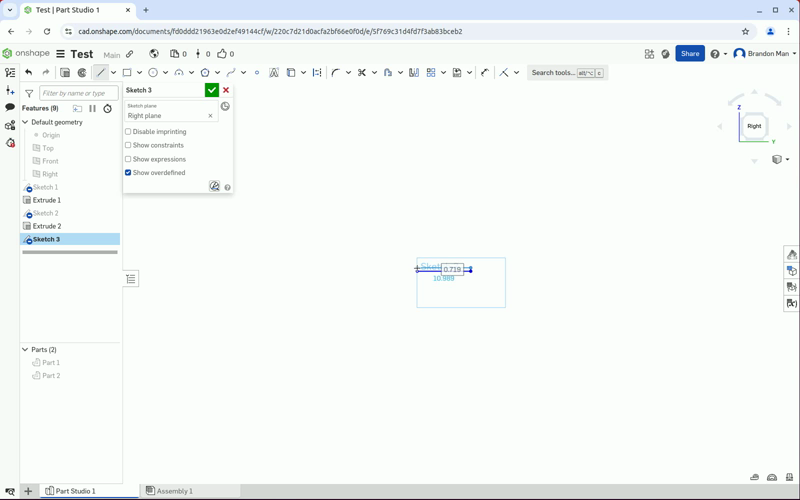
scroll(6)
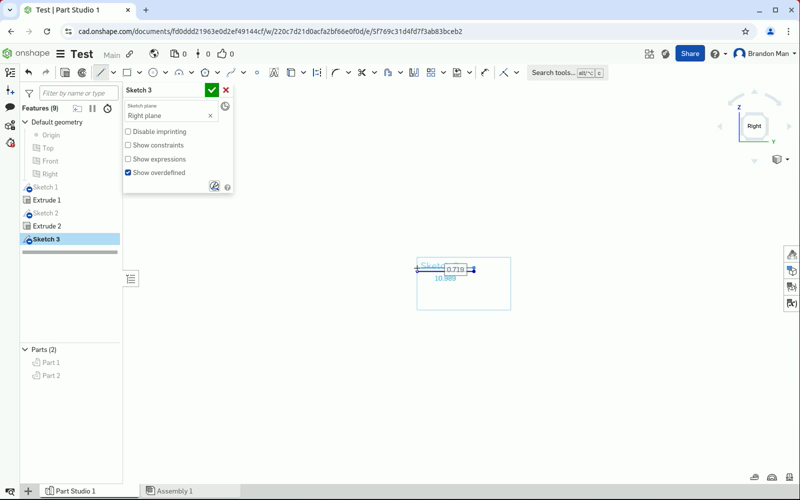
scroll(6)
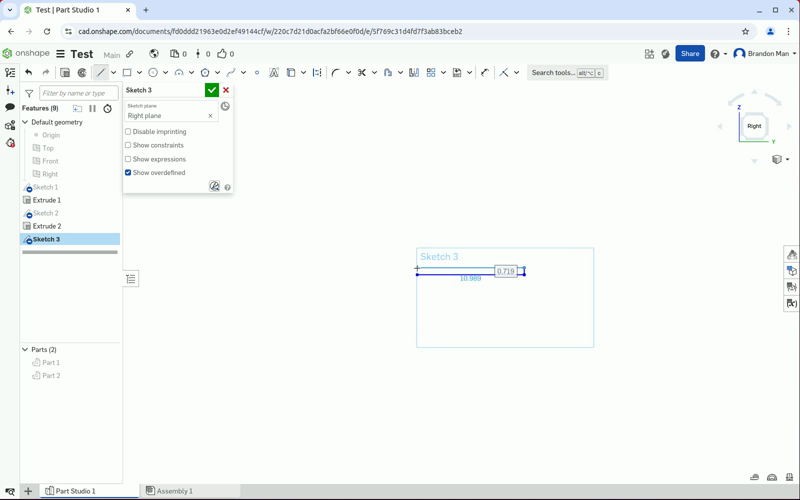
scroll(6)
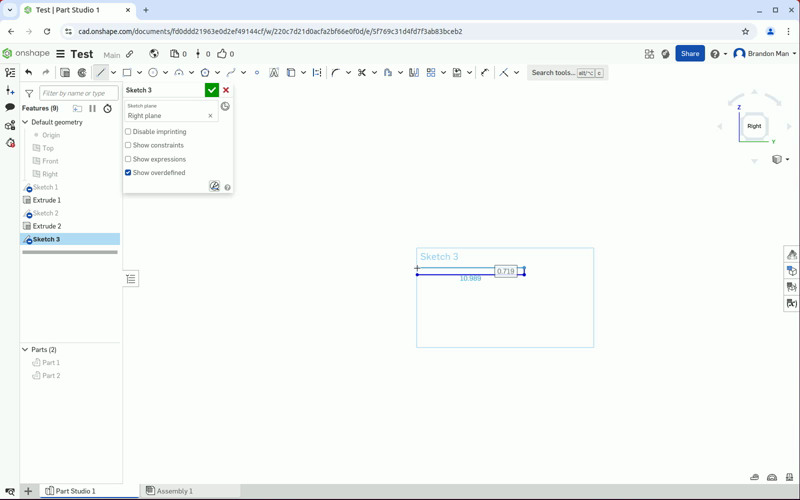
scroll(6)
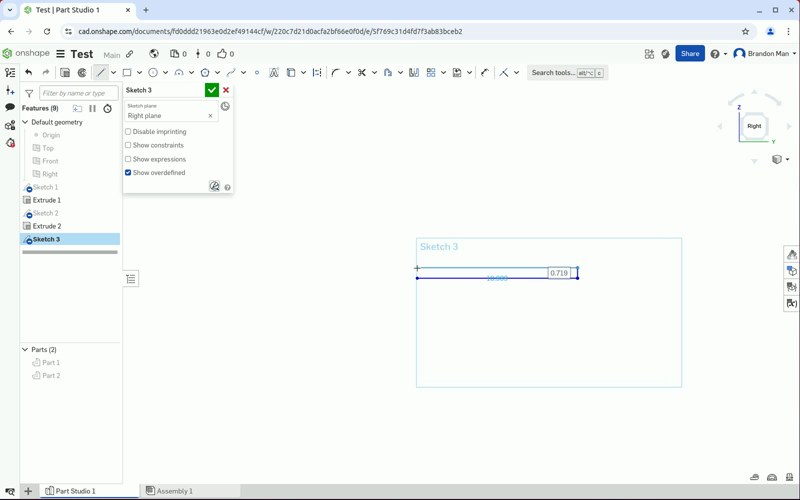
scroll(6)
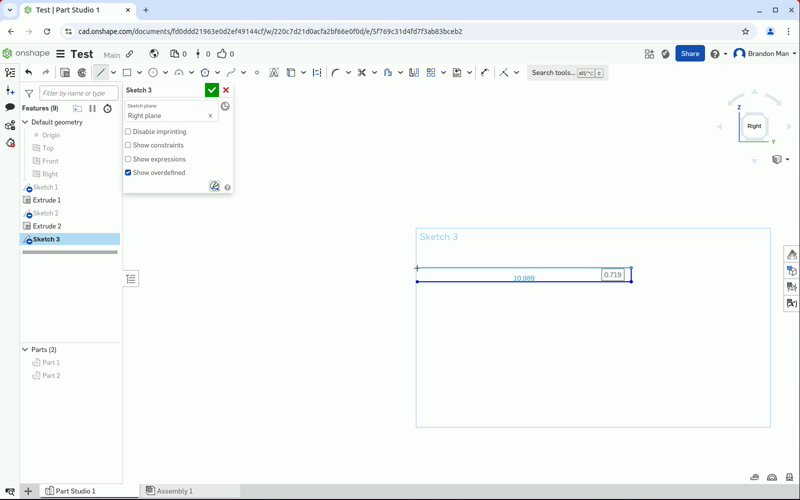
scroll(6)
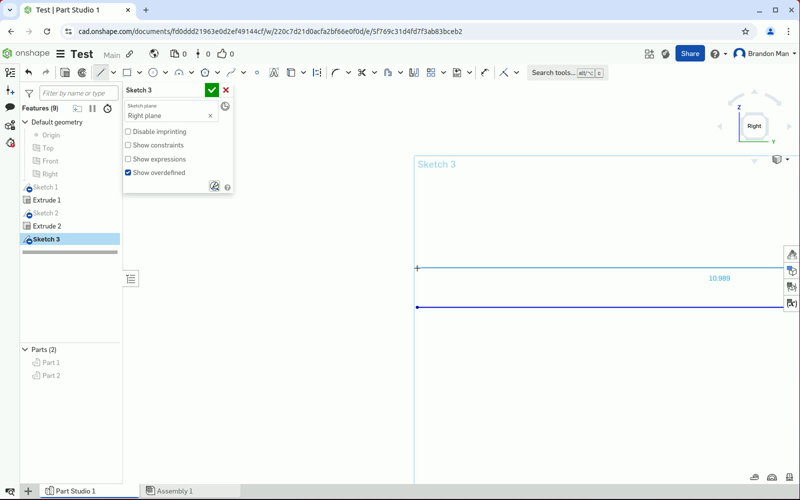
click(417, 267)
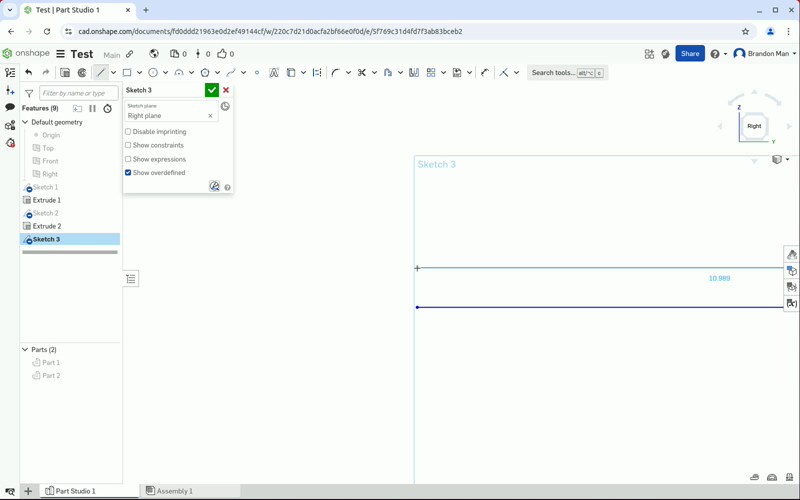
scroll(-6)
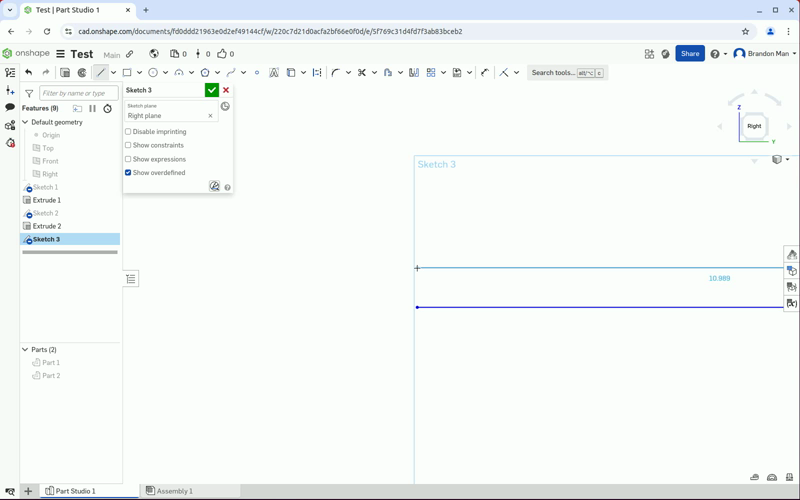
scroll(-6)
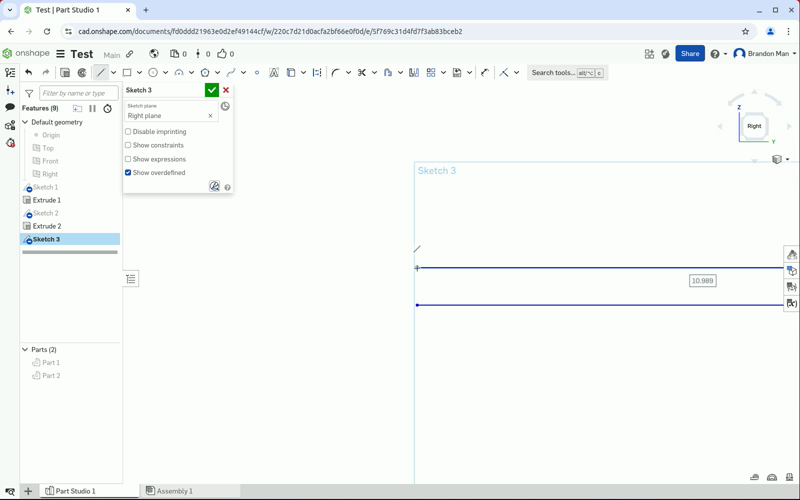
scroll(-6)
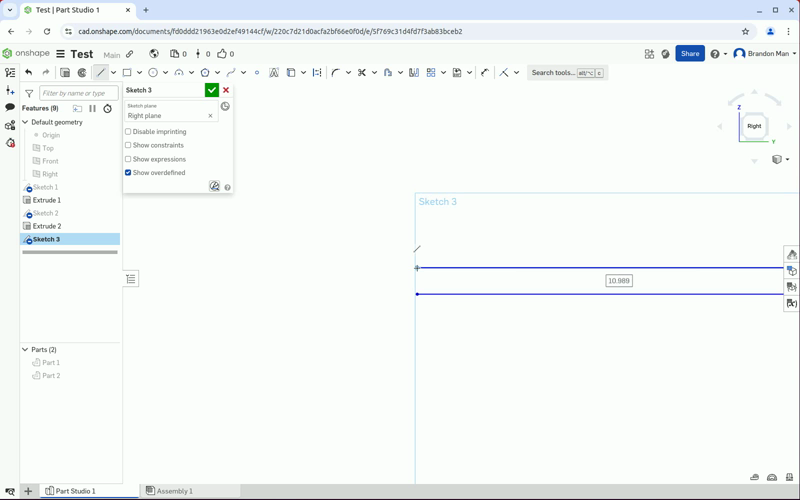
scroll(-6)
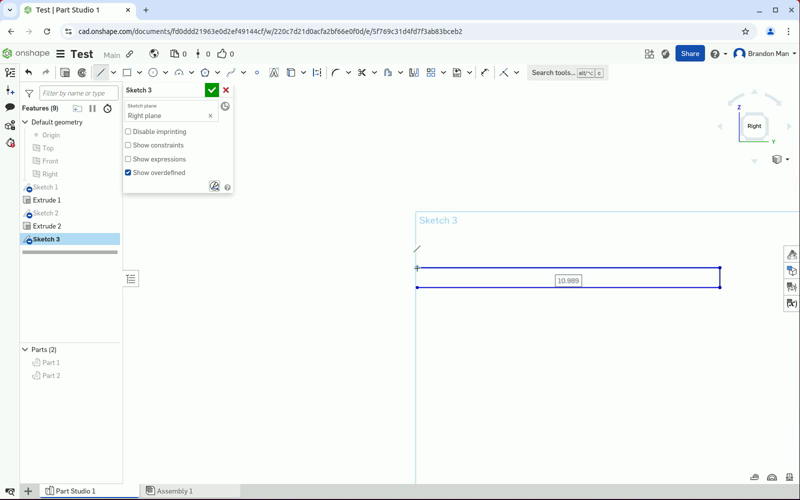
scroll(-6)
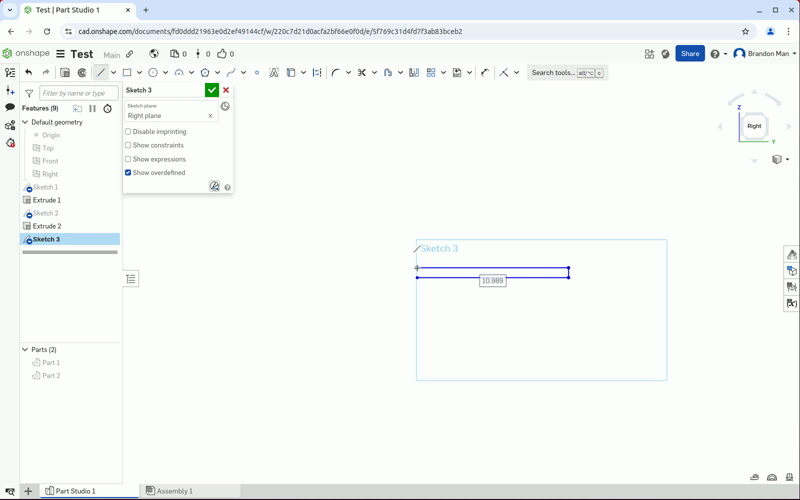
scroll(-6)
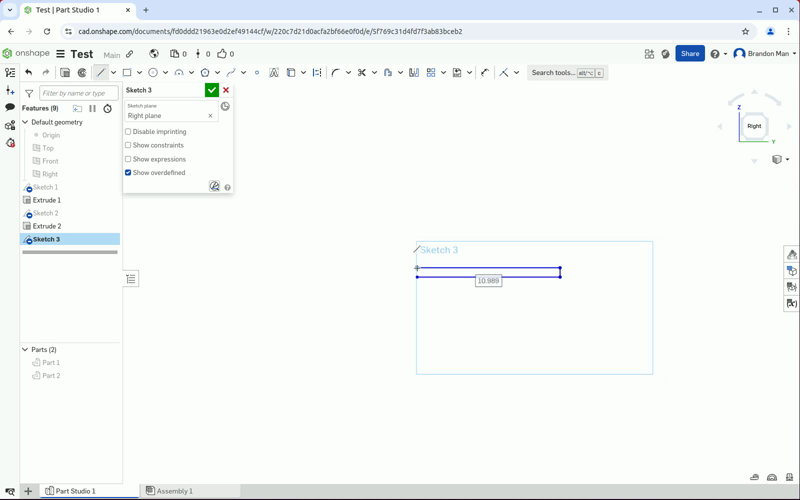
scroll(-6)
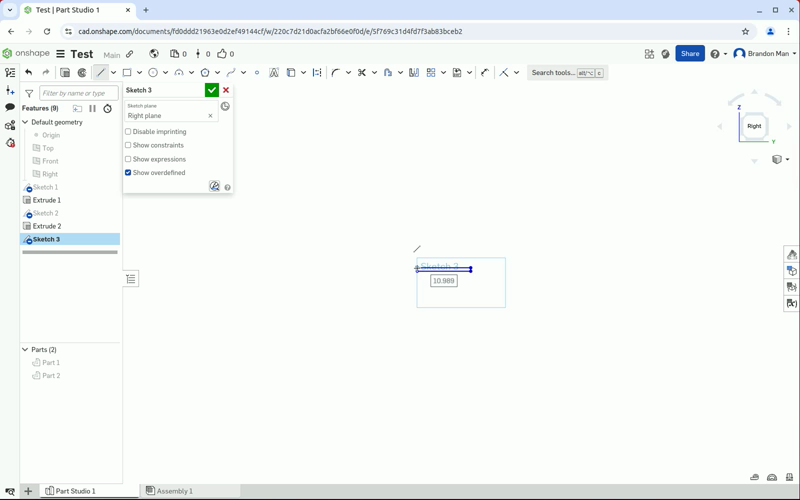
key_up(shift)
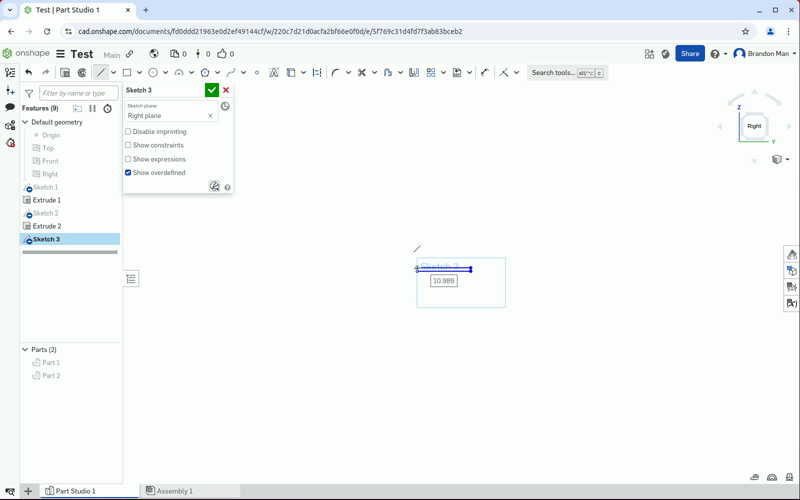
mouse_move(447, 267)
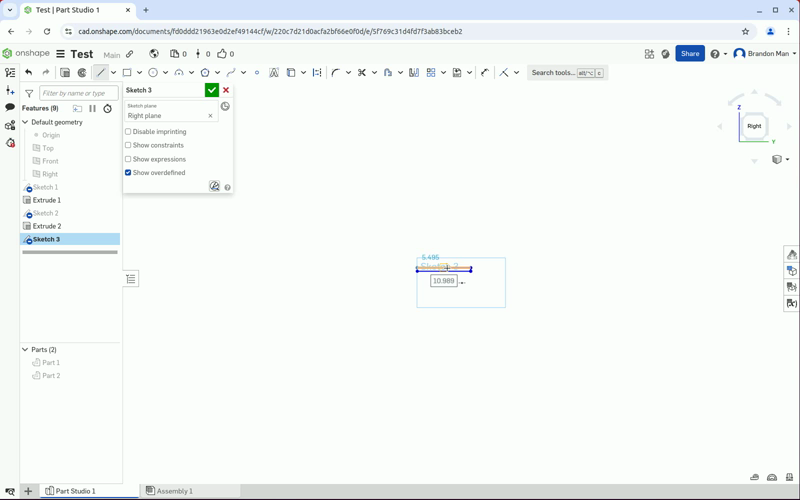
key_down(shift)
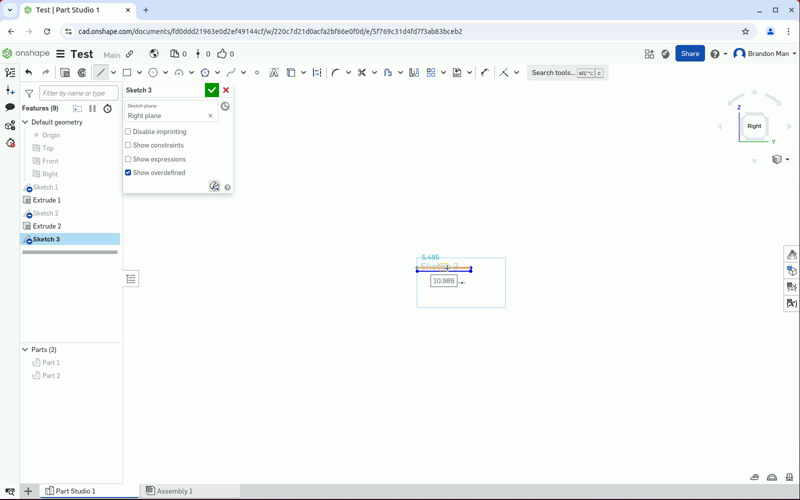
mouse_move(417, 271)
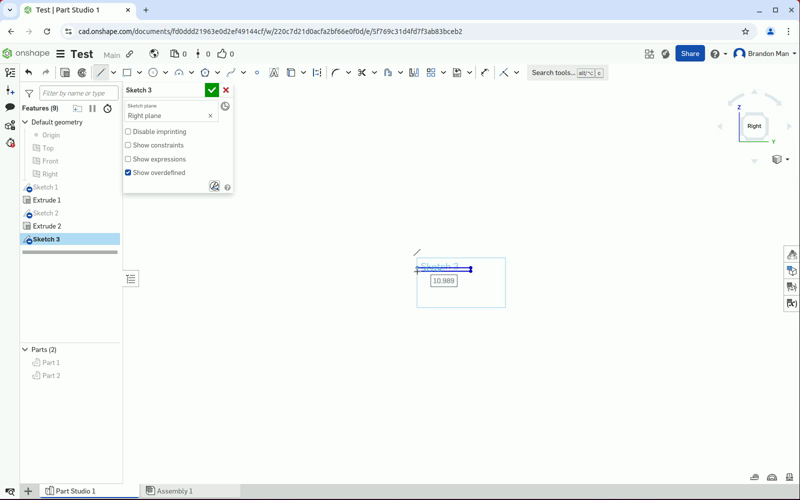
scroll(6)
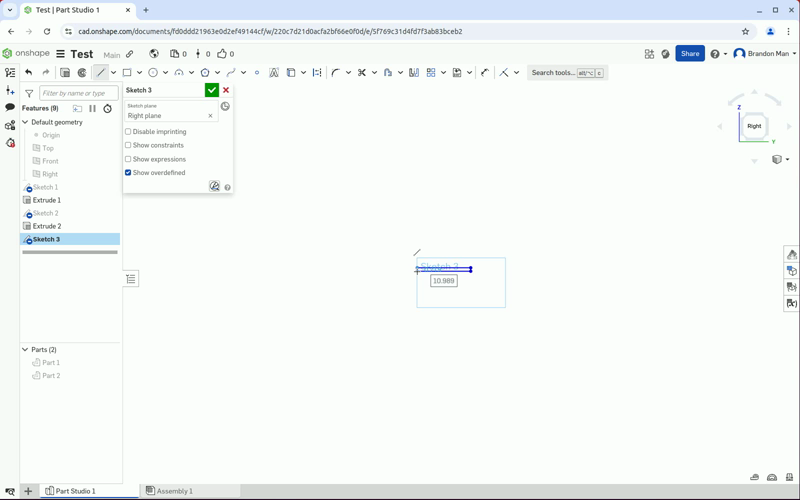
scroll(6)
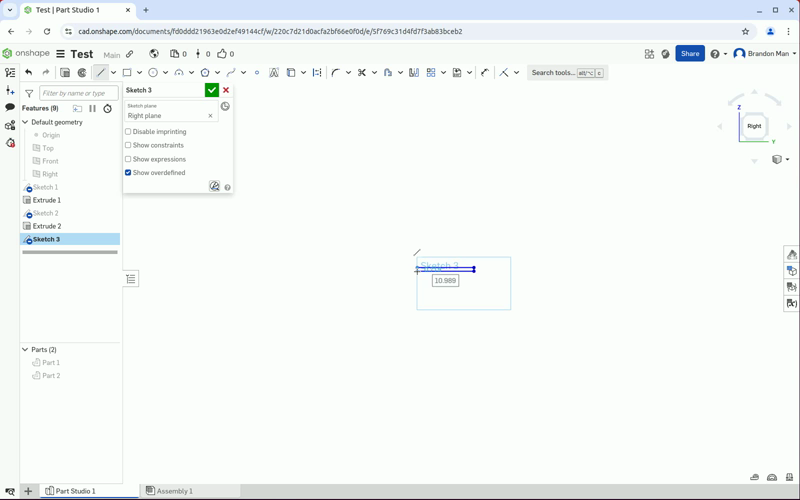
scroll(6)
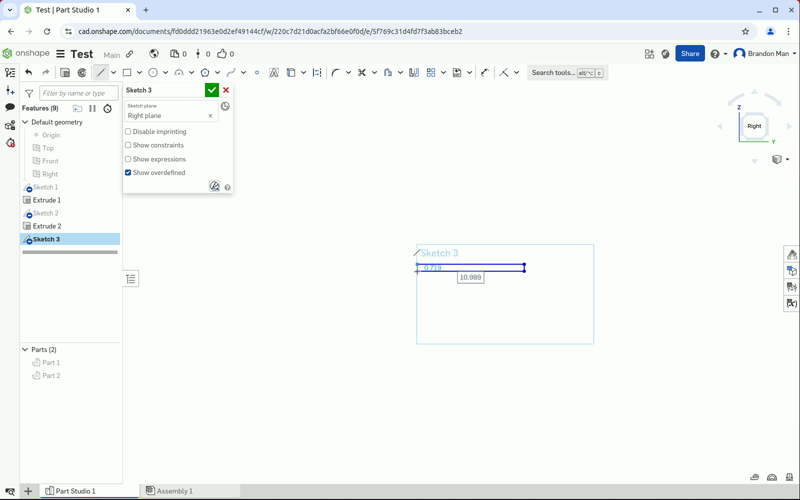
scroll(6)
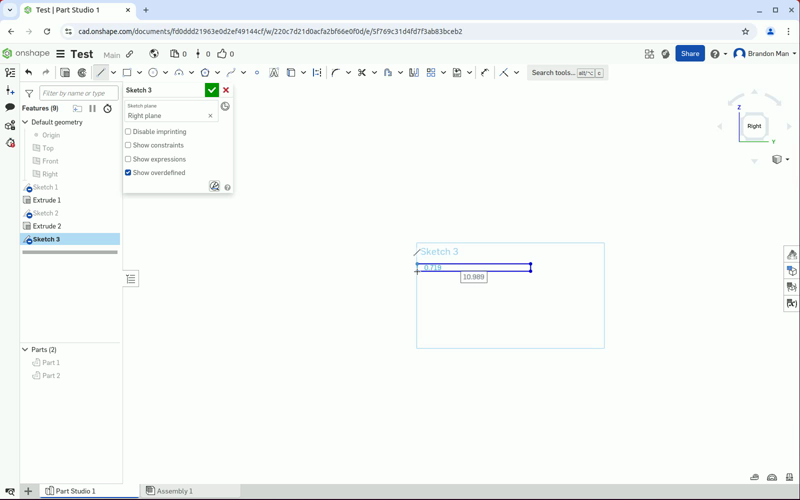
scroll(6)
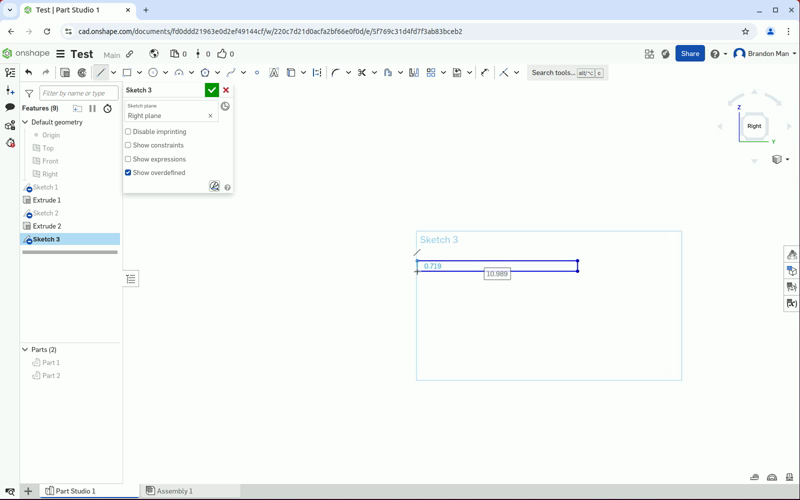
scroll(6)
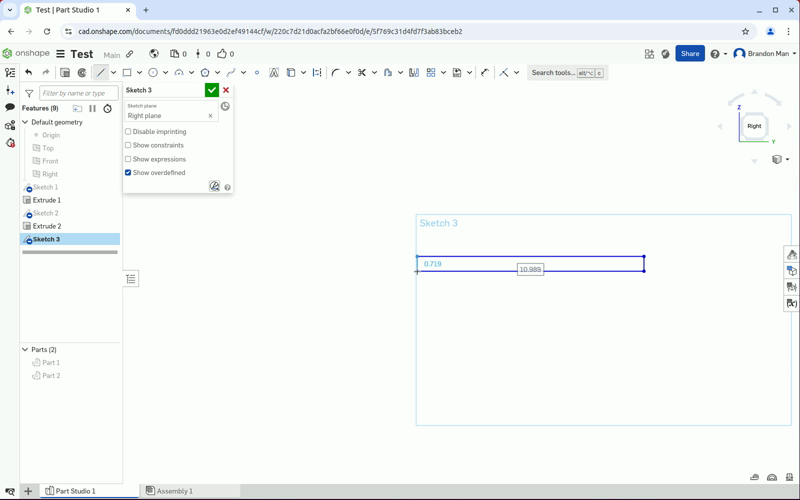
scroll(6)
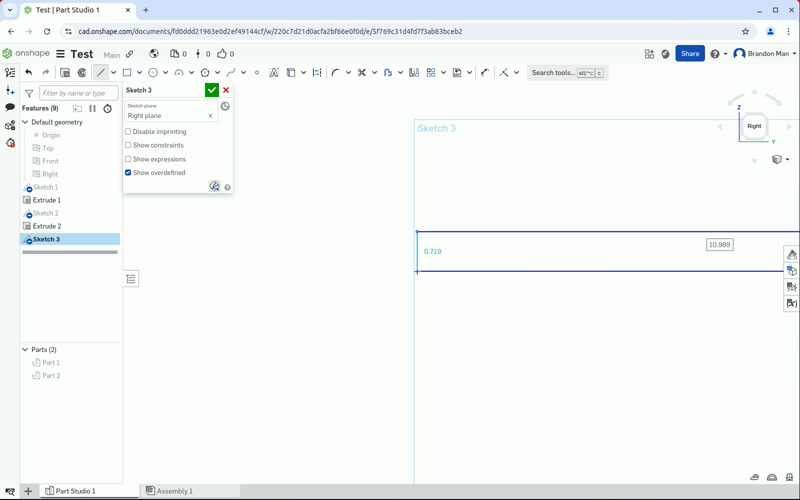
key_up(shift)
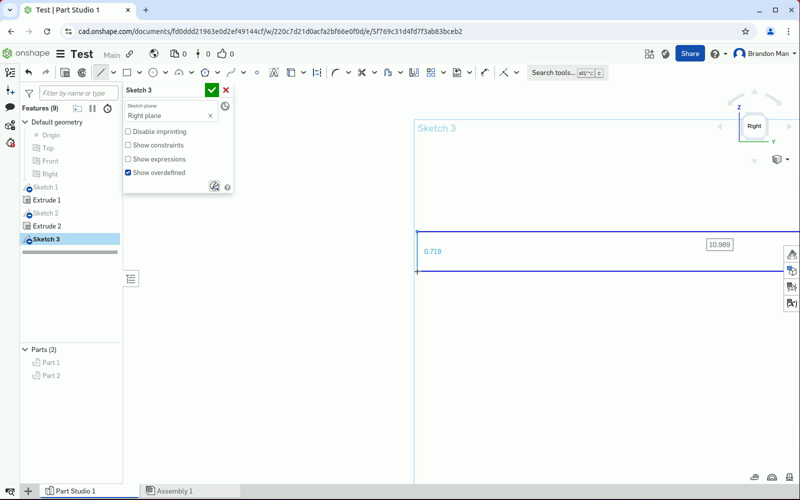
click(417, 271)
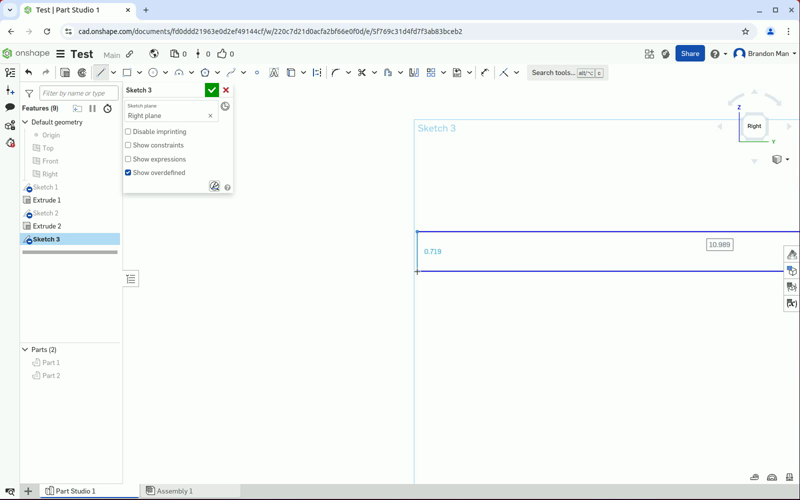
scroll(-6)
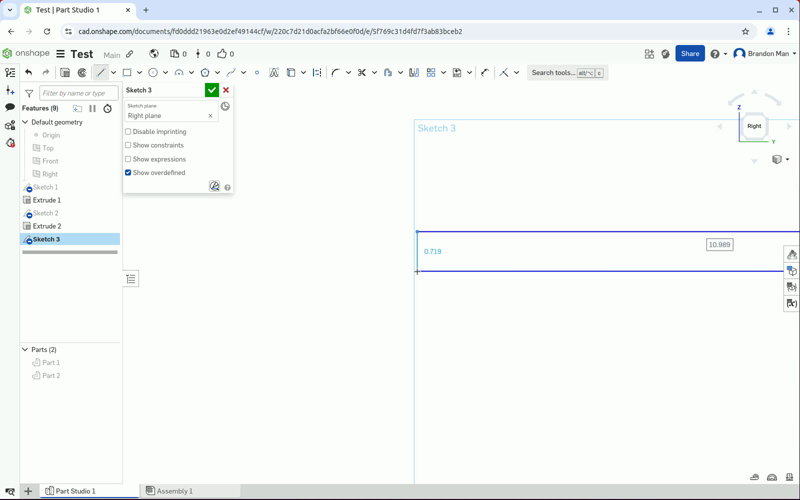
scroll(-6)
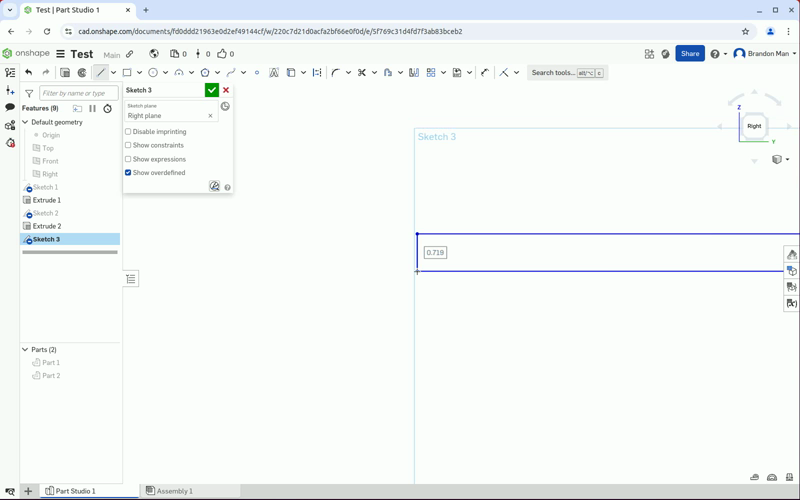
scroll(-6)
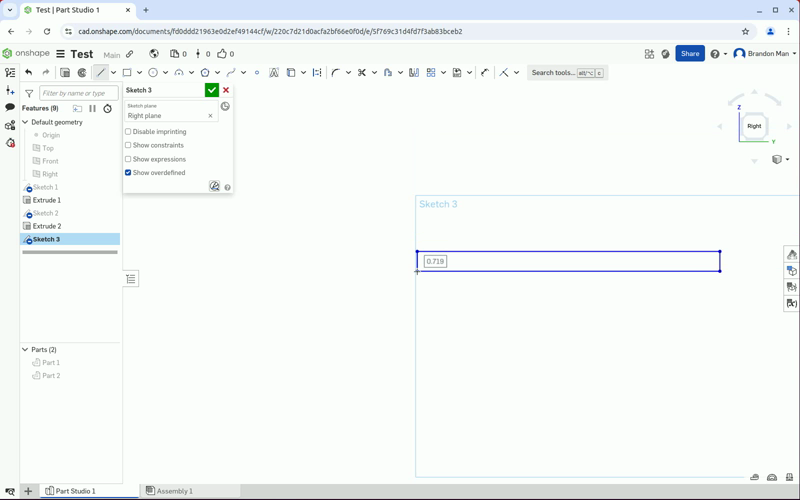
scroll(-6)
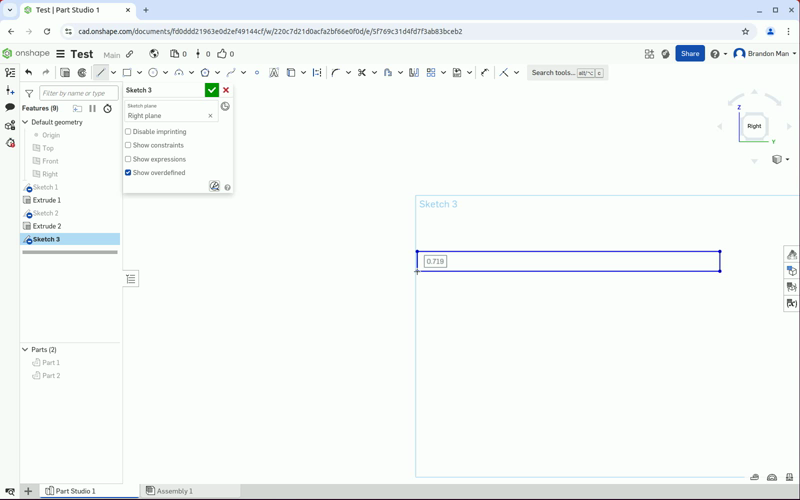
scroll(-6)
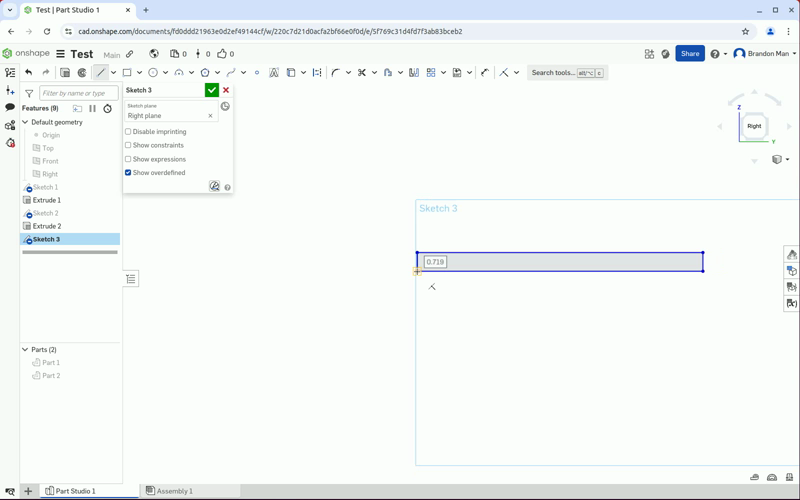
scroll(-6)
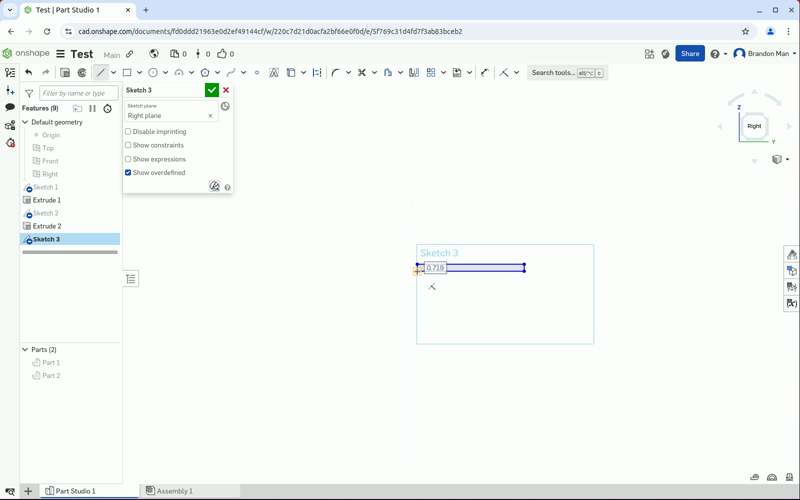
scroll(-6)
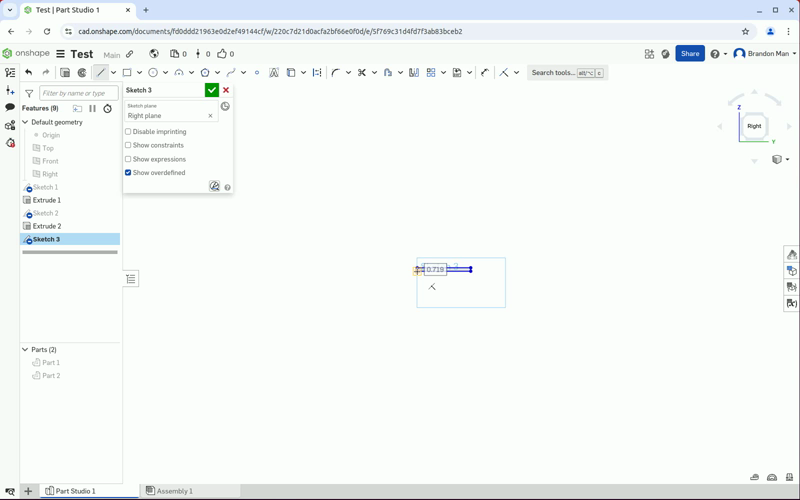
key(esc)
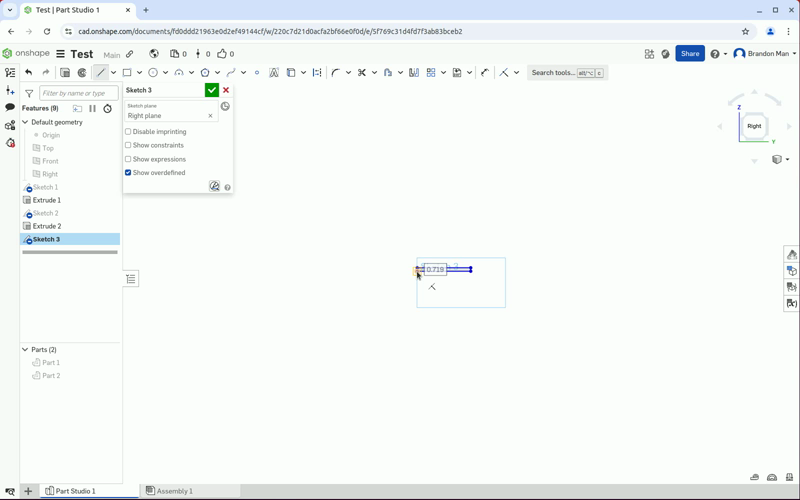
mouse_move(444, 270)
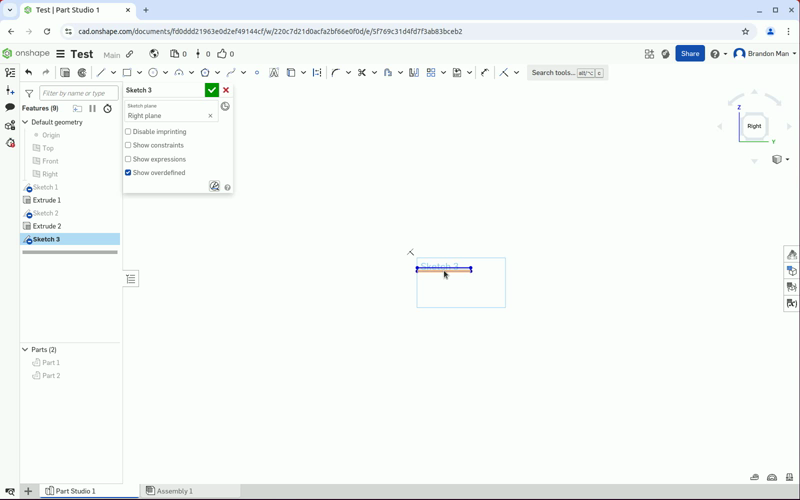
scroll(6)
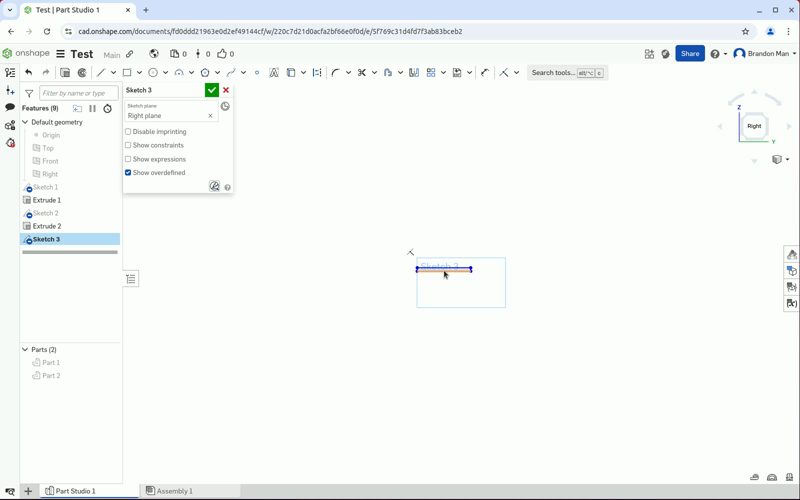
scroll(6)
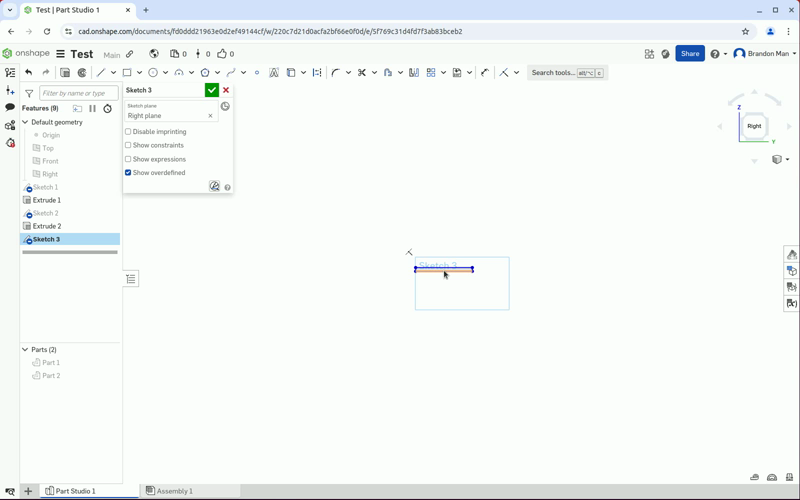
scroll(6)
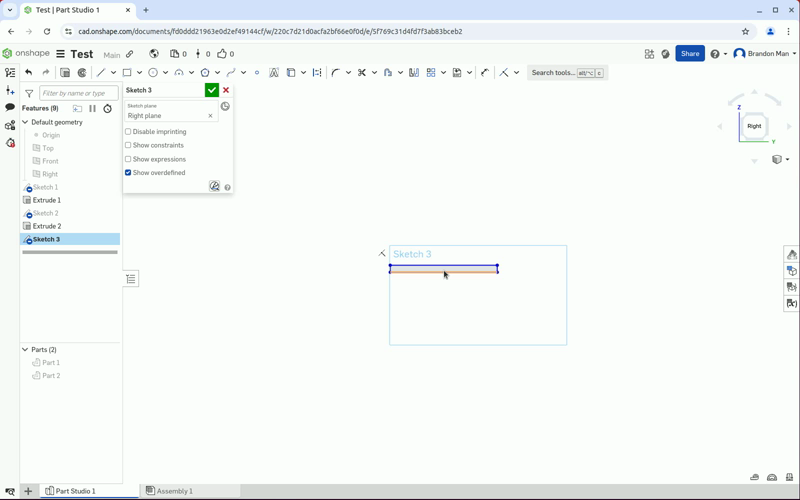
scroll(6)
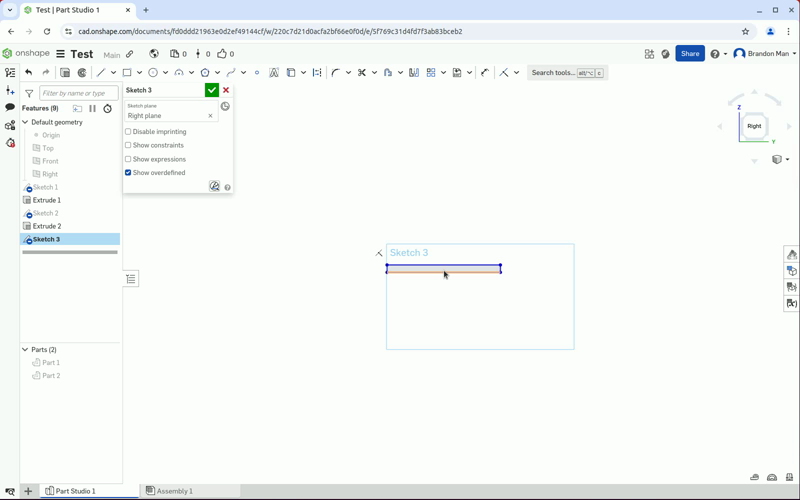
scroll(6)
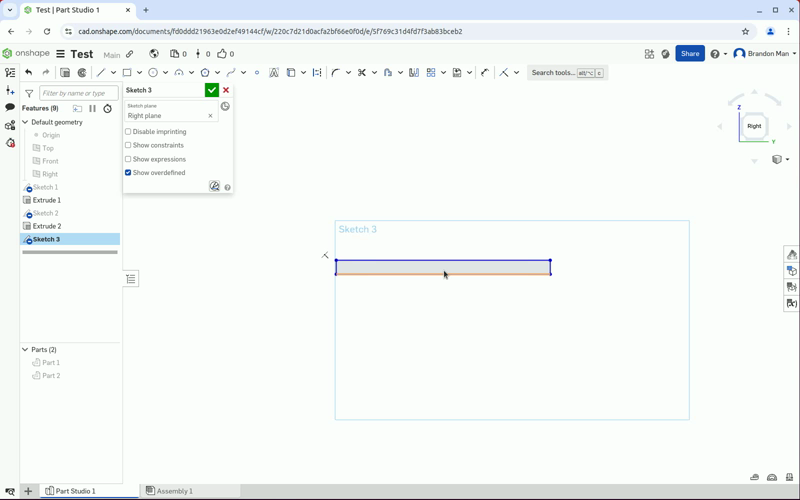
scroll(6)
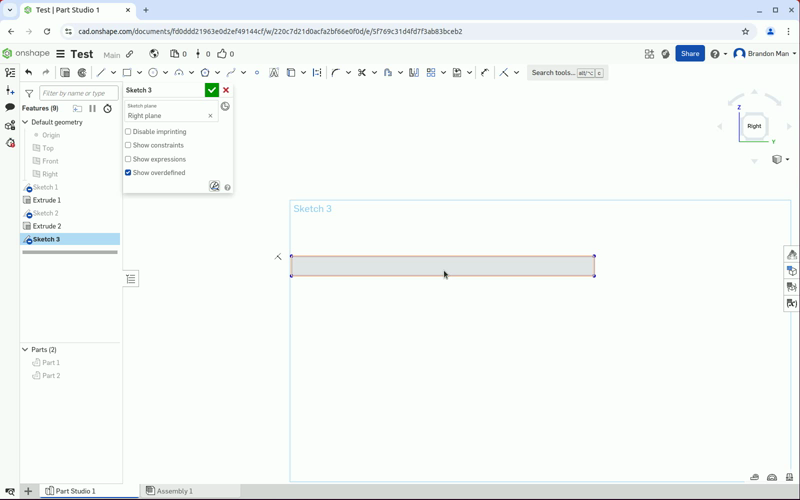
scroll(6)
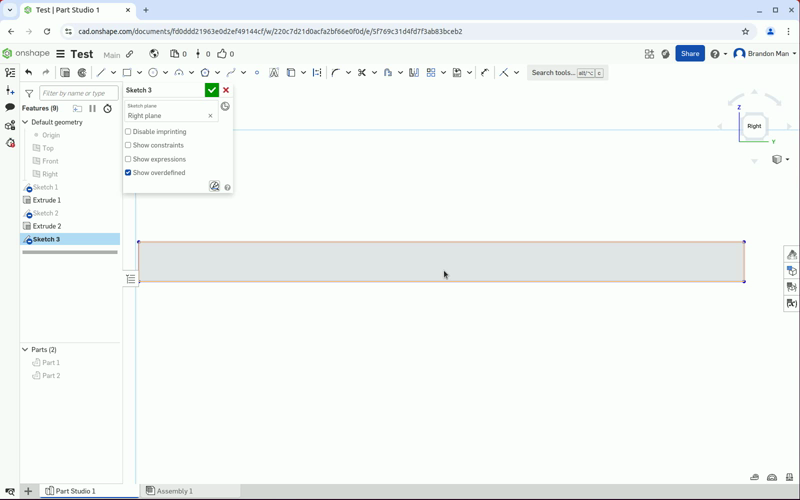
click(444, 270)
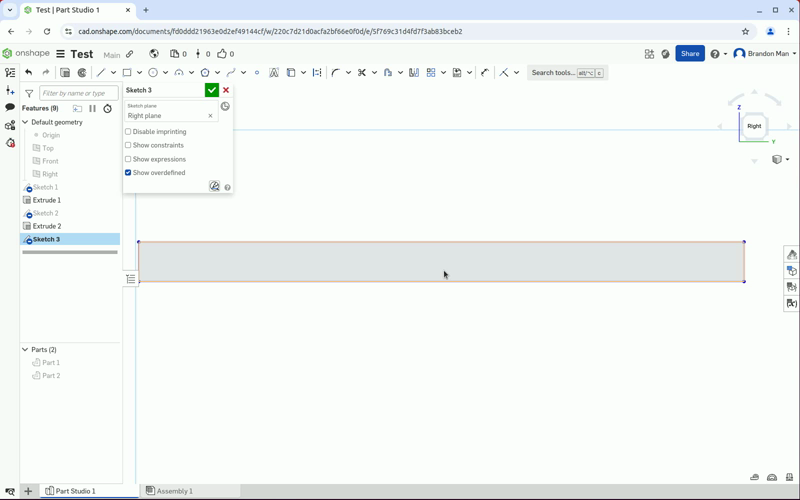
scroll(-6)
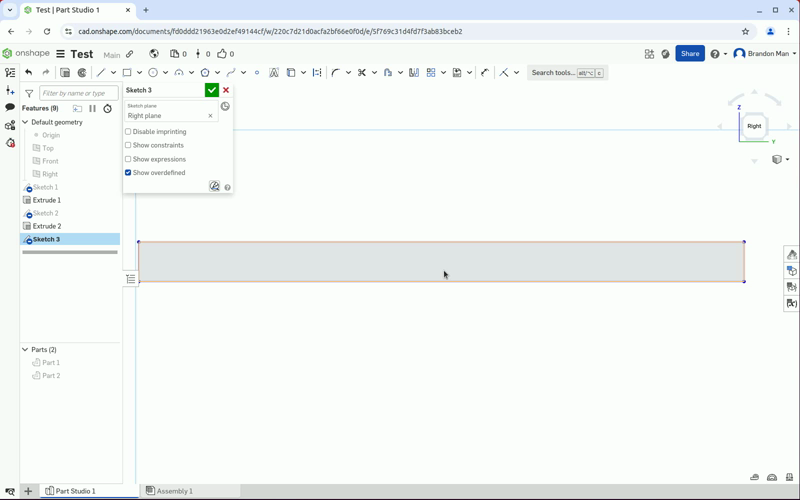
scroll(-6)
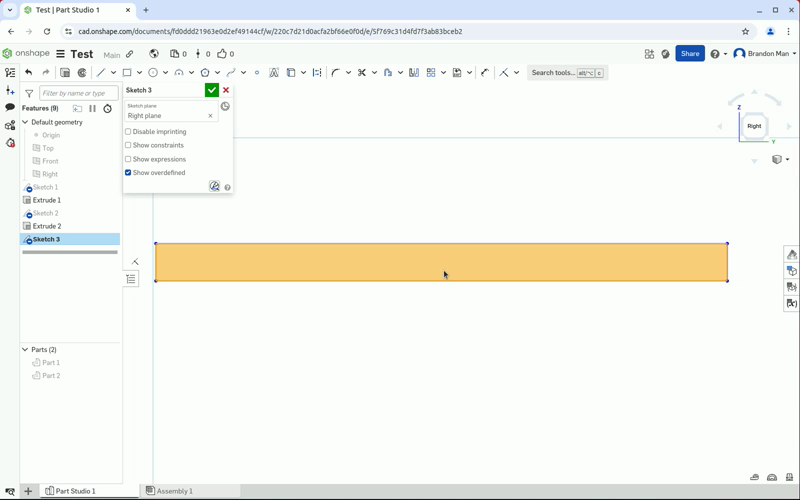
scroll(-6)
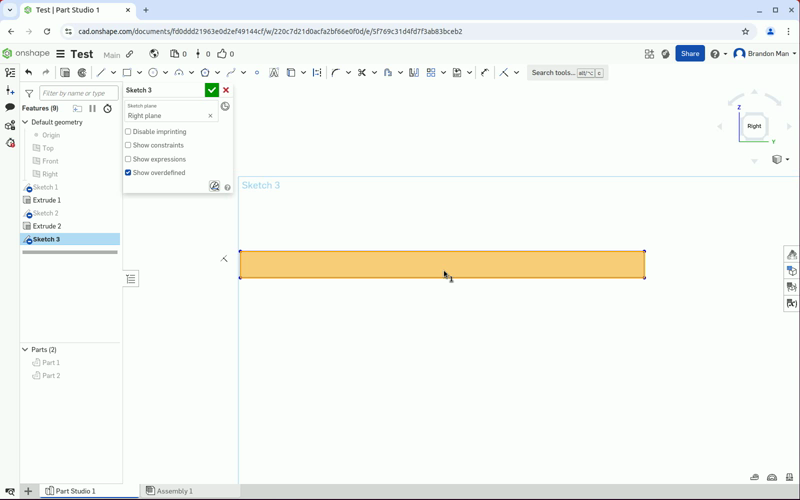
scroll(-6)
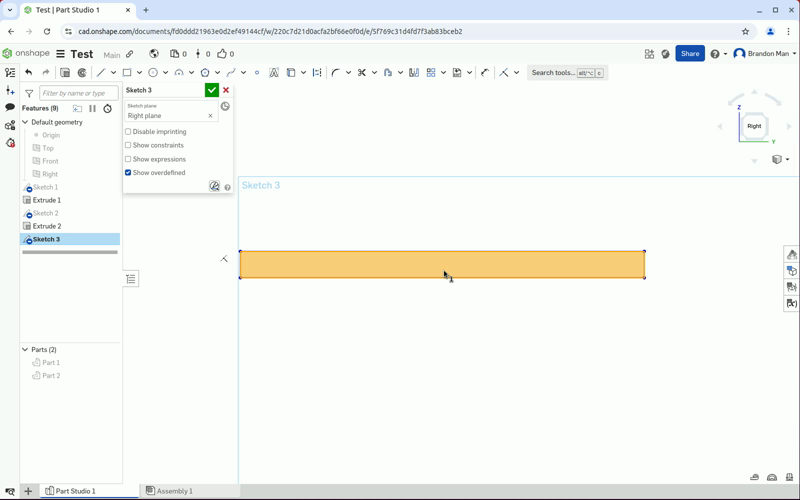
scroll(-6)
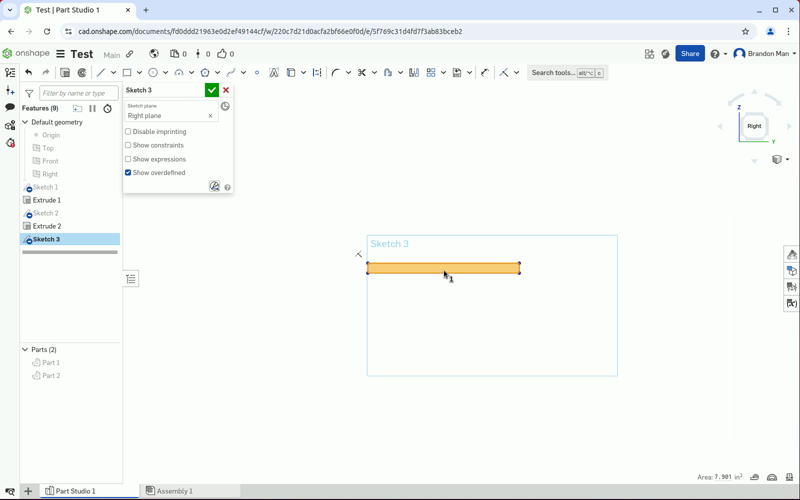
scroll(-6)
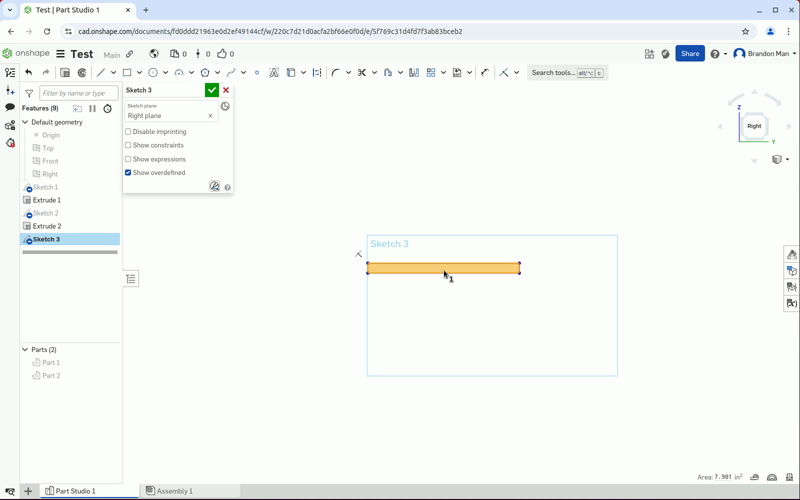
scroll(-6)
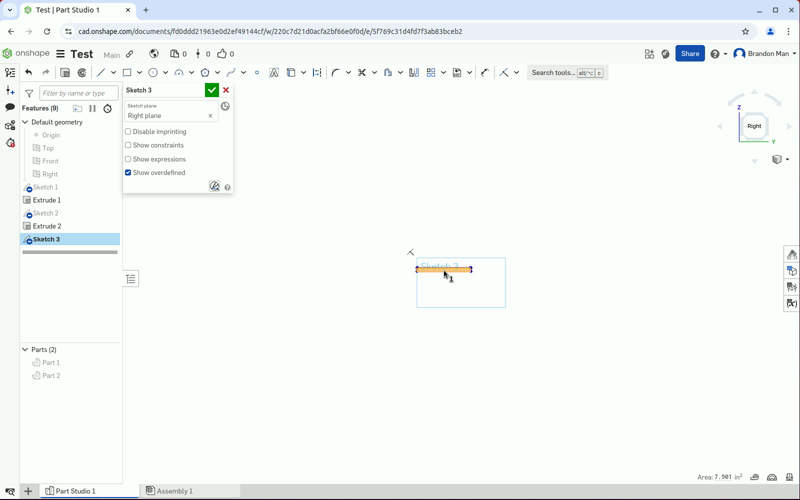
mouse_move(73, 352)
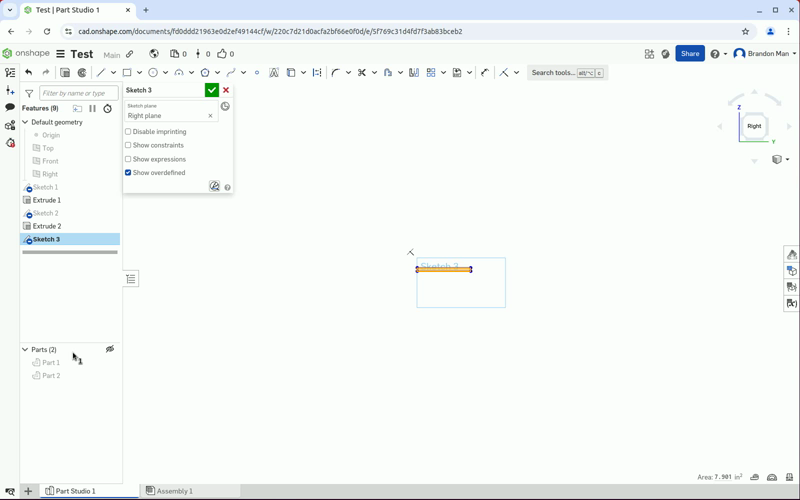
key(shift+y)
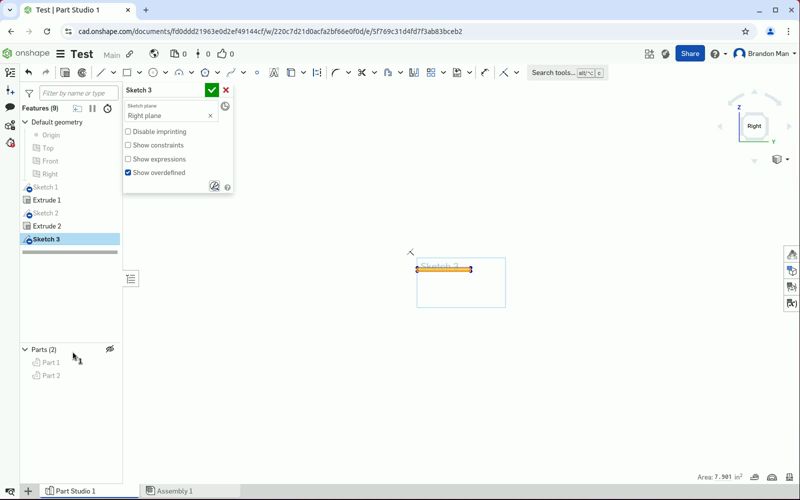
key(shift+e)
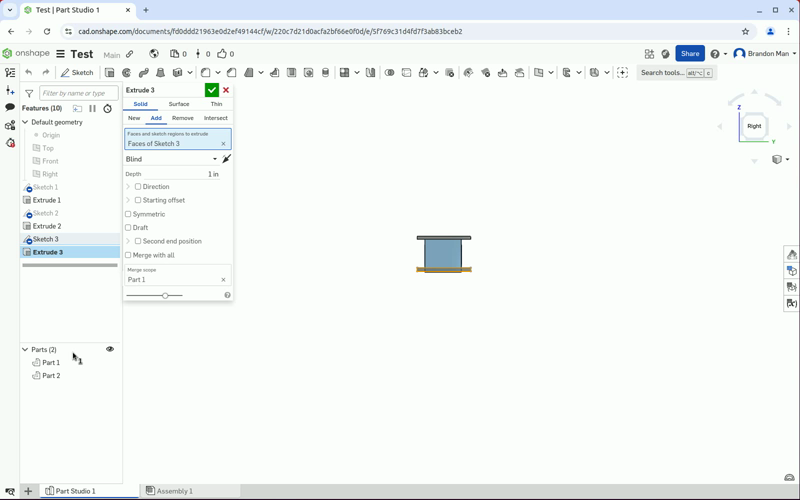
mouse_move(143, 106)
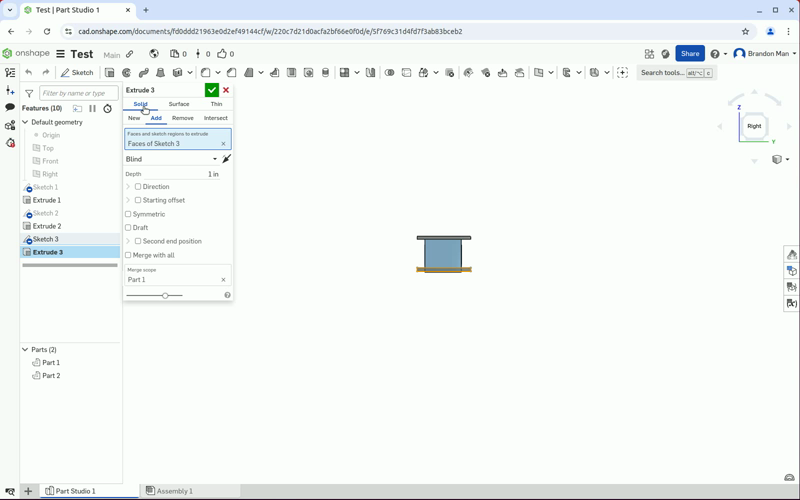
click(143, 106)
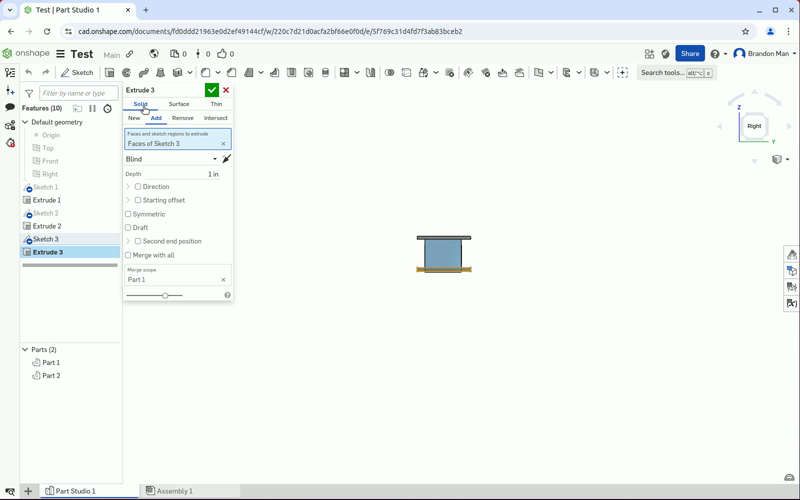
mouse_move(137, 120)
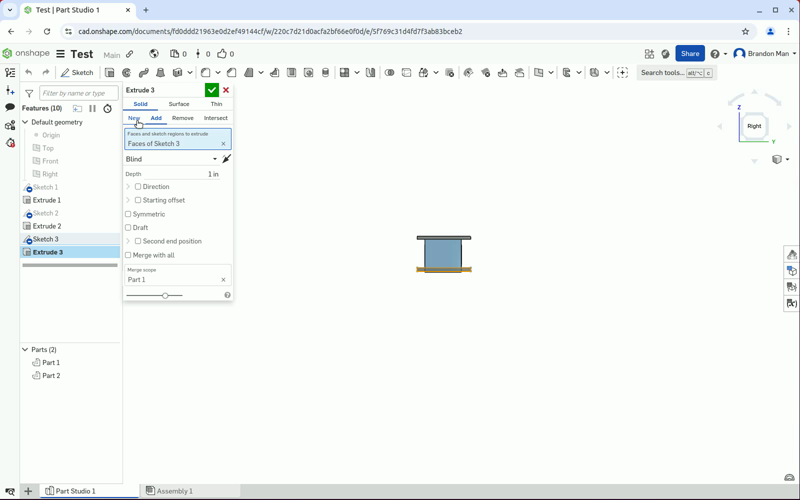
click(137, 120)
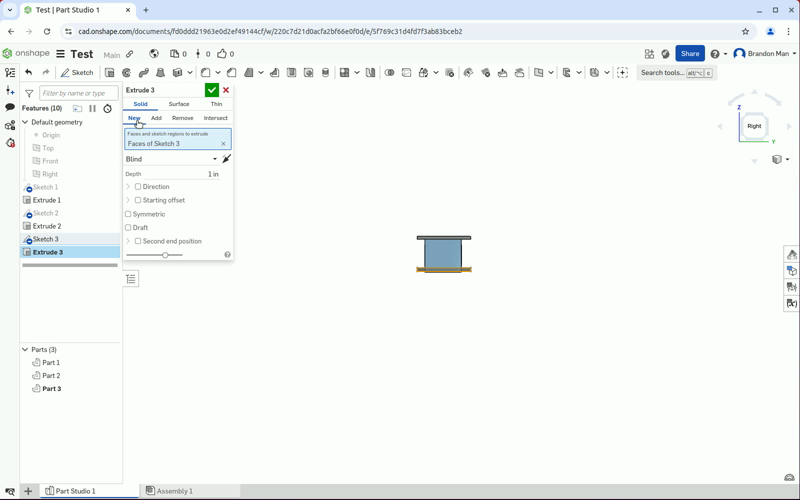
key(tab, 4)
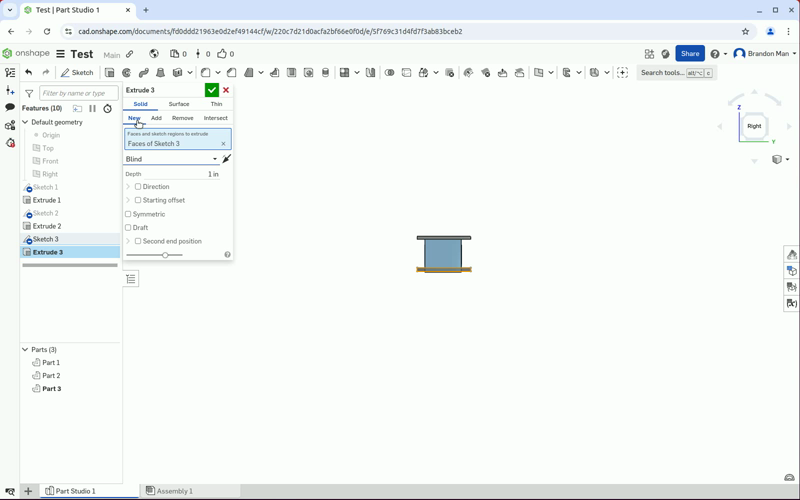
text(23.108)
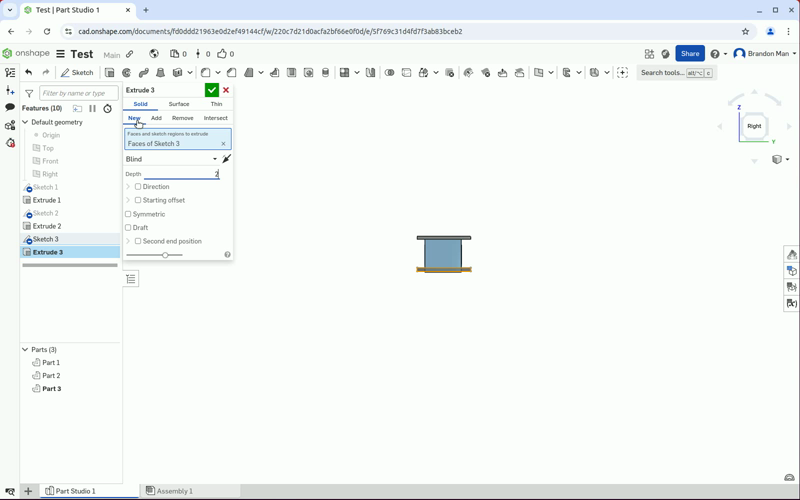
key(enter)
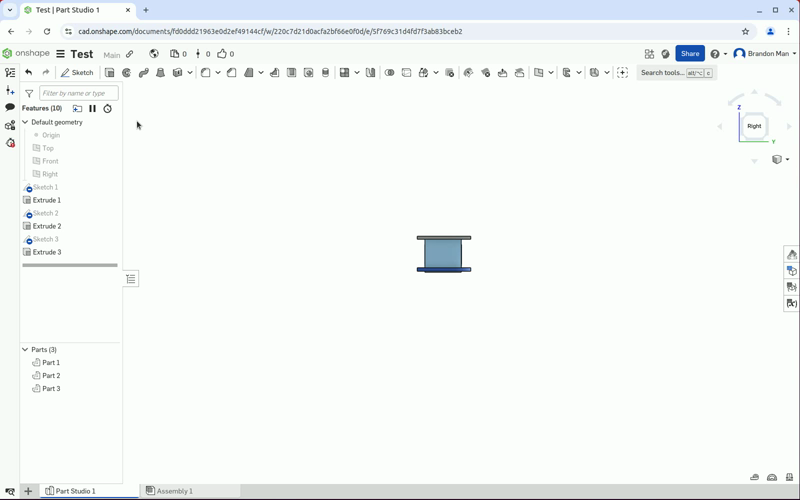
key(shift+h)
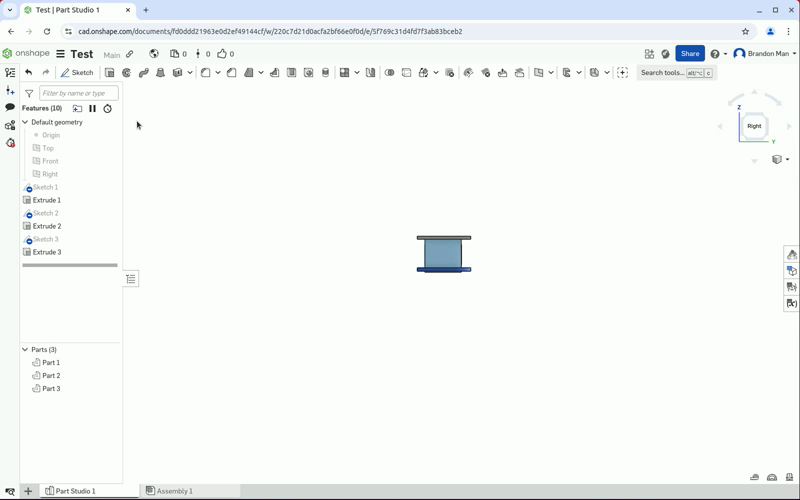
key(shift+h)
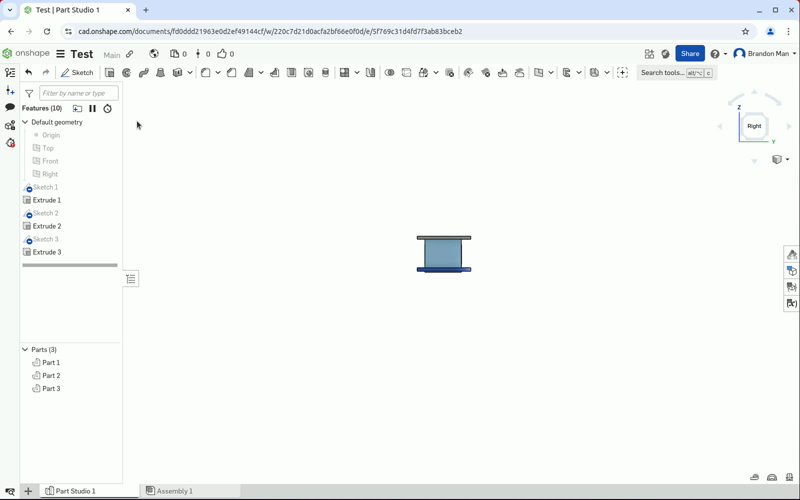
mouse_move(73, 189)
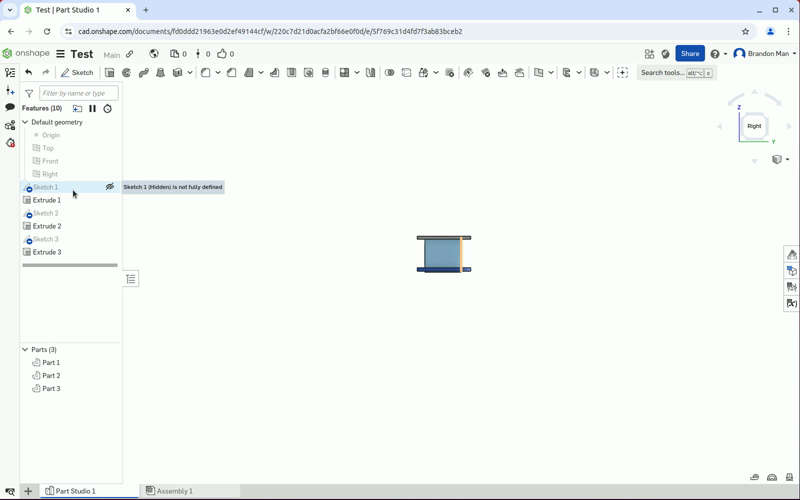
click(73, 189)
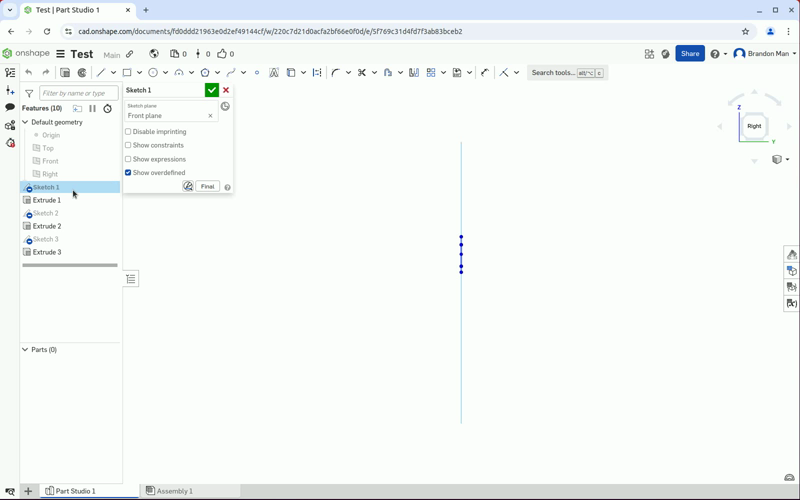
mouse_move(229, 92)
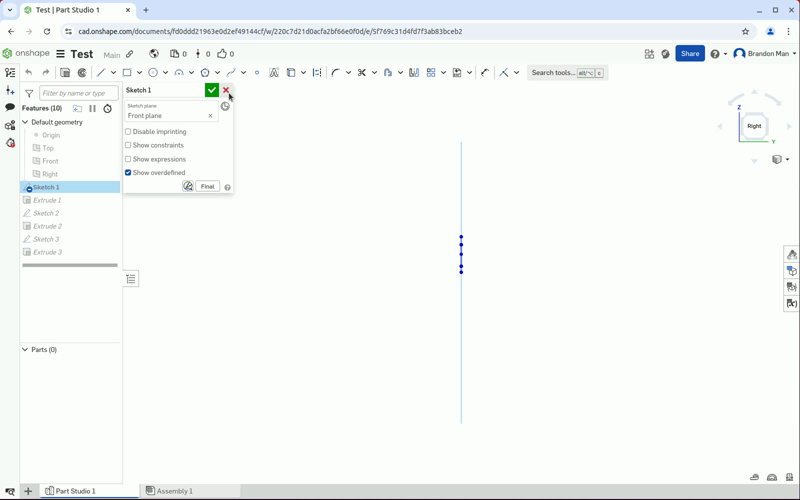
click(229, 92)
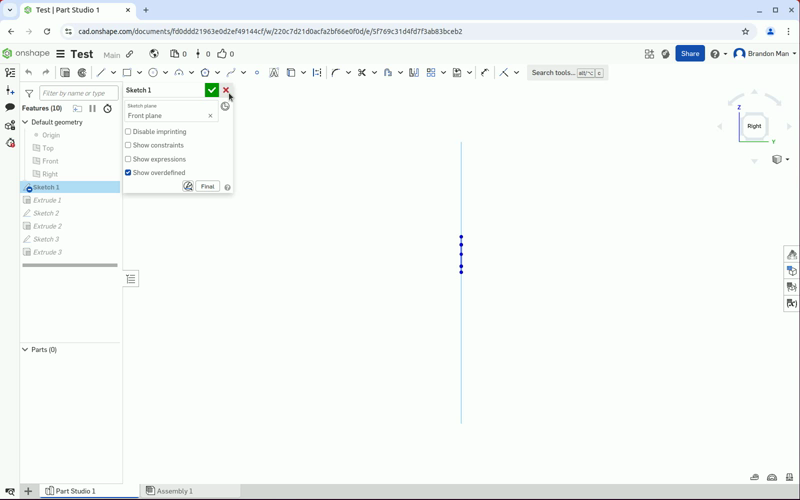
key(shift+s)
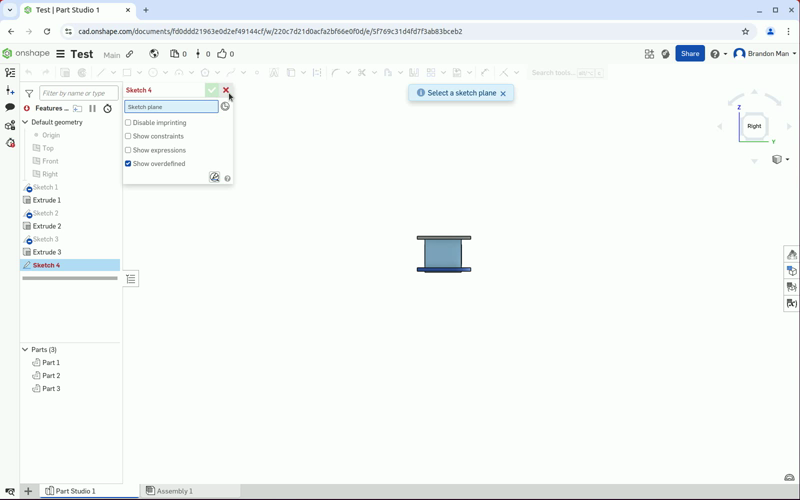
mouse_move(73, 176)
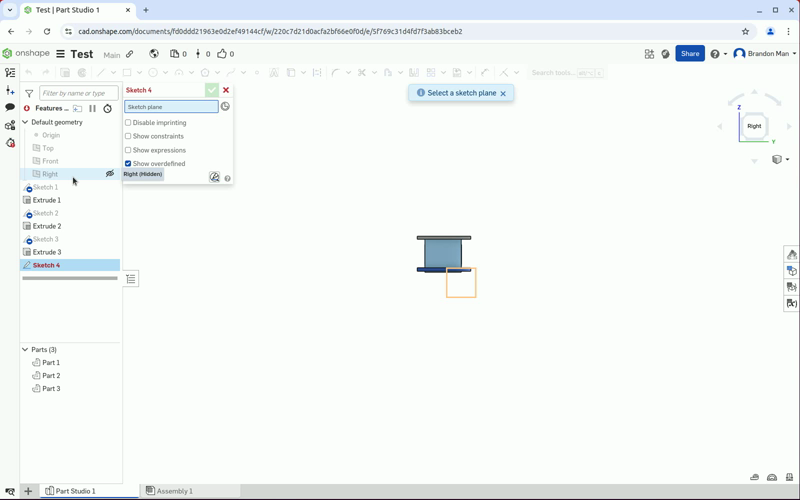
click(73, 176)
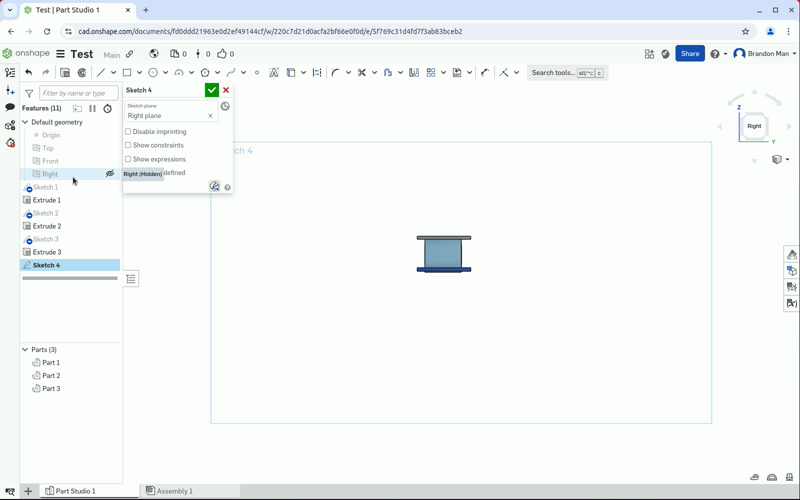
mouse_move(73, 352)
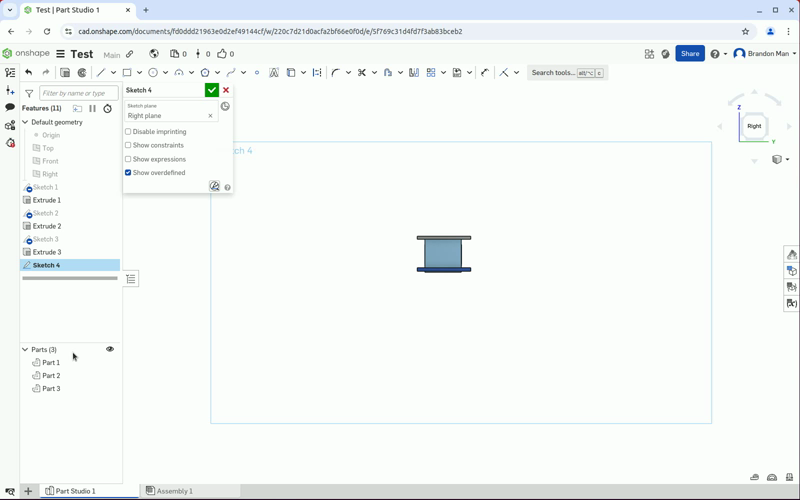
key(y)
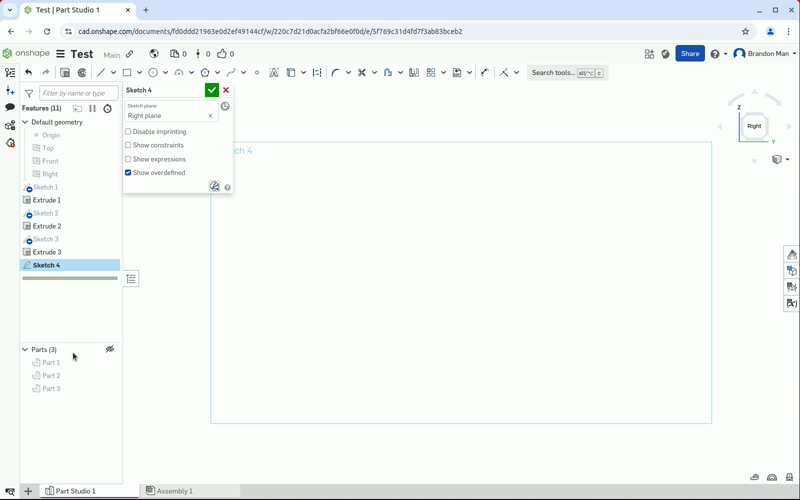
key(l)
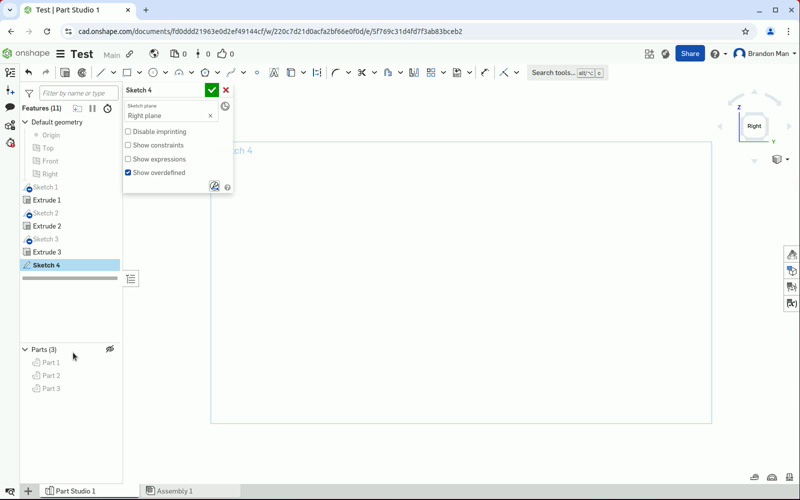
key_down(shift)
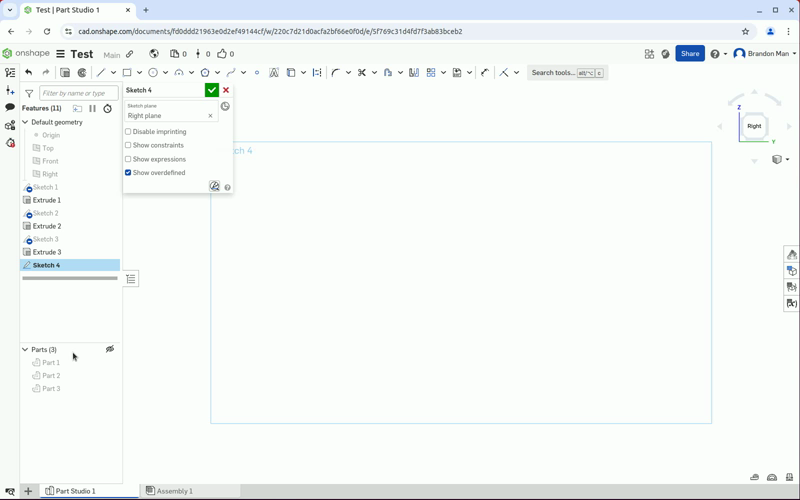
mouse_move(417, 239)
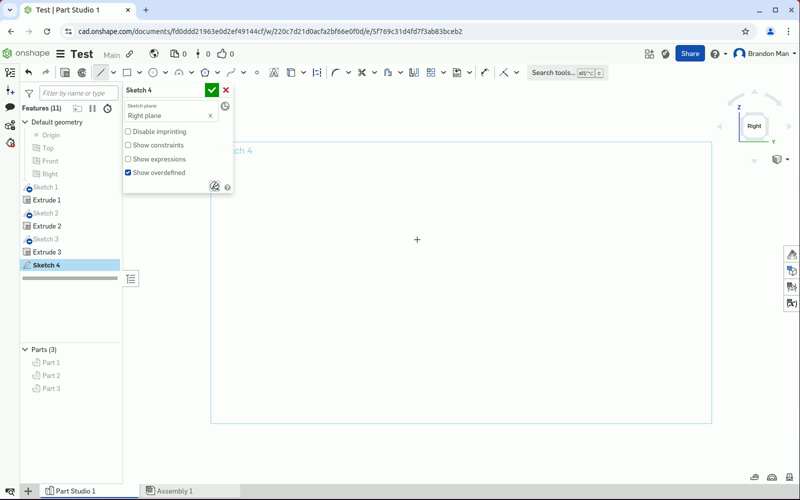
click(417, 239)
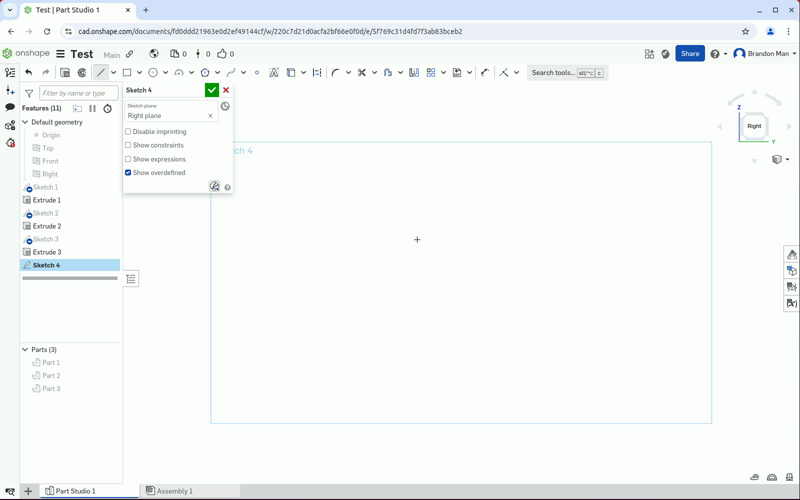
key_up(shift)
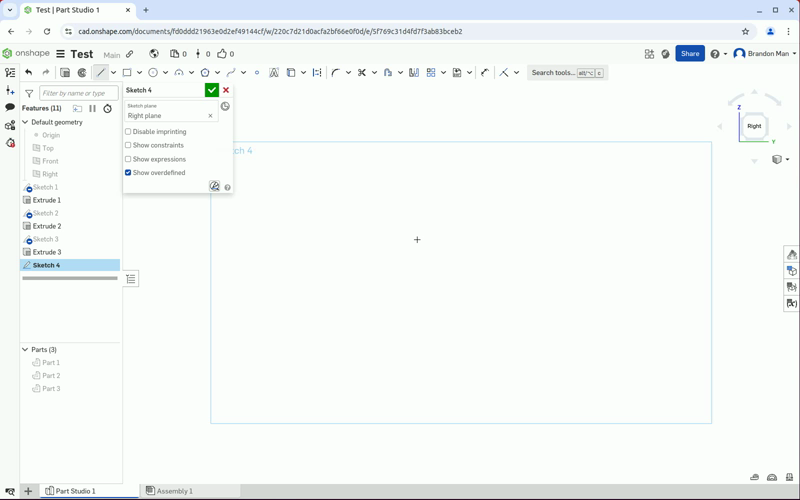
key_down(shift)
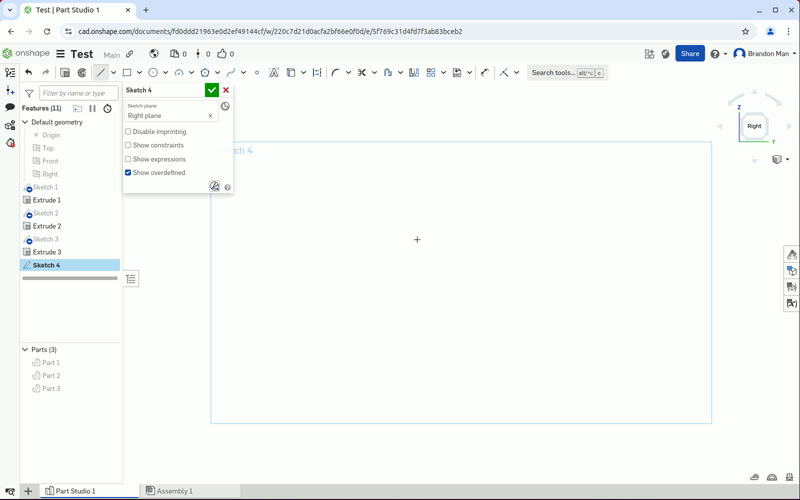
mouse_move(447, 239)
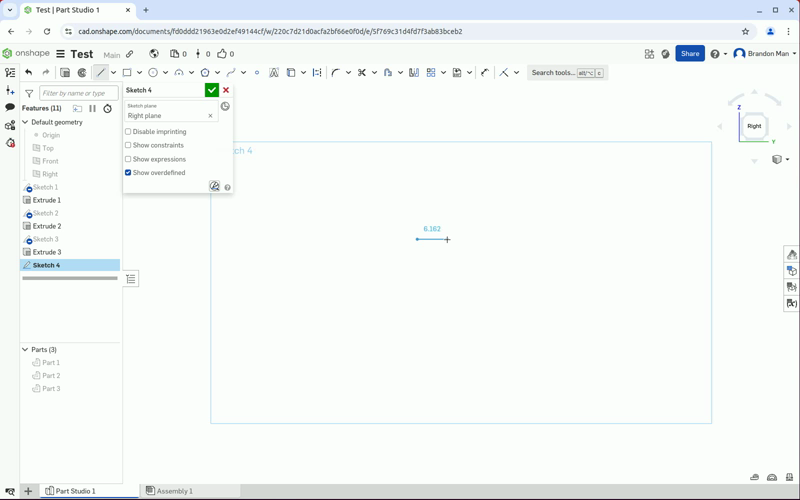
mouse_move(470, 239)
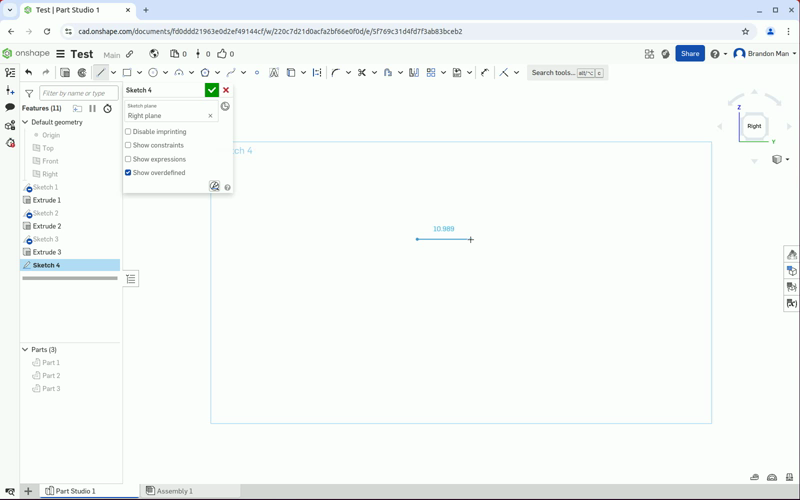
click(470, 239)
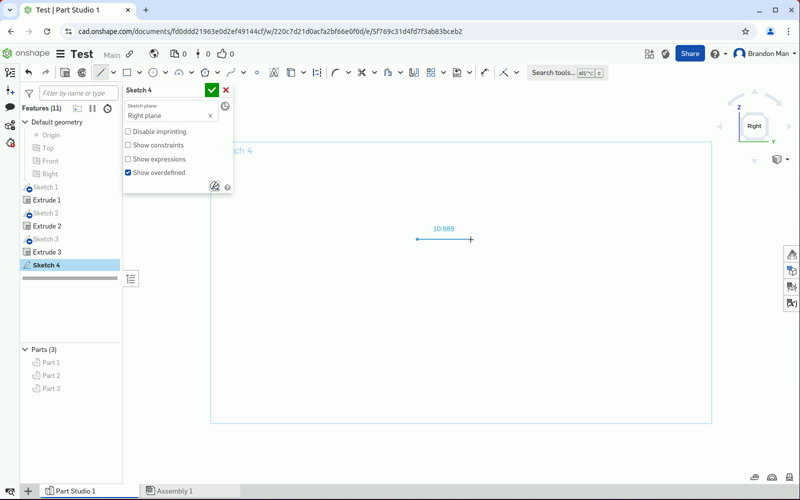
key_up(shift)
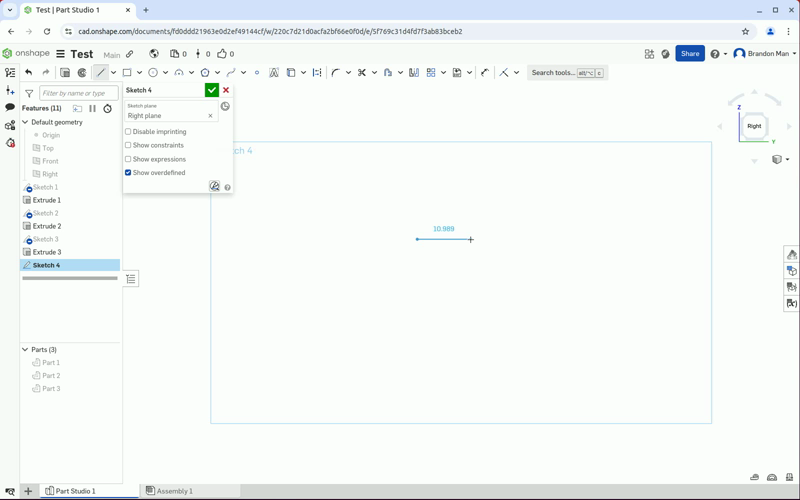
key_down(shift)
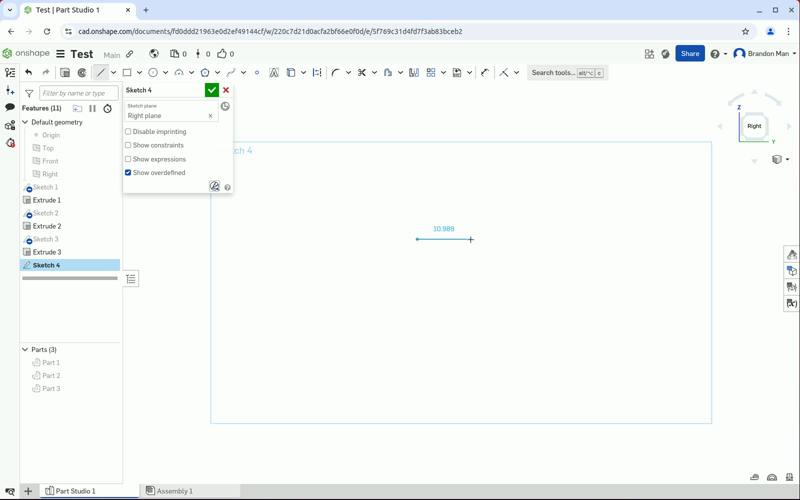
mouse_move(500, 239)
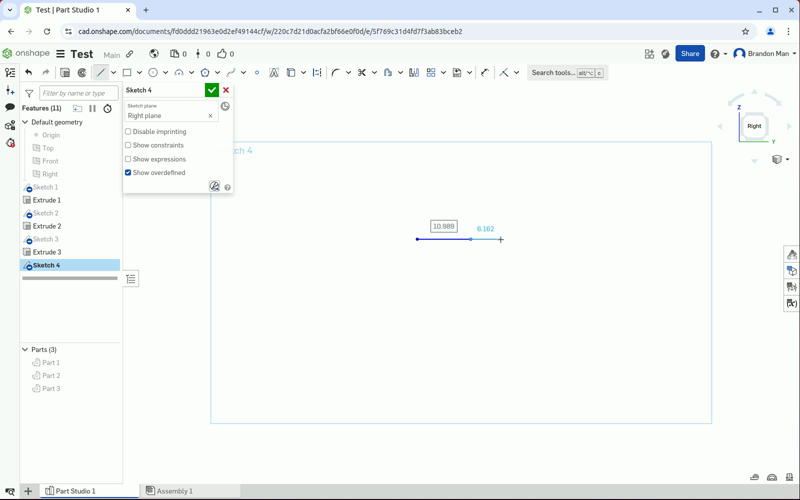
mouse_move(470, 235)
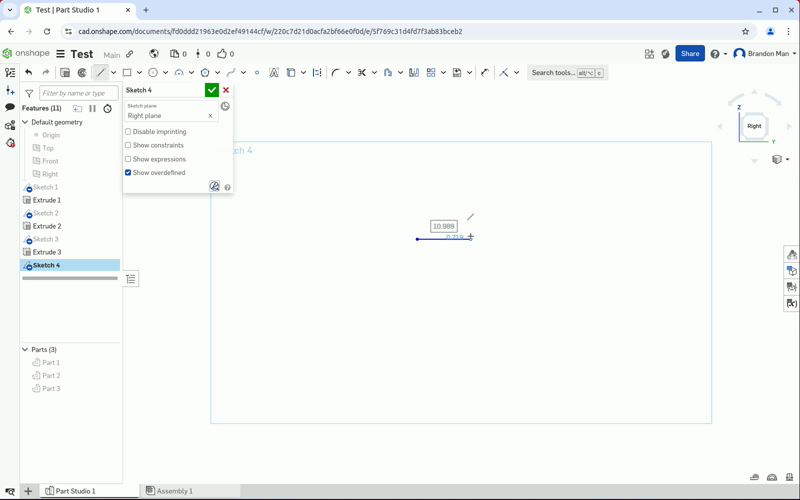
scroll(6)
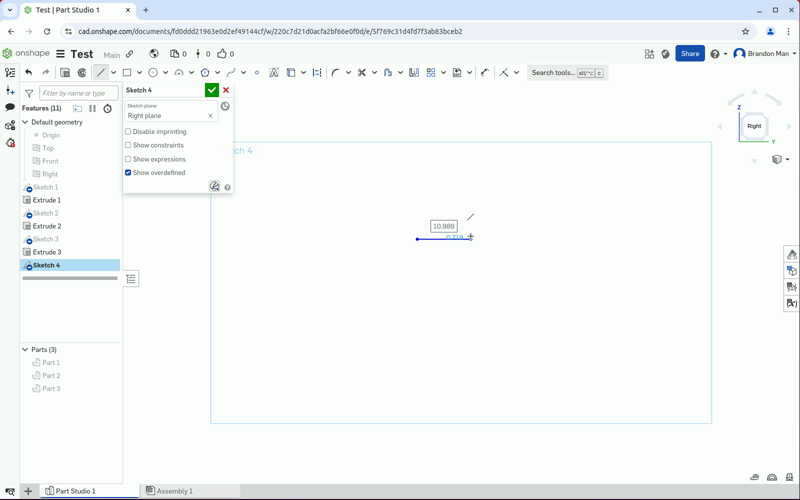
scroll(6)
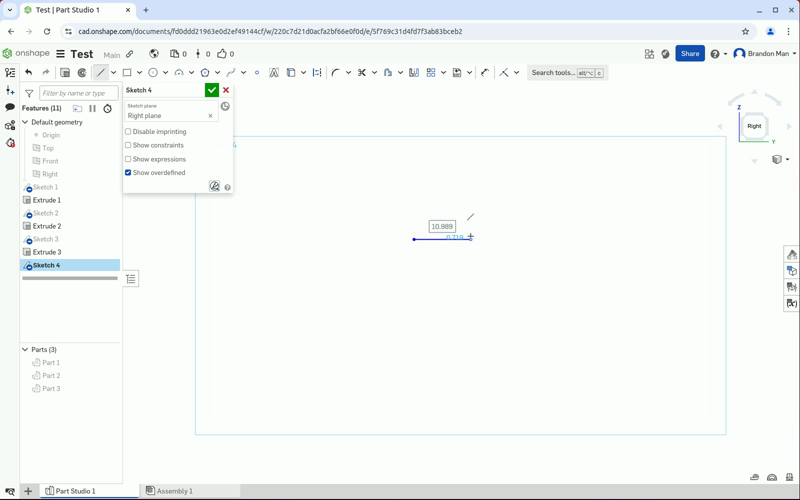
scroll(6)
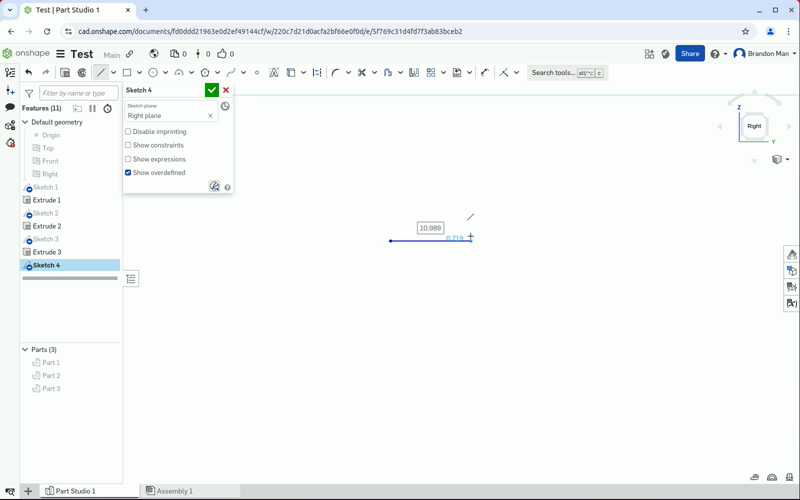
scroll(6)
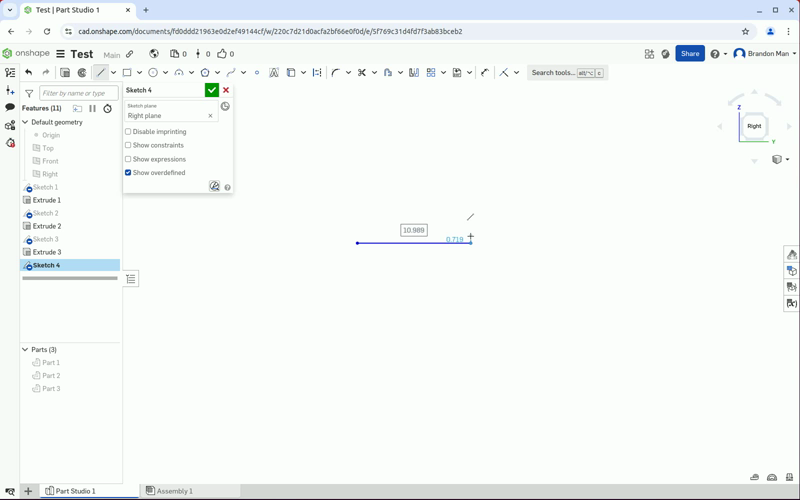
scroll(6)
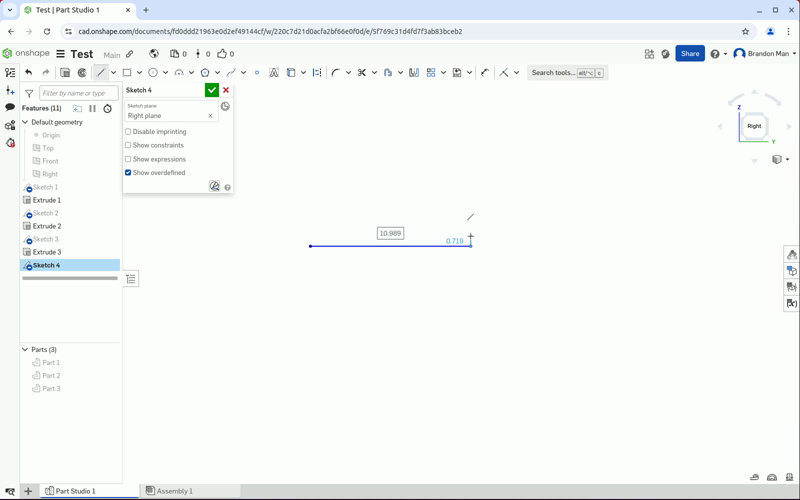
scroll(6)
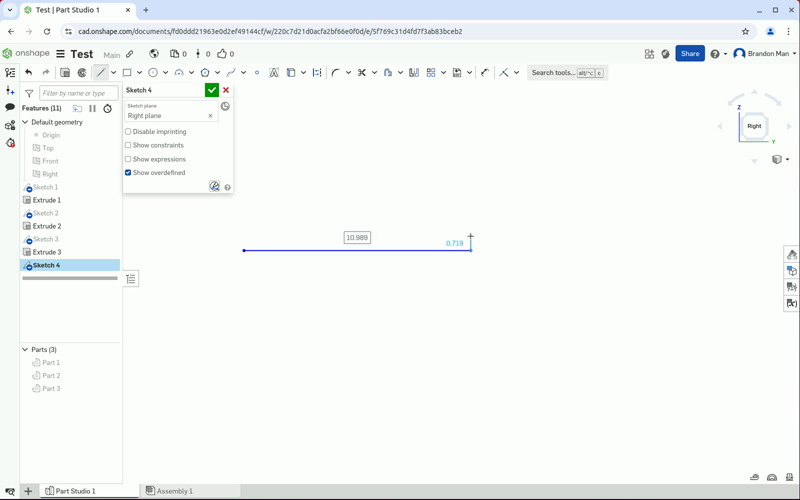
scroll(6)
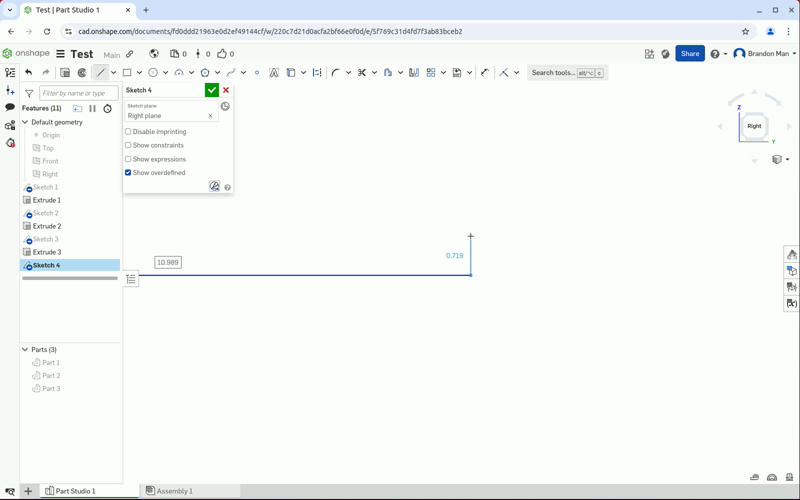
click(470, 235)
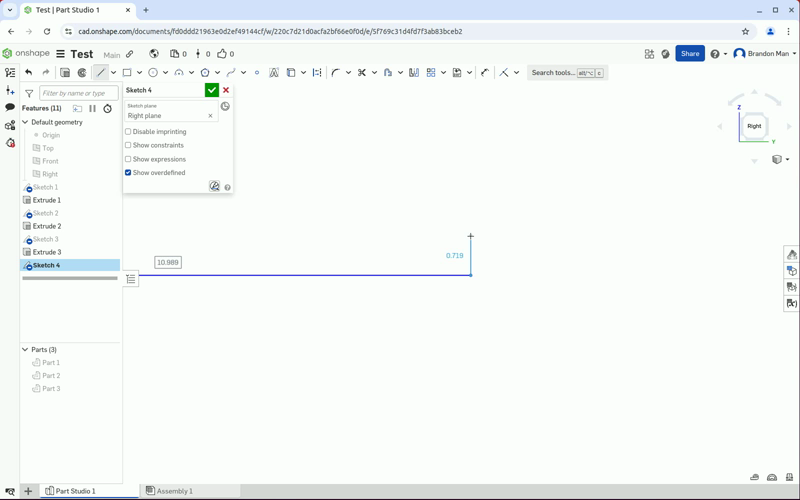
scroll(-6)
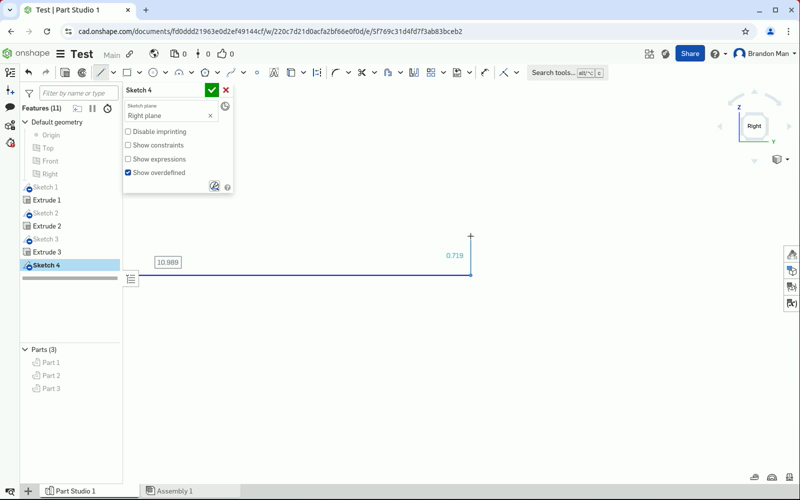
scroll(-6)
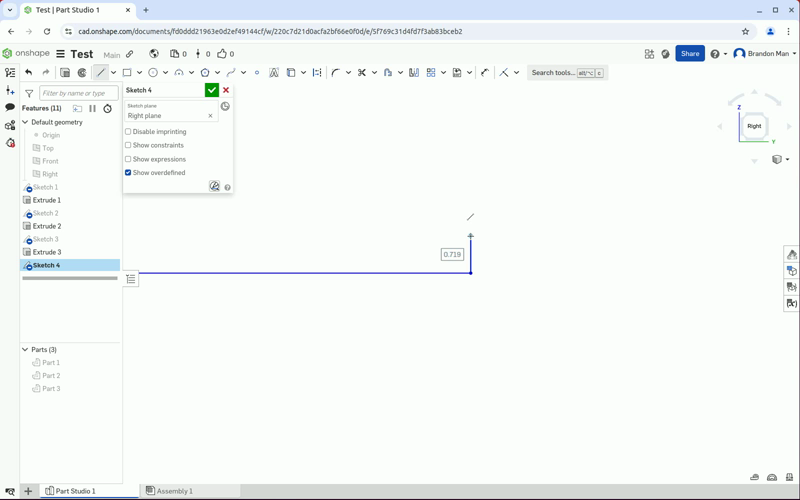
scroll(-6)
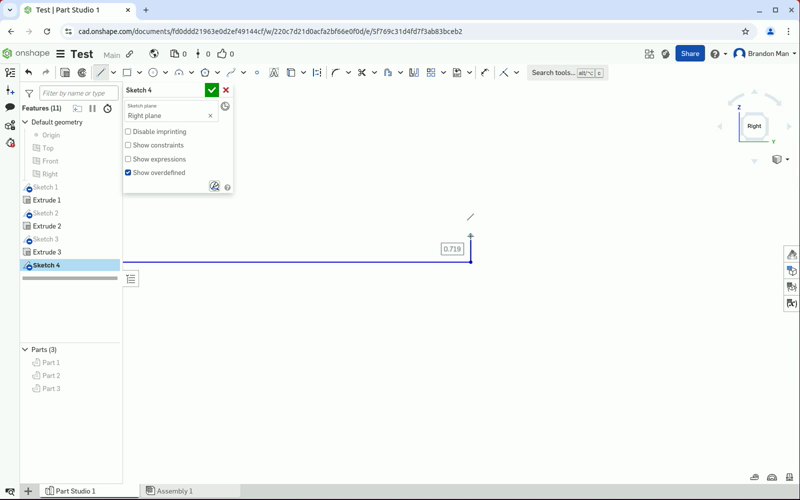
scroll(-6)
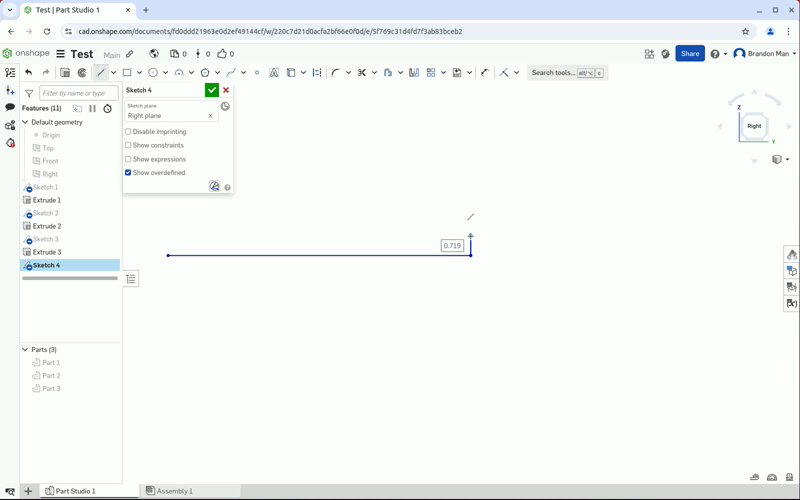
scroll(-6)
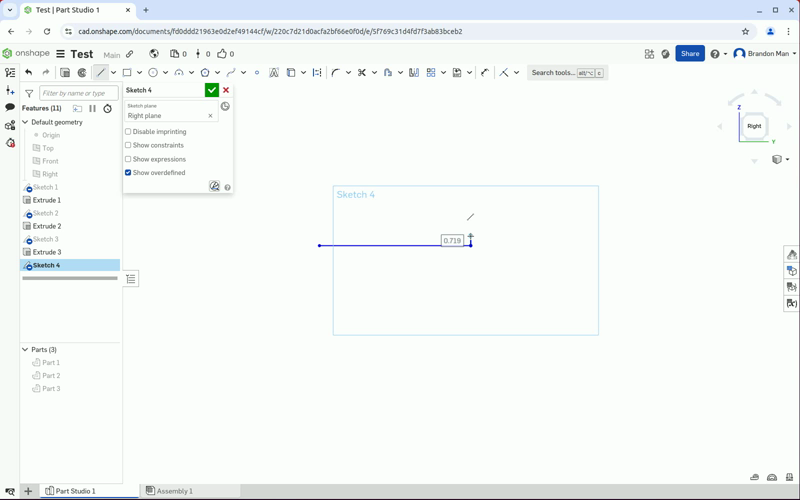
scroll(-6)
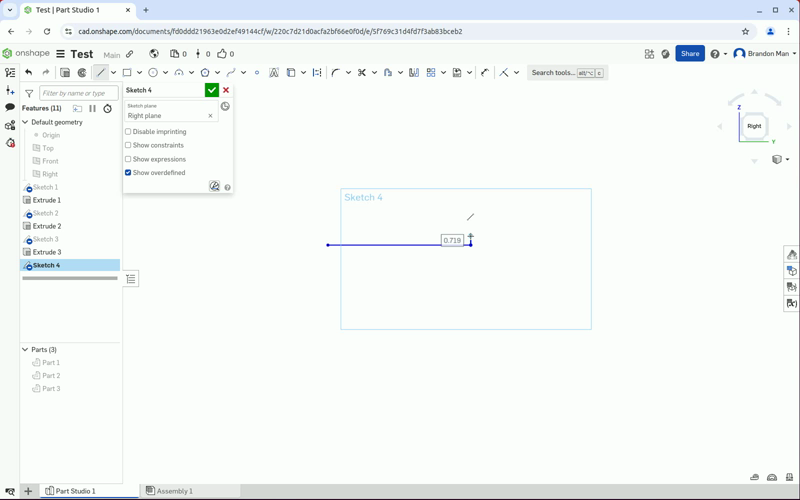
scroll(-6)
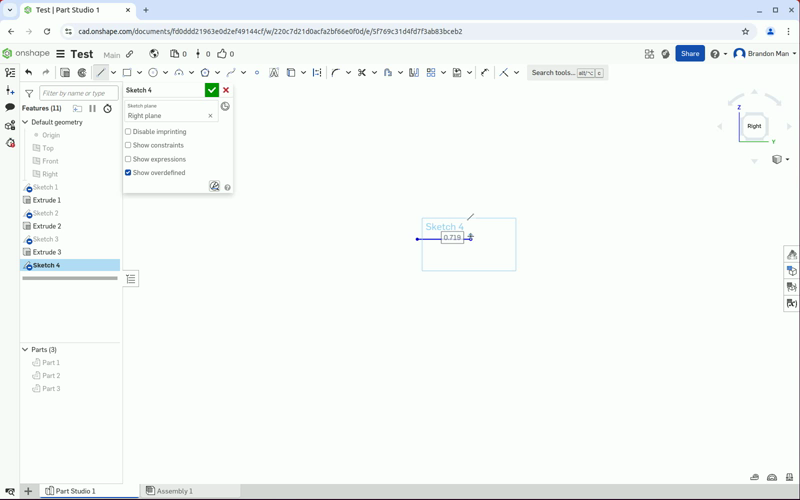
key_up(shift)
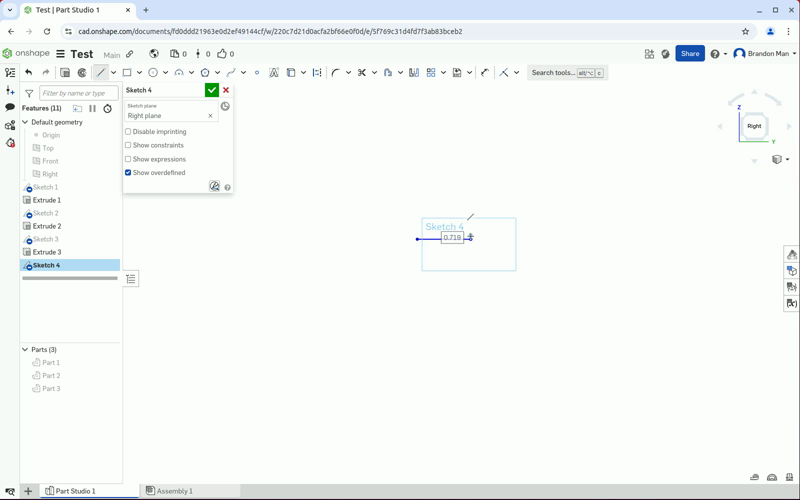
key_down(shift)
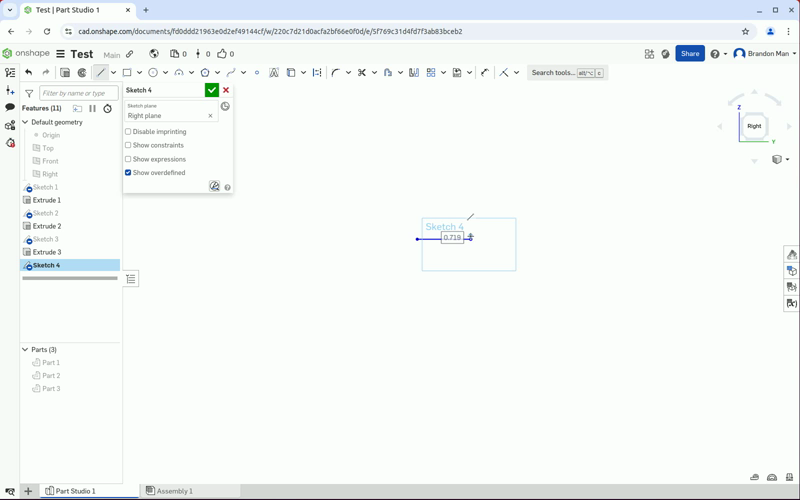
mouse_move(500, 235)
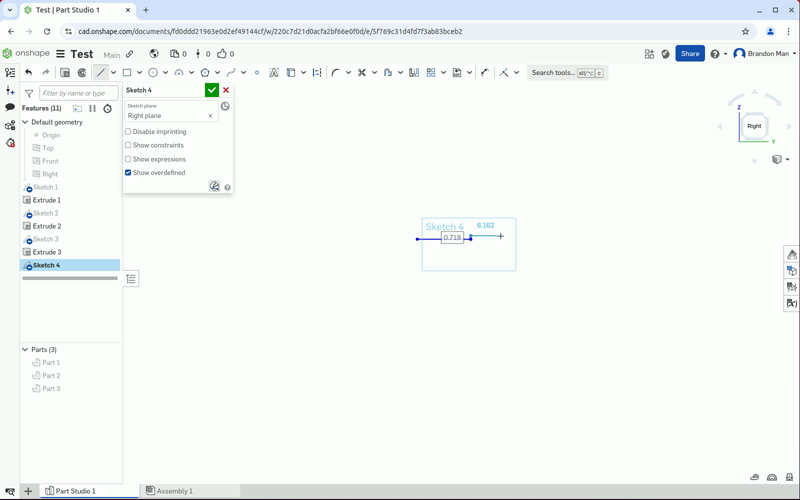
mouse_move(417, 235)
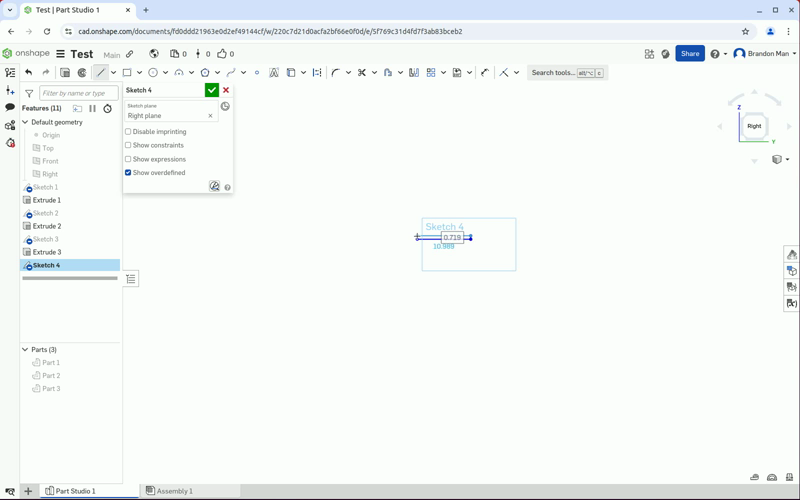
scroll(6)
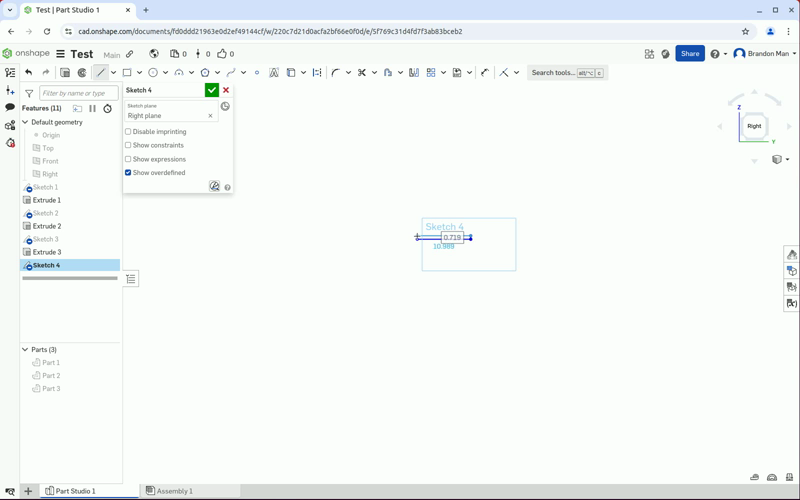
scroll(6)
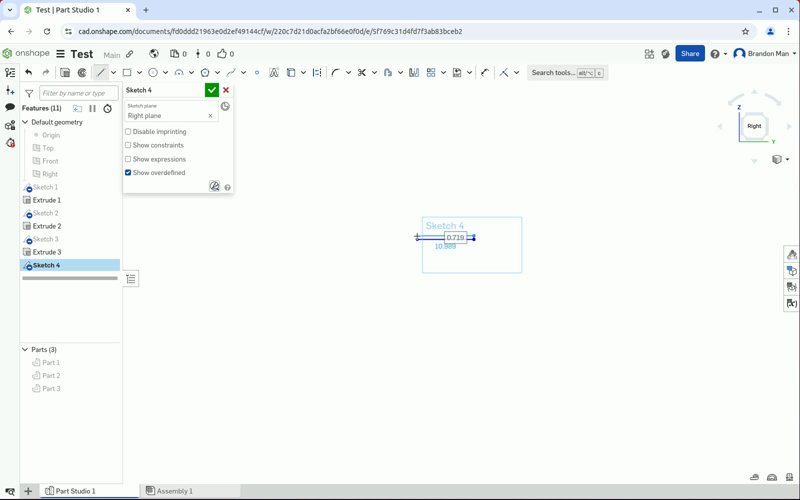
scroll(6)
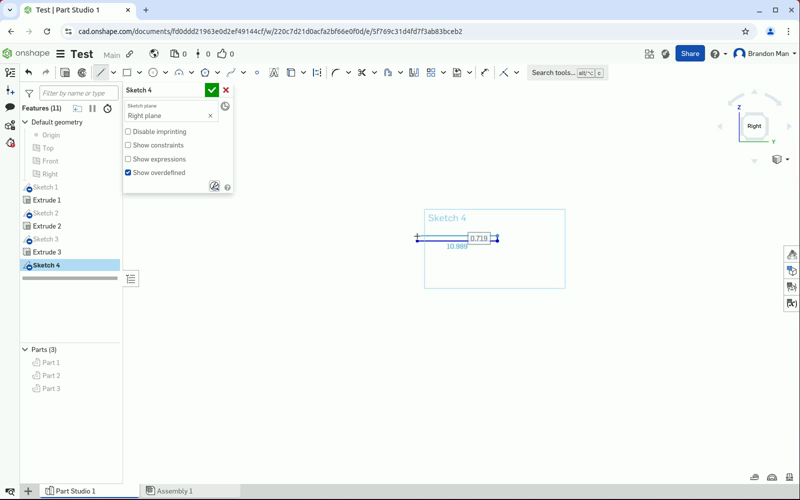
scroll(6)
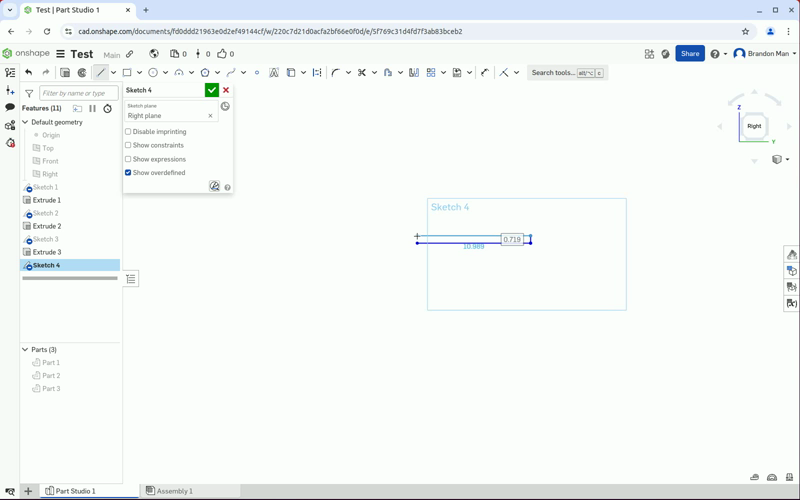
scroll(6)
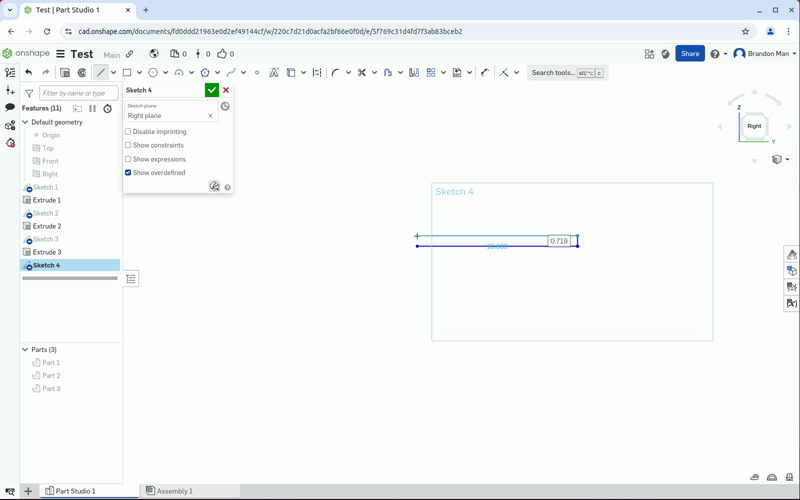
scroll(6)
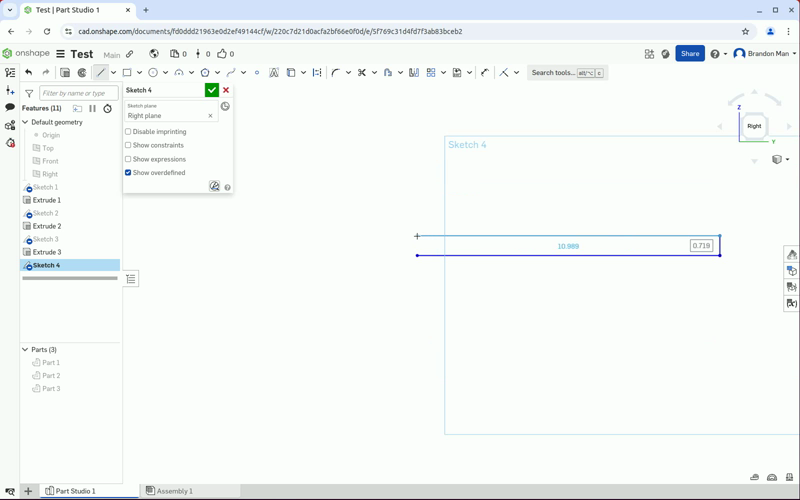
scroll(6)
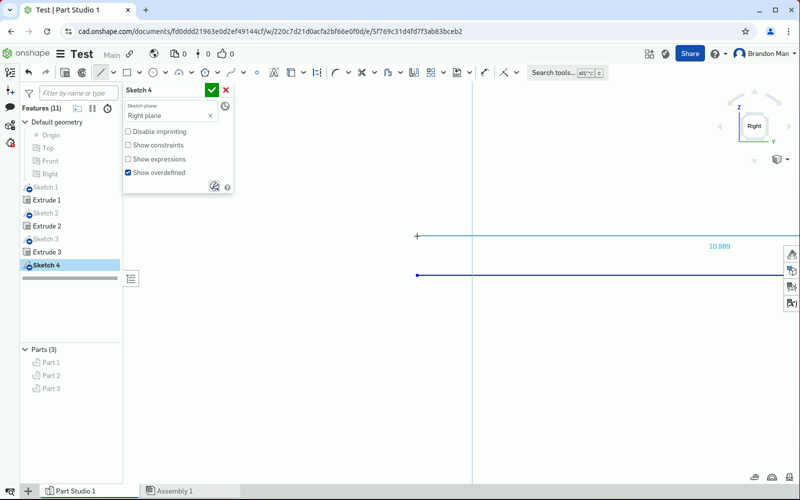
click(417, 235)
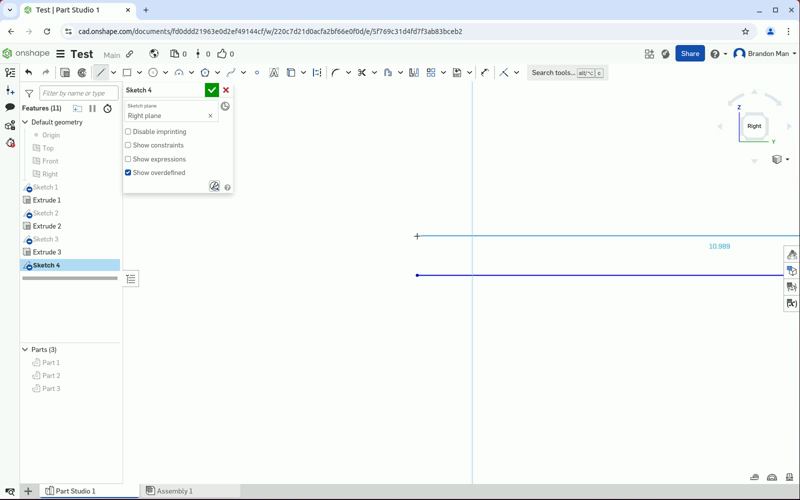
scroll(-6)
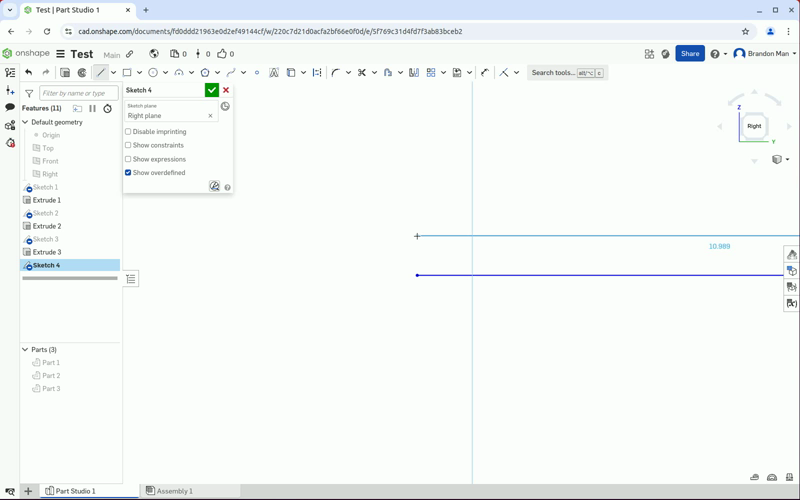
scroll(-6)
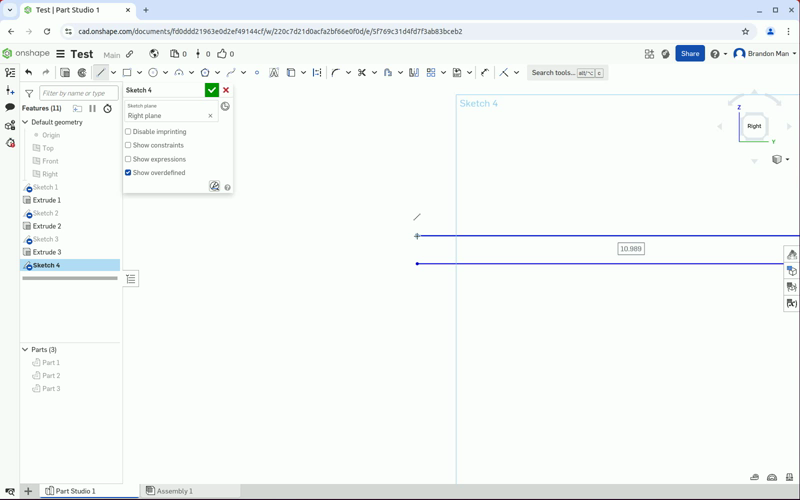
scroll(-6)
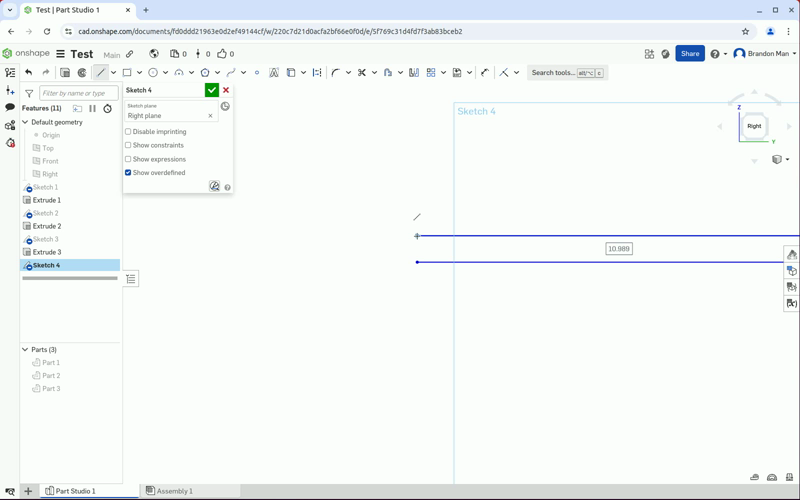
scroll(-6)
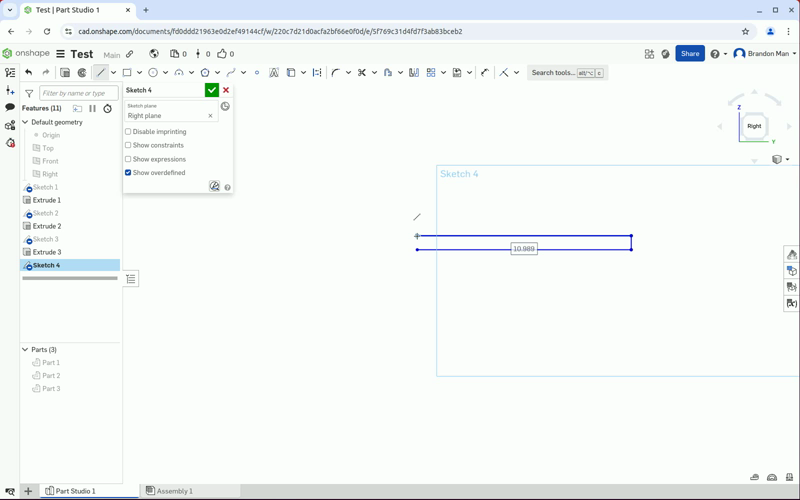
scroll(-6)
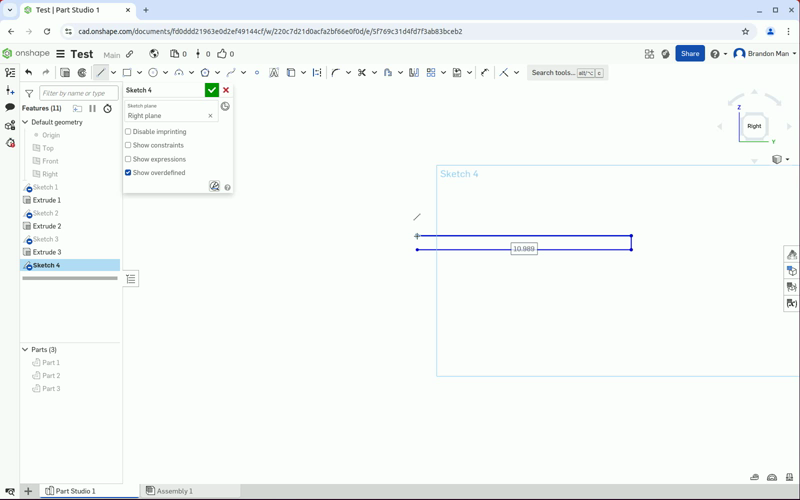
scroll(-6)
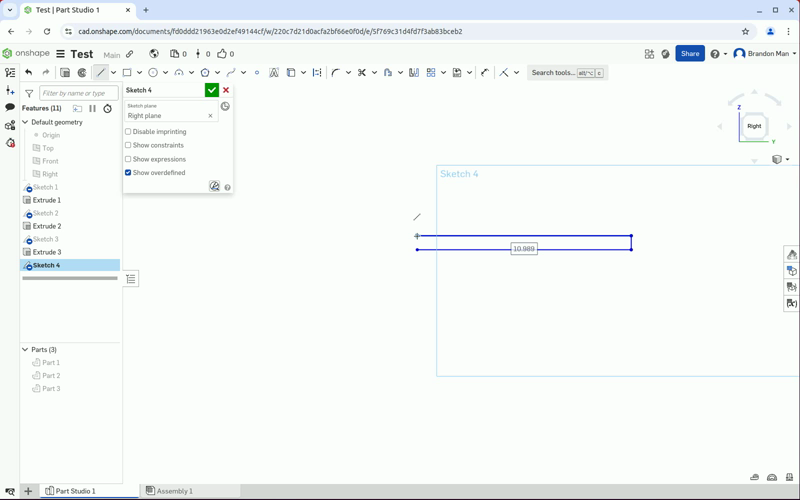
scroll(-6)
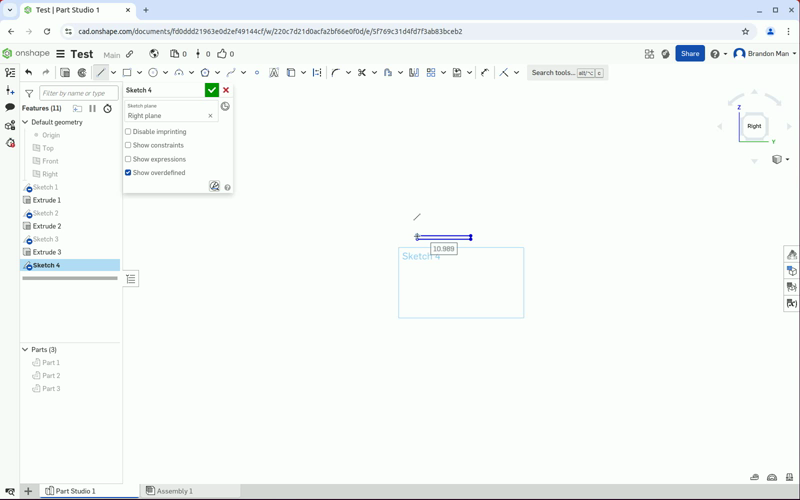
key_up(shift)
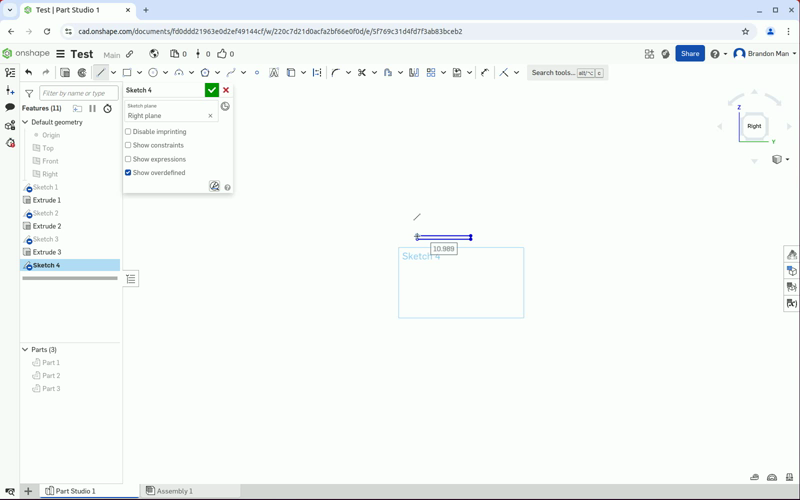
mouse_move(447, 235)
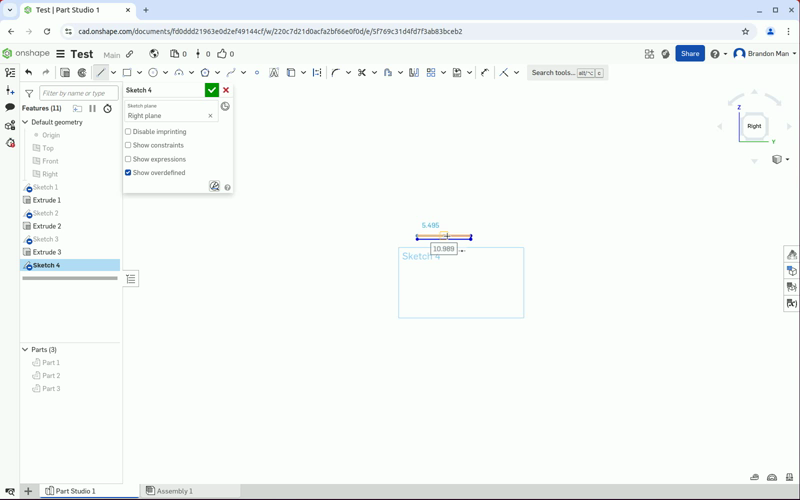
key_down(shift)
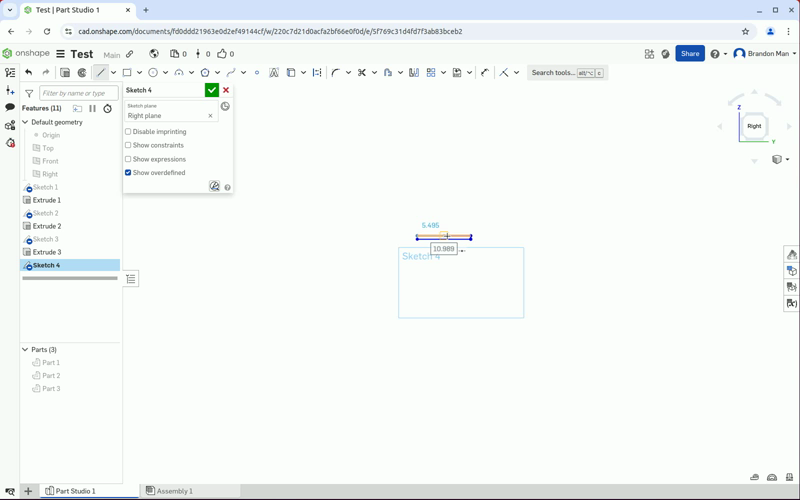
mouse_move(417, 239)
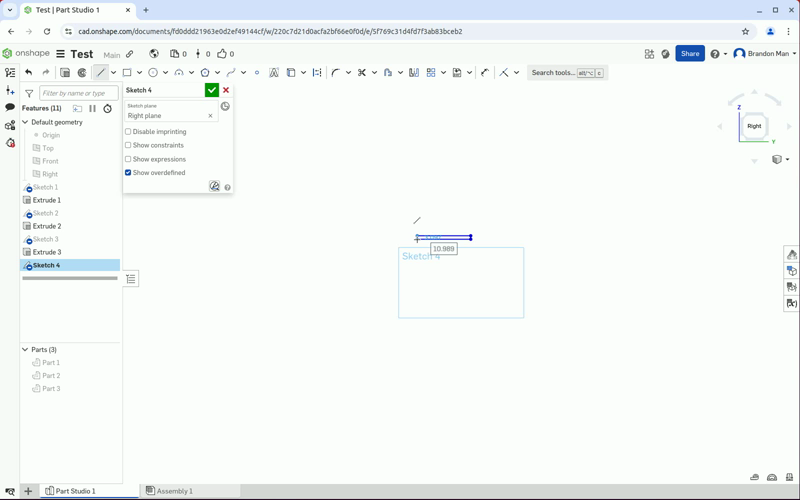
scroll(6)
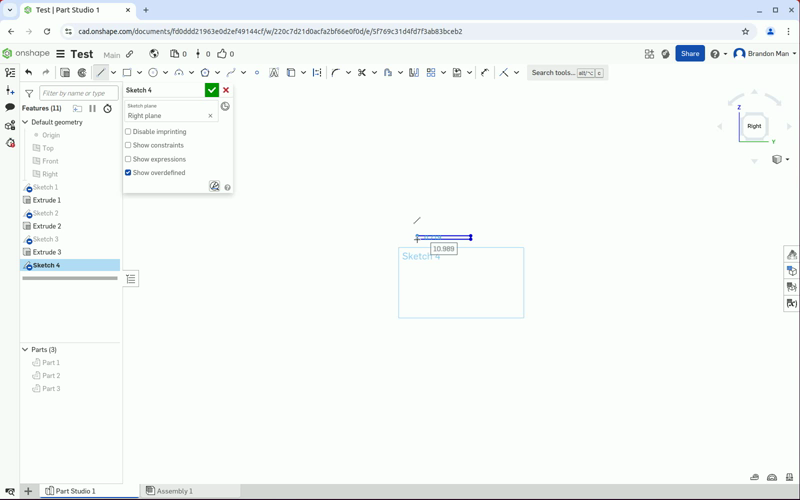
scroll(6)
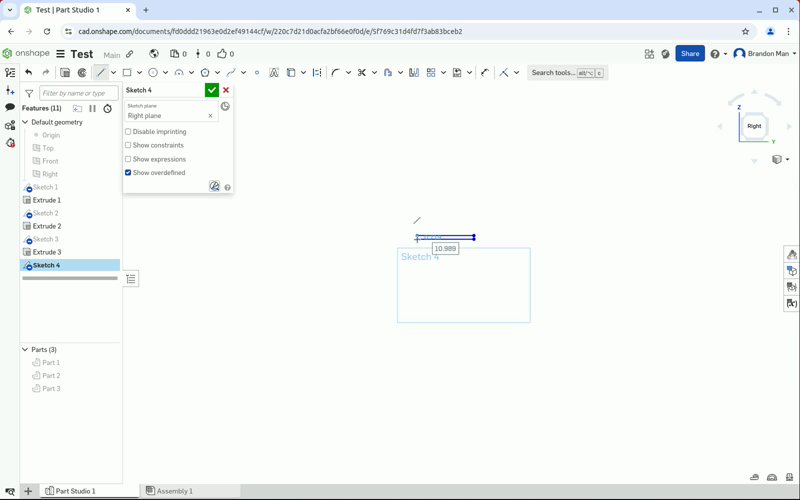
scroll(6)
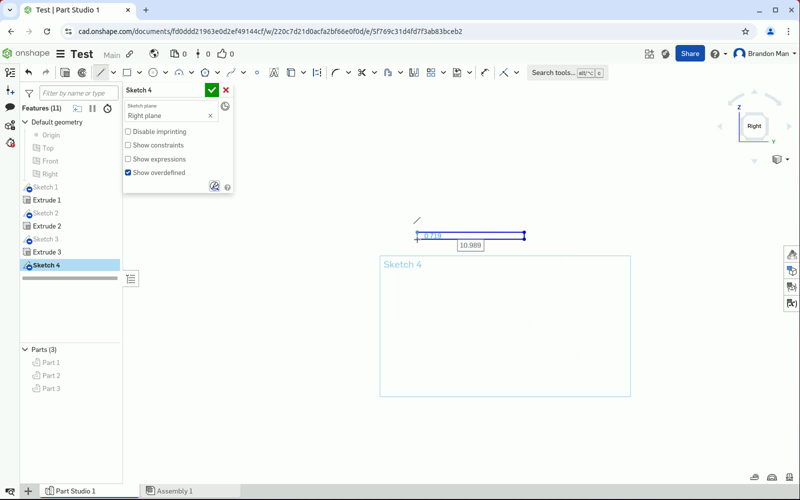
scroll(6)
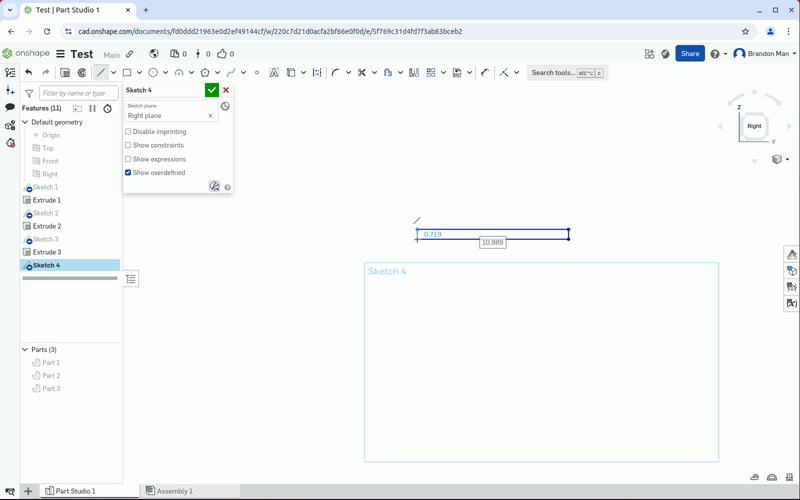
scroll(6)
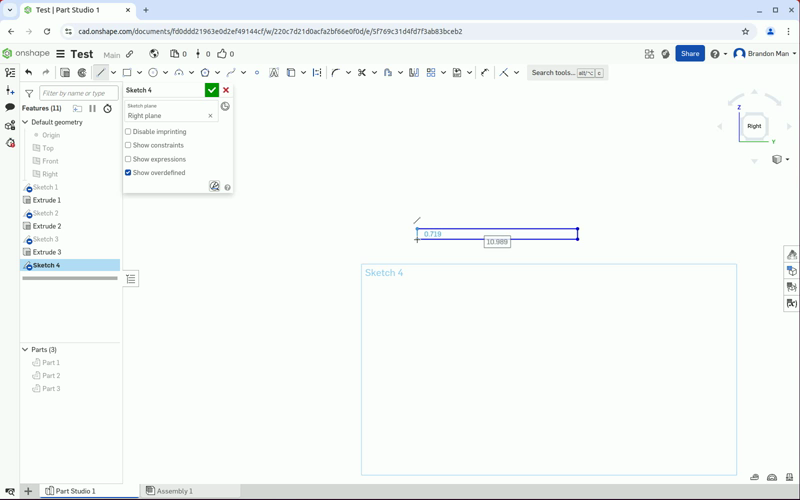
scroll(6)
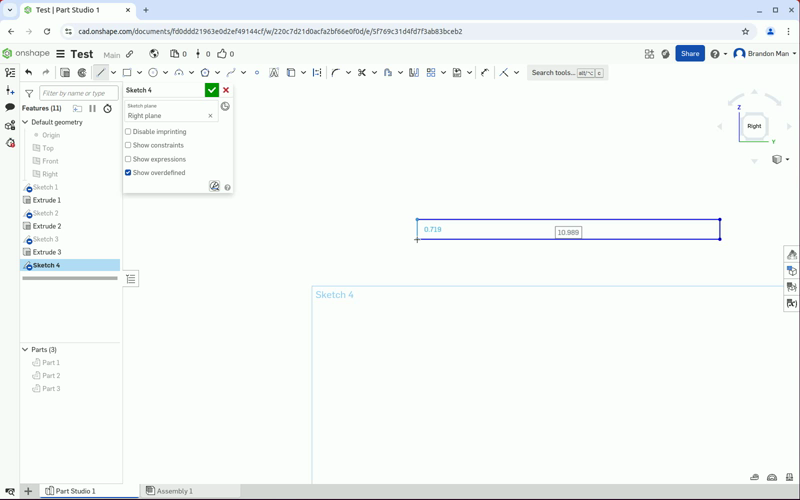
scroll(6)
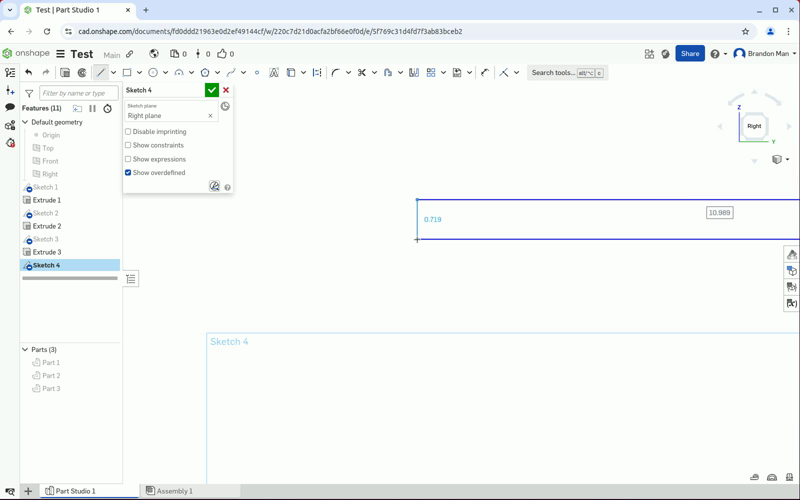
key_up(shift)
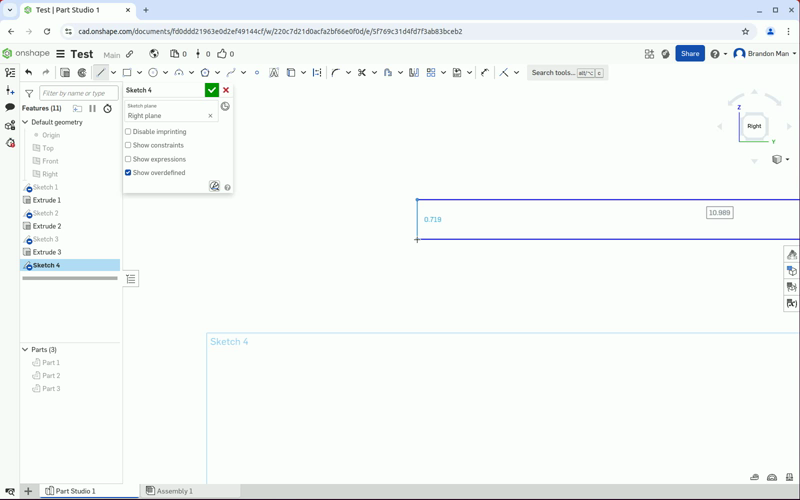
click(417, 239)
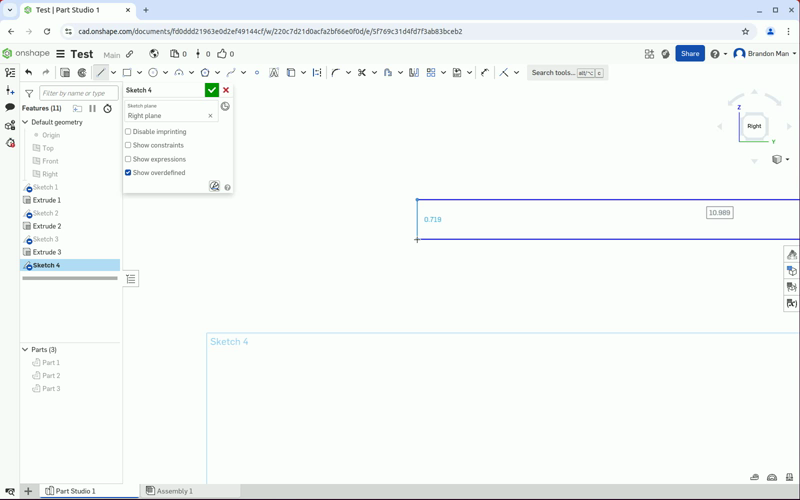
scroll(-6)
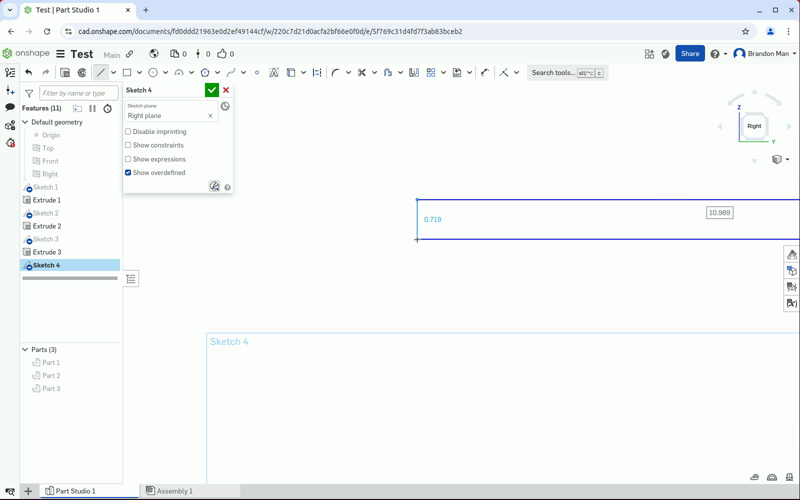
scroll(-6)
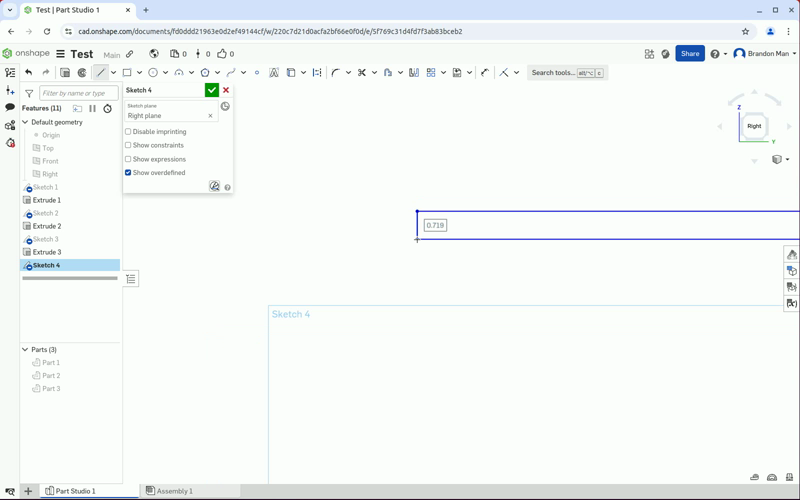
scroll(-6)
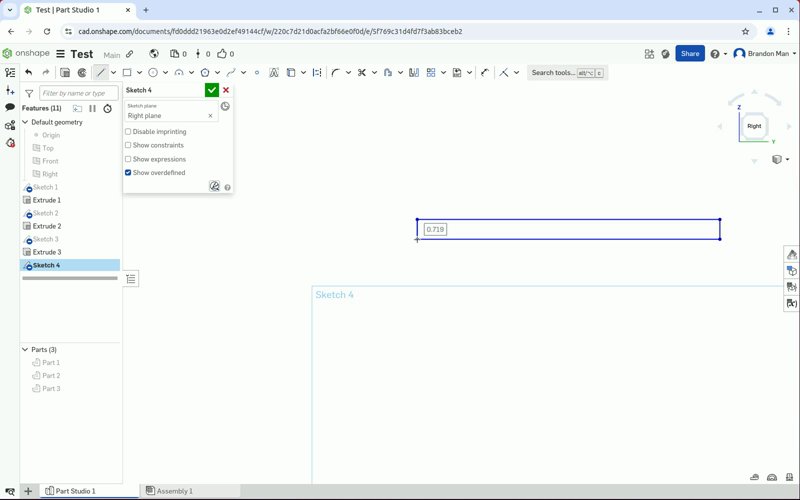
scroll(-6)
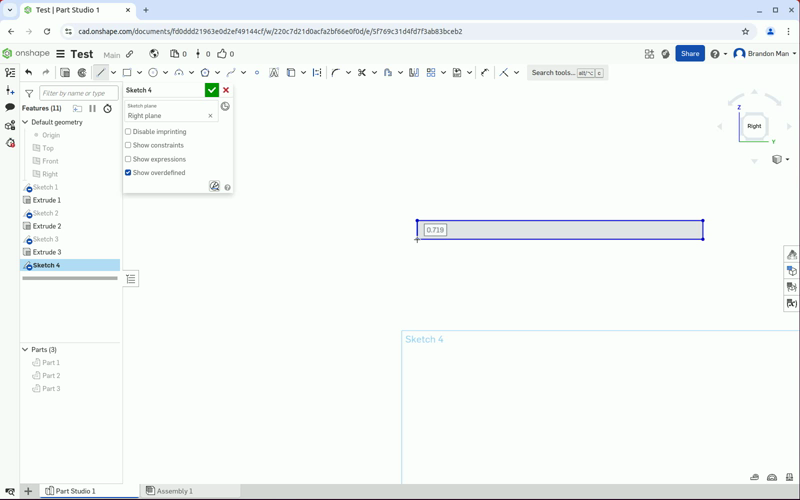
scroll(-6)
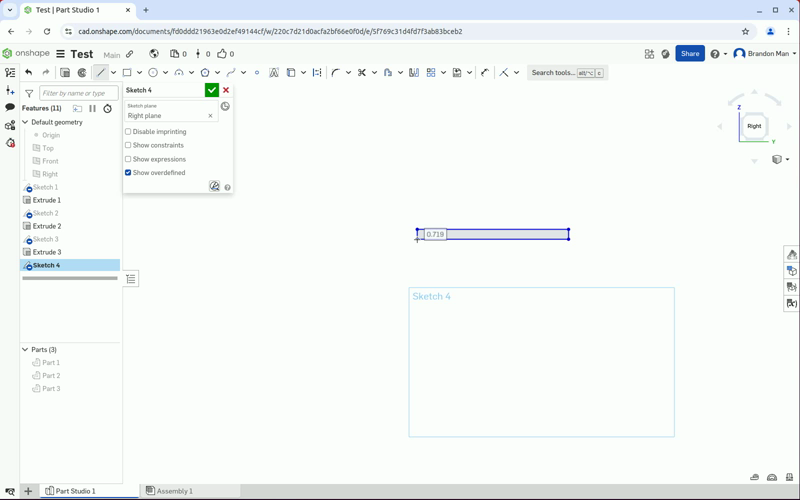
scroll(-6)
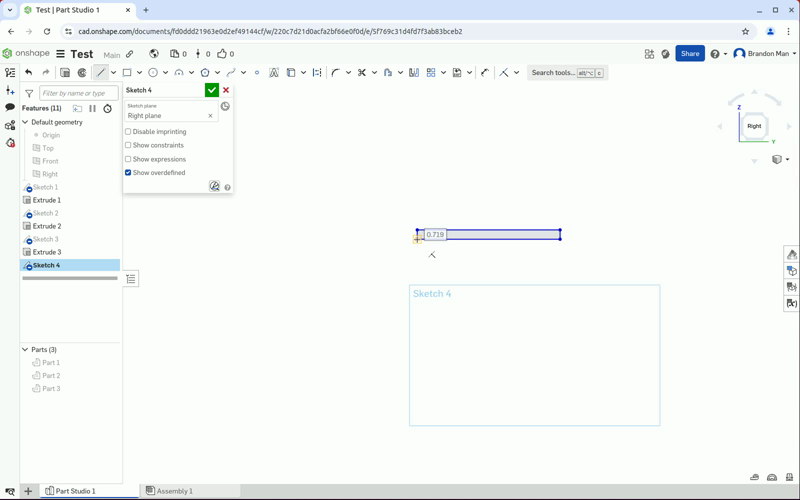
scroll(-6)
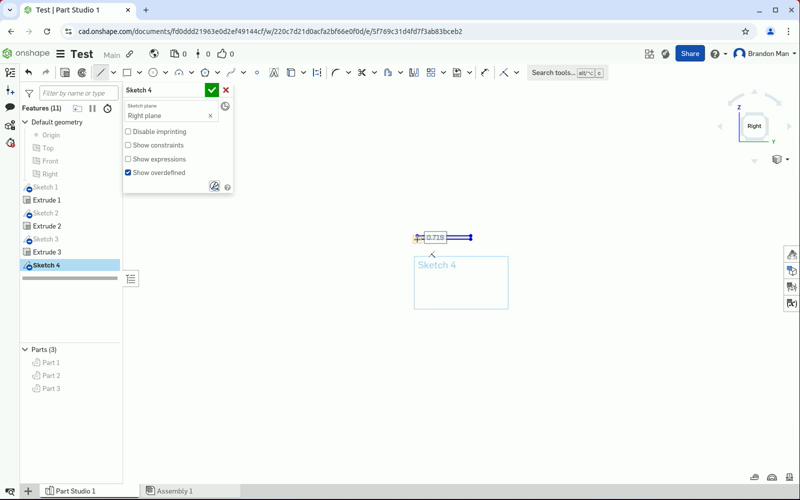
key(esc)
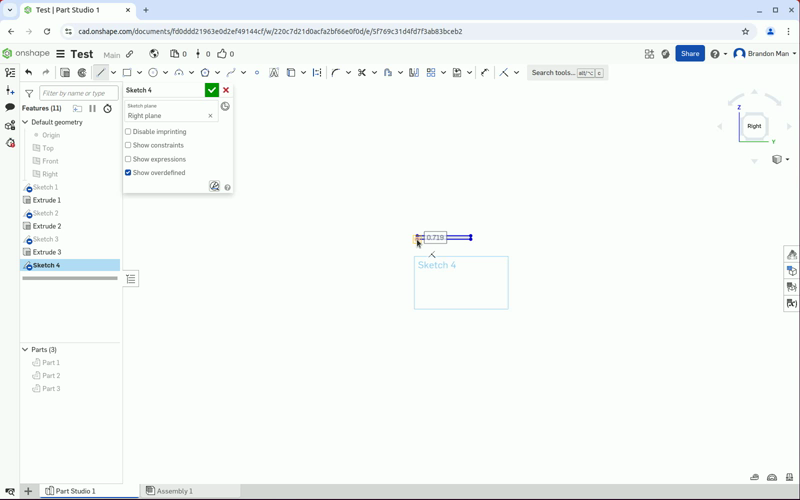
mouse_move(468, 238)
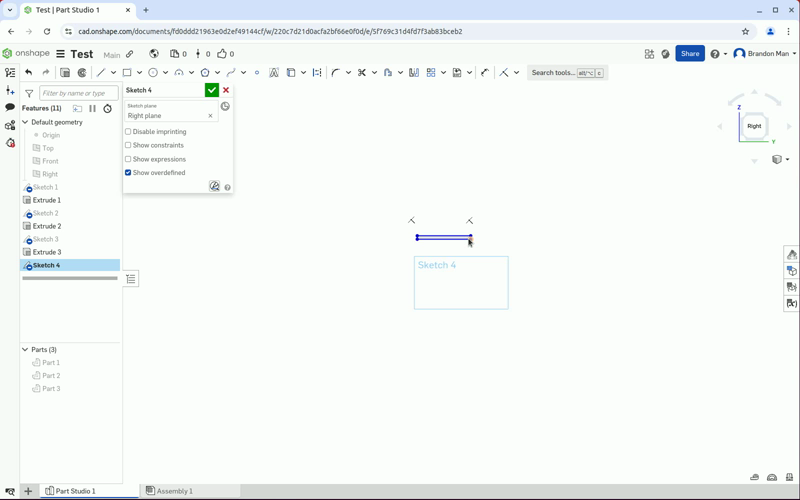
scroll(6)
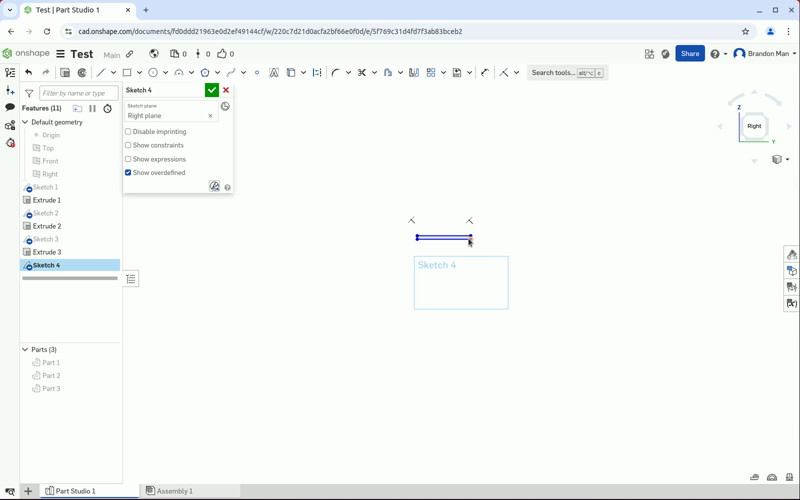
scroll(6)
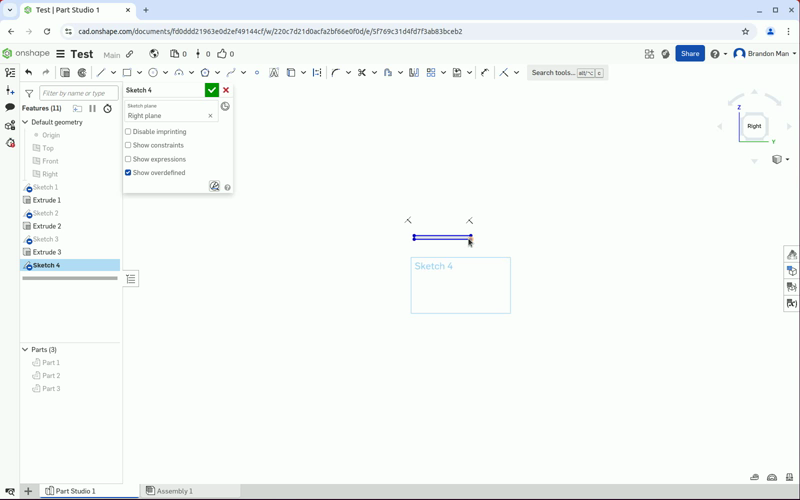
scroll(6)
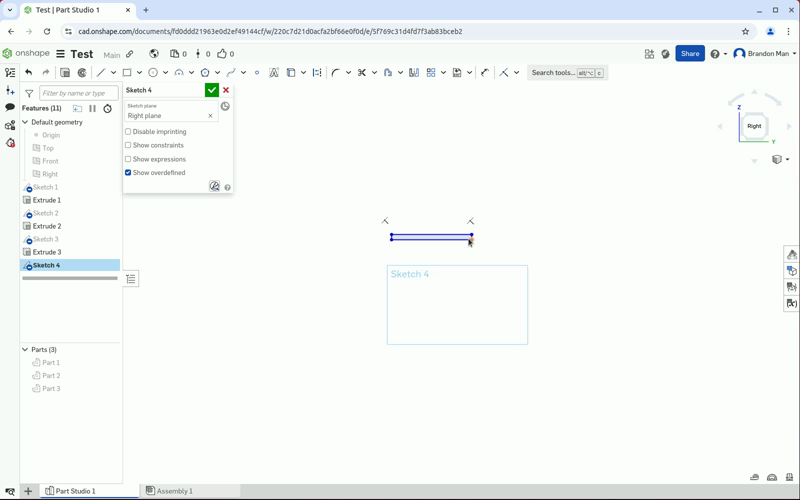
scroll(6)
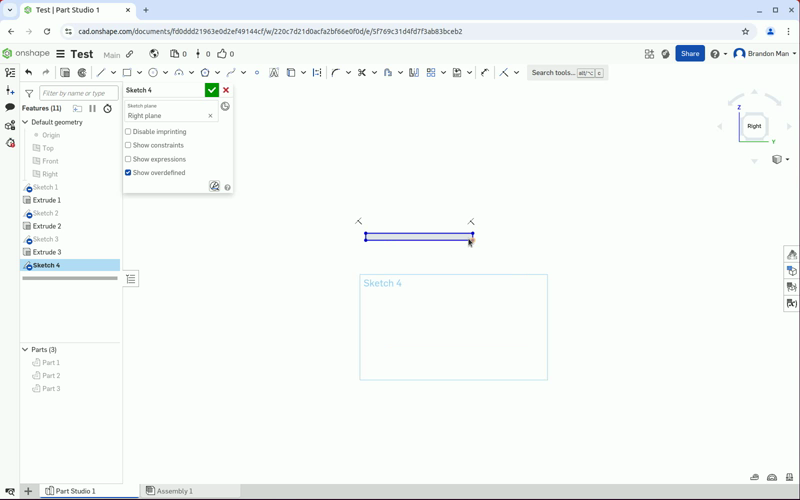
scroll(6)
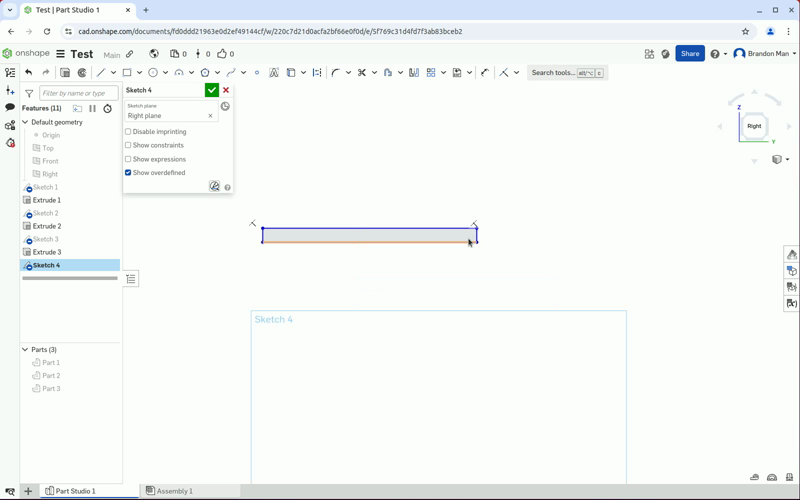
scroll(6)
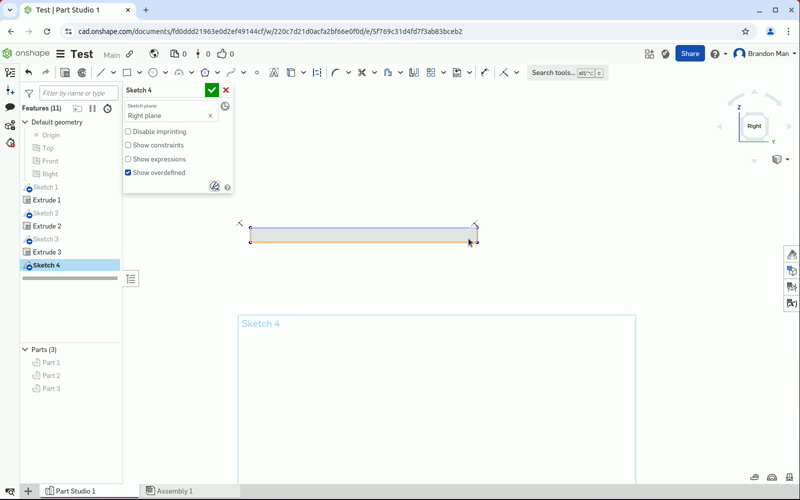
scroll(6)
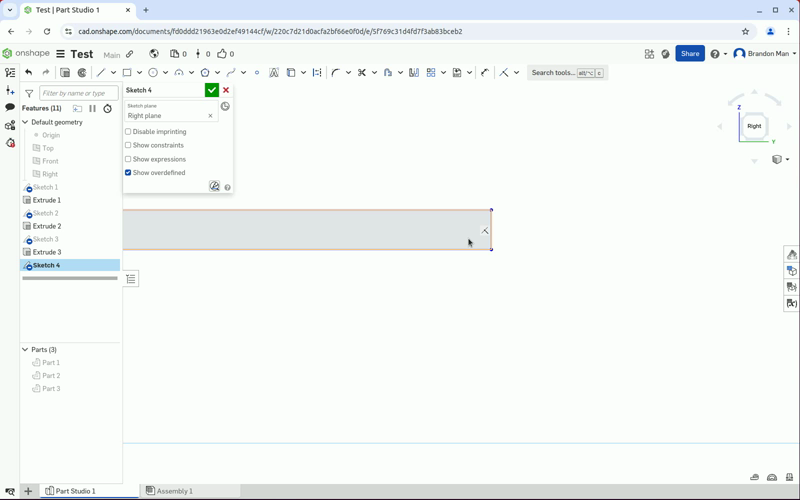
click(468, 238)
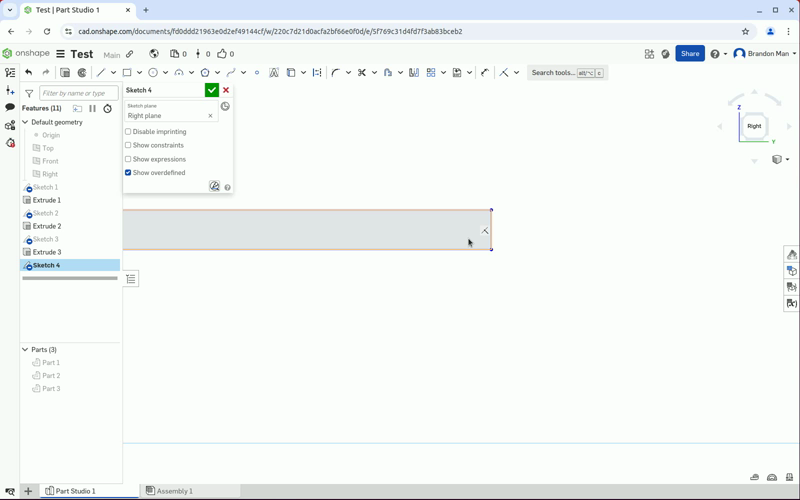
scroll(-6)
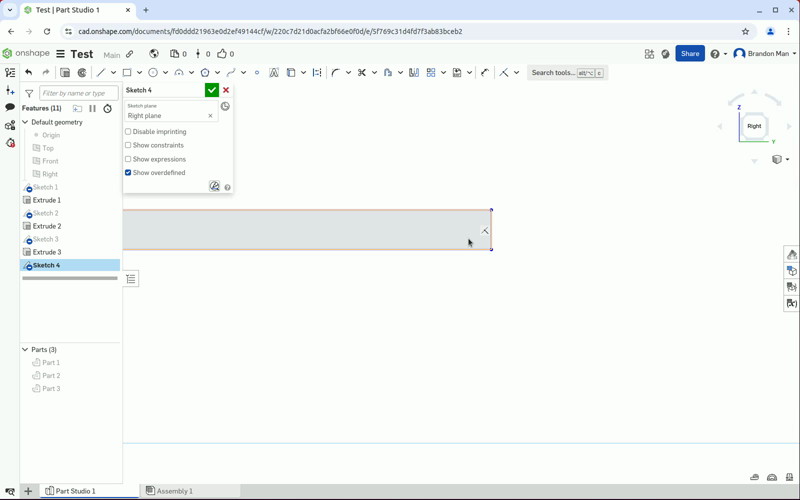
scroll(-6)
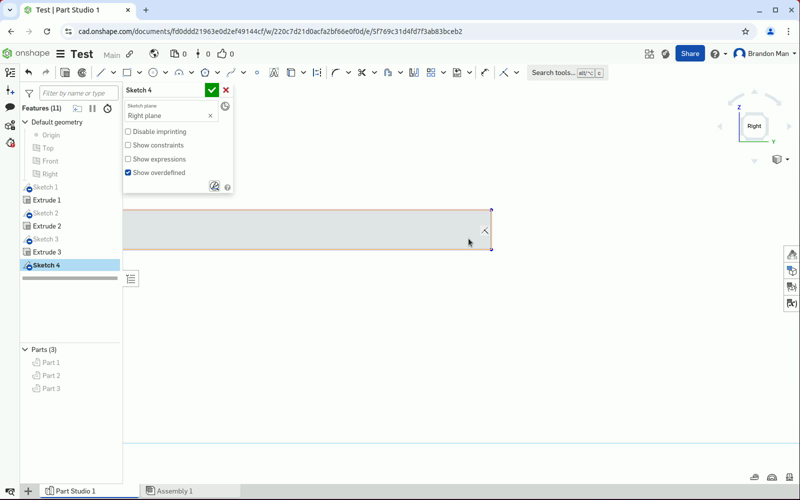
scroll(-6)
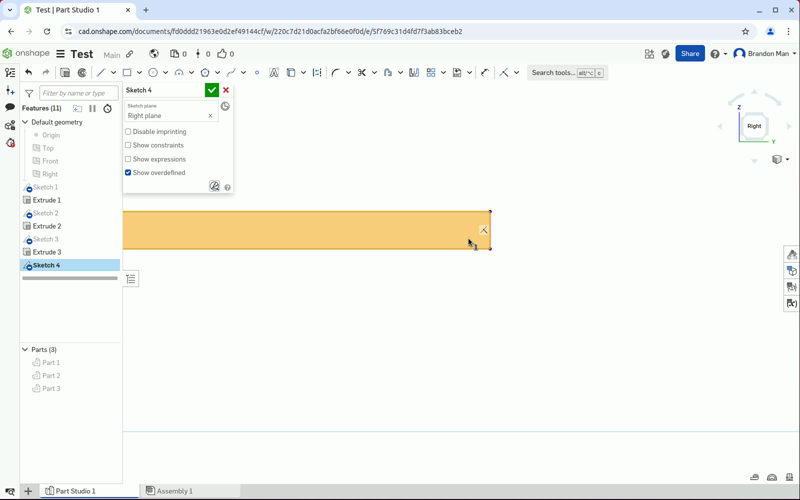
scroll(-6)
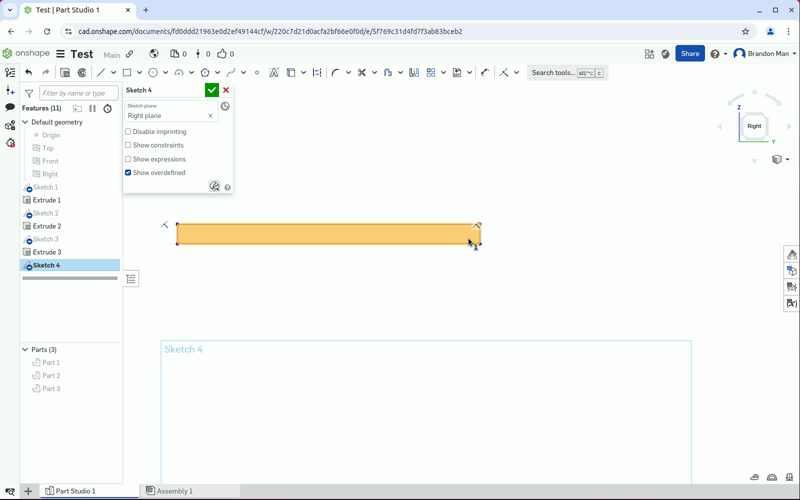
scroll(-6)
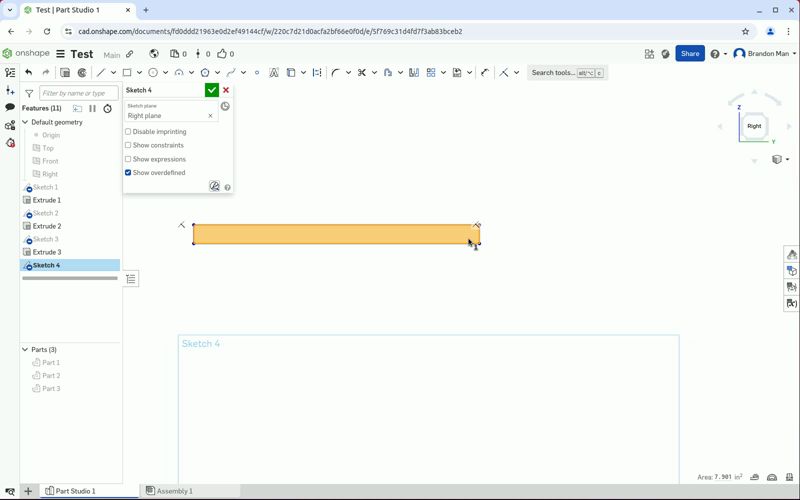
scroll(-6)
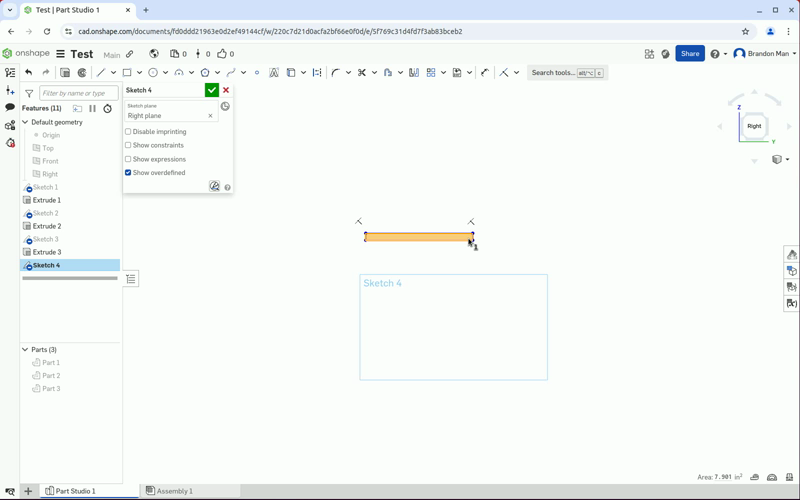
scroll(-6)
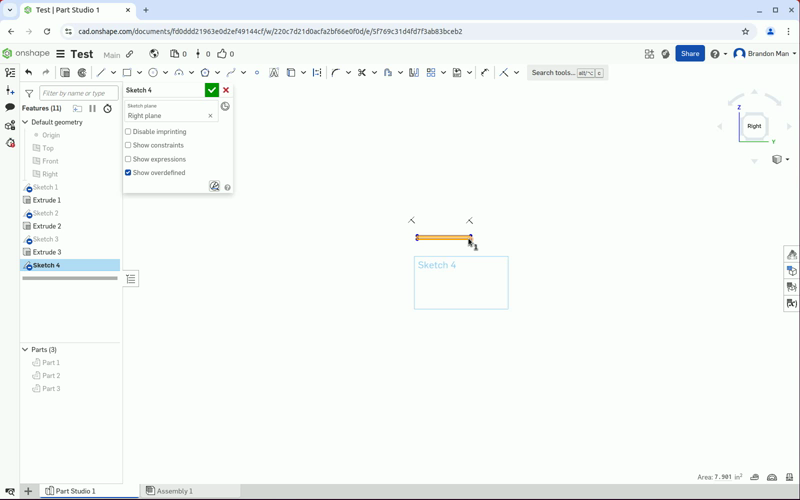
mouse_move(73, 352)
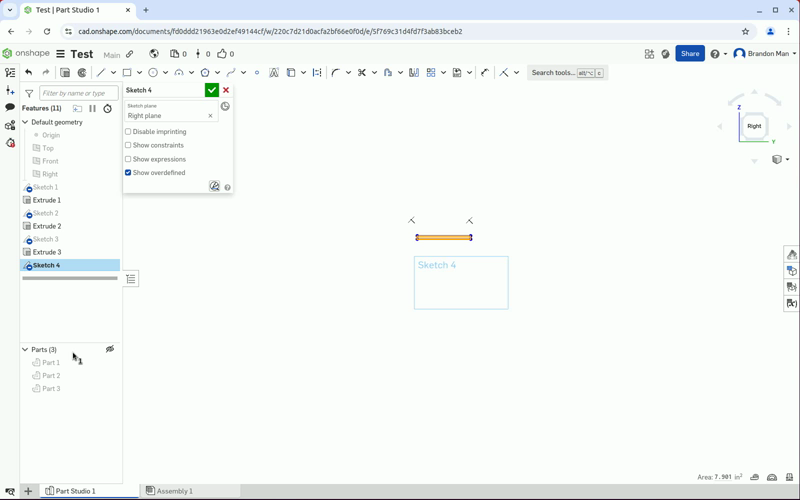
key(shift+y)
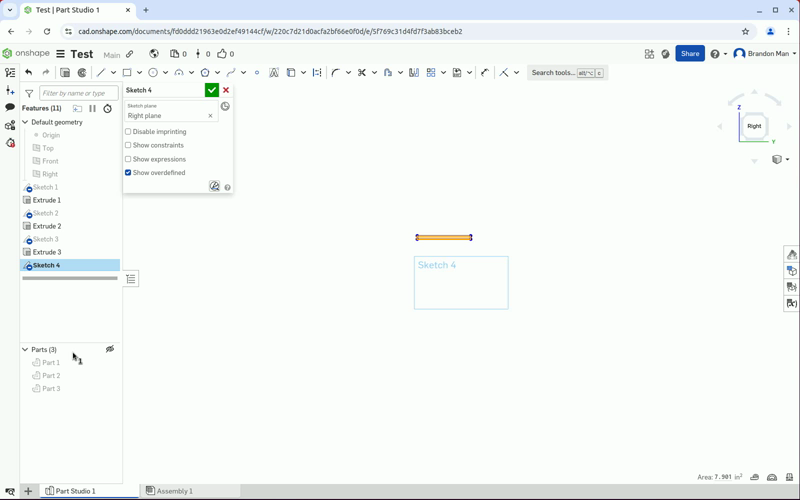
key(shift+e)
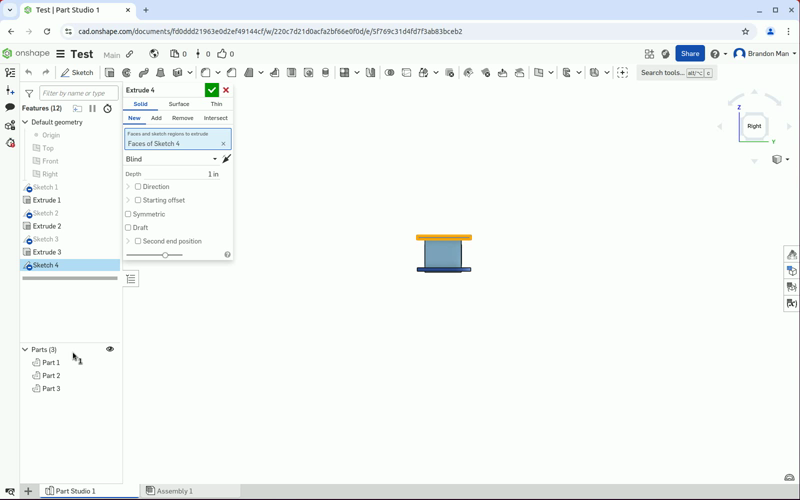
mouse_move(143, 106)
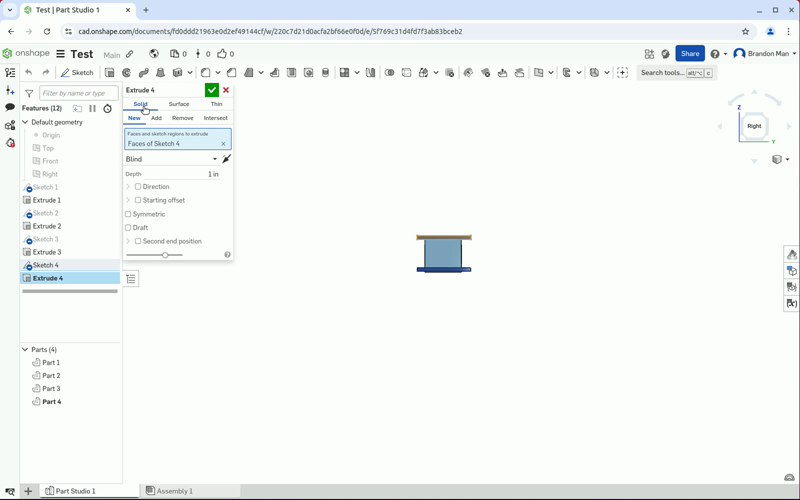
click(143, 106)
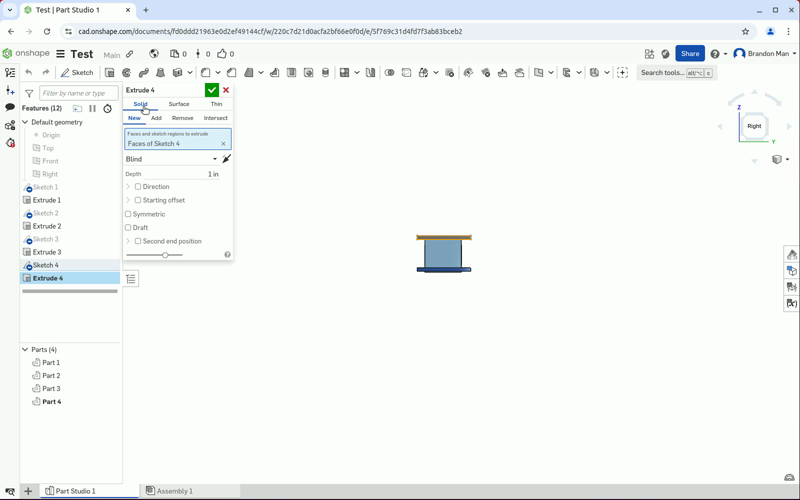
mouse_move(137, 120)
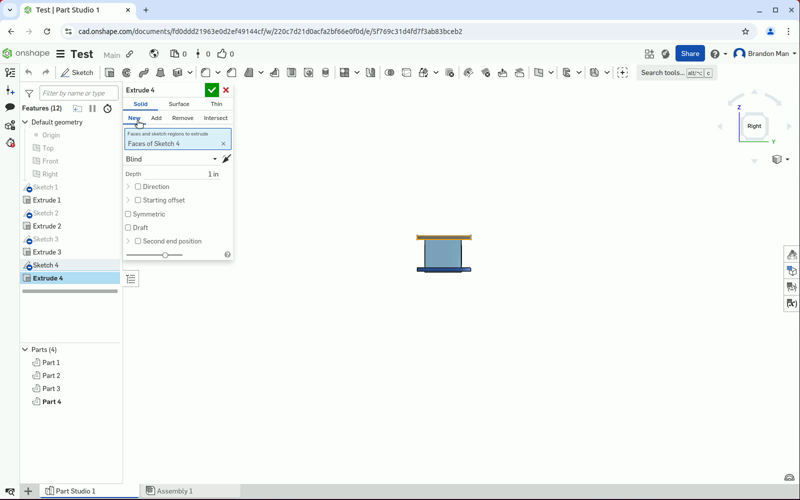
click(137, 120)
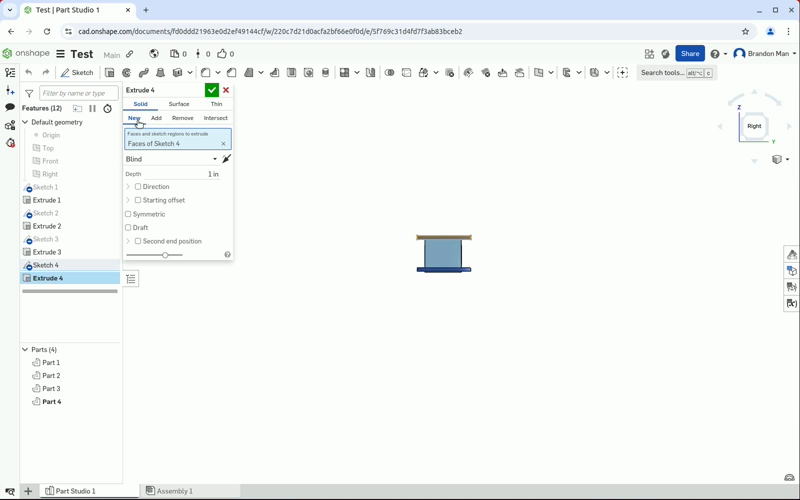
key(tab, 4)
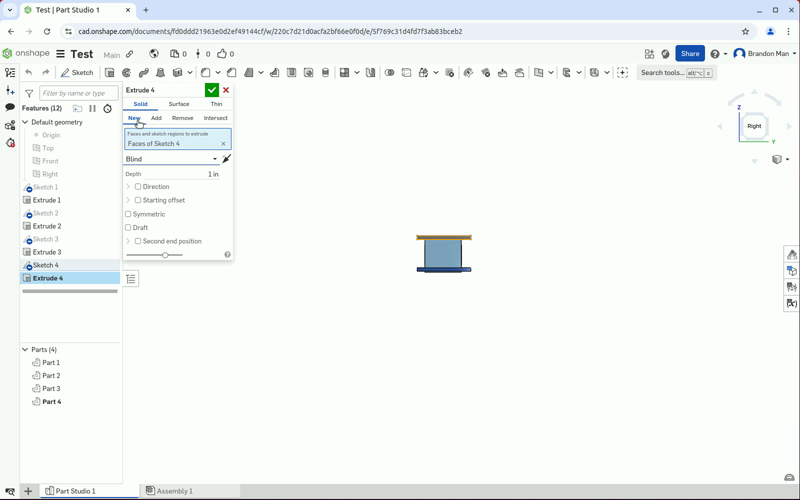
text(-16.128)
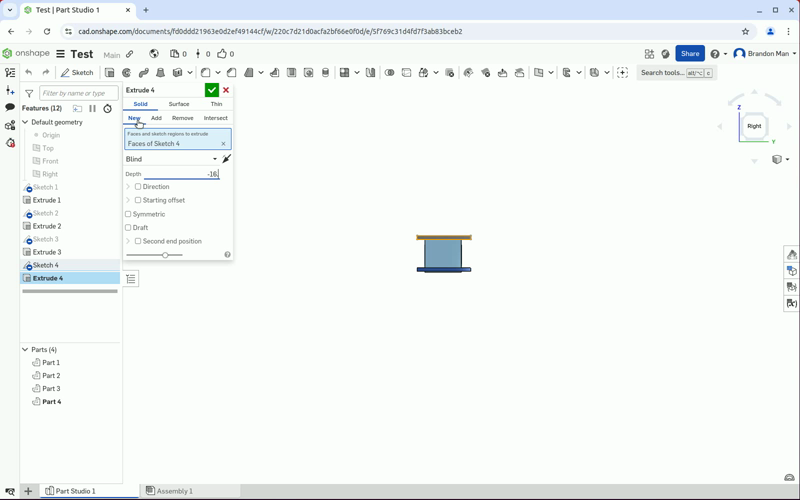
key(enter)
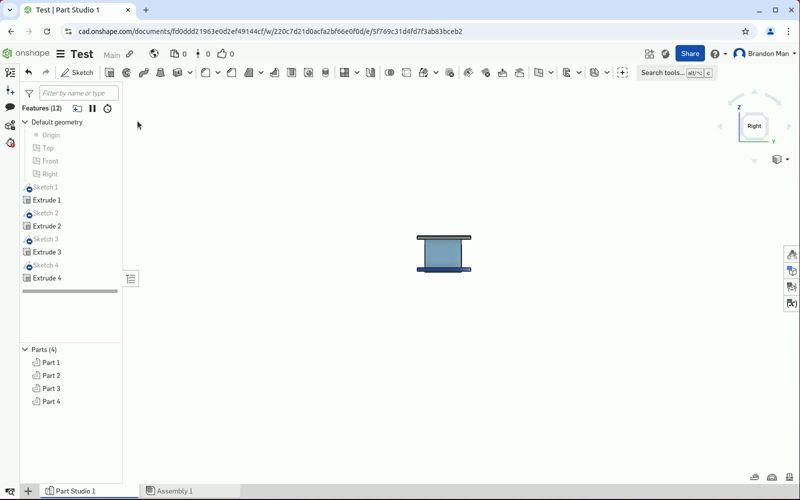
key(shift+h)
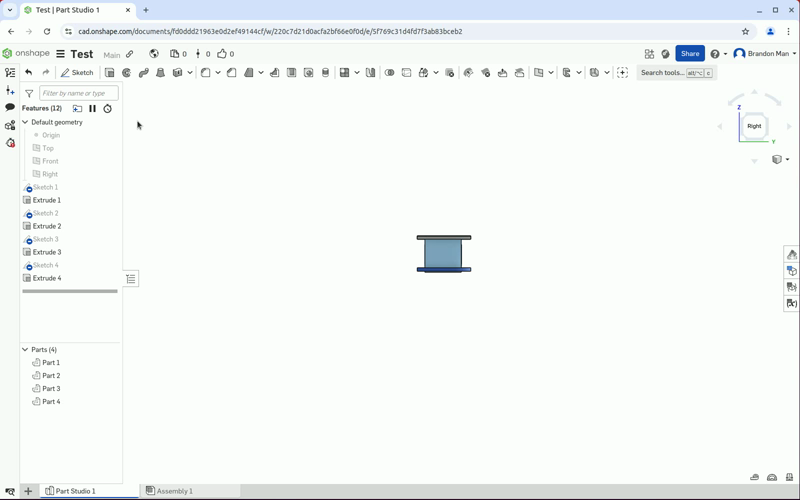
key(shift+h)
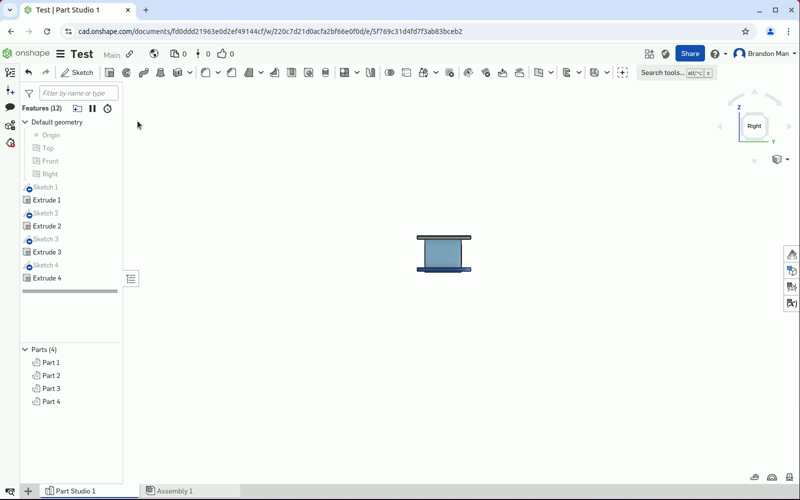
mouse_move(73, 189)
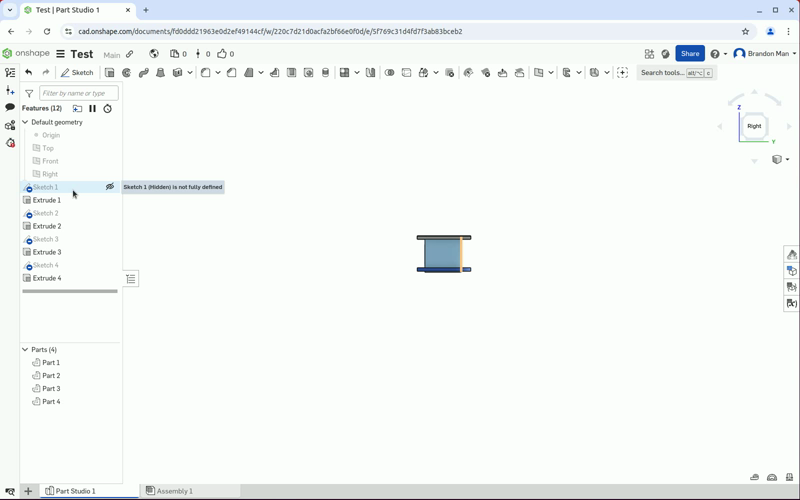
click(73, 189)
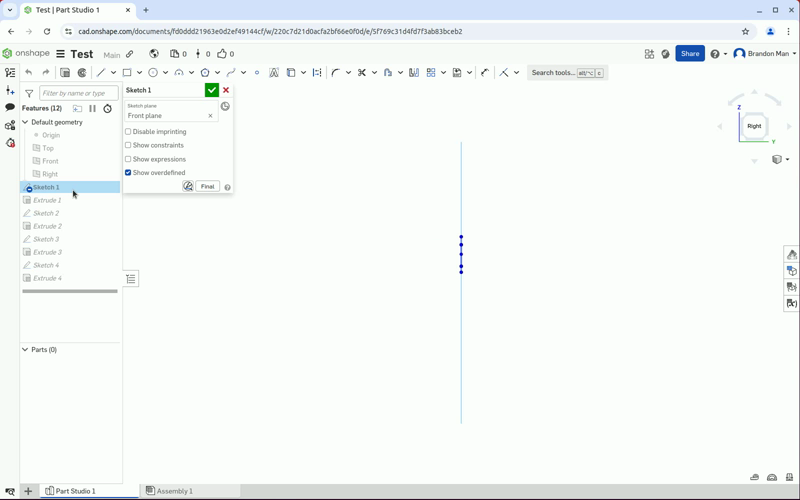
mouse_move(229, 92)
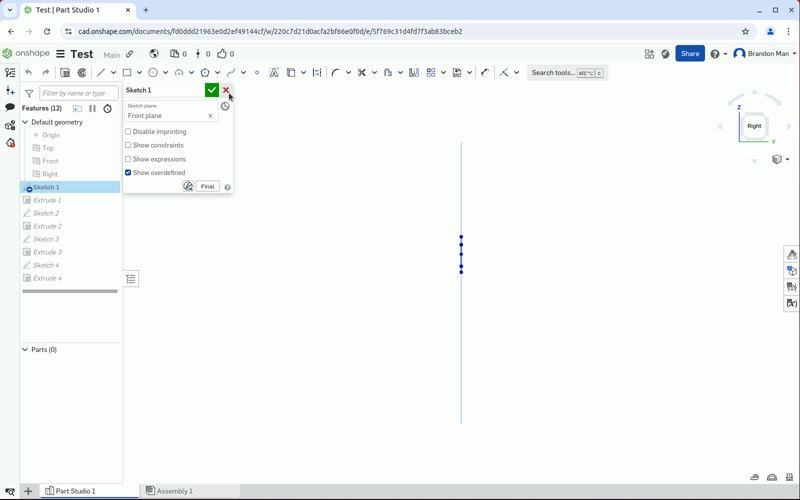
click(229, 92)
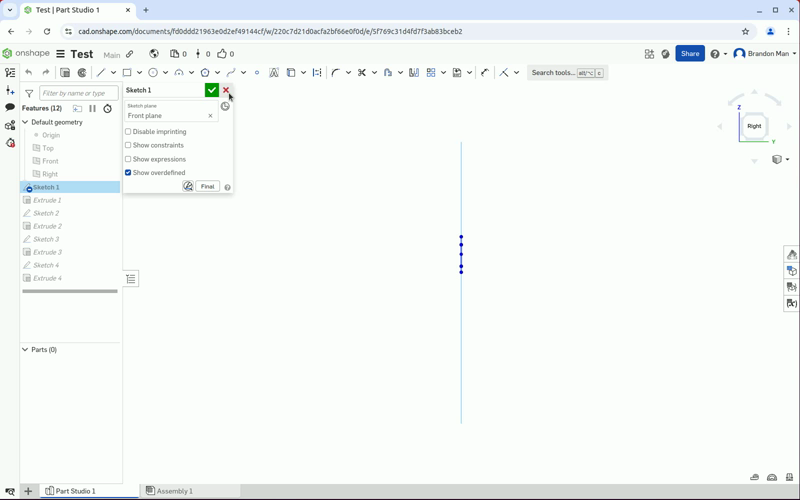
key(shift+s)
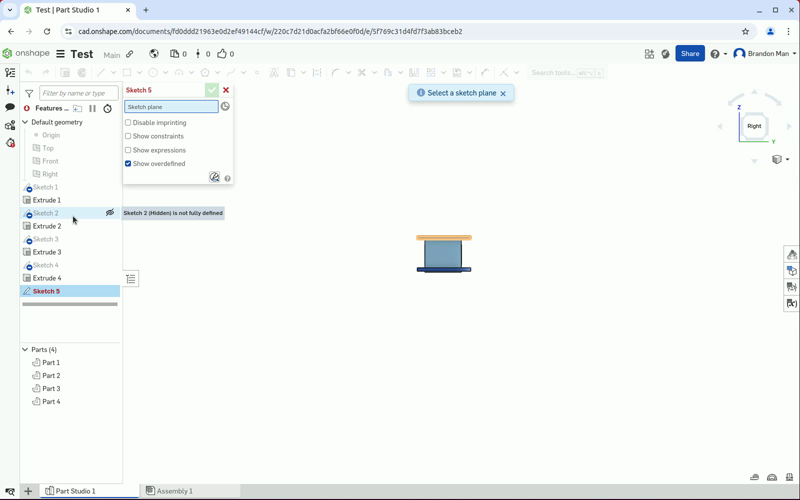
scroll(3)
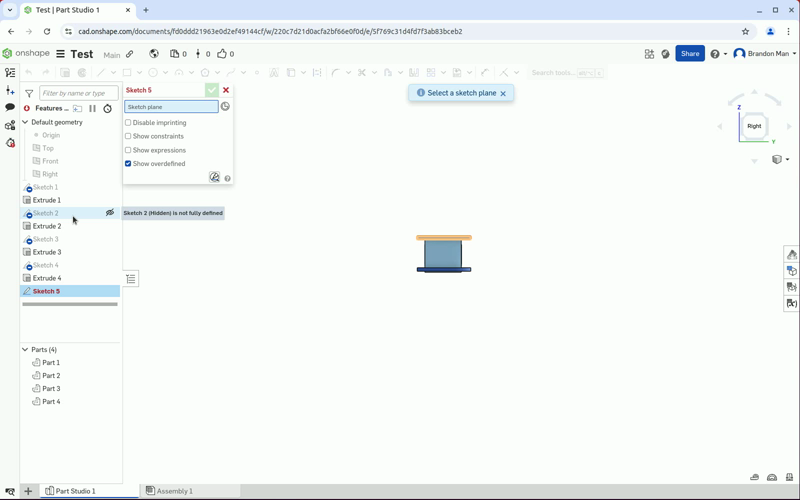
mouse_move(73, 176)
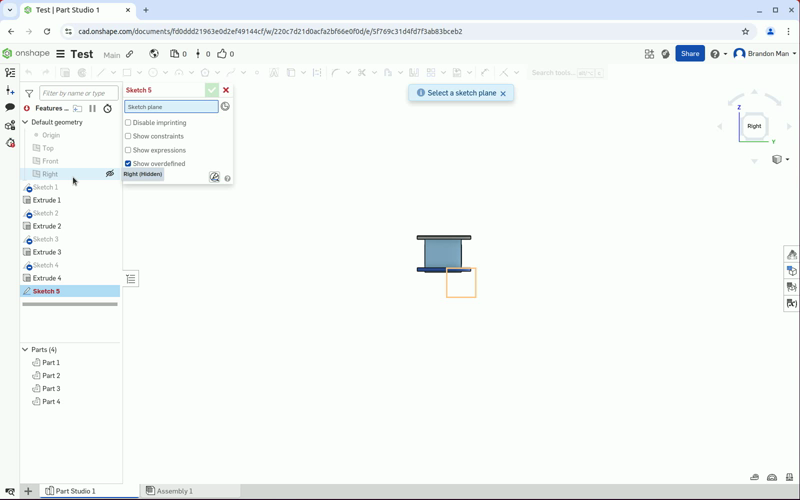
click(73, 176)
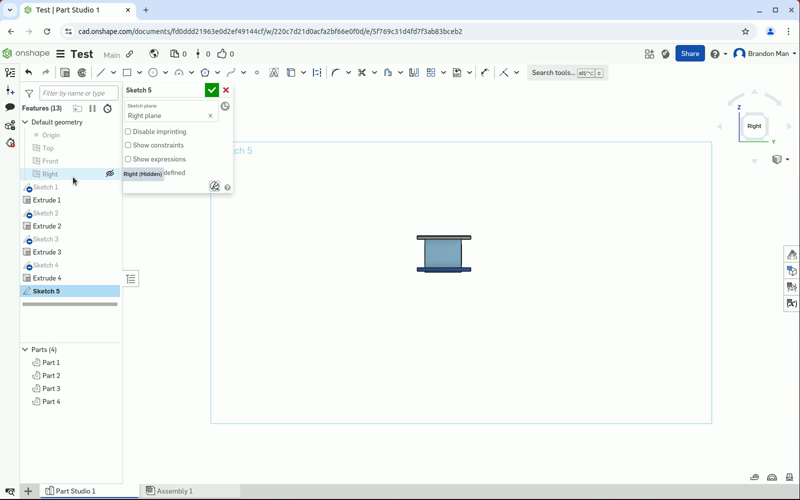
mouse_move(73, 352)
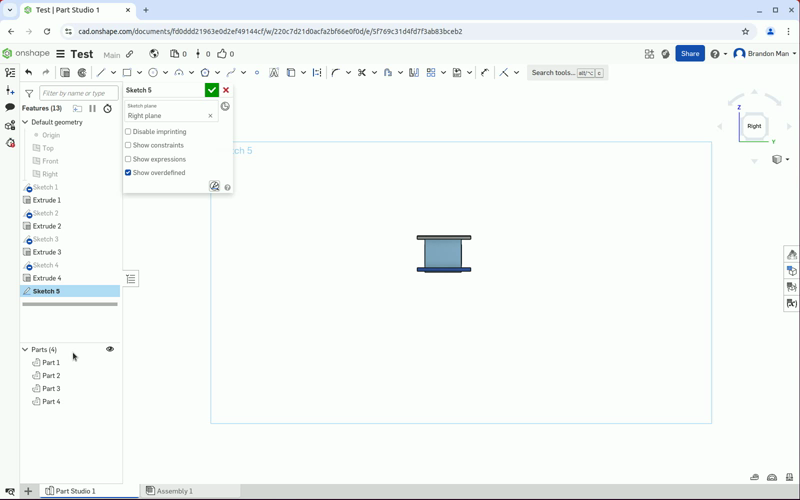
key(y)
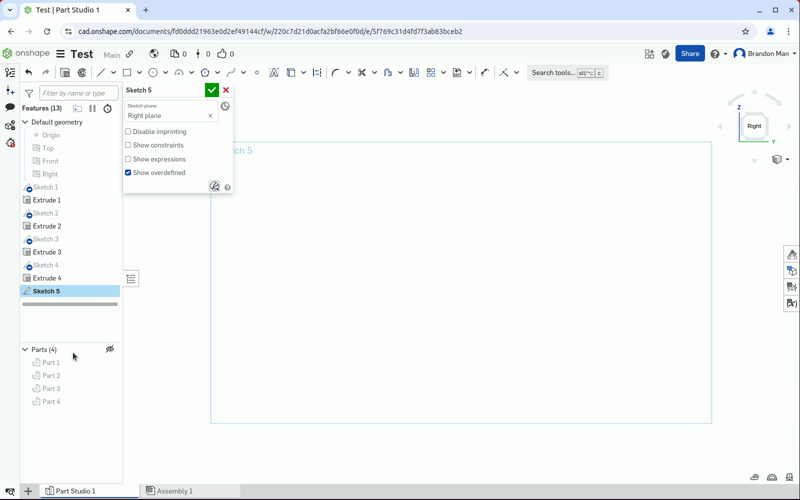
key(l)
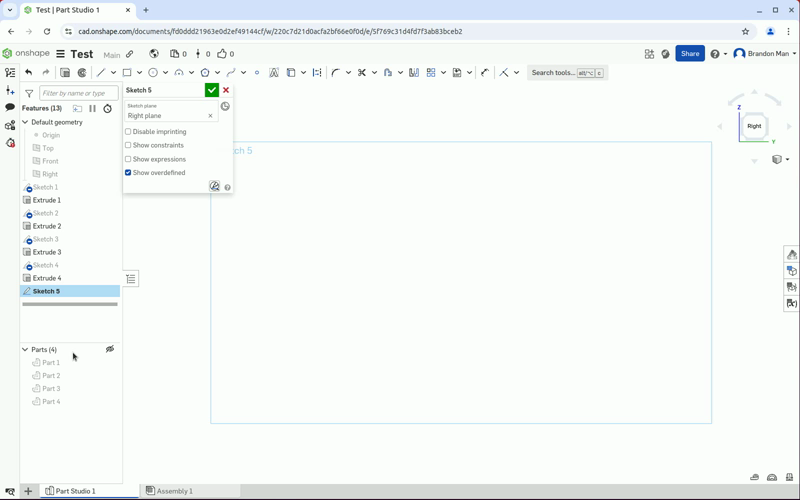
key_down(shift)
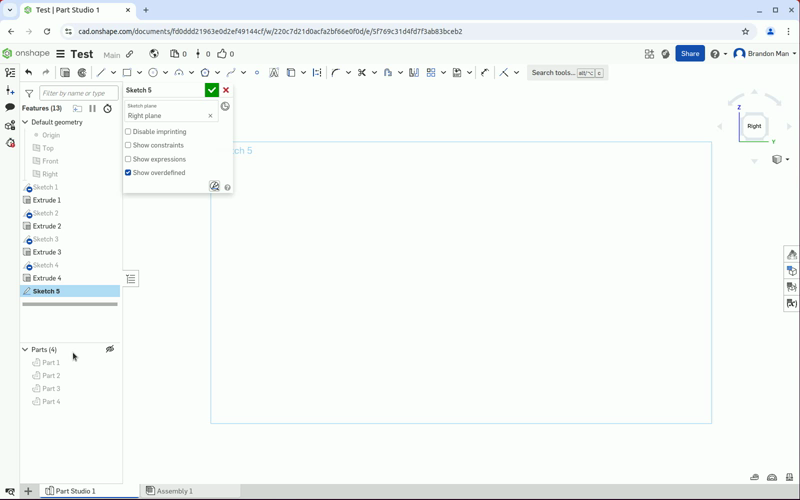
mouse_move(417, 272)
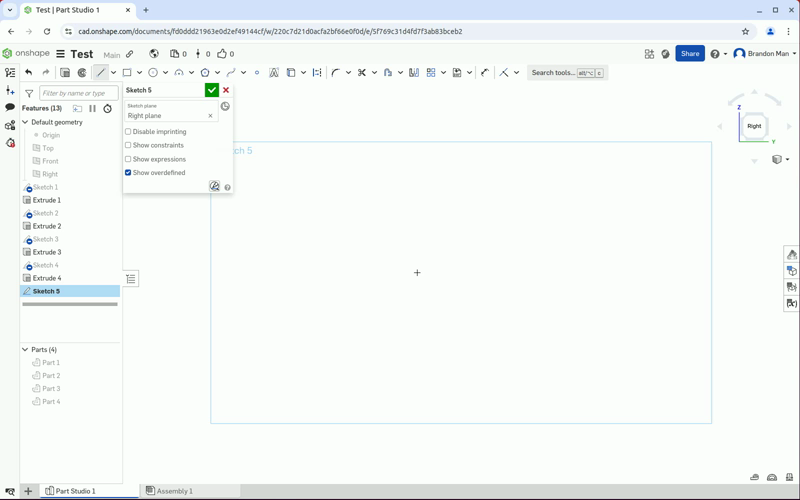
click(417, 272)
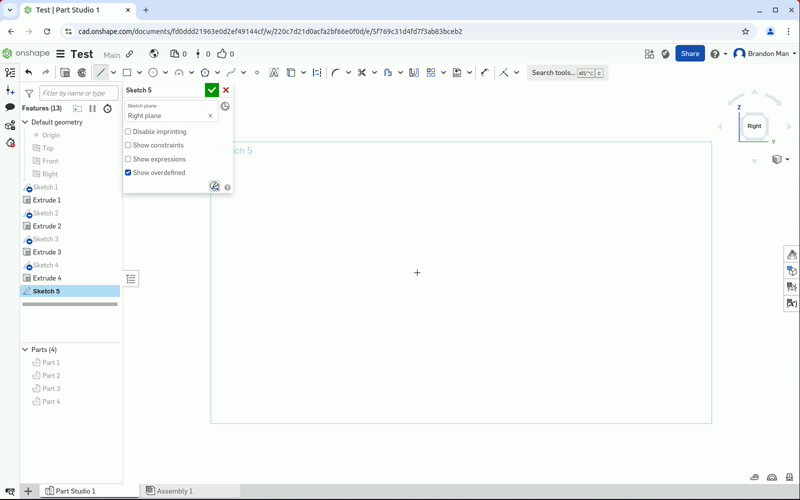
key_up(shift)
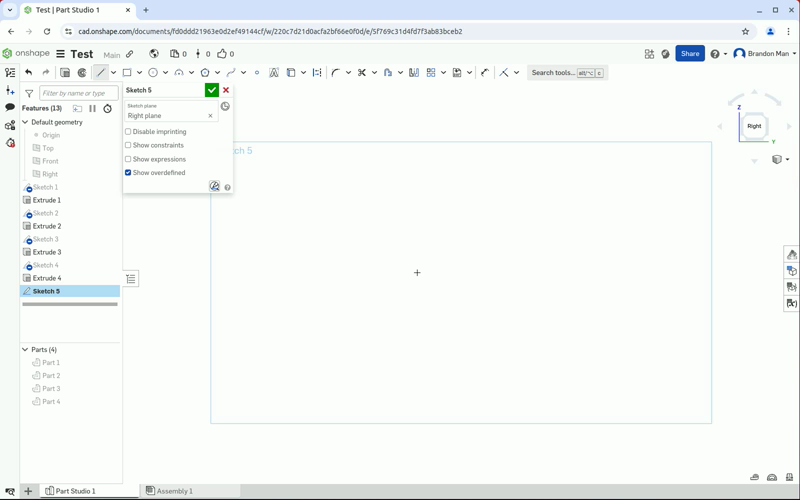
key_down(shift)
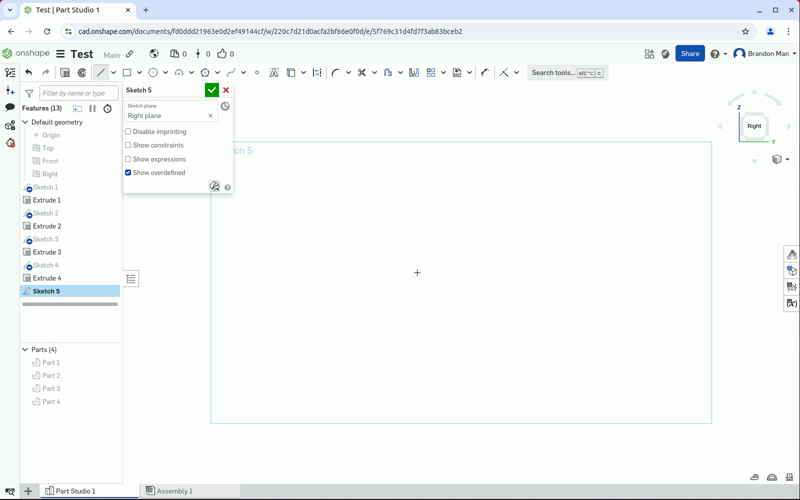
mouse_move(447, 272)
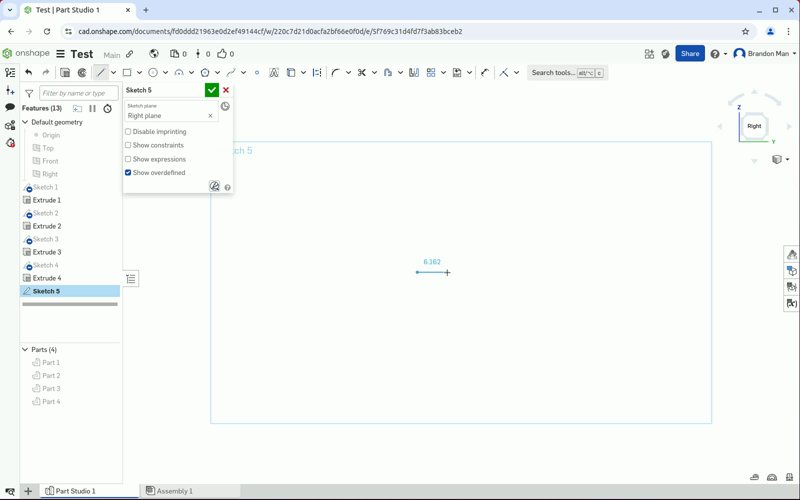
mouse_move(469, 272)
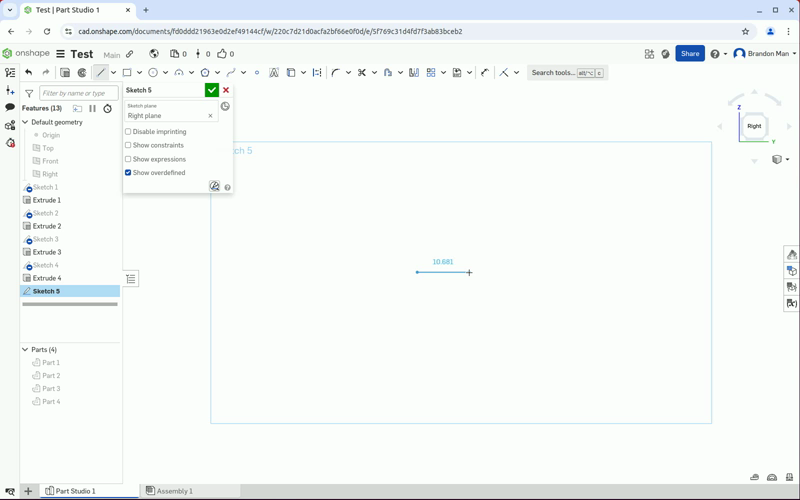
click(469, 272)
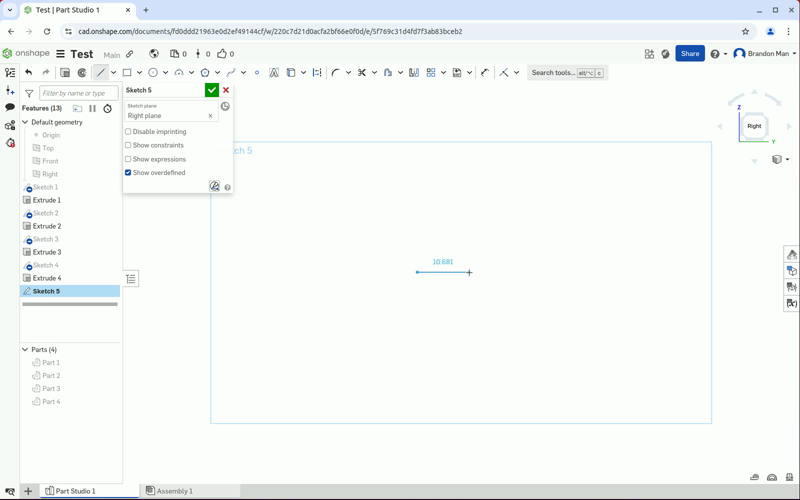
key_up(shift)
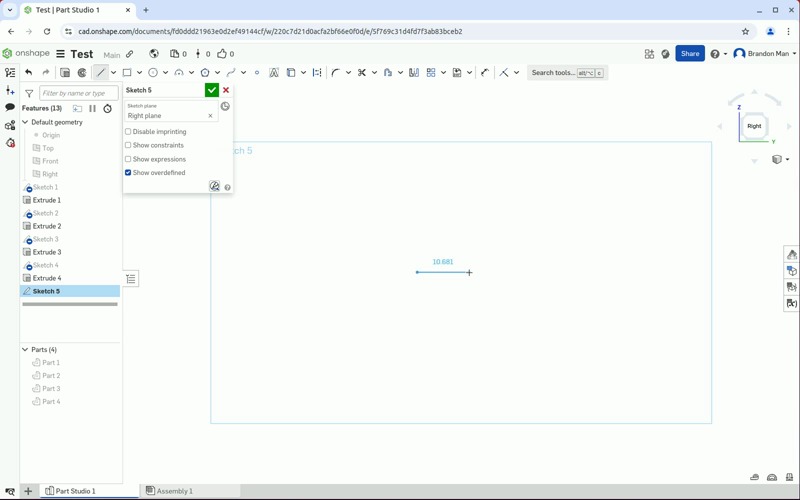
key_down(shift)
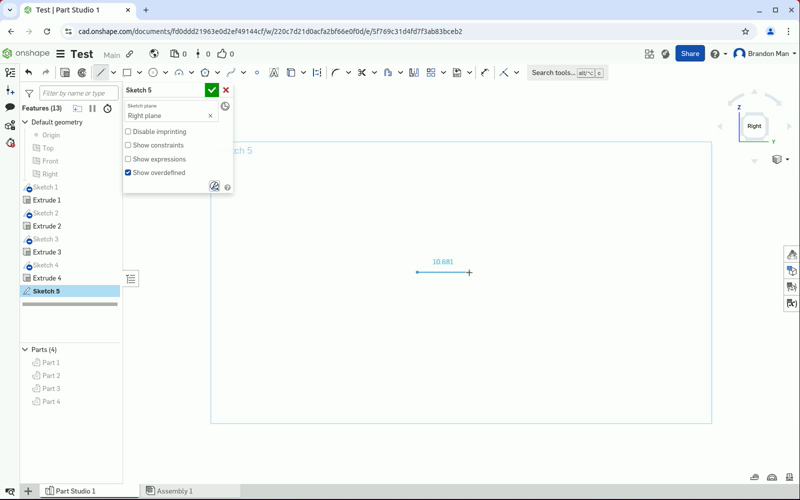
mouse_move(499, 272)
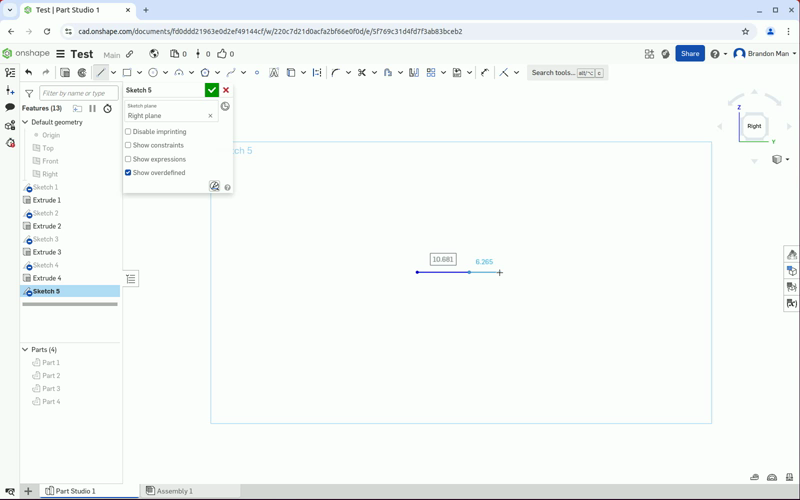
mouse_move(469, 267)
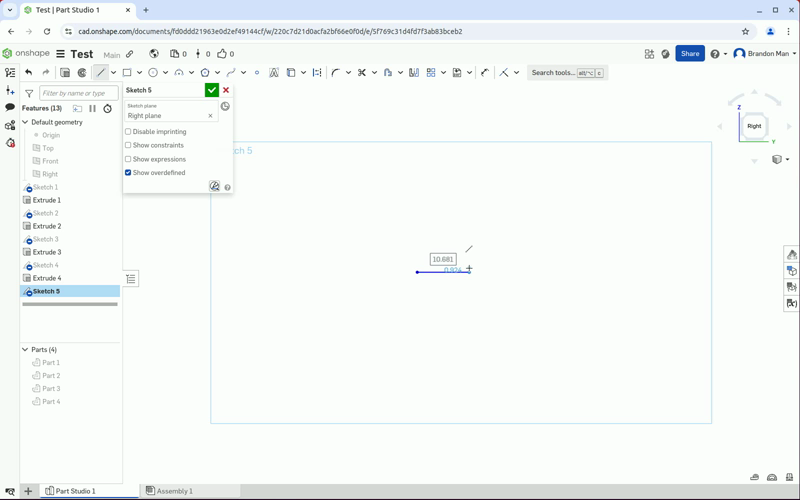
scroll(6)
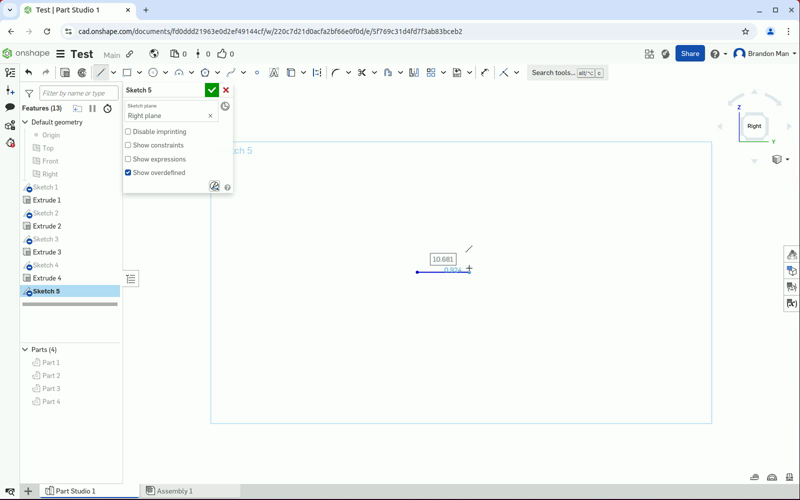
scroll(6)
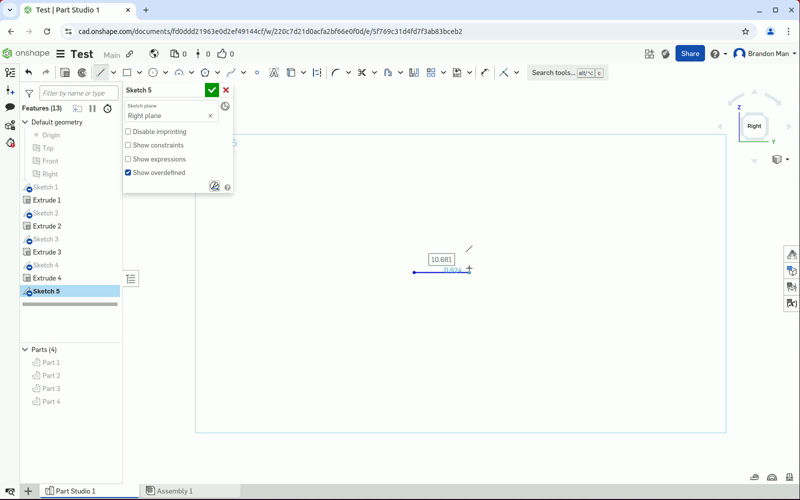
scroll(6)
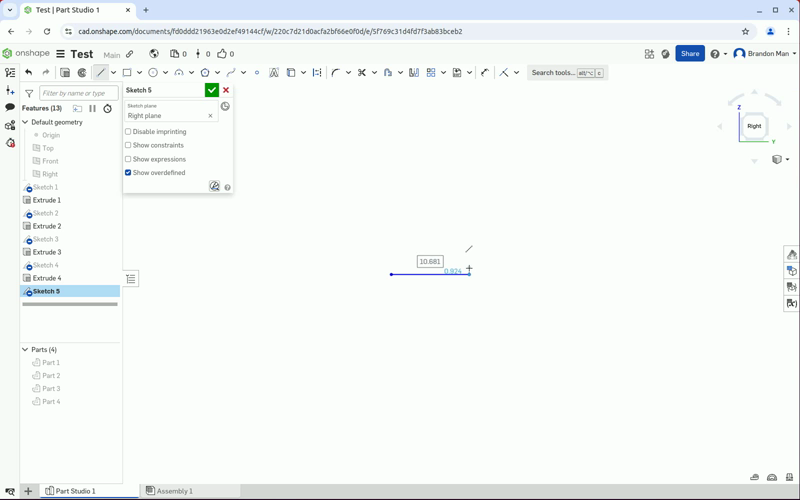
scroll(6)
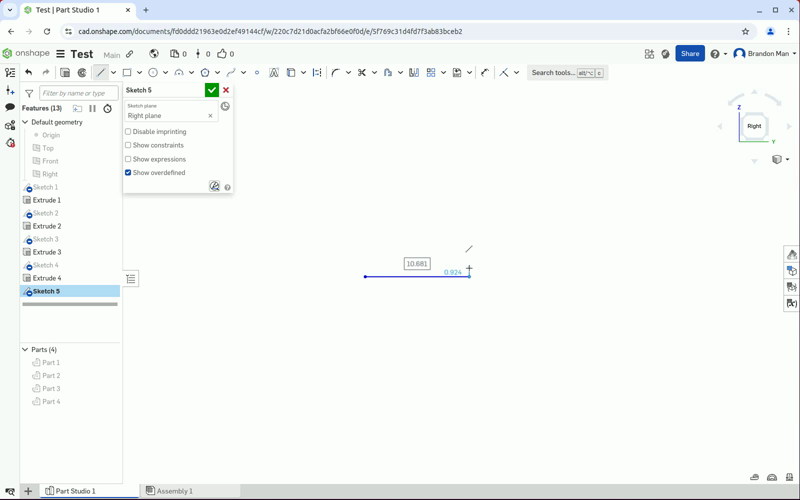
scroll(6)
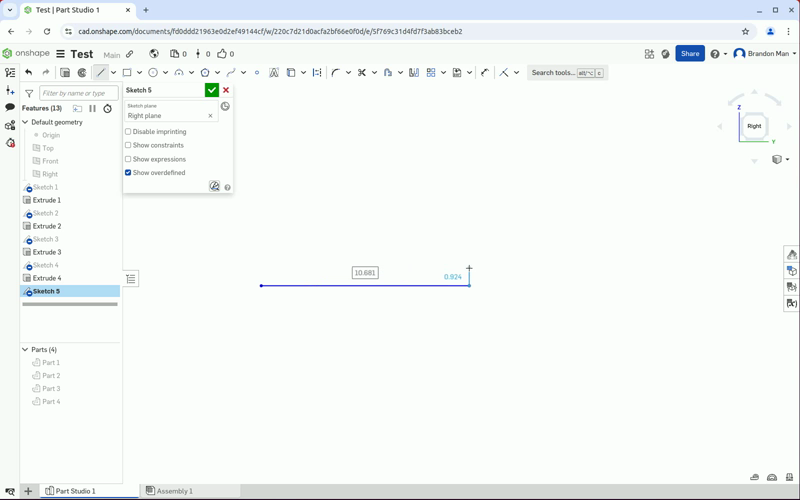
scroll(6)
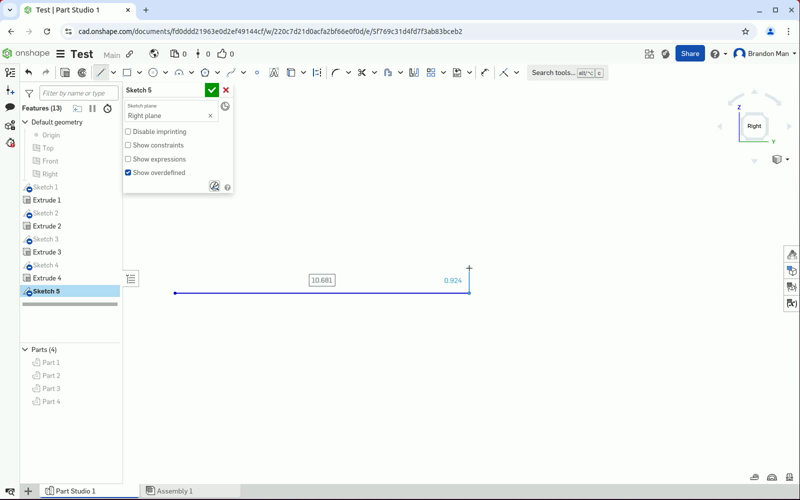
scroll(6)
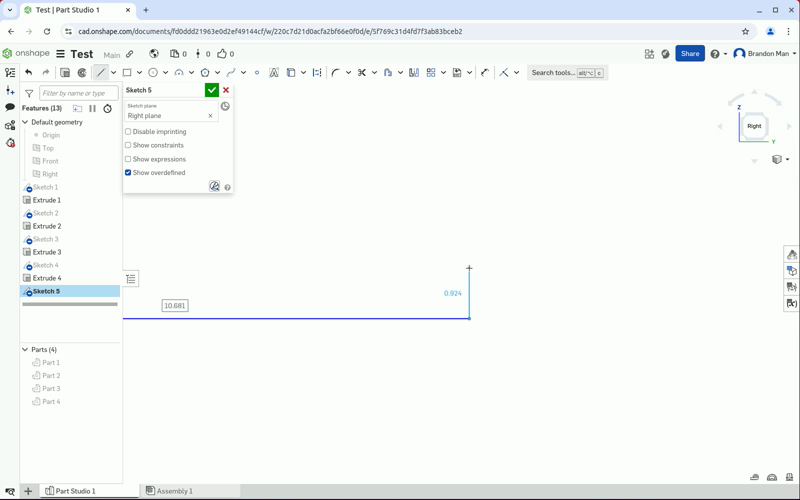
click(469, 267)
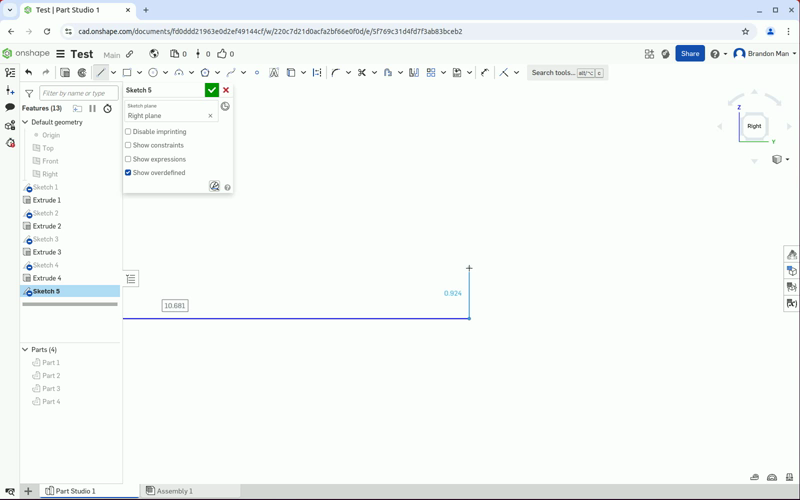
scroll(-6)
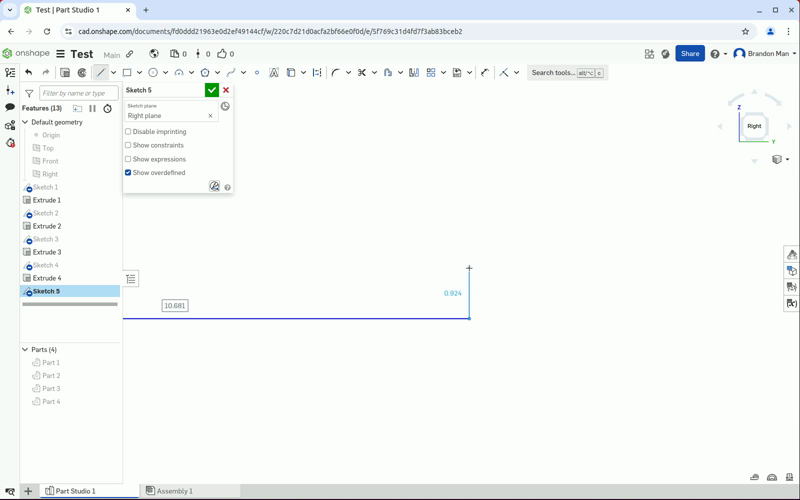
scroll(-6)
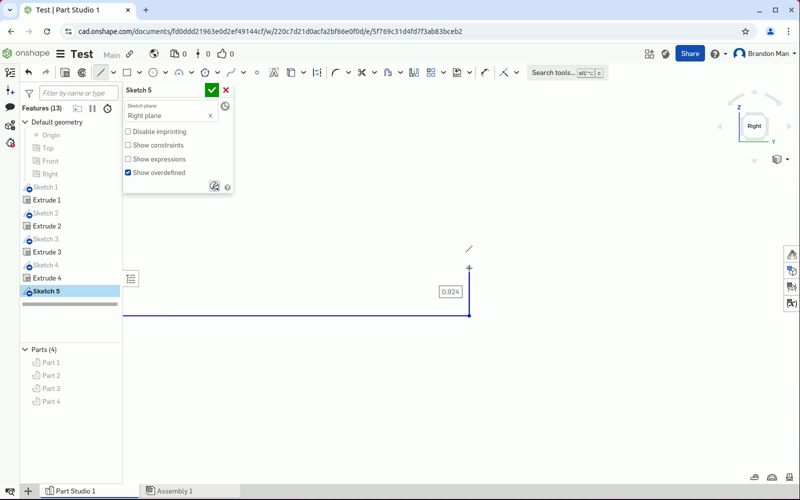
scroll(-6)
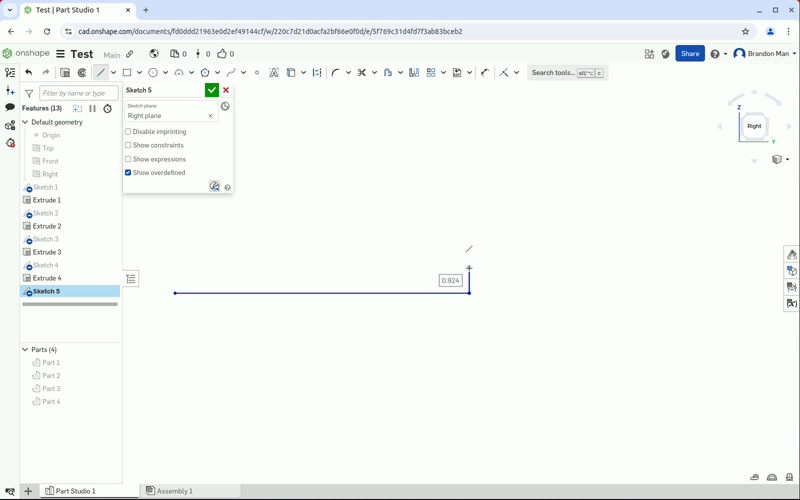
scroll(-6)
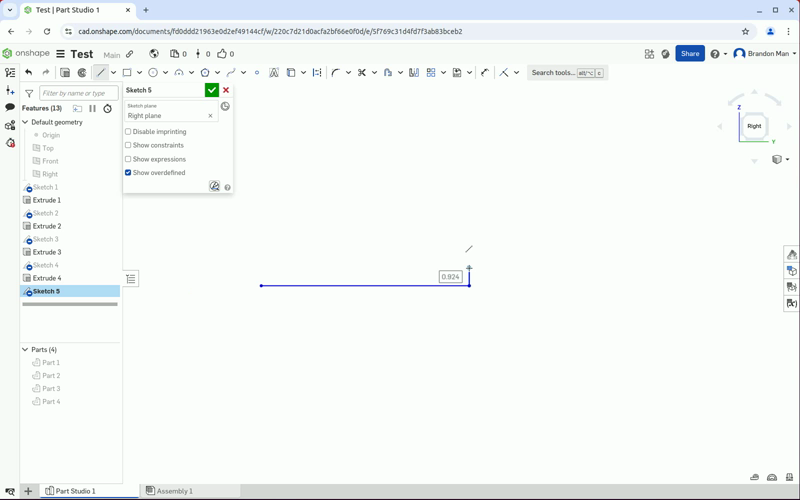
scroll(-6)
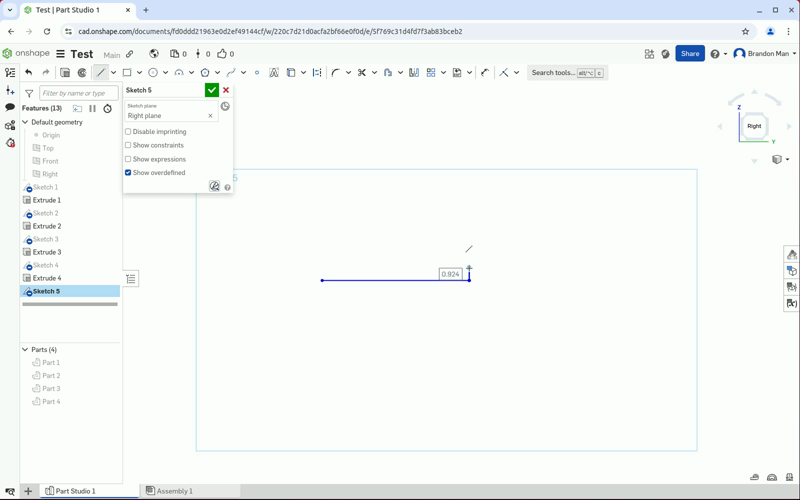
scroll(-6)
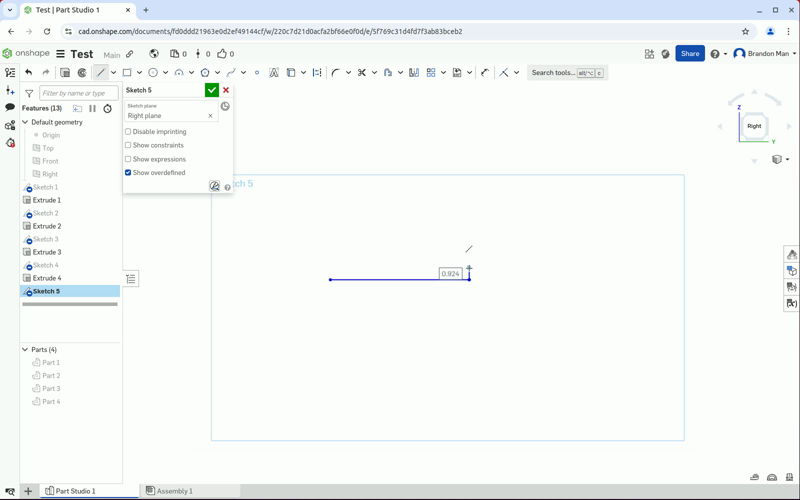
scroll(-6)
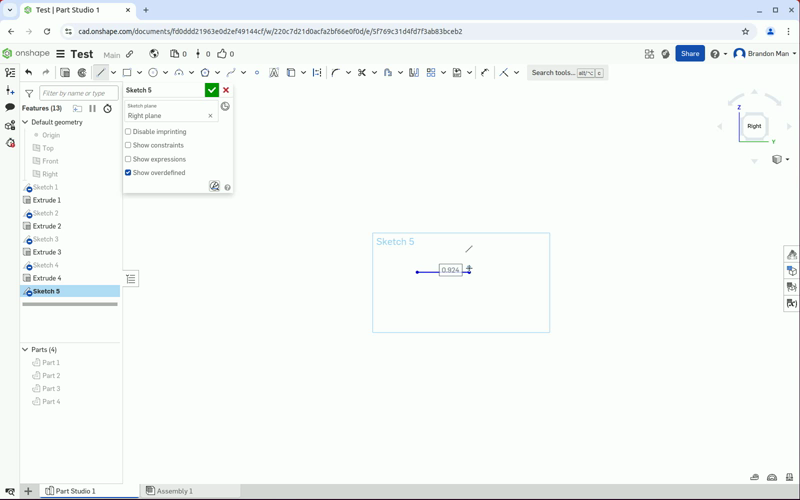
key_up(shift)
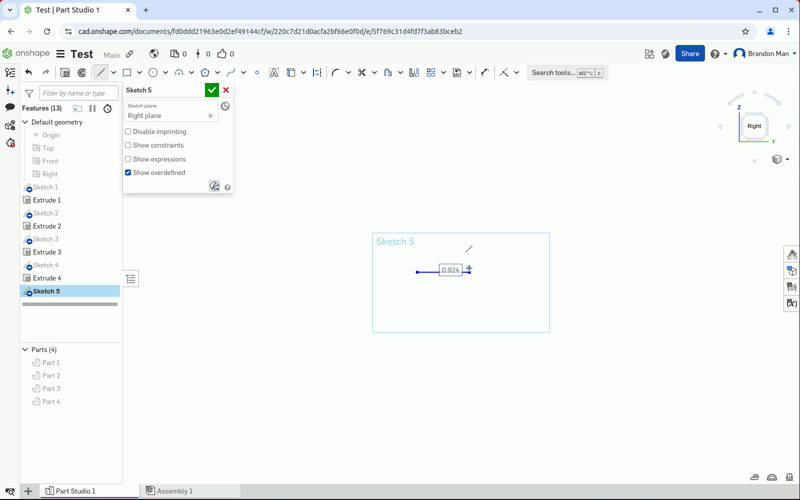
key_down(shift)
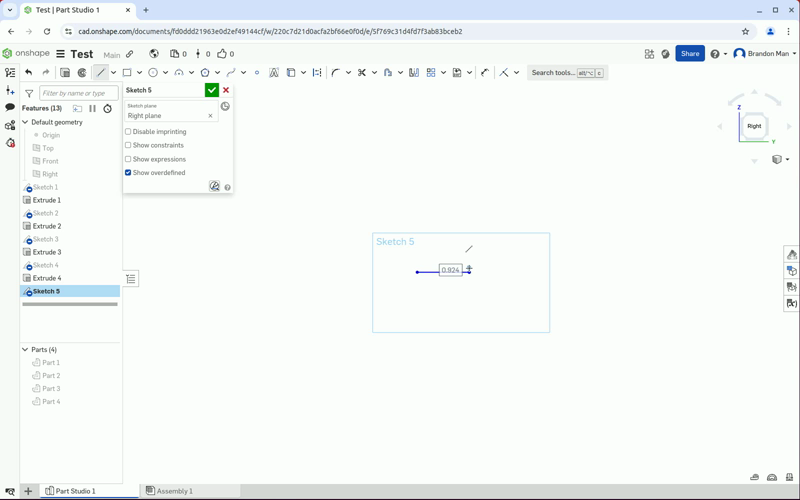
mouse_move(499, 267)
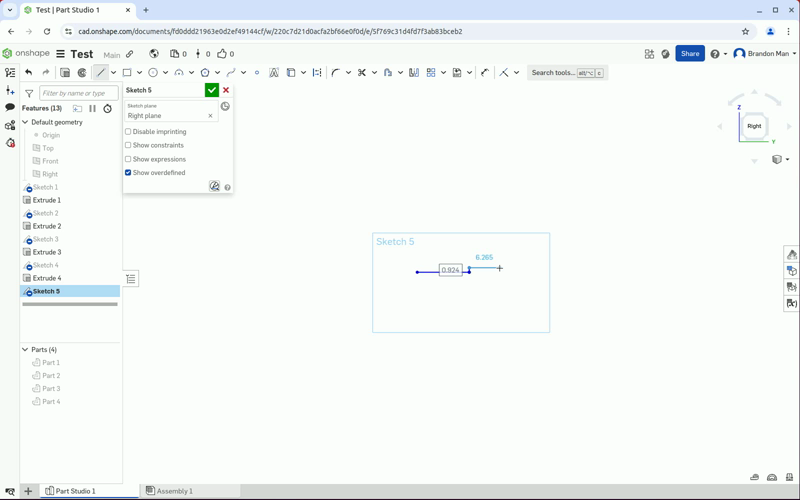
mouse_move(417, 267)
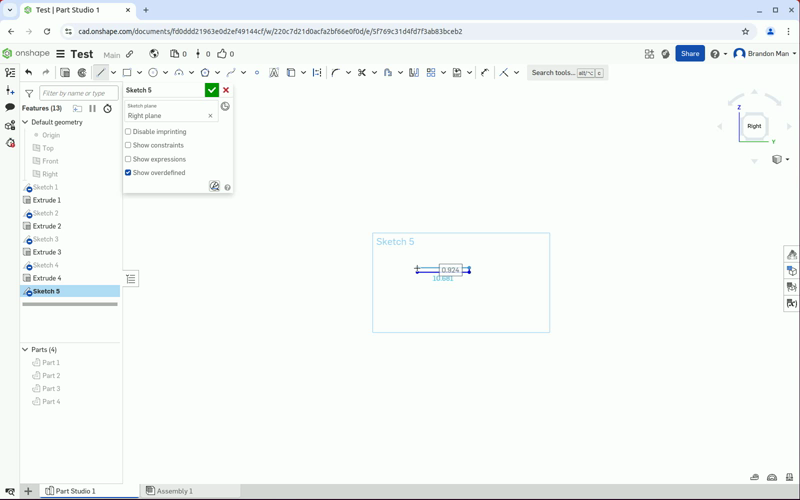
click(417, 267)
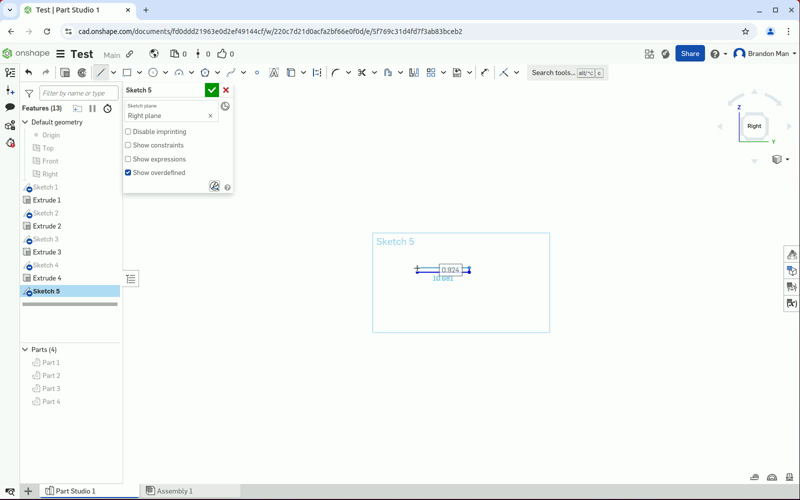
key_up(shift)
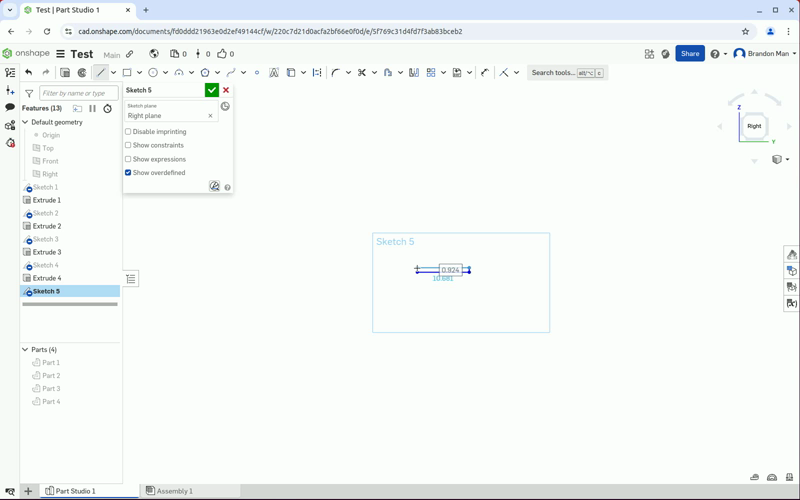
mouse_move(447, 267)
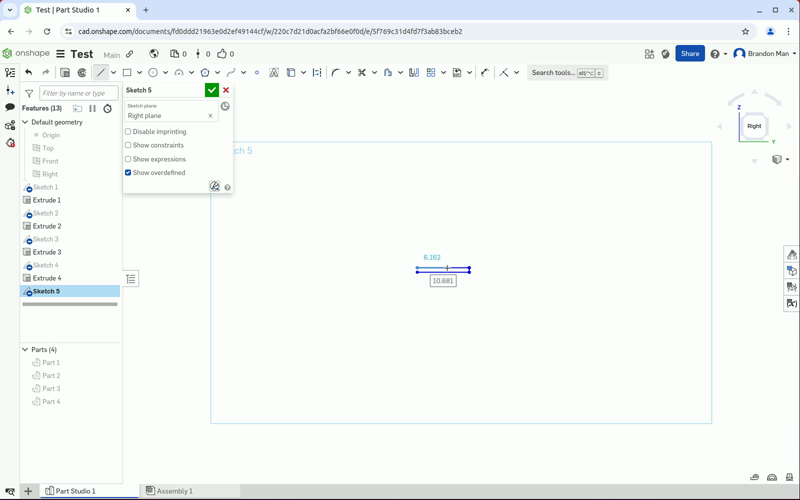
key_down(shift)
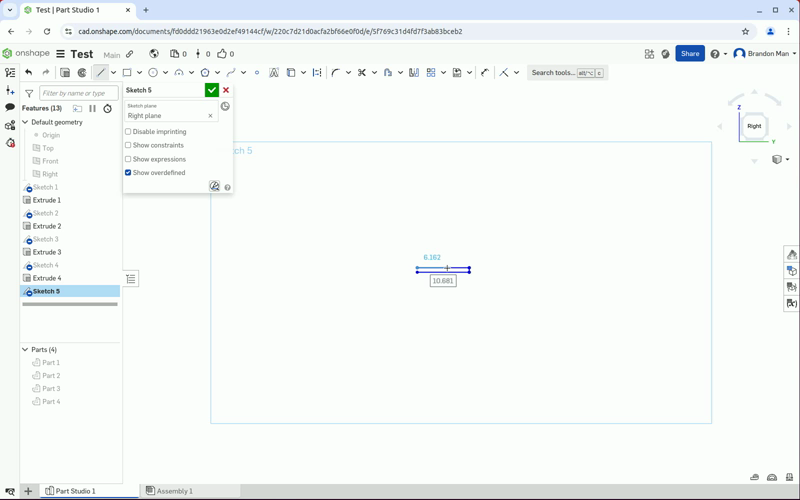
mouse_move(417, 272)
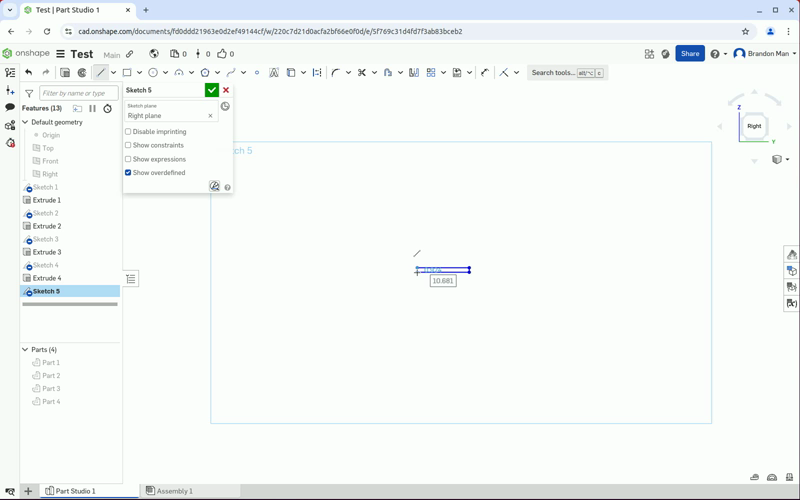
scroll(6)
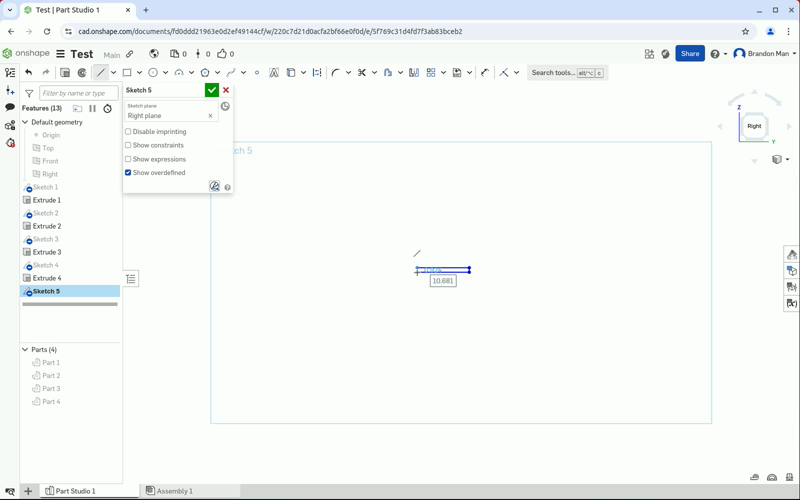
scroll(6)
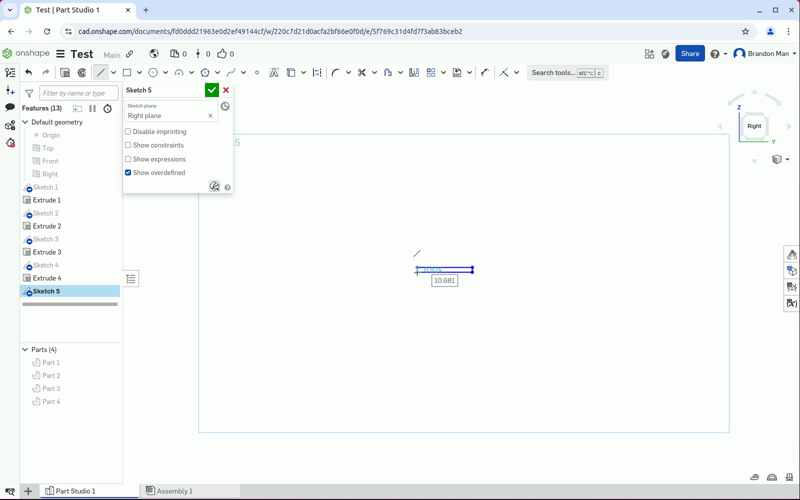
scroll(6)
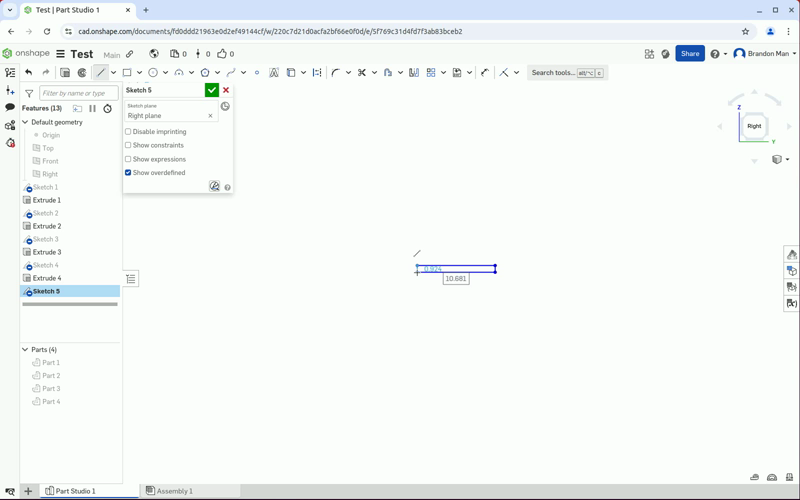
scroll(6)
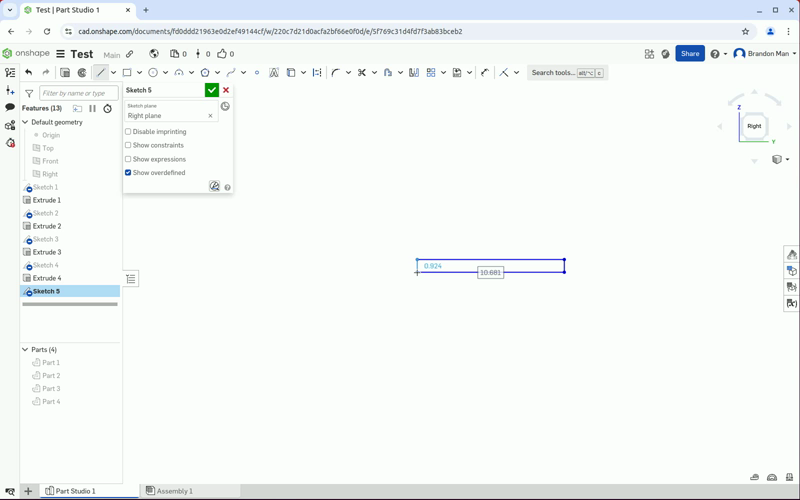
scroll(6)
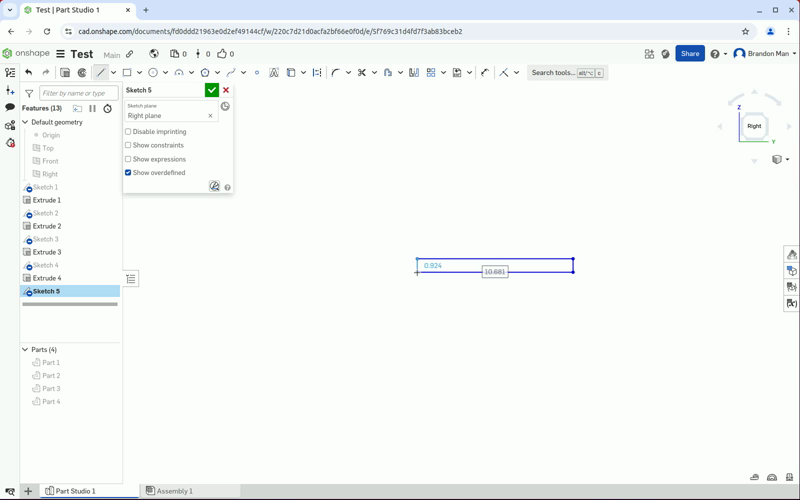
scroll(6)
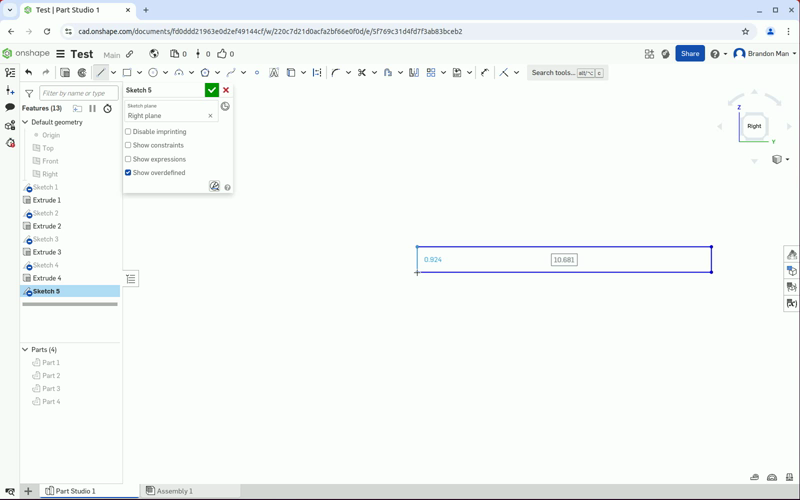
scroll(6)
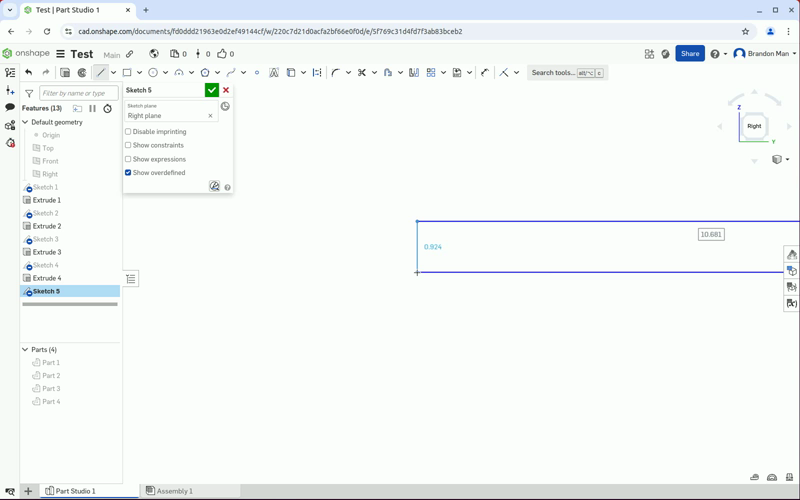
key_up(shift)
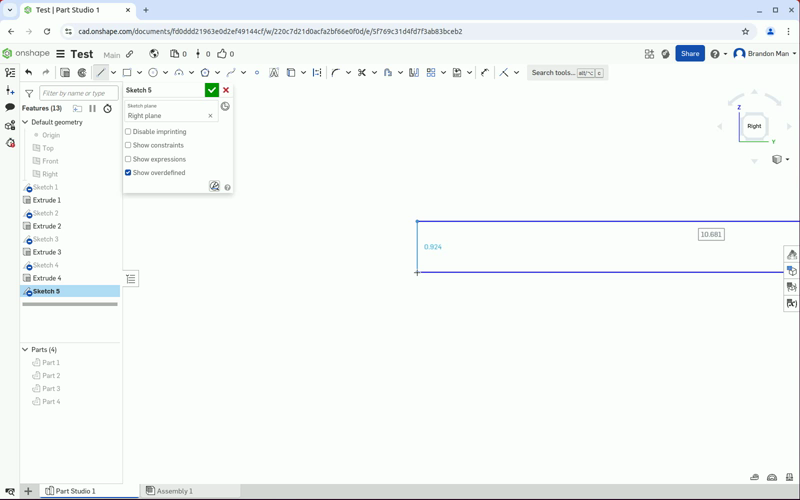
click(417, 272)
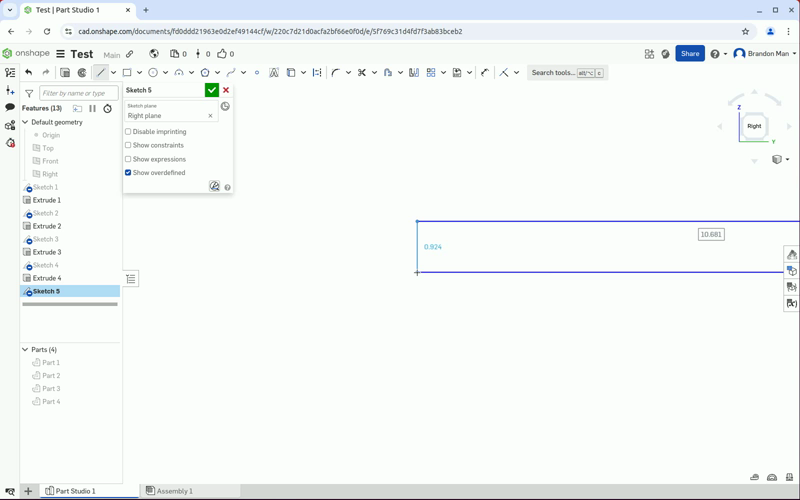
scroll(-6)
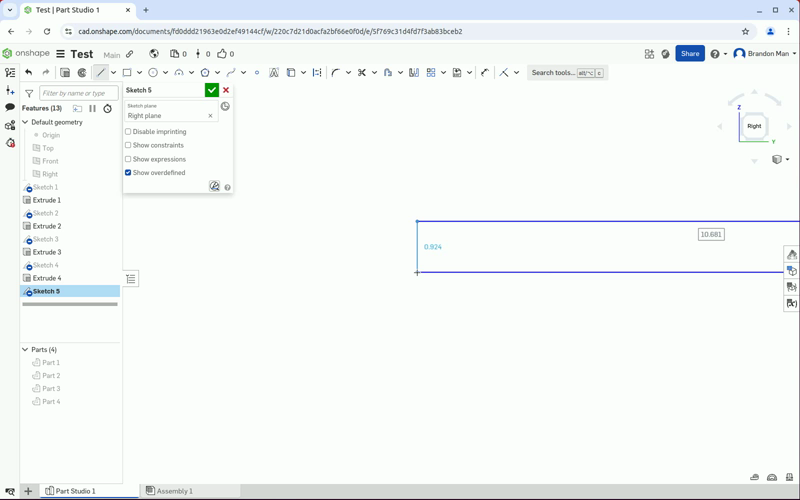
scroll(-6)
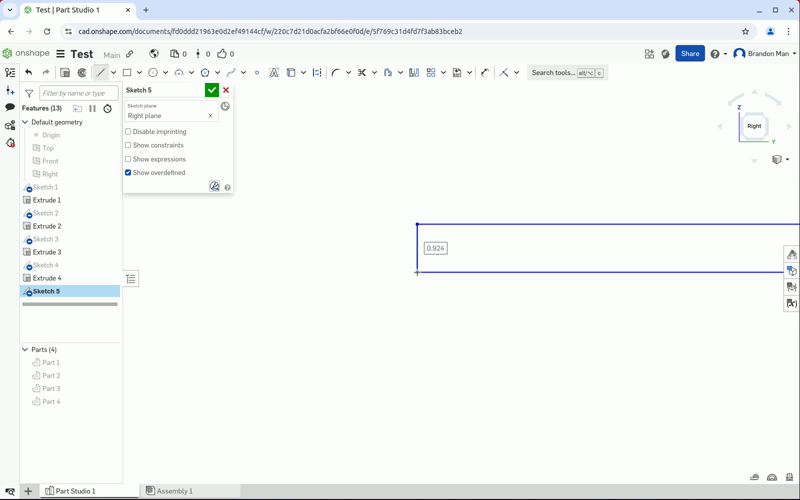
scroll(-6)
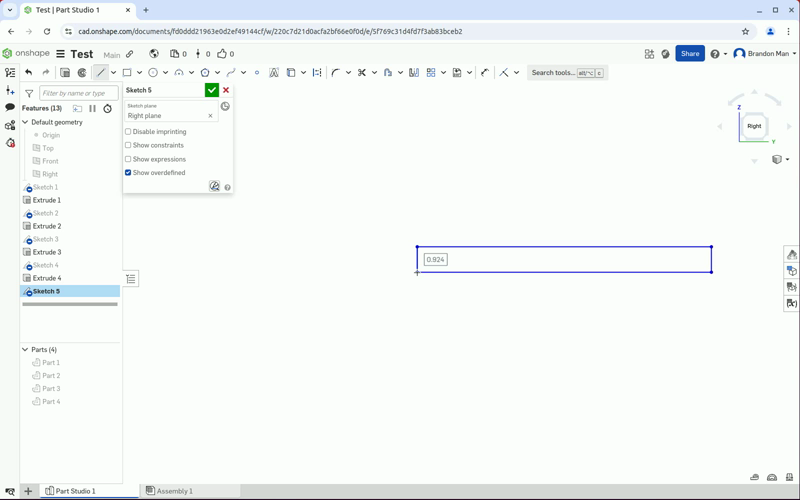
scroll(-6)
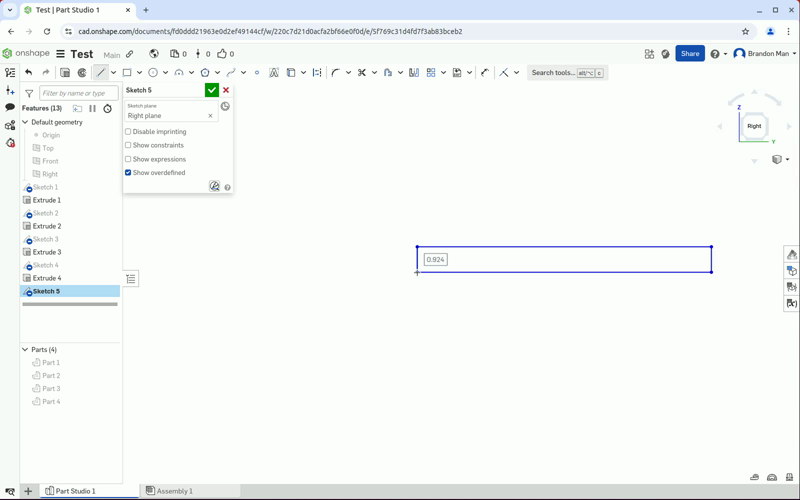
scroll(-6)
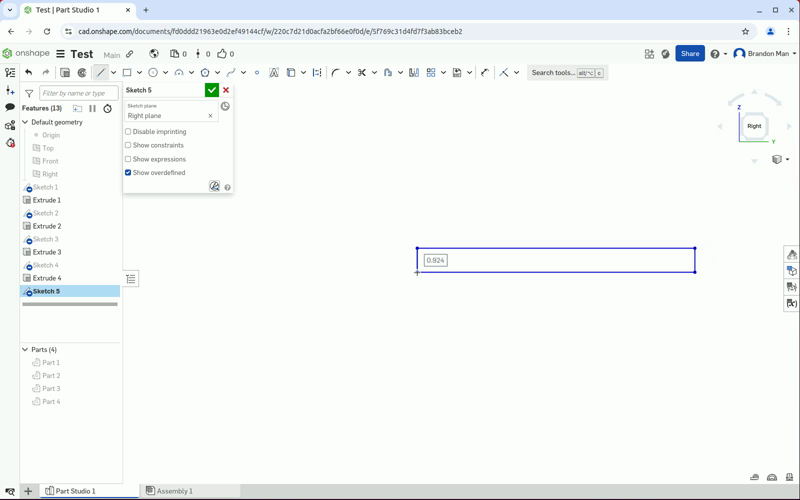
scroll(-6)
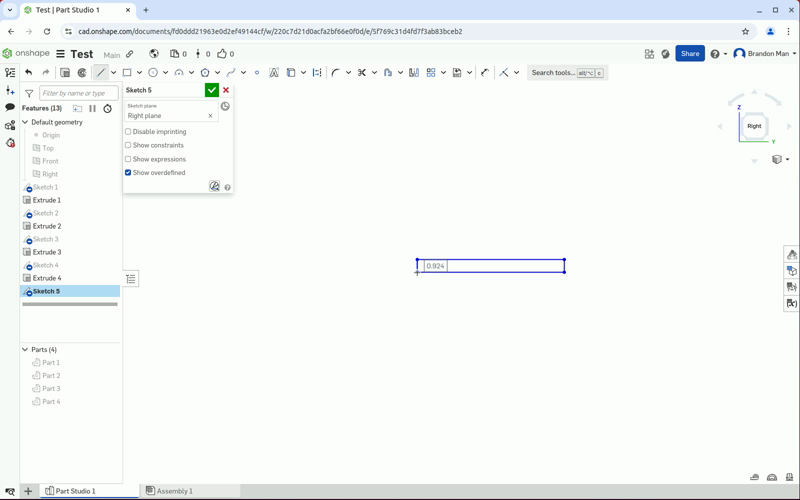
scroll(-6)
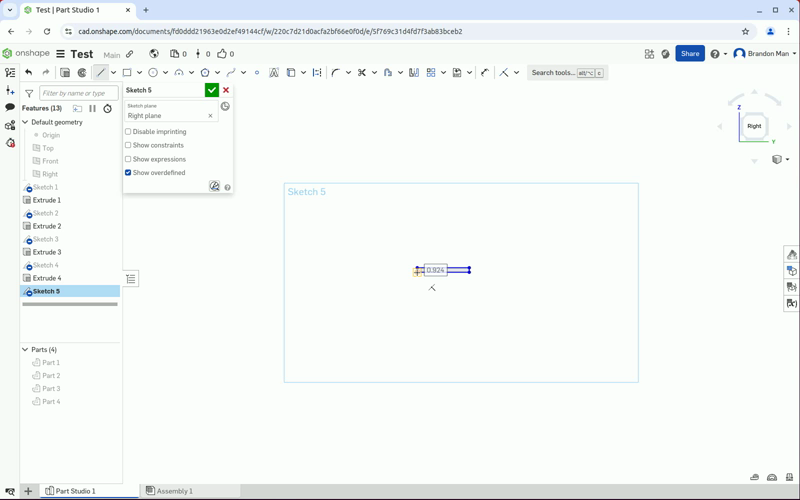
key(esc)
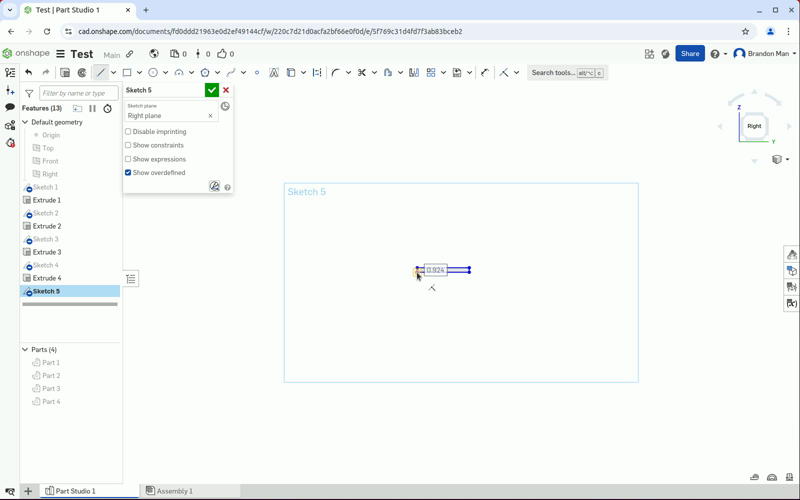
mouse_move(418, 269)
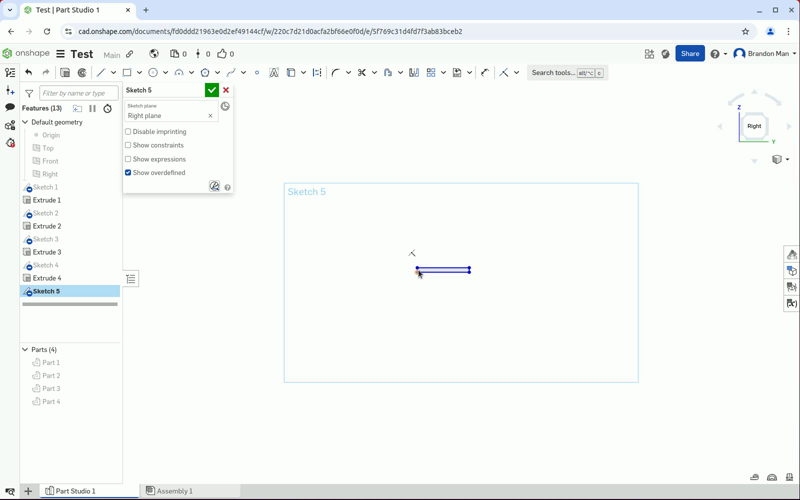
scroll(6)
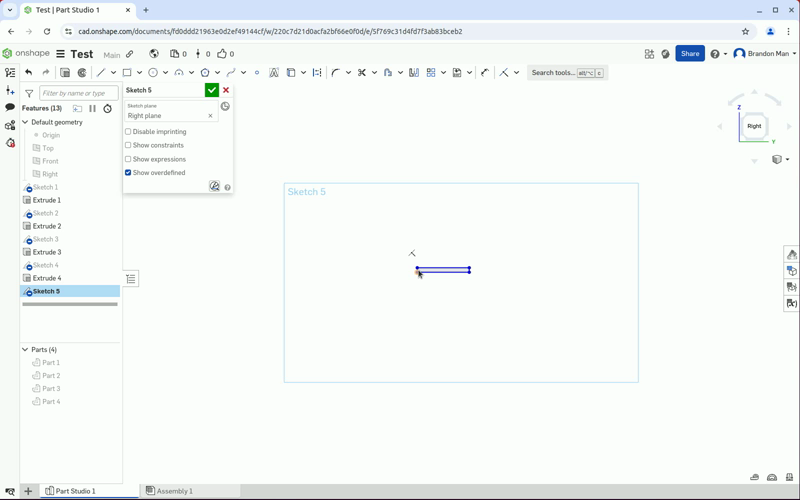
scroll(6)
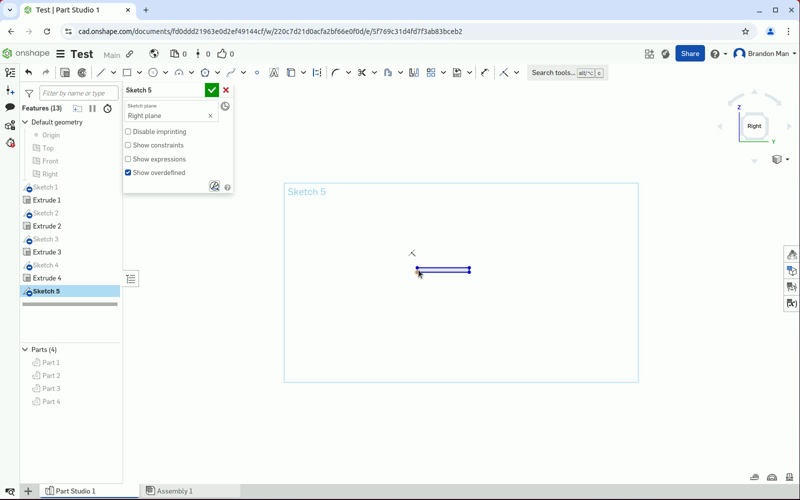
scroll(6)
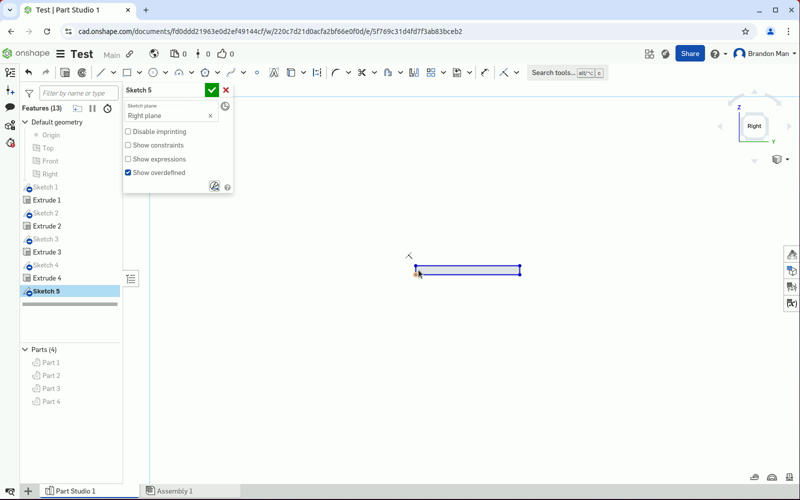
scroll(6)
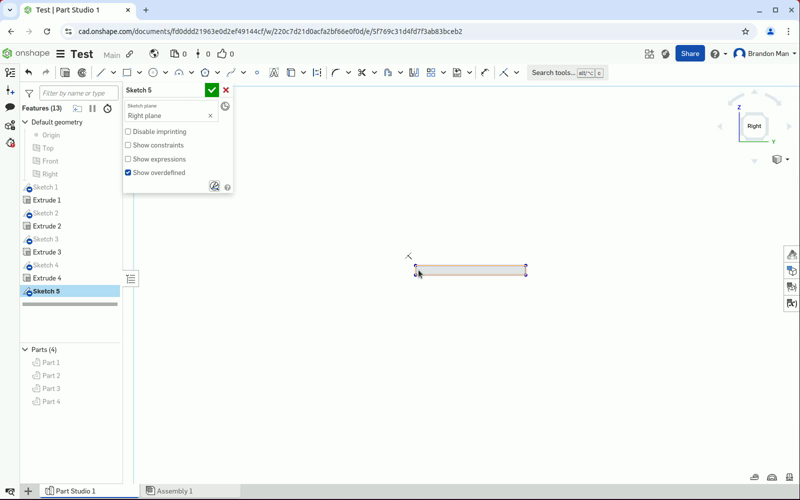
scroll(6)
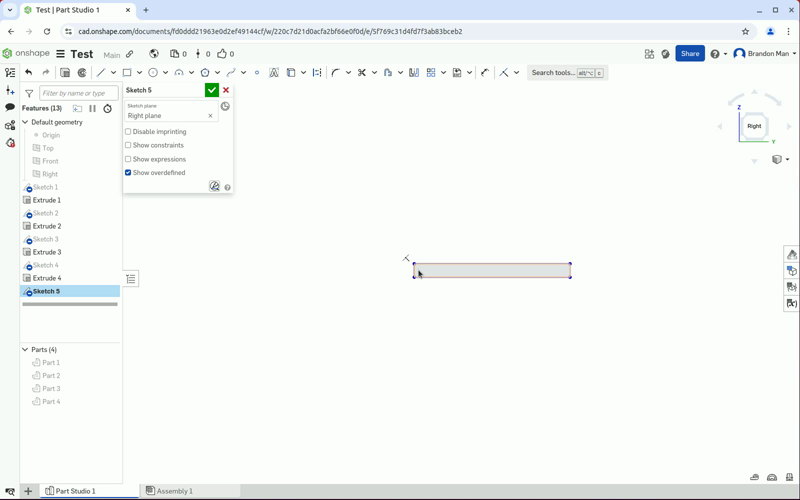
scroll(6)
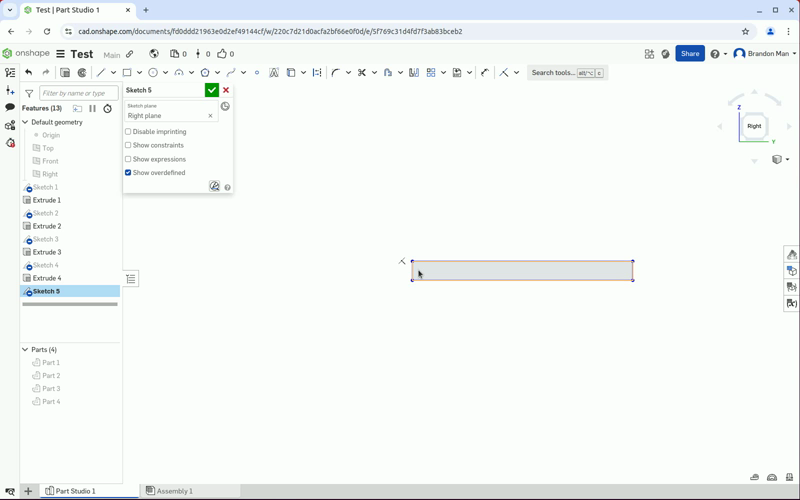
scroll(6)
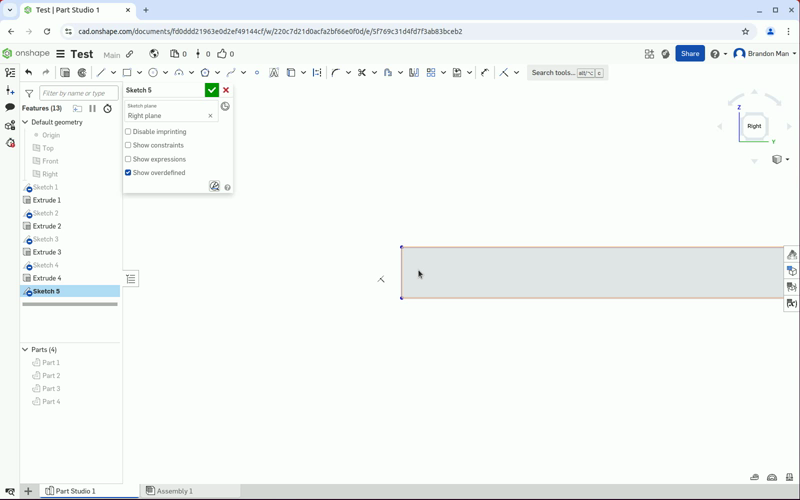
click(418, 269)
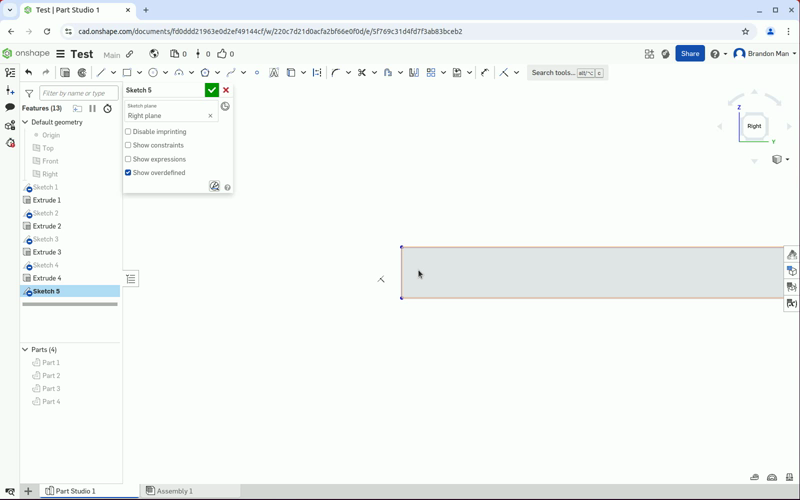
scroll(-6)
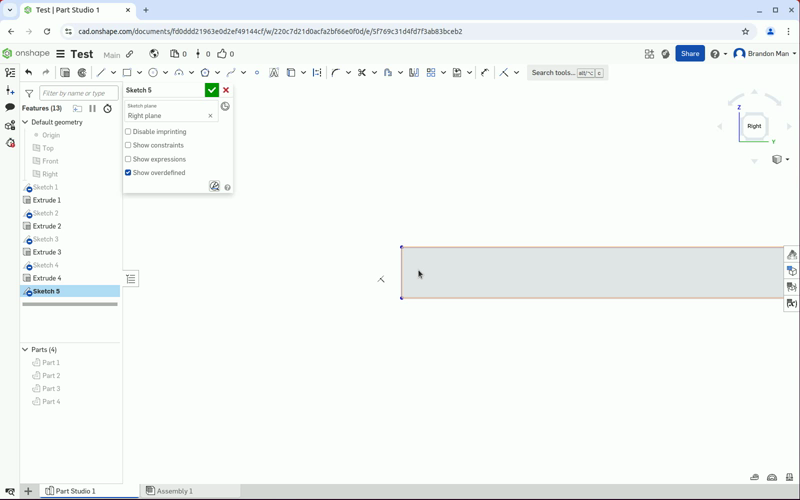
scroll(-6)
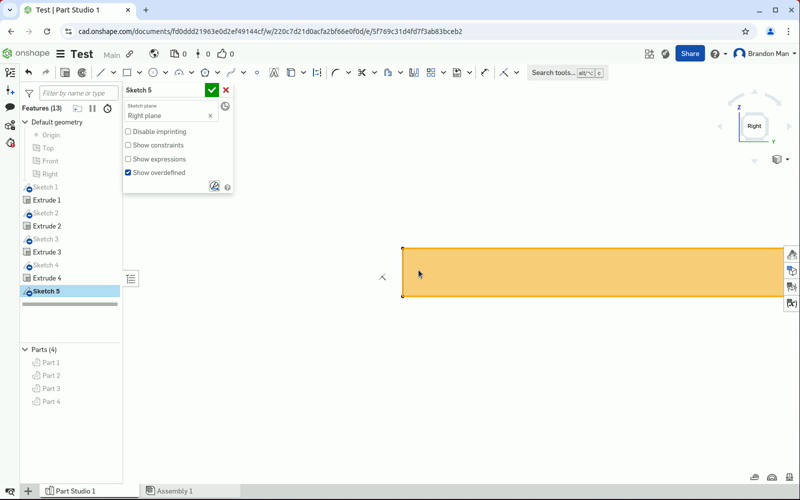
scroll(-6)
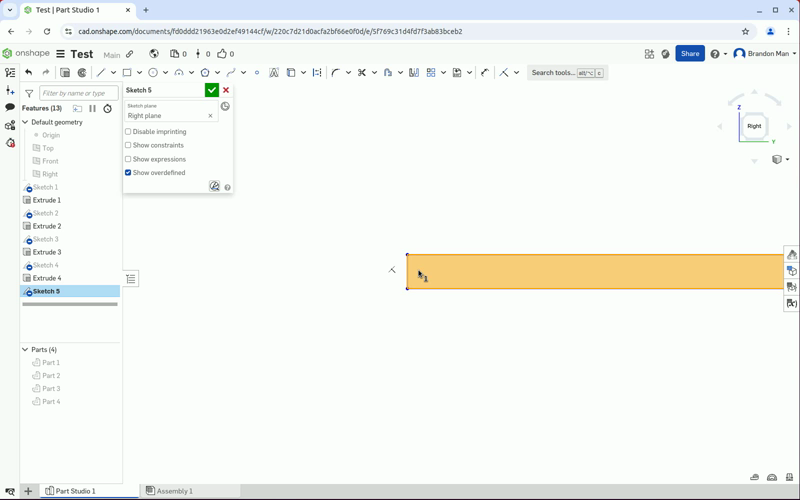
scroll(-6)
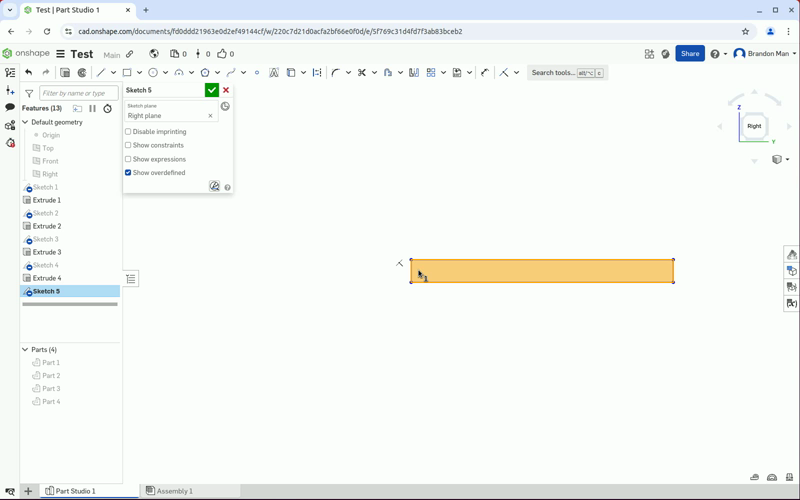
scroll(-6)
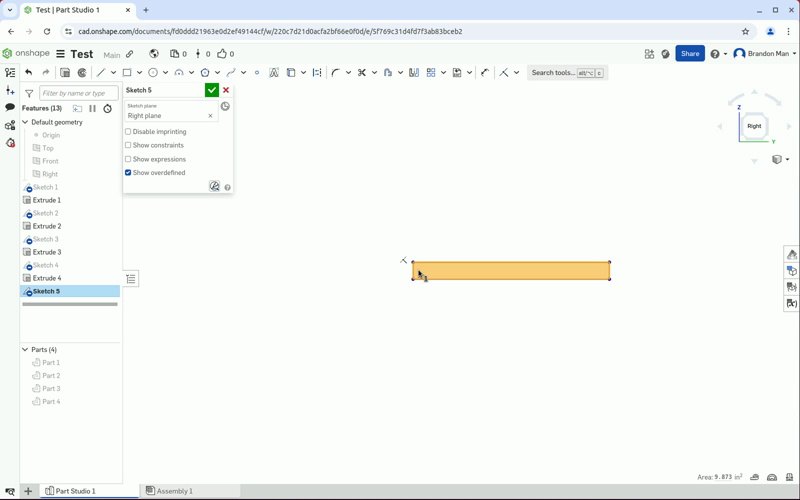
scroll(-6)
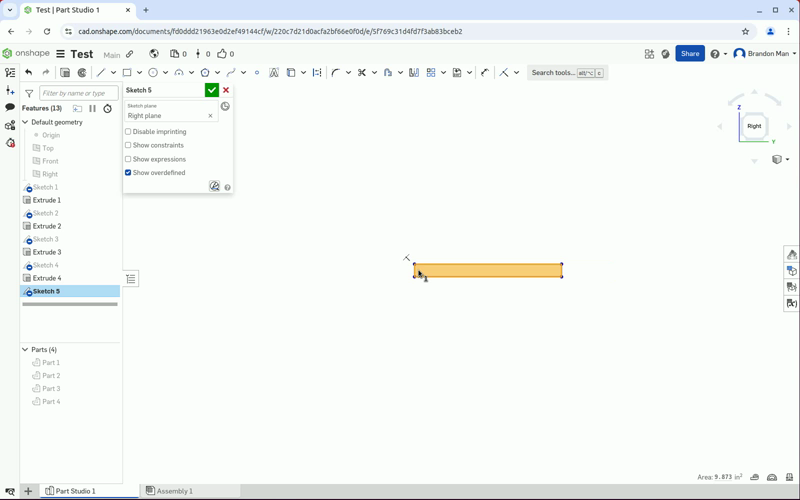
scroll(-6)
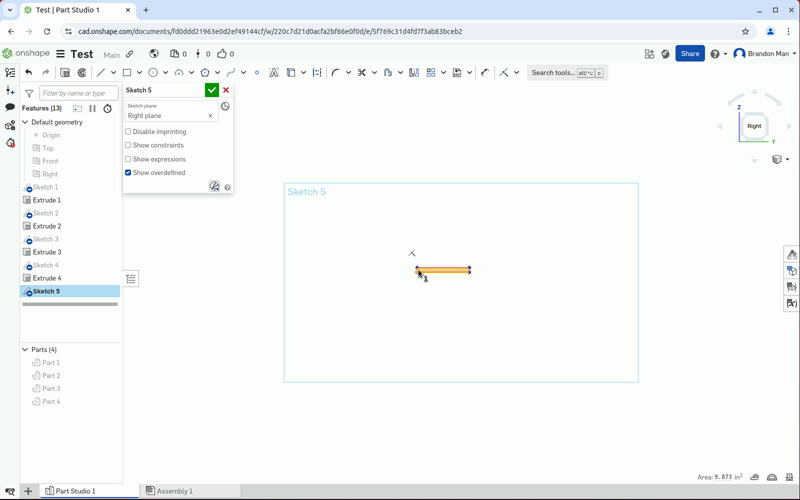
mouse_move(73, 352)
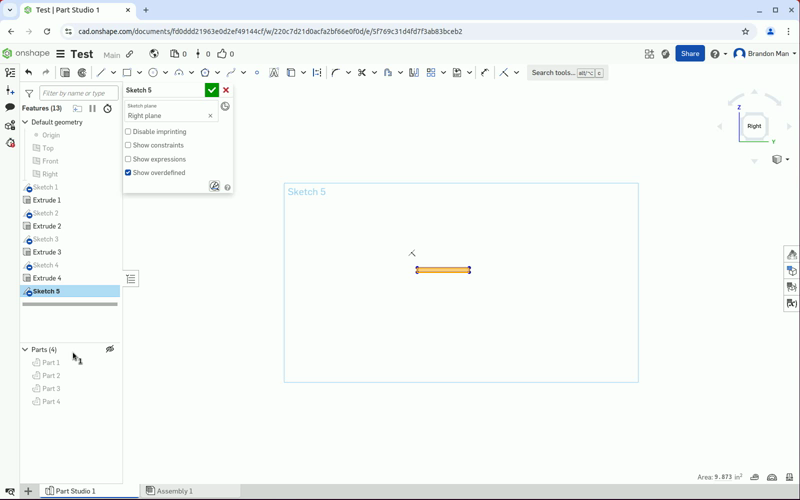
key(shift+y)
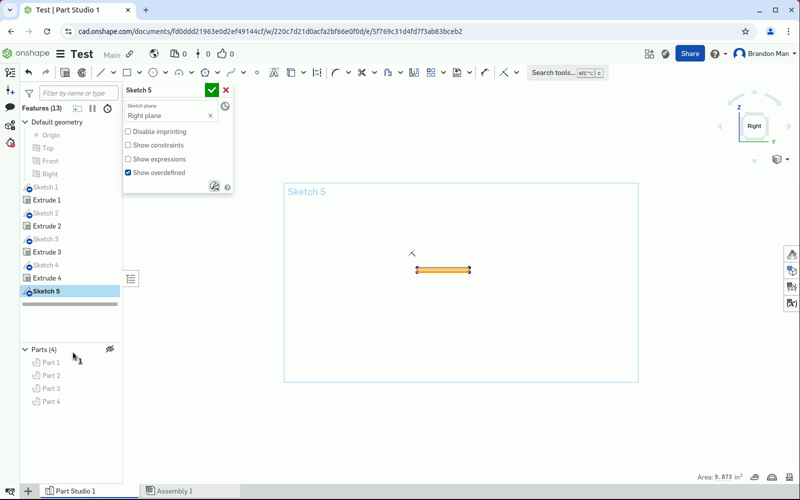
key(shift+e)
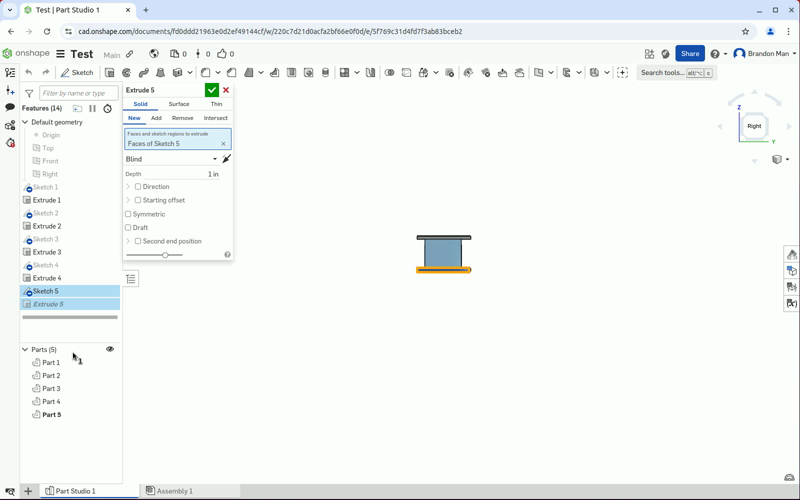
mouse_move(143, 106)
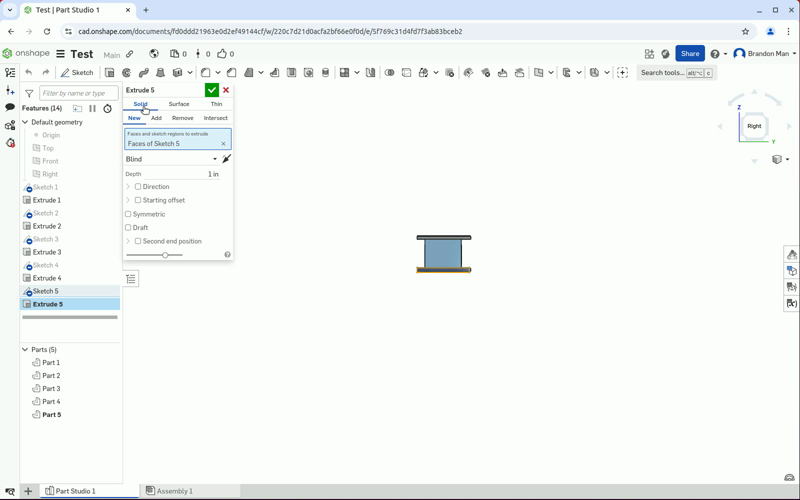
click(143, 106)
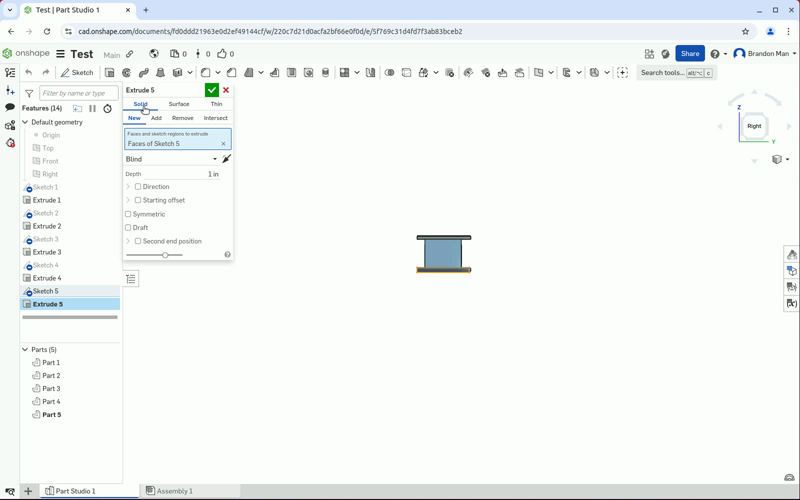
mouse_move(137, 120)
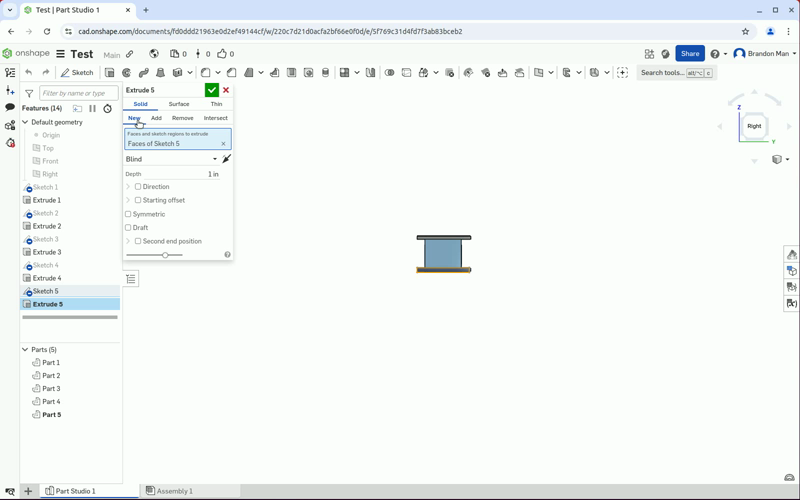
click(137, 120)
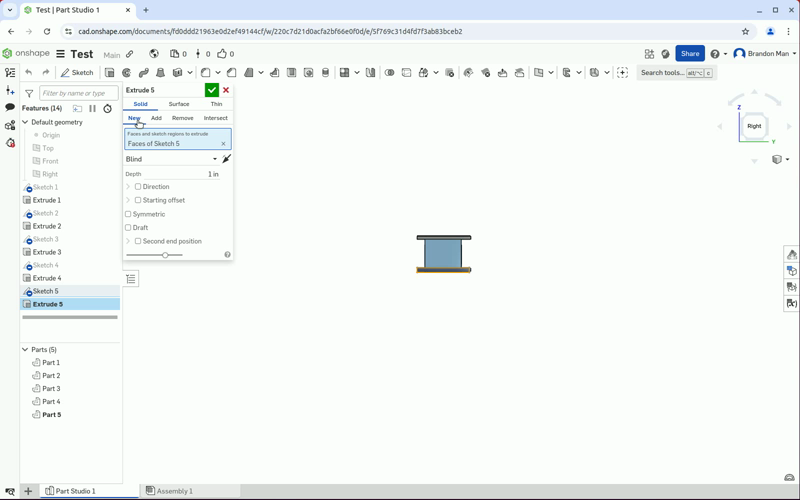
key(tab, 4)
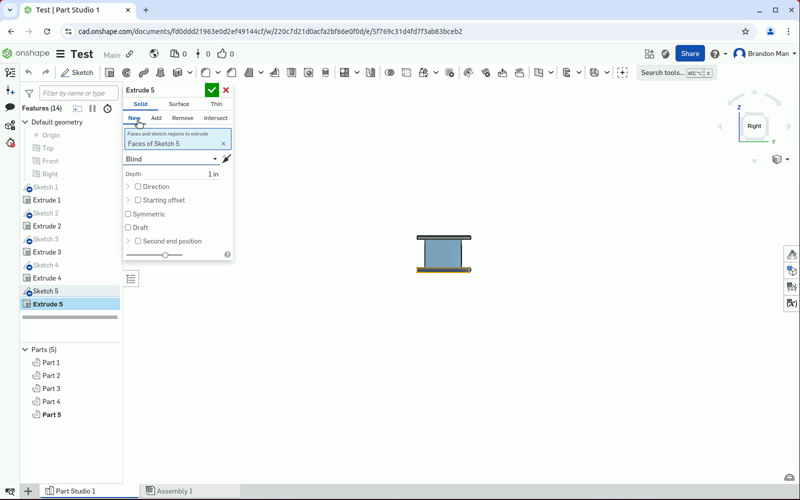
text(-16.128)
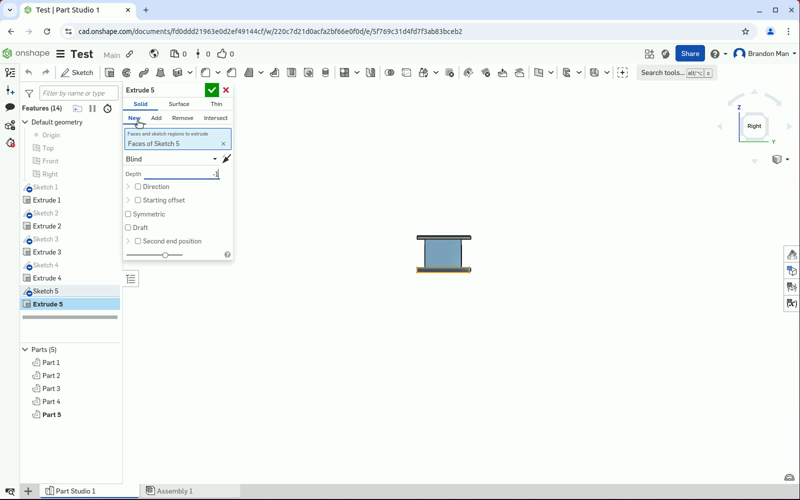
key(enter)
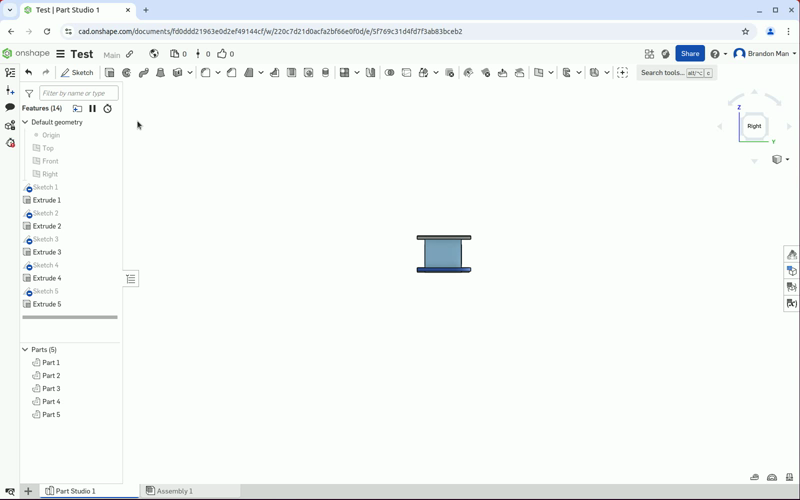
key(shift+h)
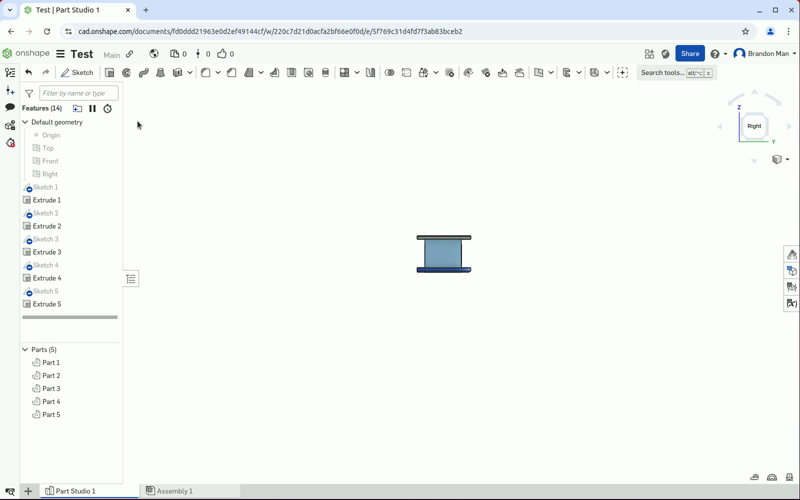
key(shift+h)
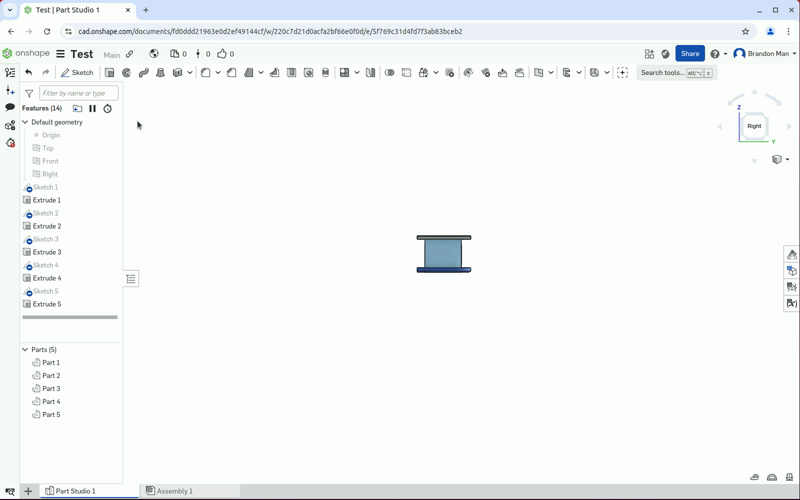
mouse_move(73, 189)
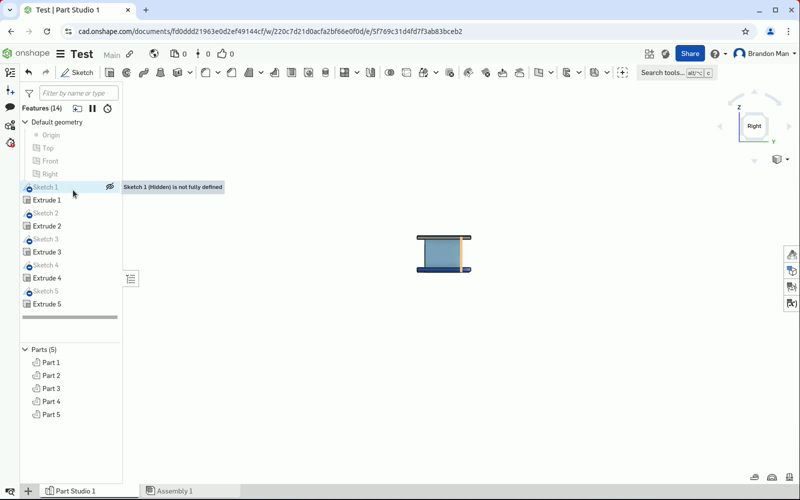
click(73, 189)
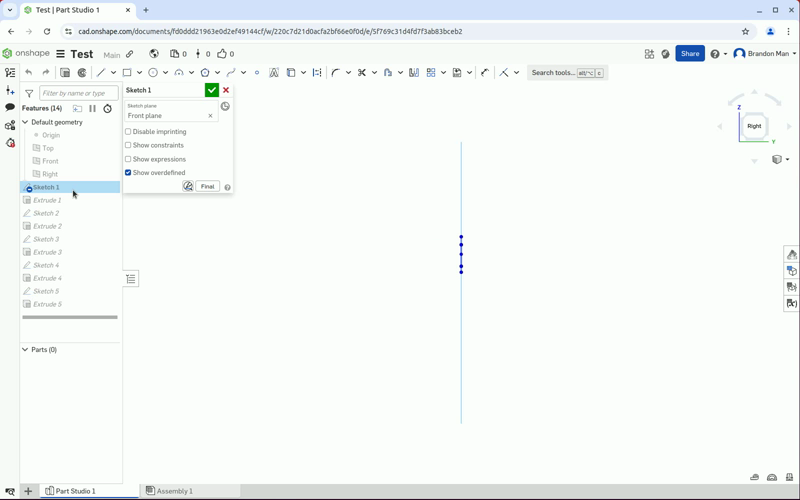
mouse_move(229, 92)
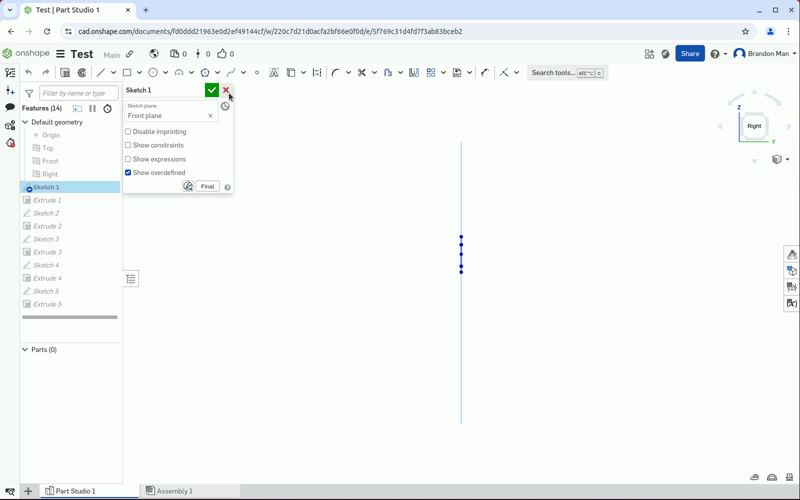
click(229, 92)
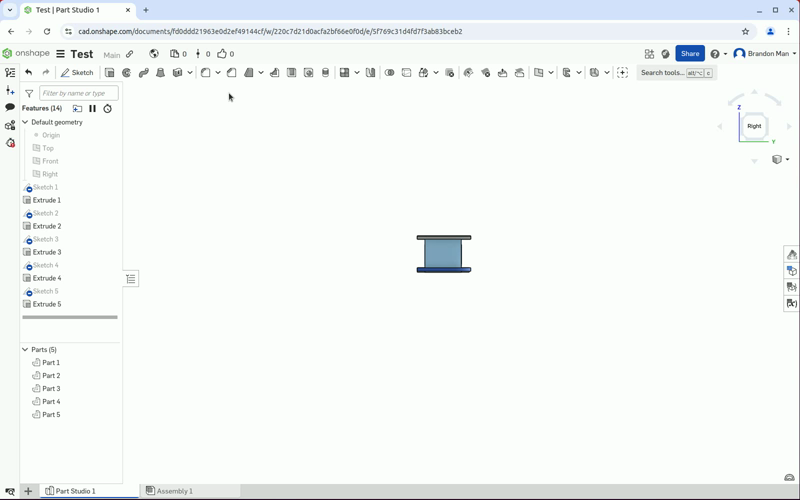
mouse_move(73, 352)
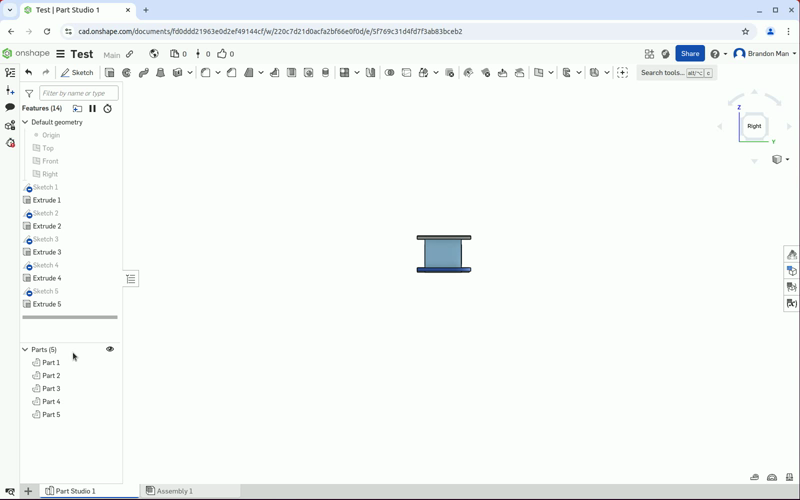
key(y)
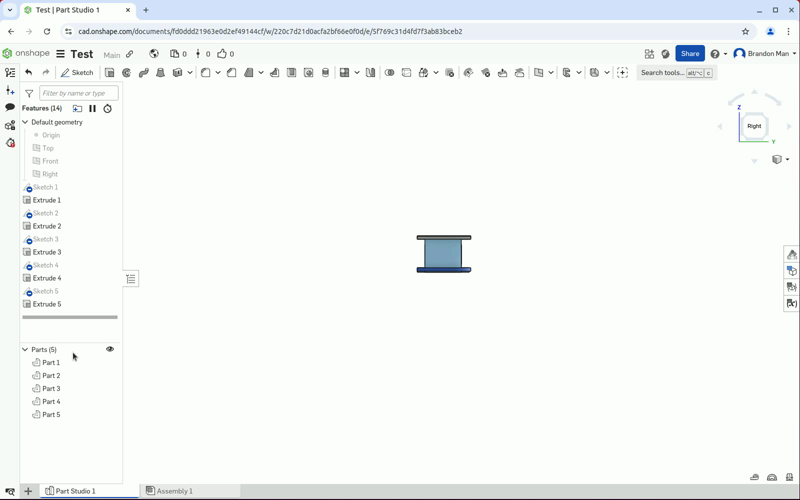
key(shift+p)
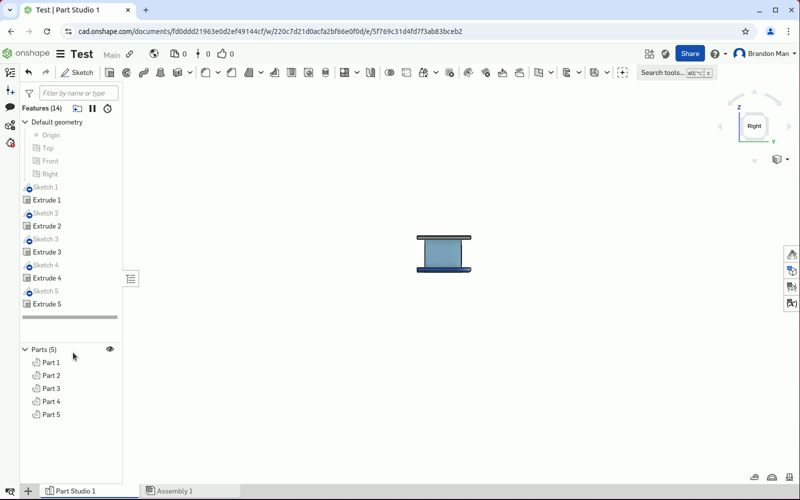
key(space)
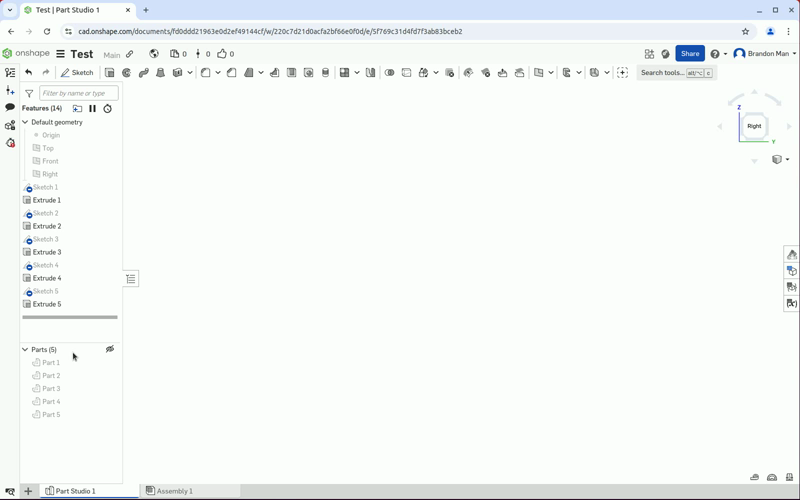
key_down(shift)
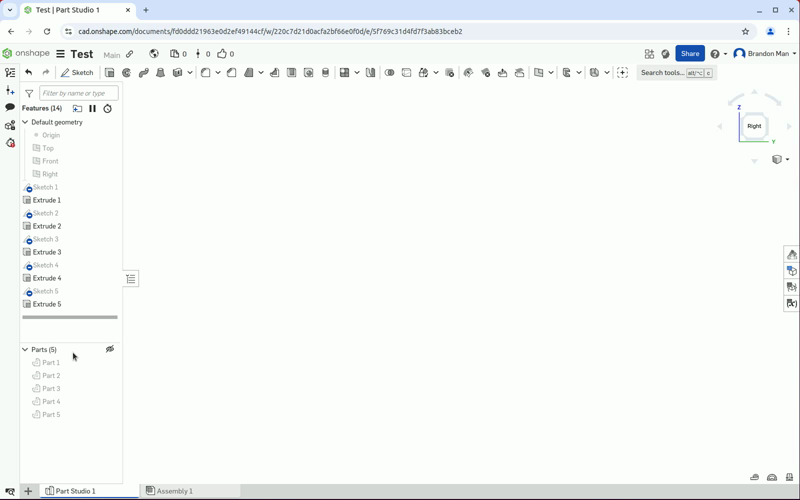
key(right)
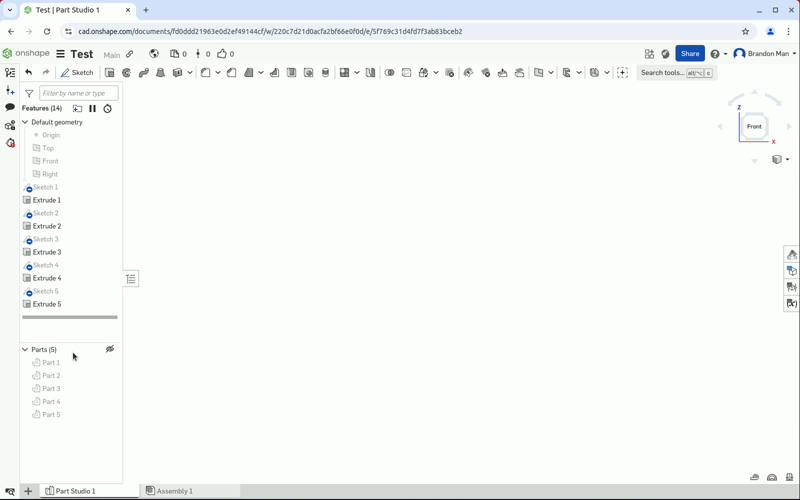
key_up(shift)
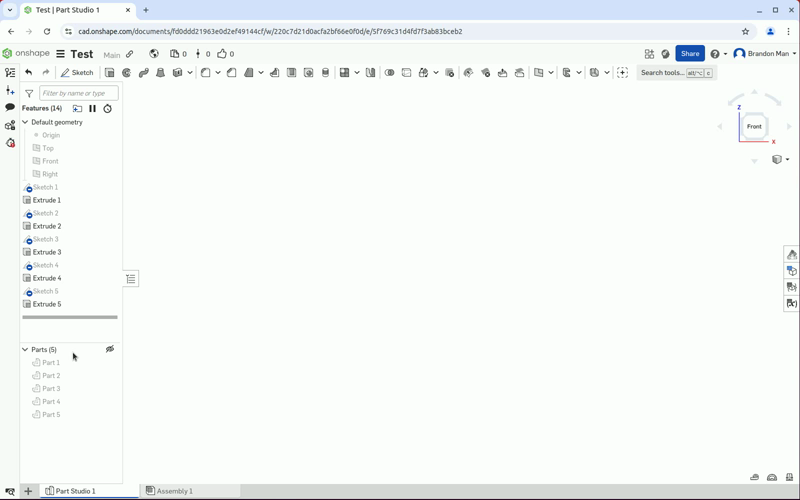
mouse_move(73, 352)
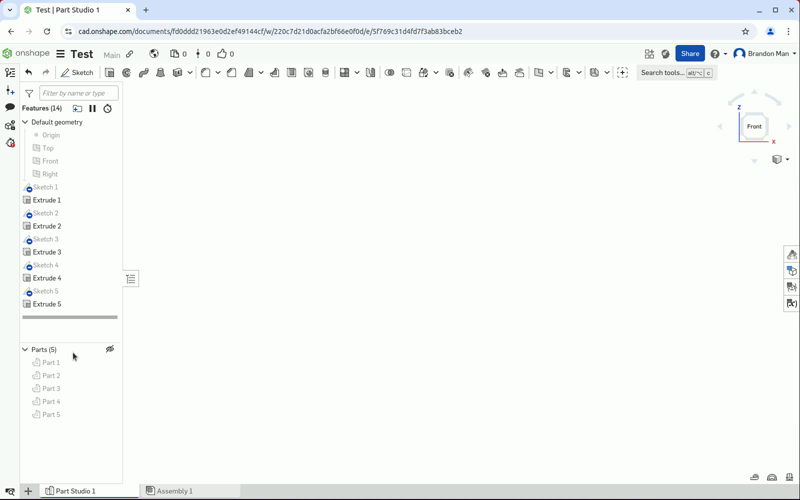
key(shift+y)
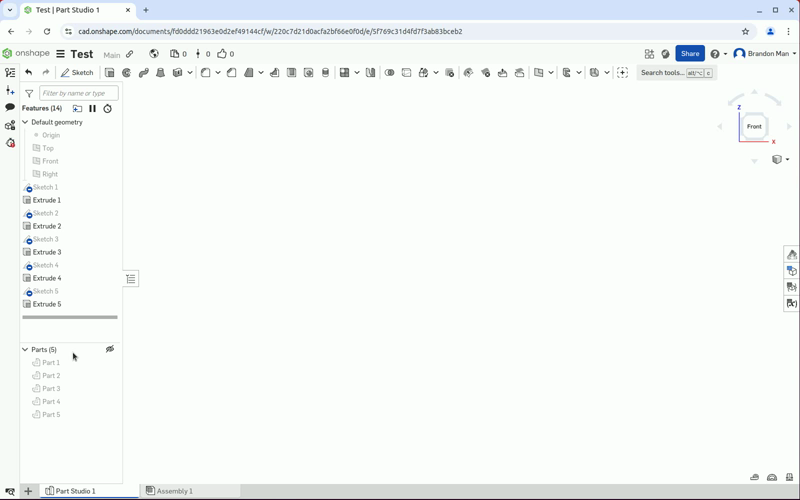
key(shift+s)
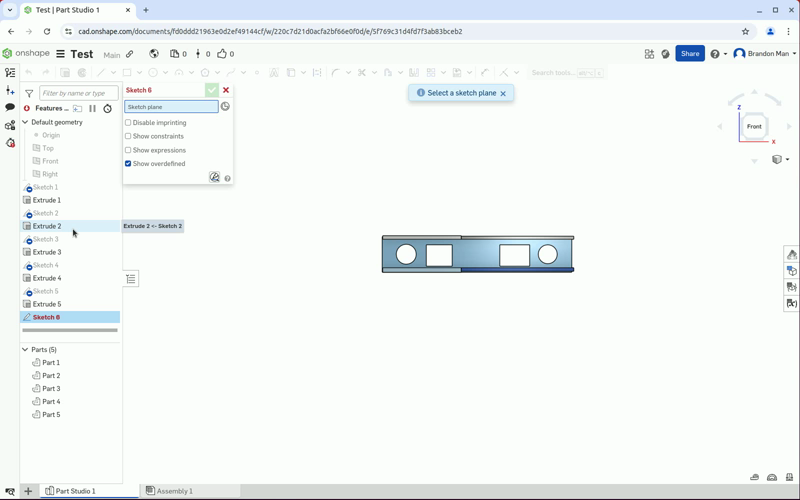
scroll(3)
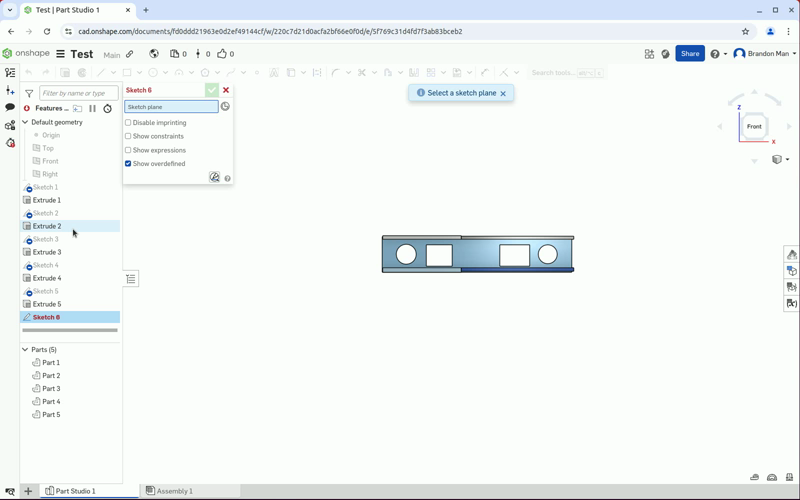
mouse_move(73, 163)
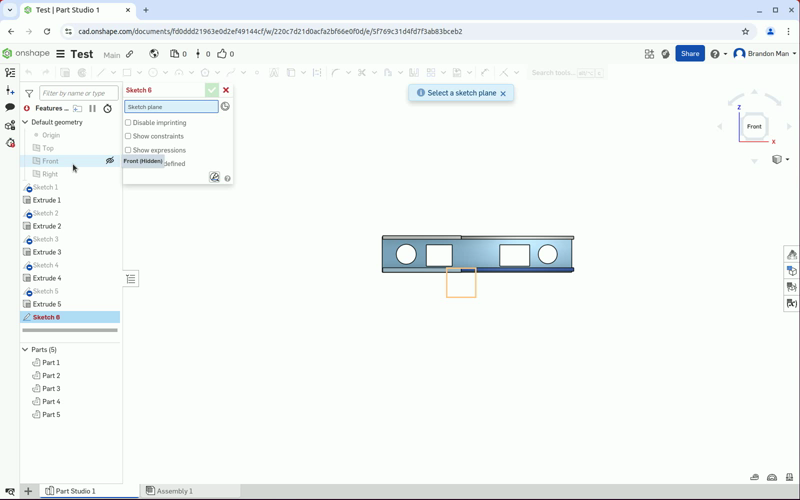
click(73, 163)
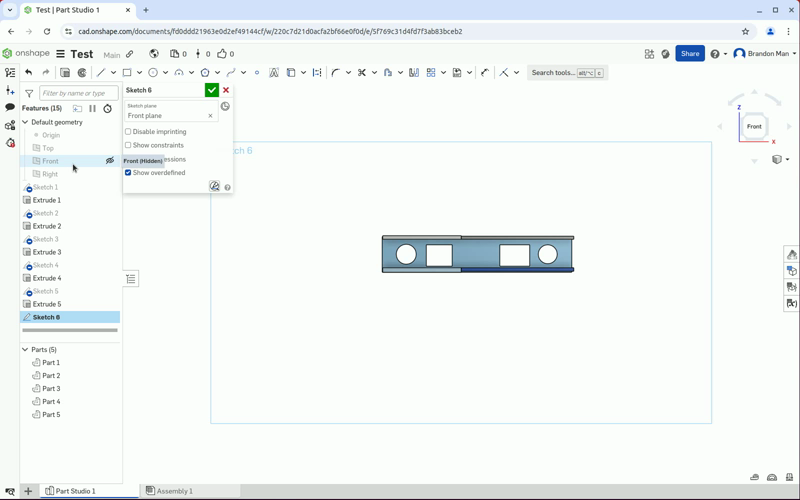
mouse_move(73, 352)
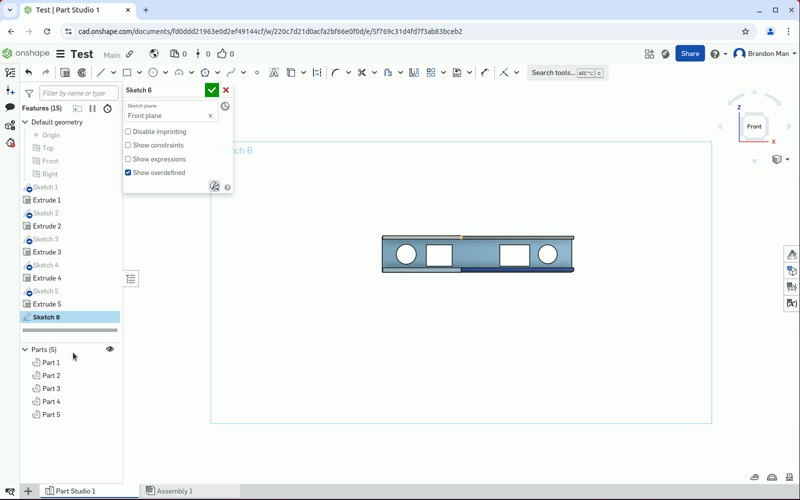
key(y)
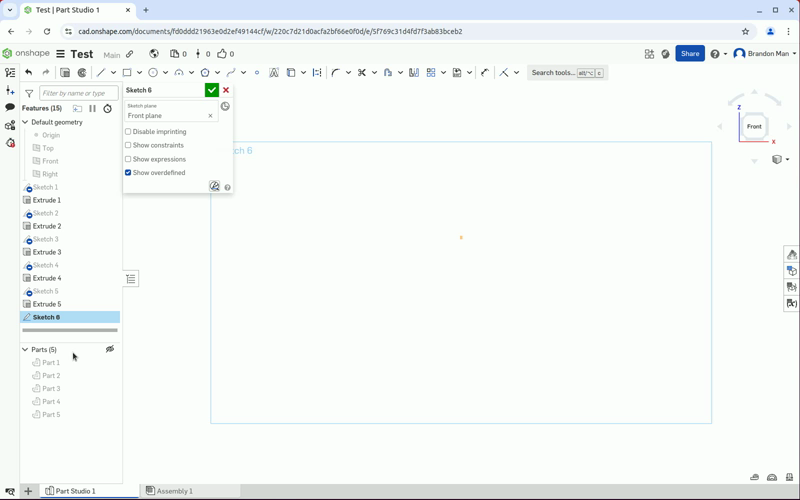
key(l)
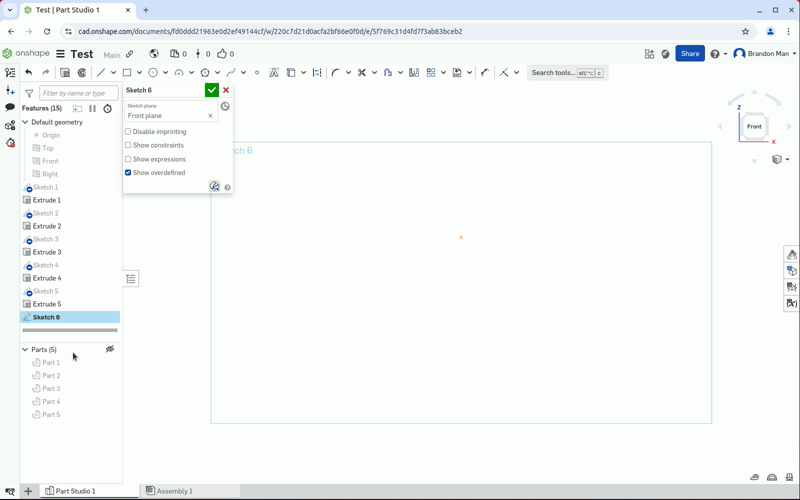
key_down(shift)
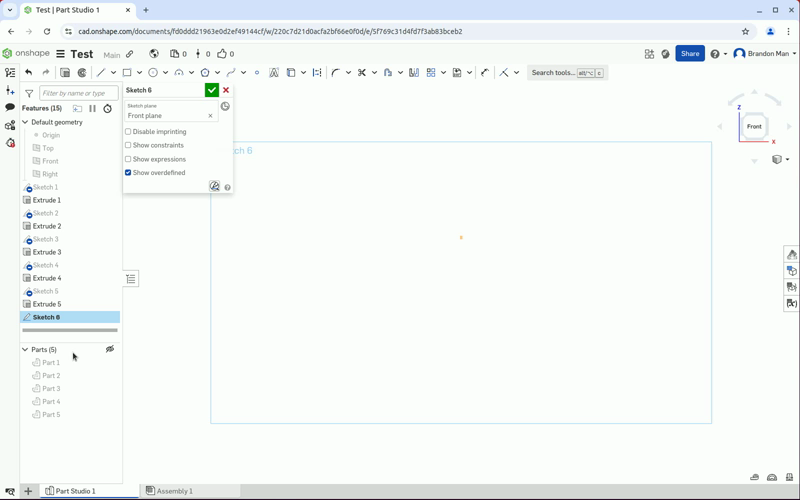
mouse_move(460, 246)
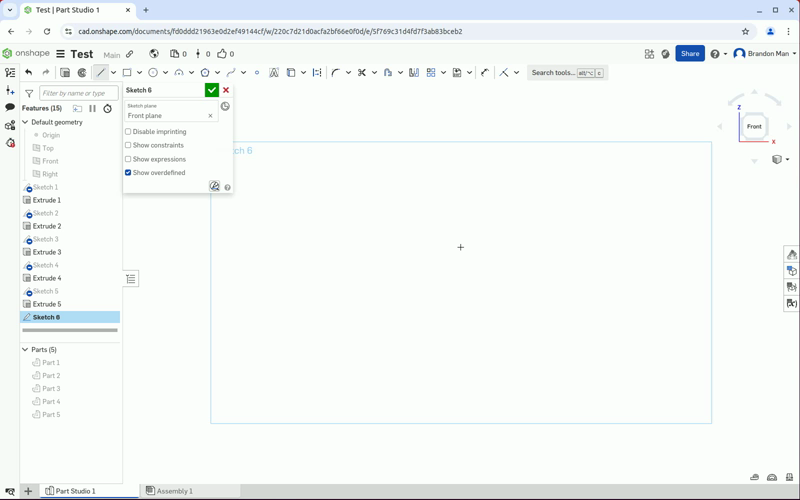
click(460, 246)
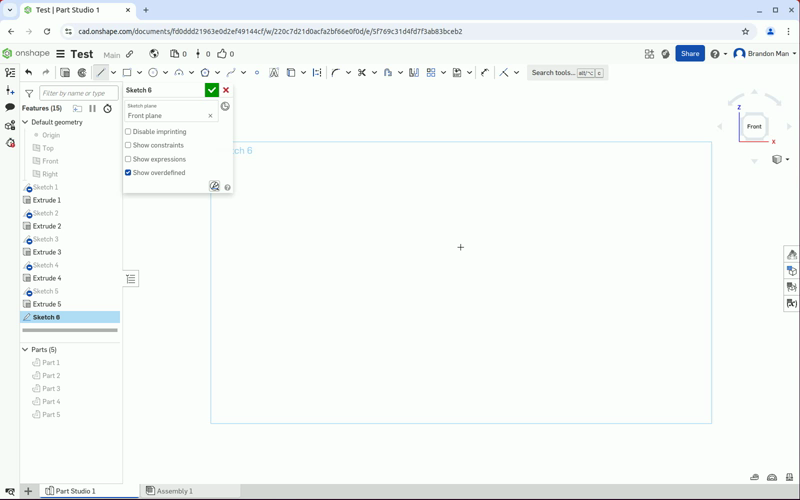
key_up(shift)
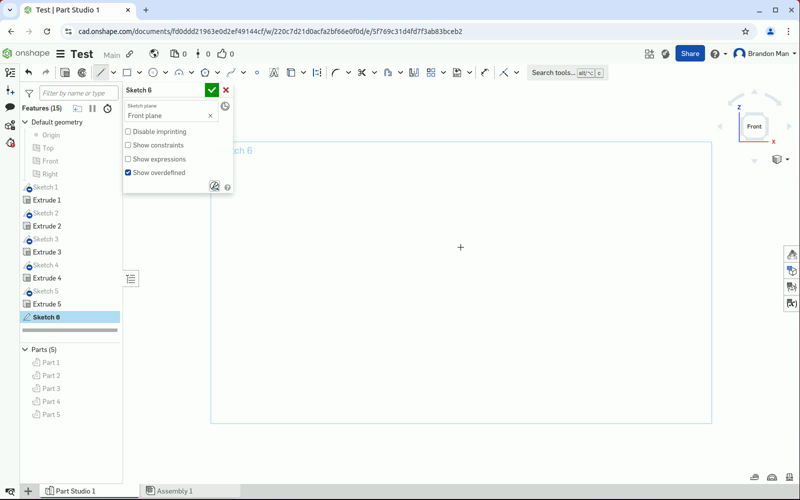
key_down(shift)
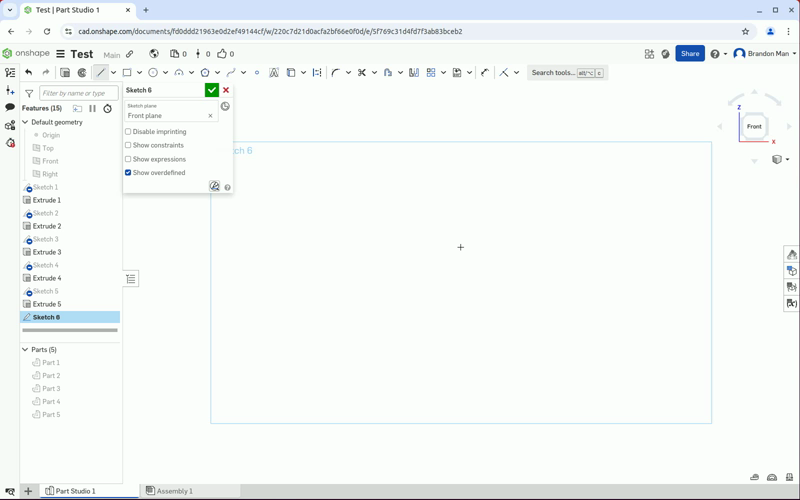
mouse_move(490, 246)
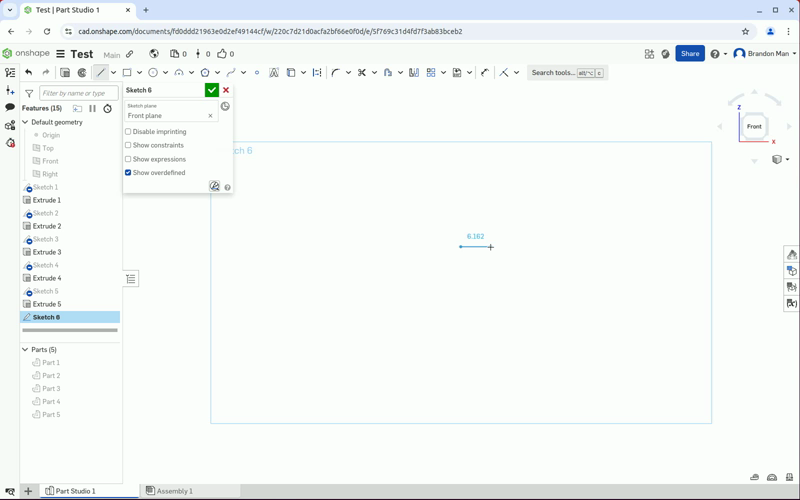
mouse_move(492, 246)
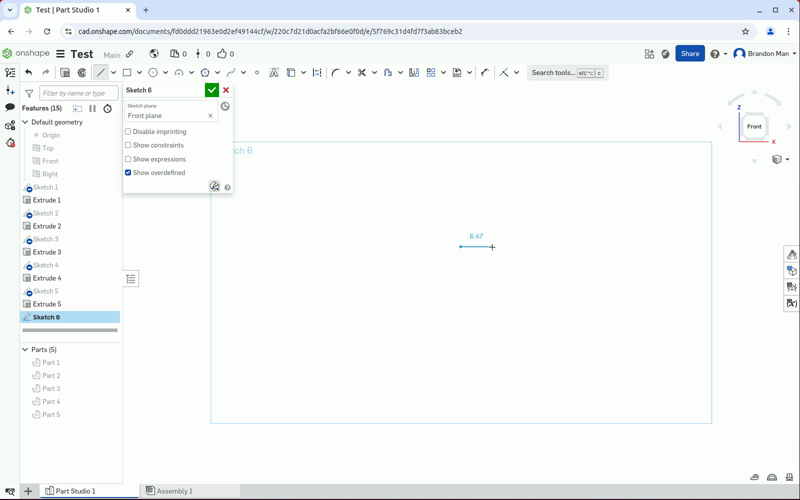
click(492, 246)
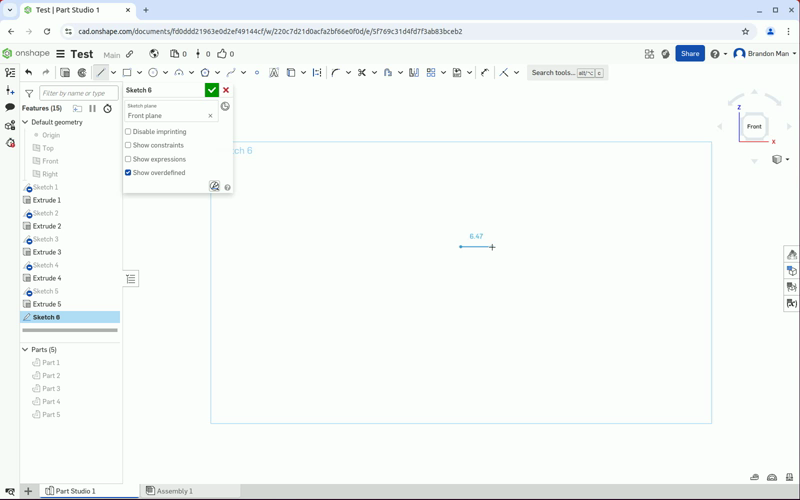
key_up(shift)
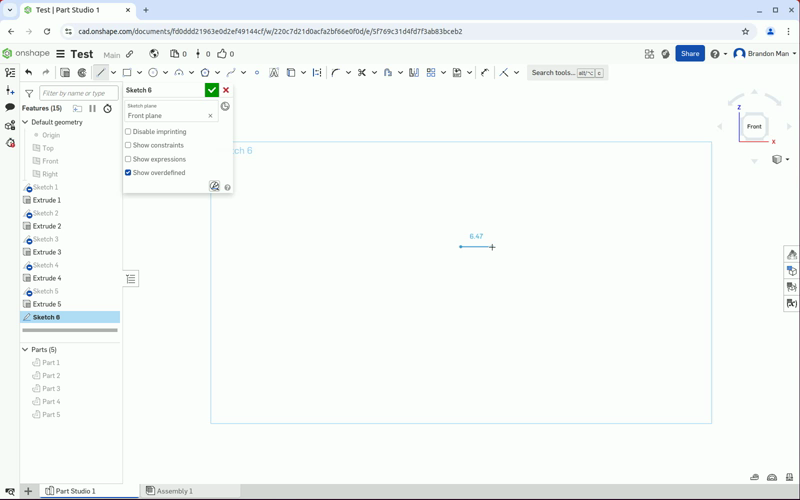
key_down(shift)
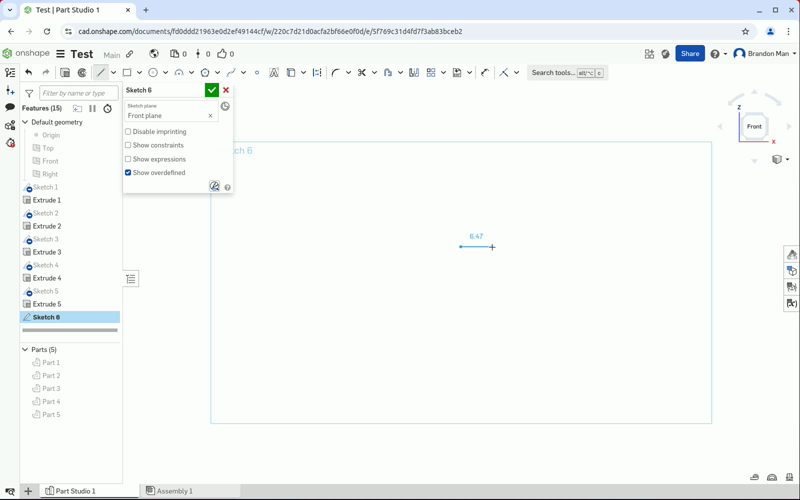
mouse_move(522, 246)
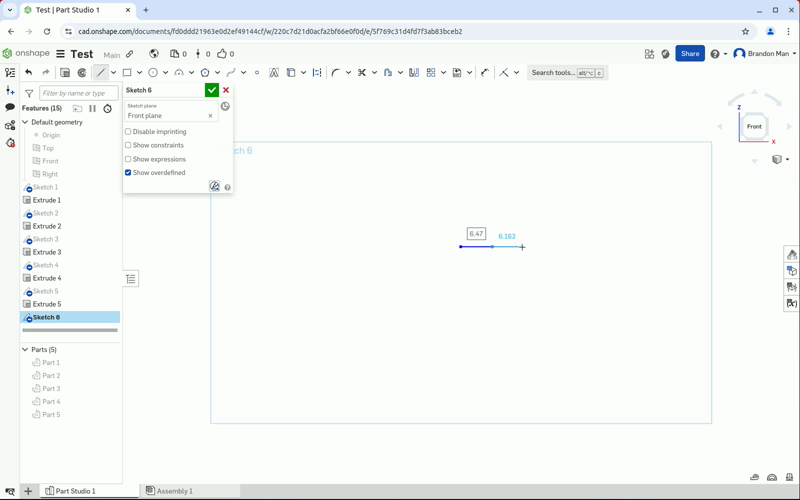
mouse_move(492, 240)
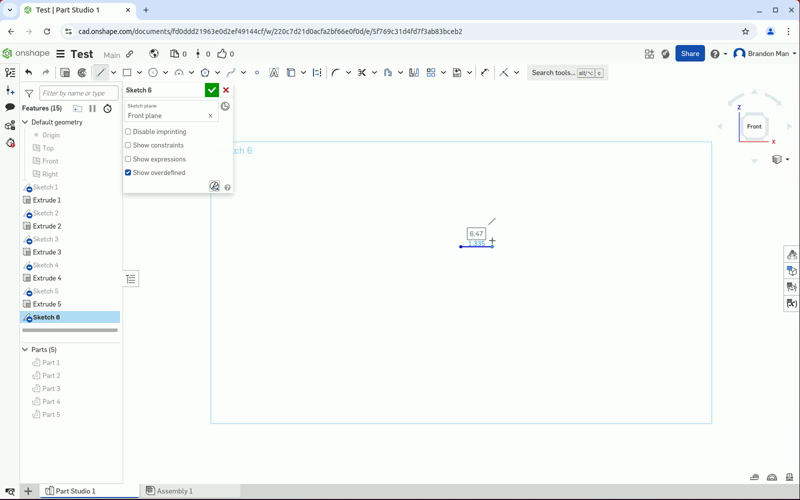
scroll(6)
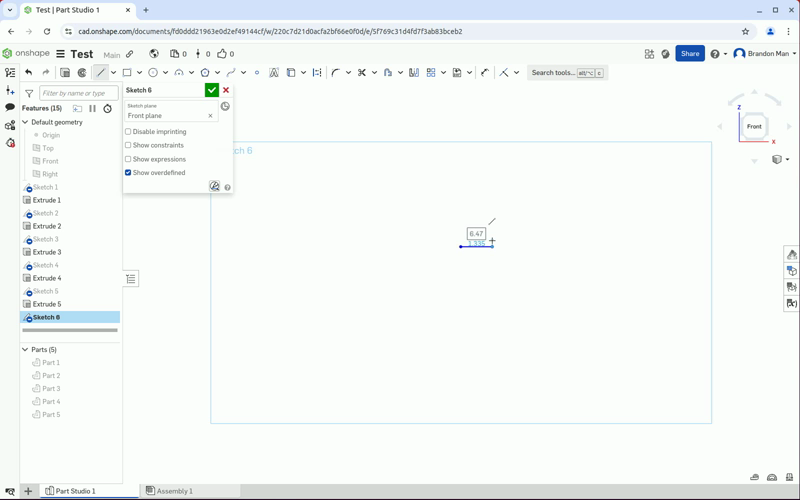
scroll(6)
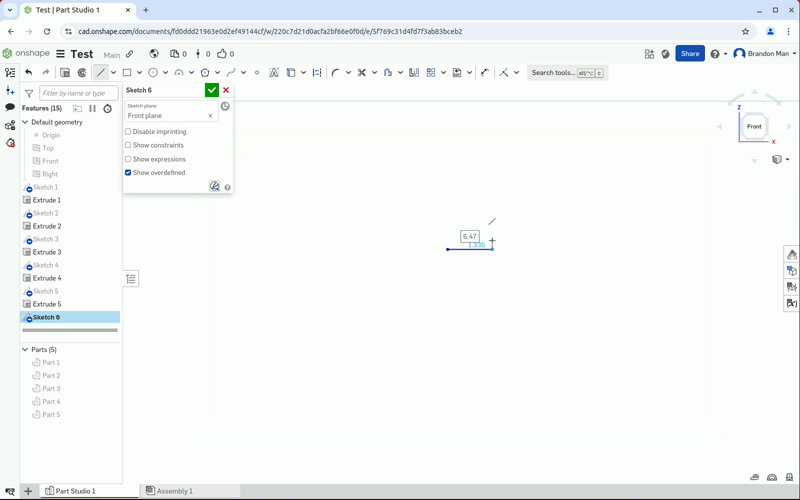
scroll(6)
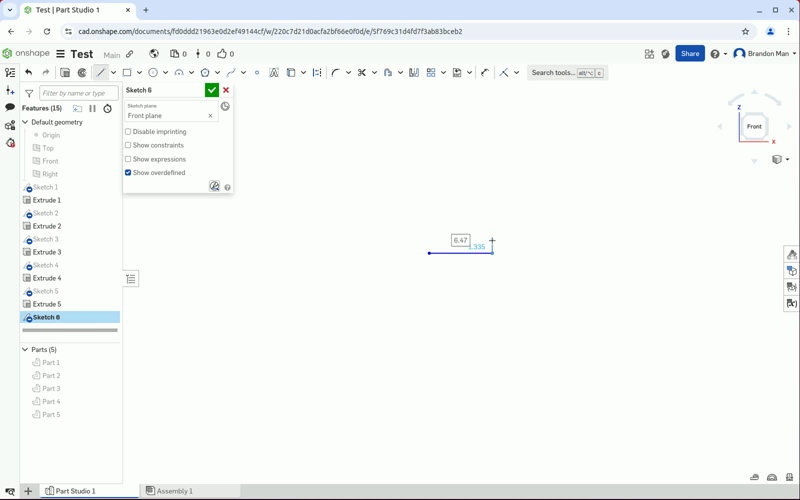
scroll(6)
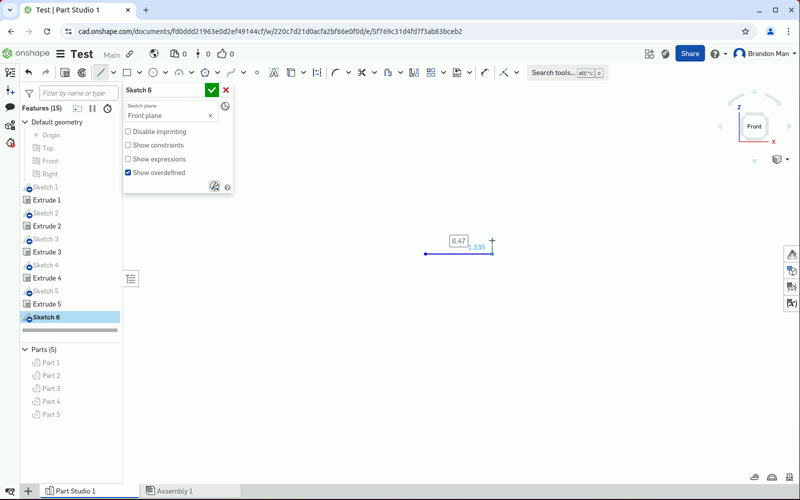
scroll(6)
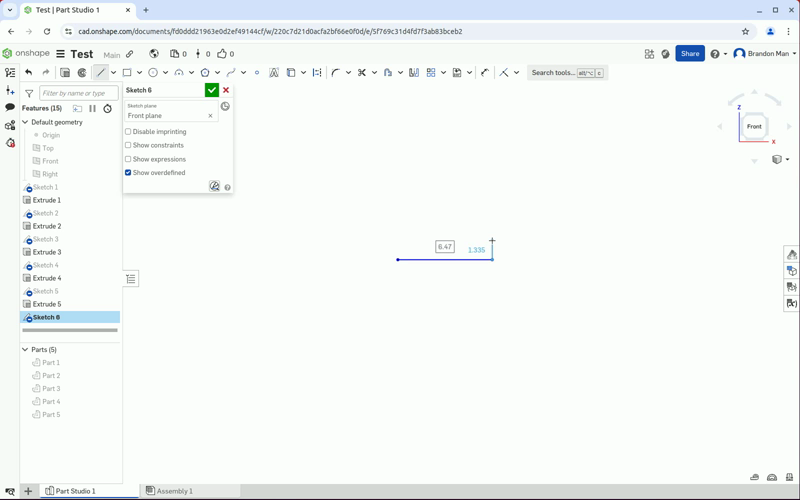
scroll(6)
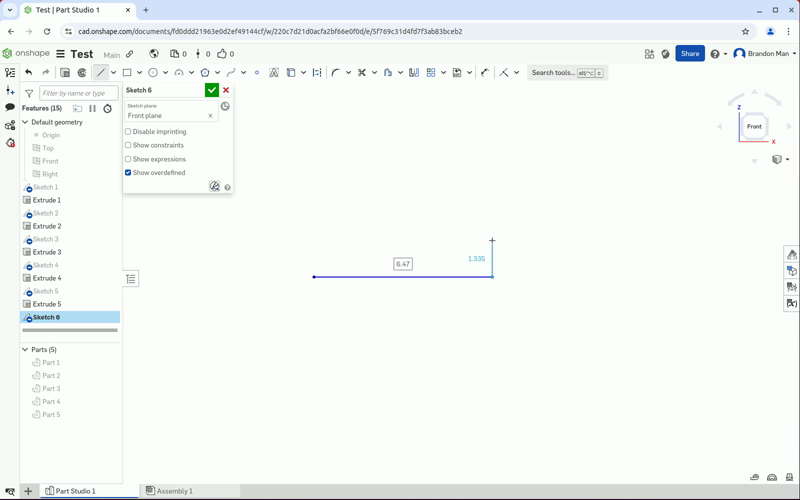
scroll(6)
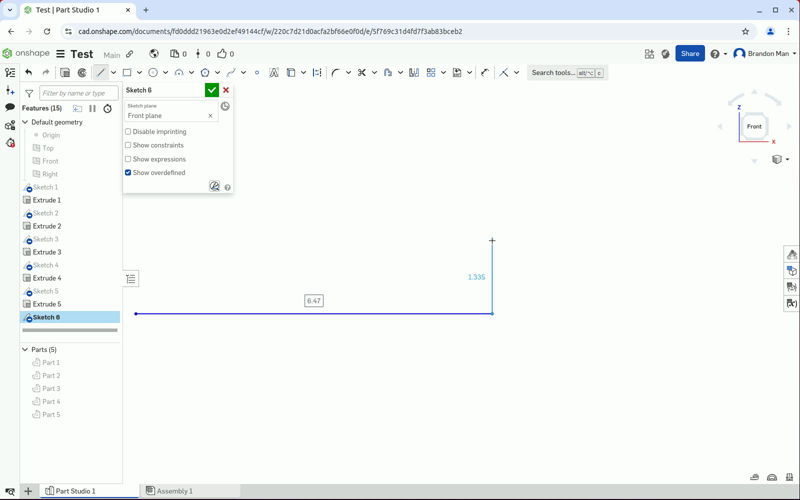
click(492, 240)
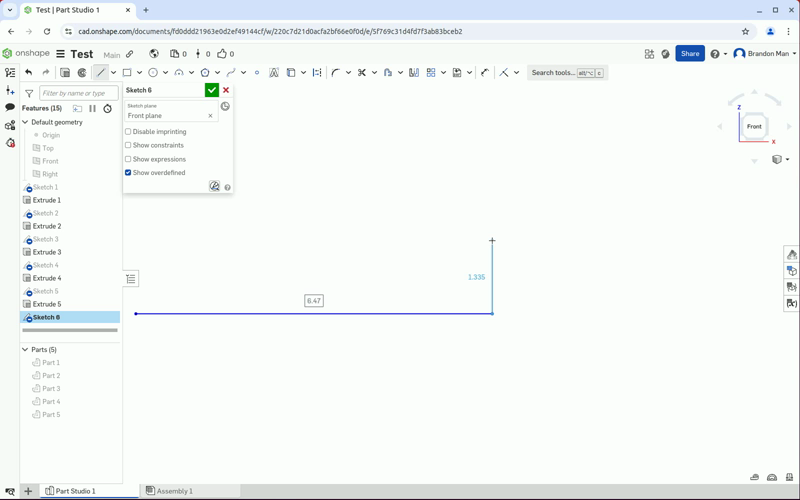
scroll(-6)
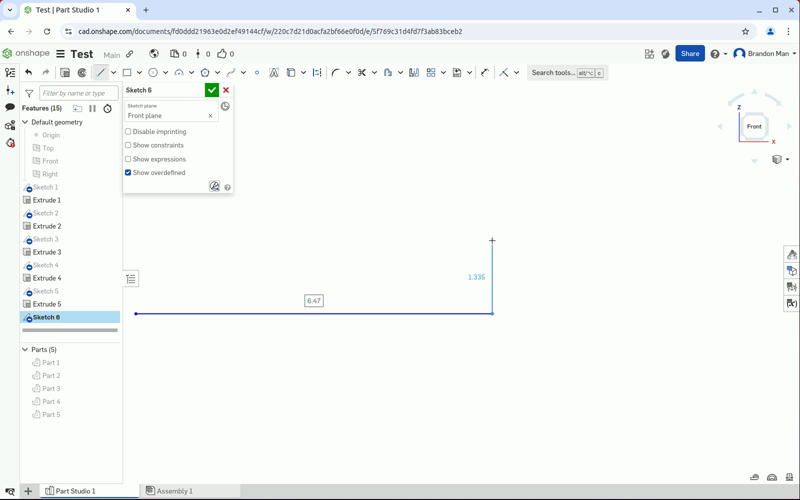
scroll(-6)
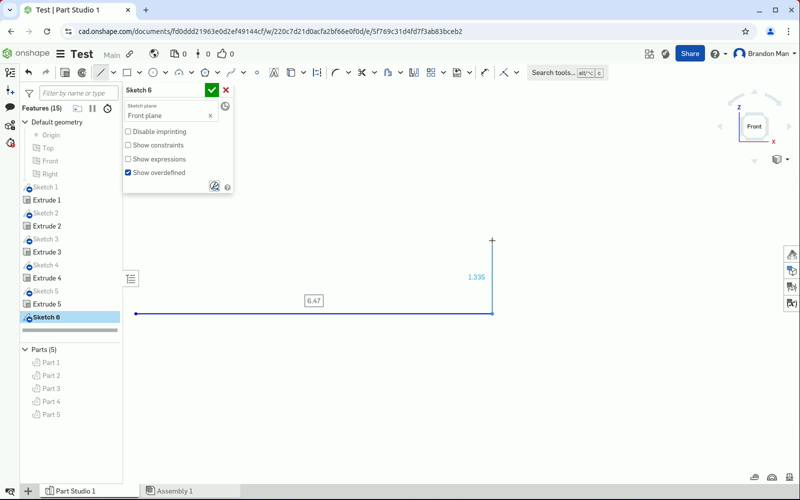
scroll(-6)
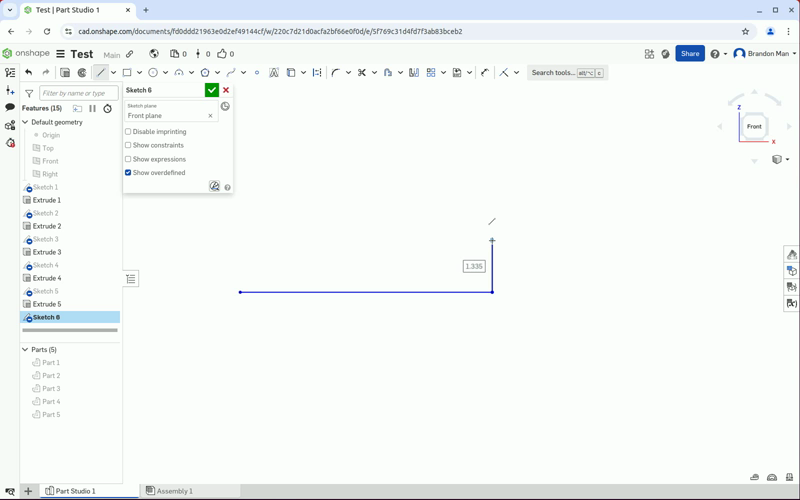
scroll(-6)
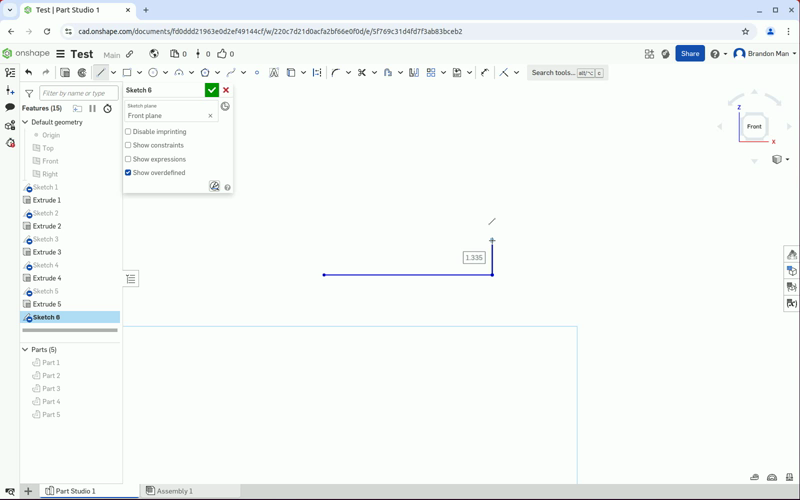
scroll(-6)
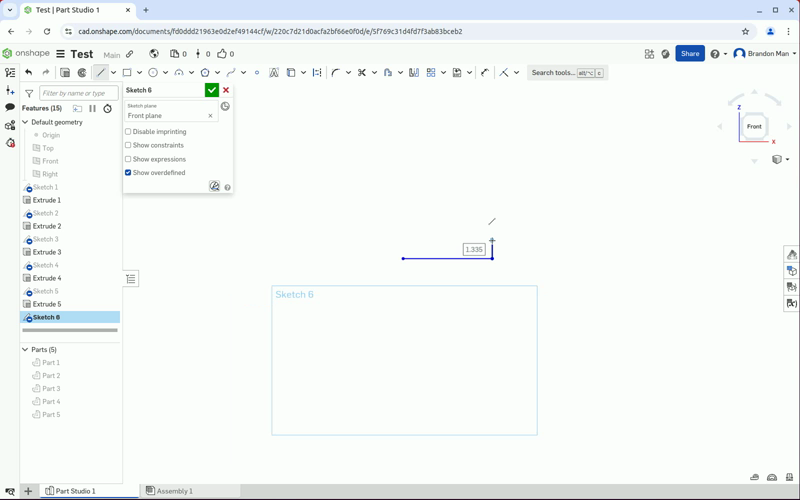
scroll(-6)
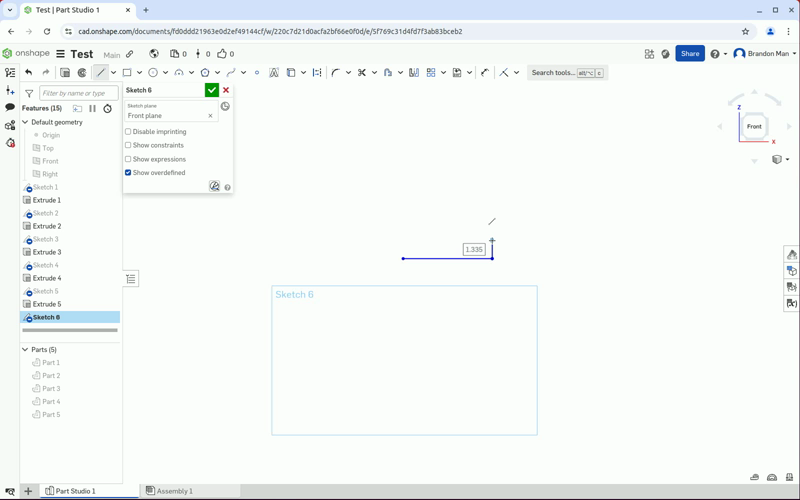
scroll(-6)
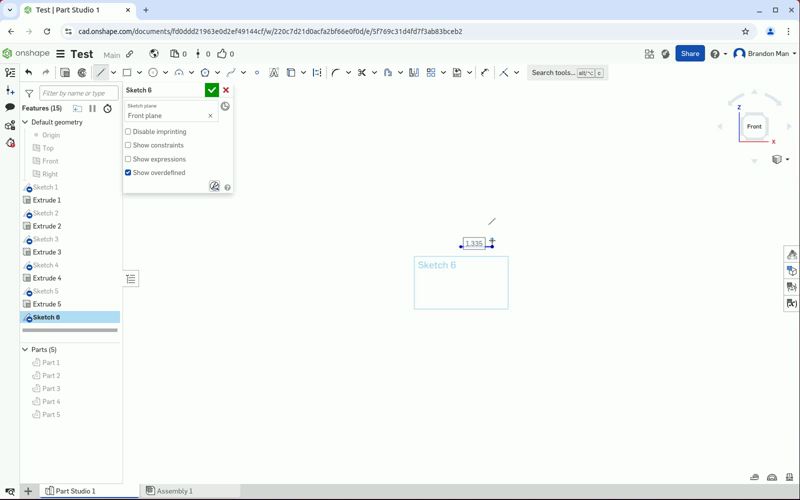
key_up(shift)
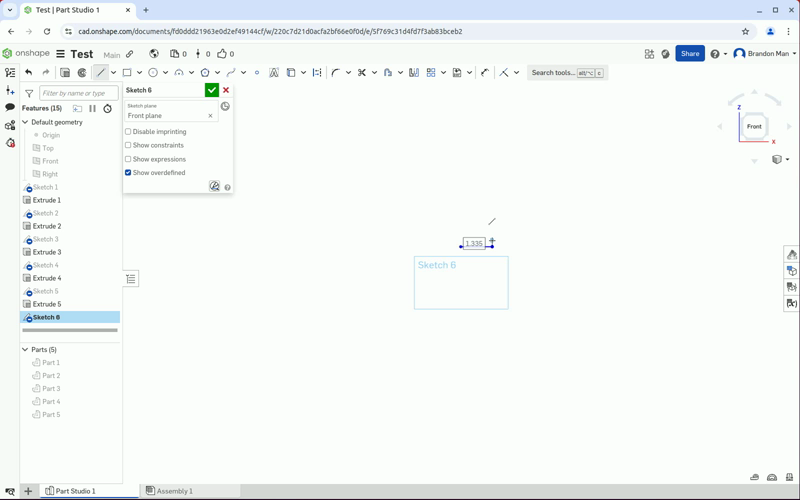
key_down(shift)
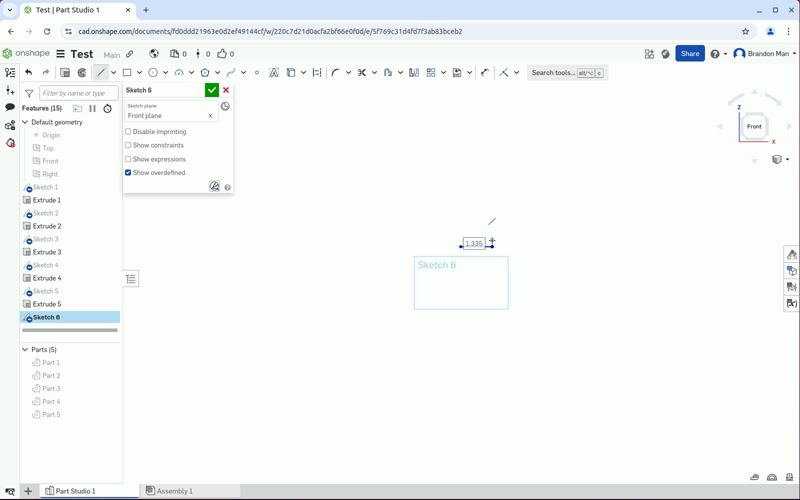
mouse_move(522, 240)
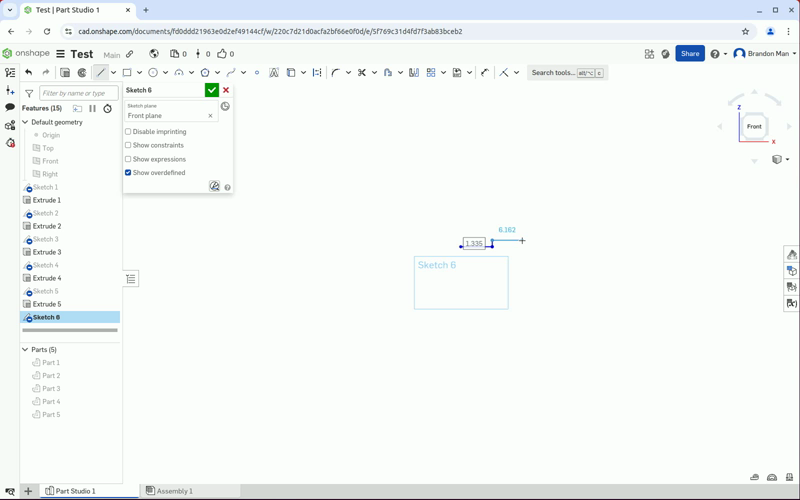
mouse_move(460, 240)
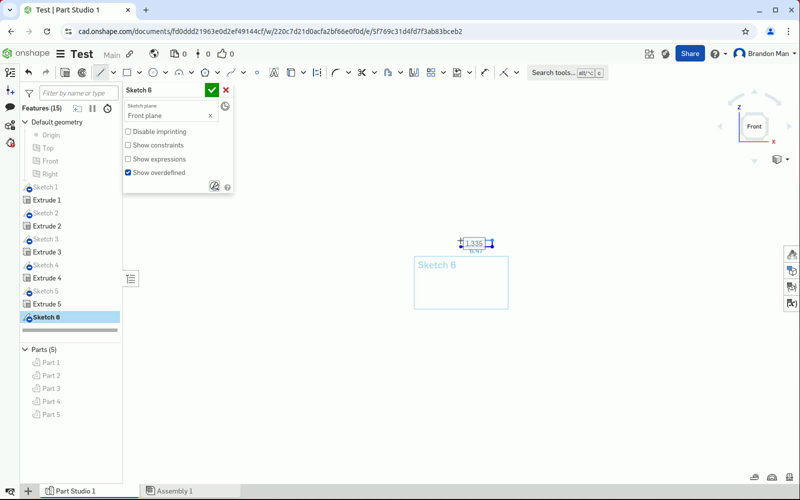
click(460, 240)
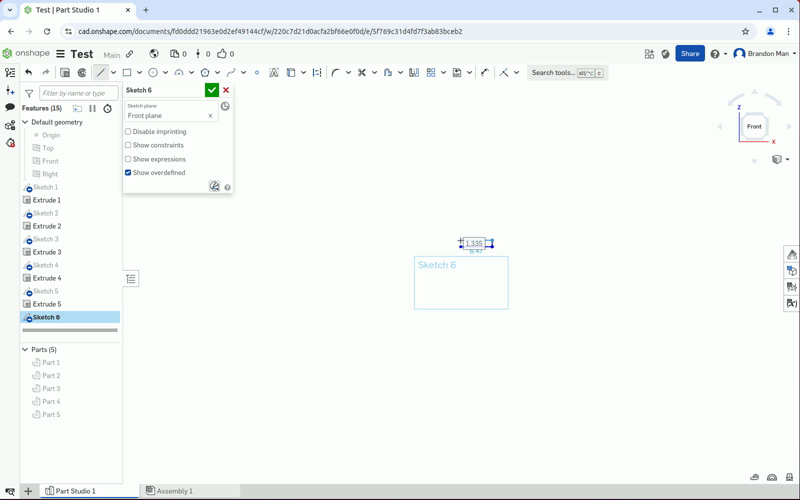
key_up(shift)
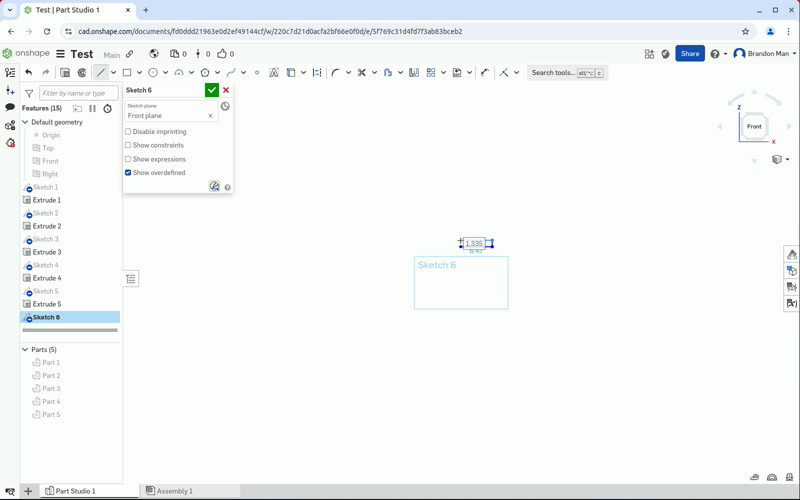
mouse_move(490, 240)
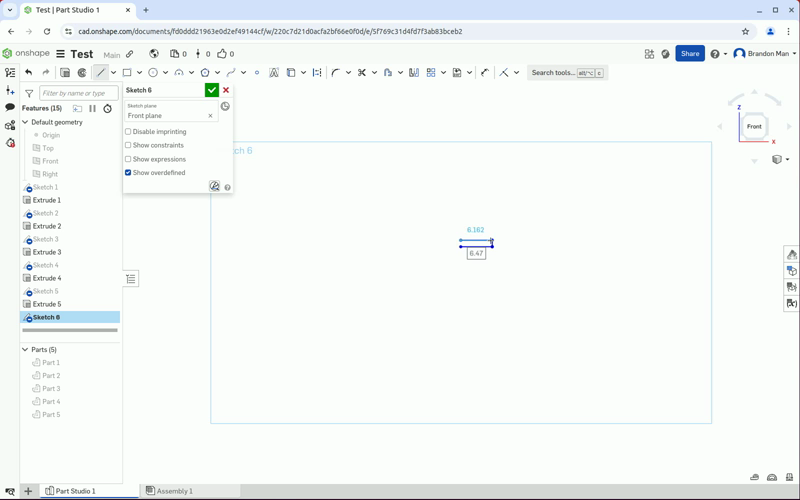
key_down(shift)
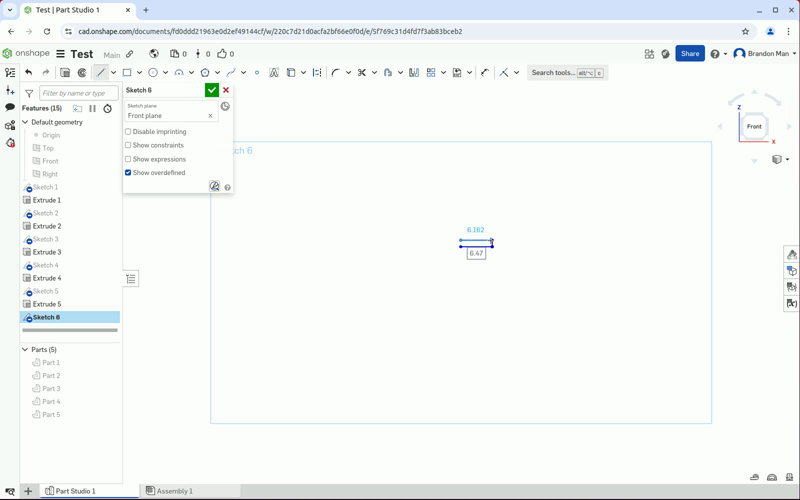
mouse_move(460, 246)
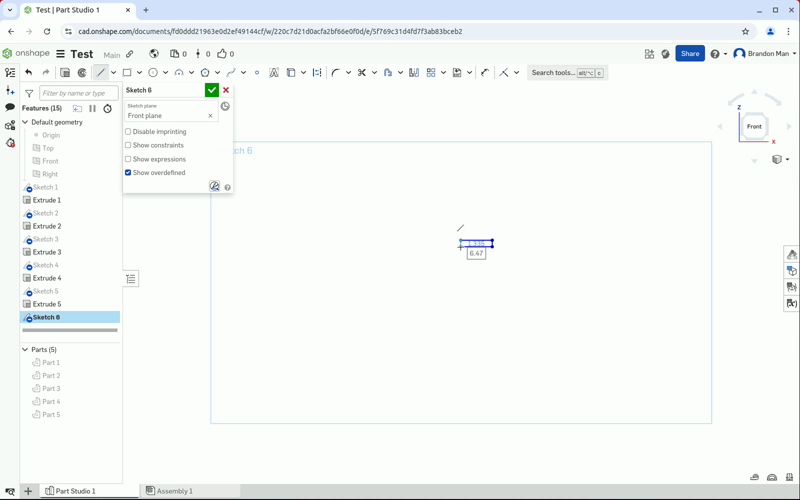
scroll(6)
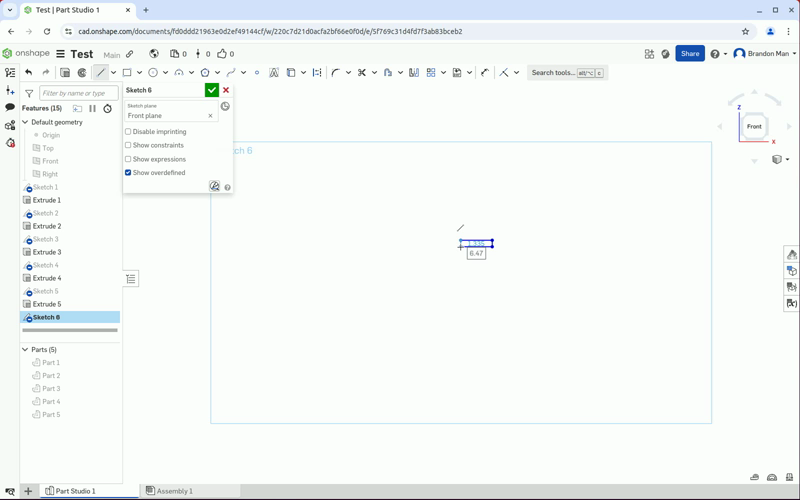
scroll(6)
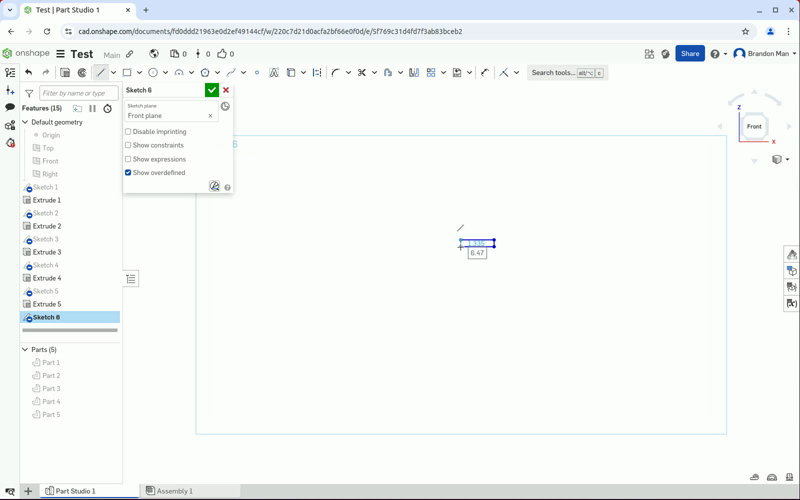
scroll(6)
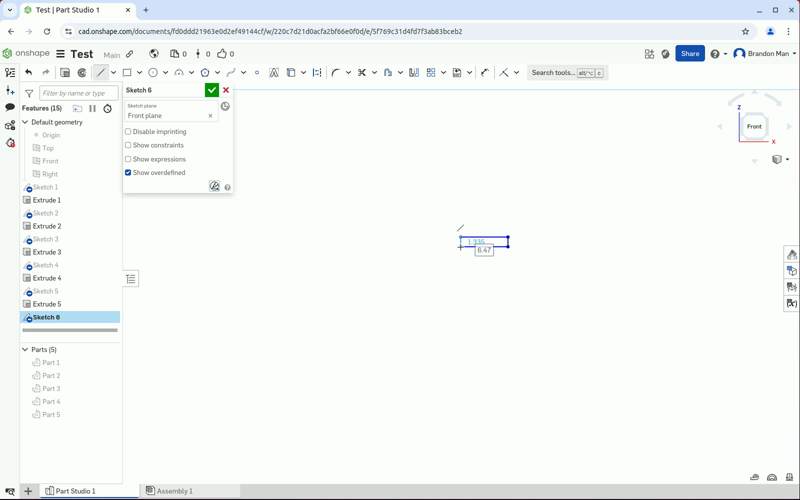
scroll(6)
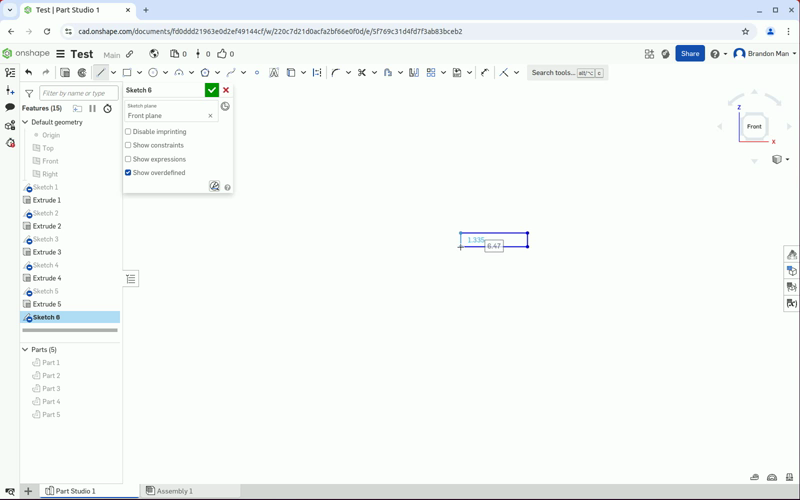
scroll(6)
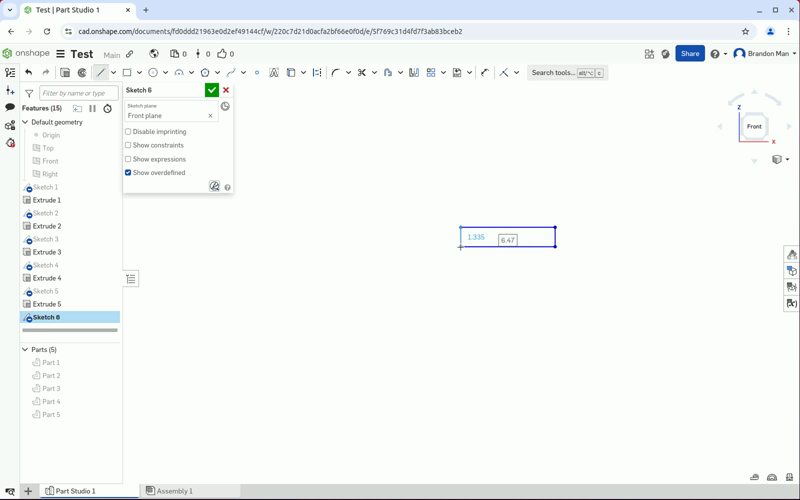
scroll(6)
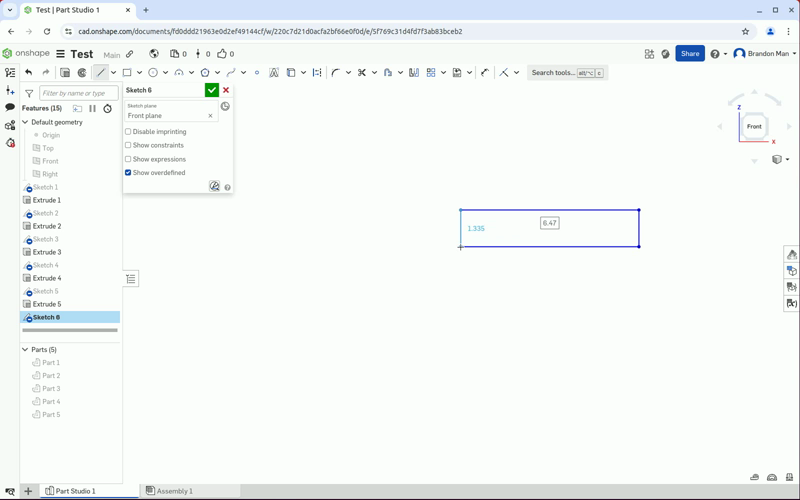
scroll(6)
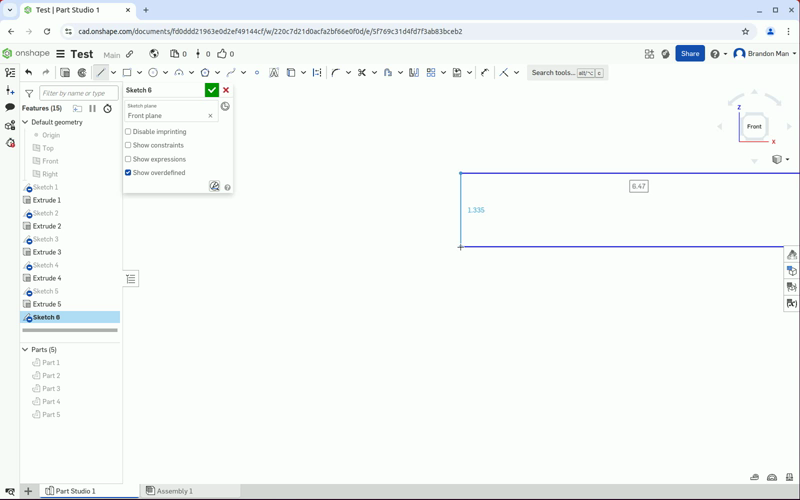
key_up(shift)
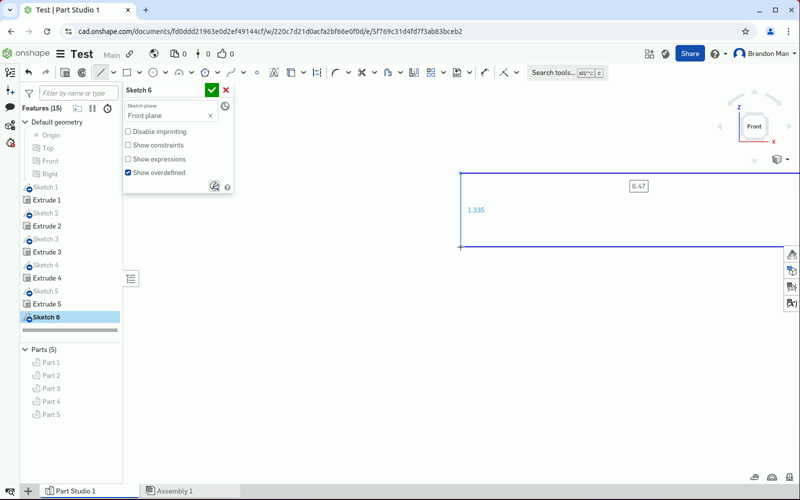
click(460, 246)
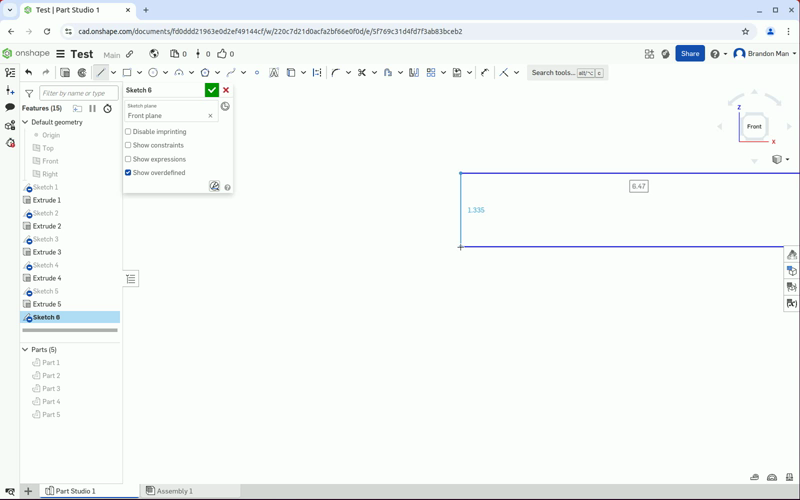
scroll(-6)
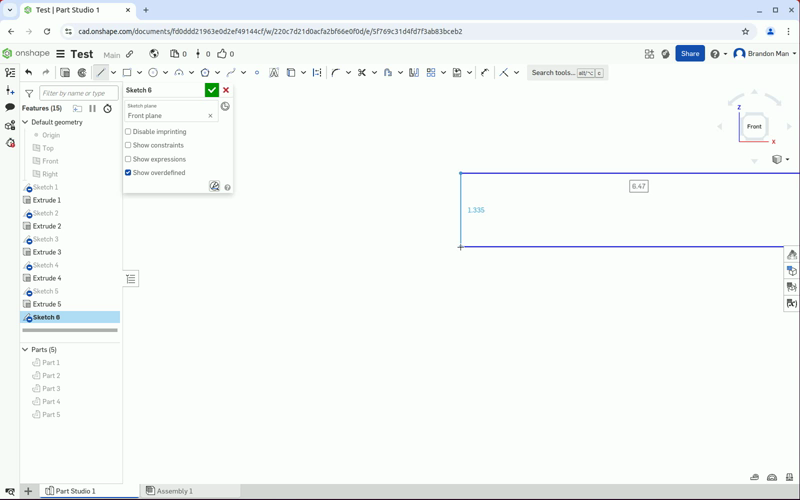
scroll(-6)
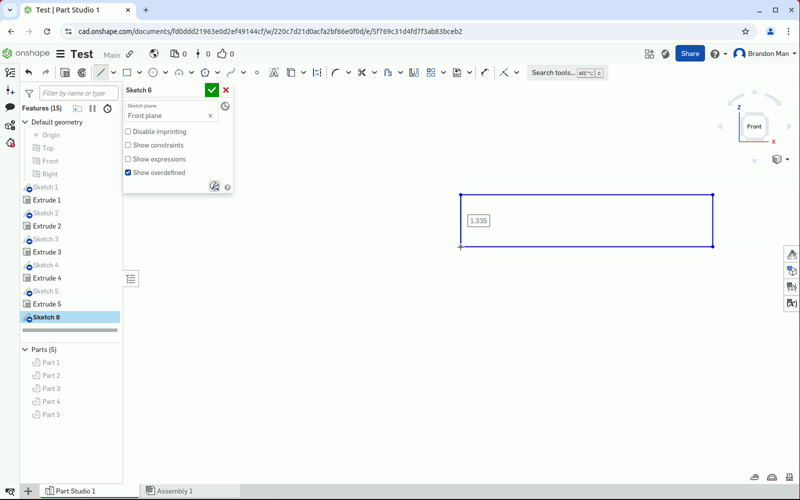
scroll(-6)
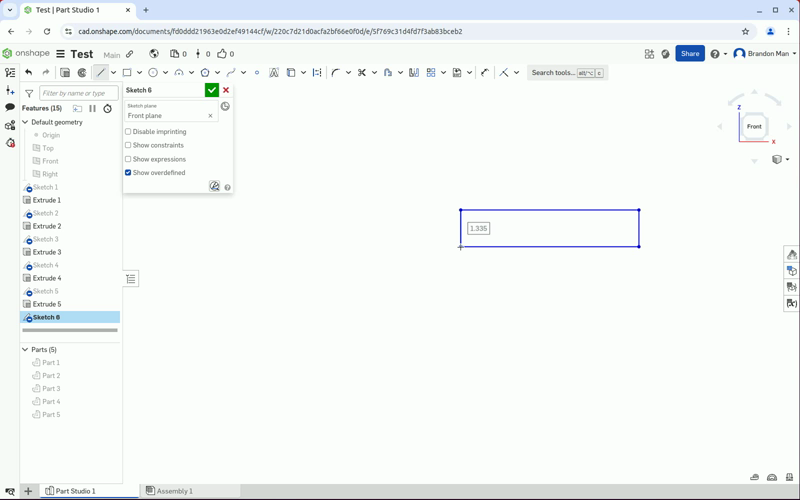
scroll(-6)
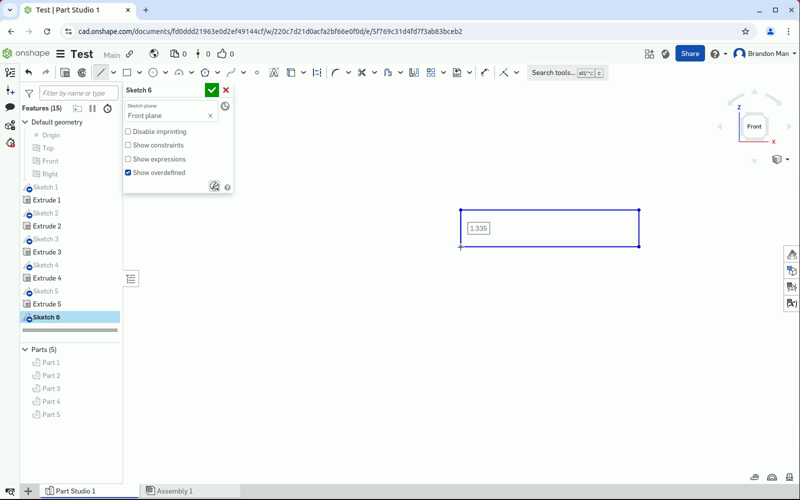
scroll(-6)
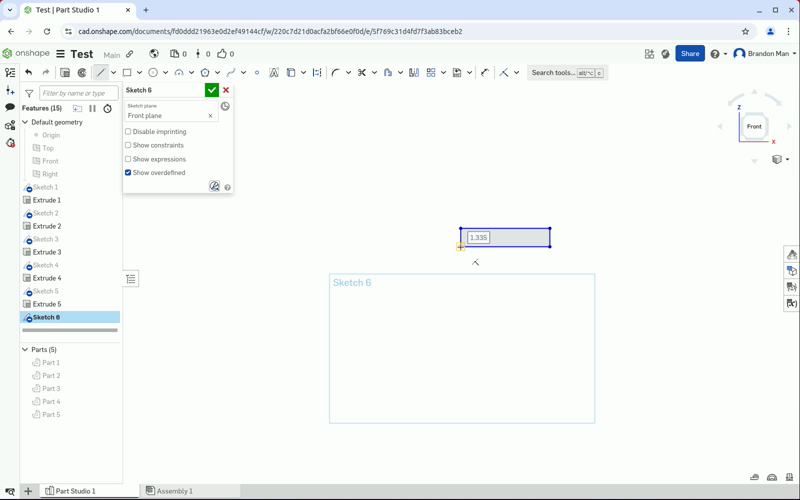
scroll(-6)
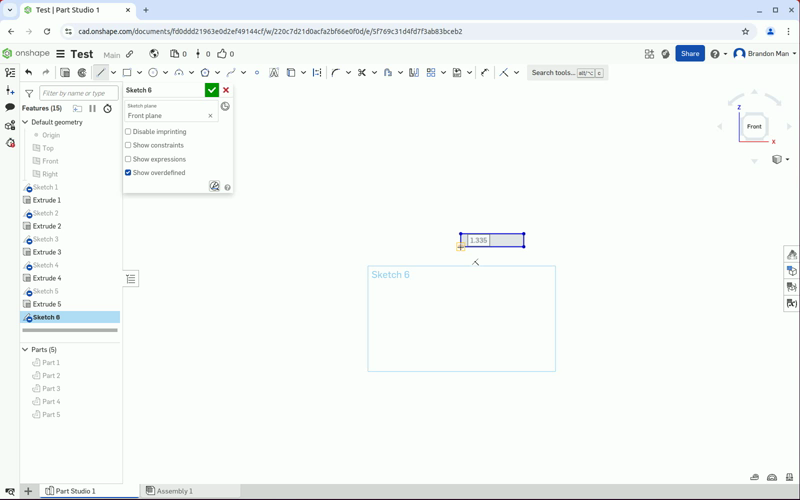
scroll(-6)
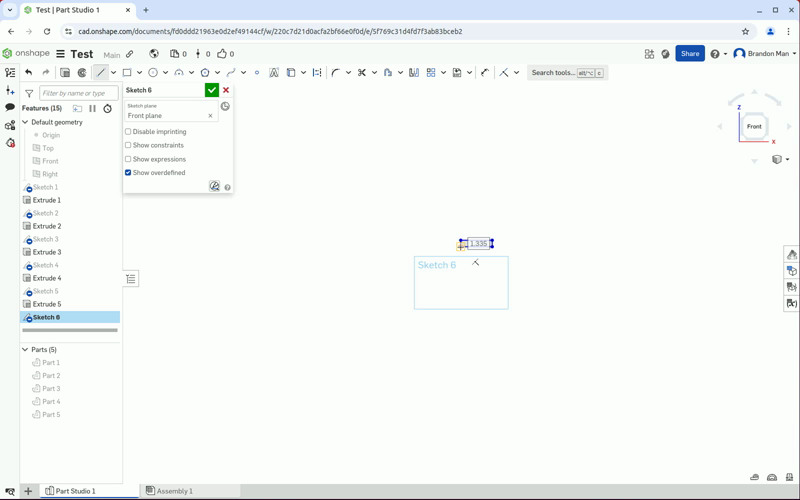
key(esc)
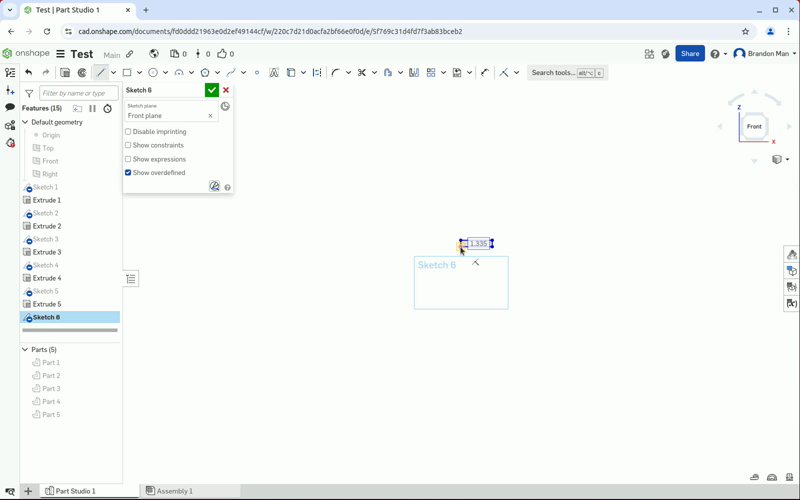
mouse_move(483, 241)
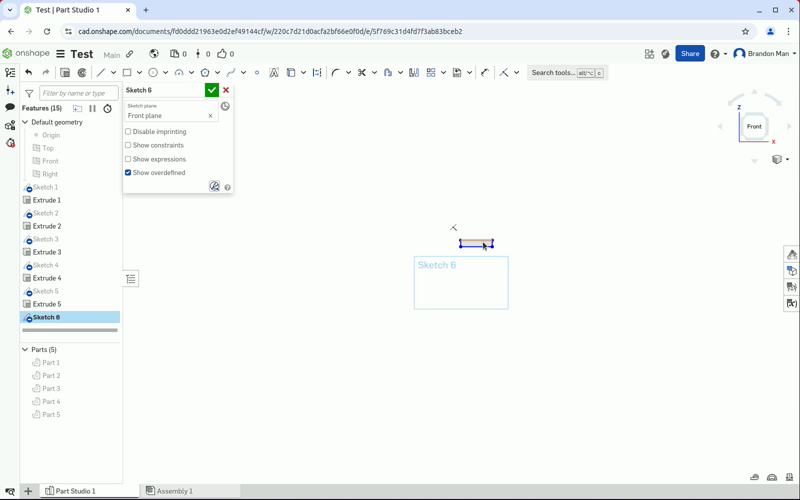
scroll(6)
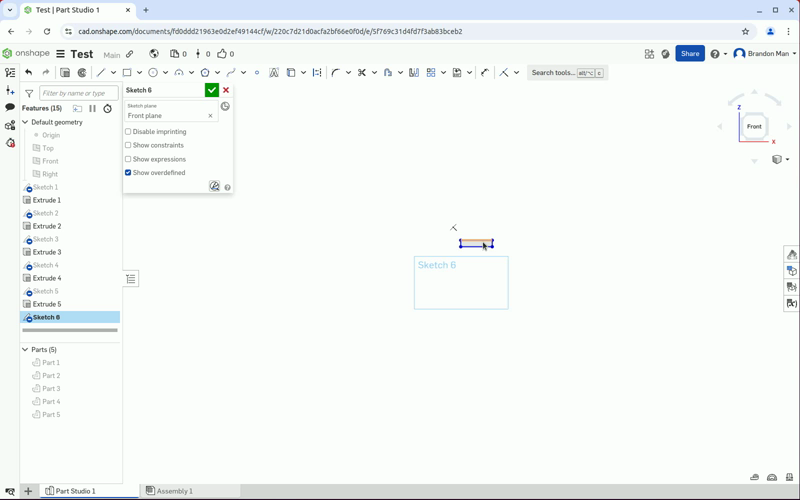
scroll(6)
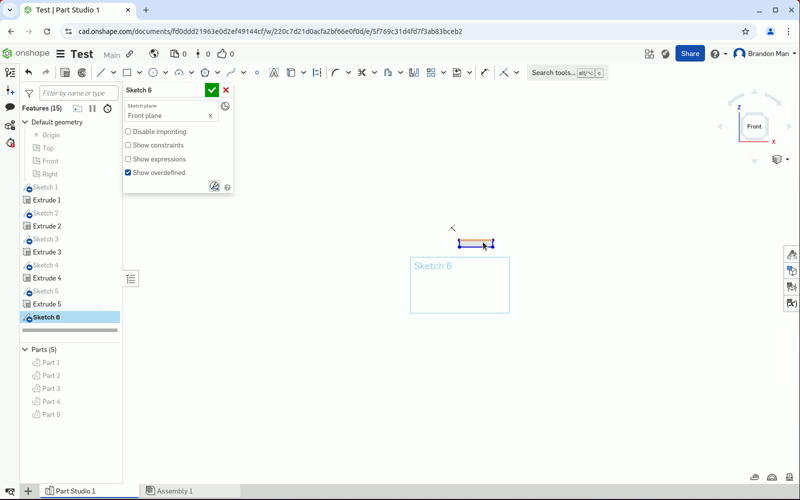
scroll(6)
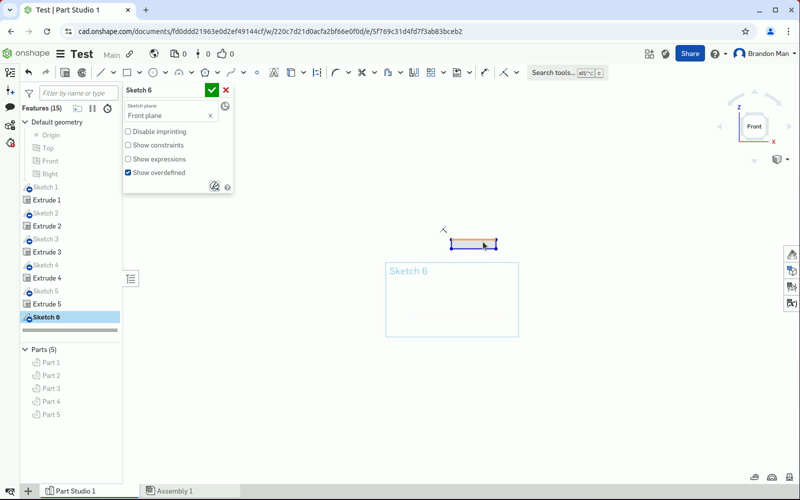
scroll(6)
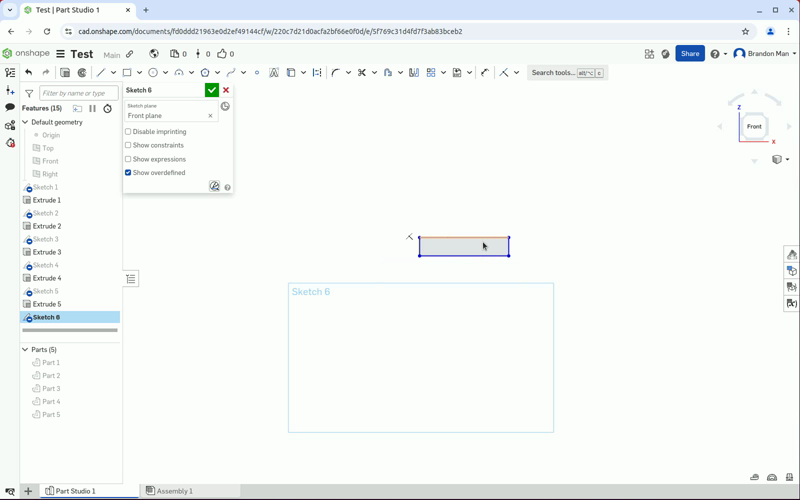
scroll(6)
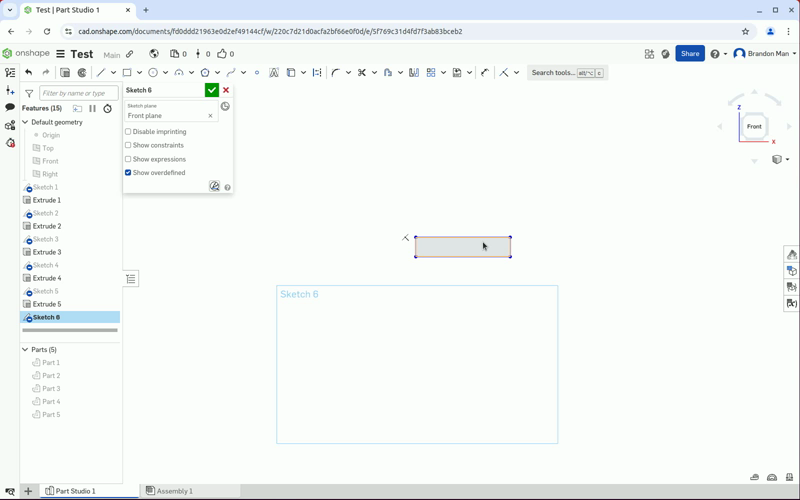
scroll(6)
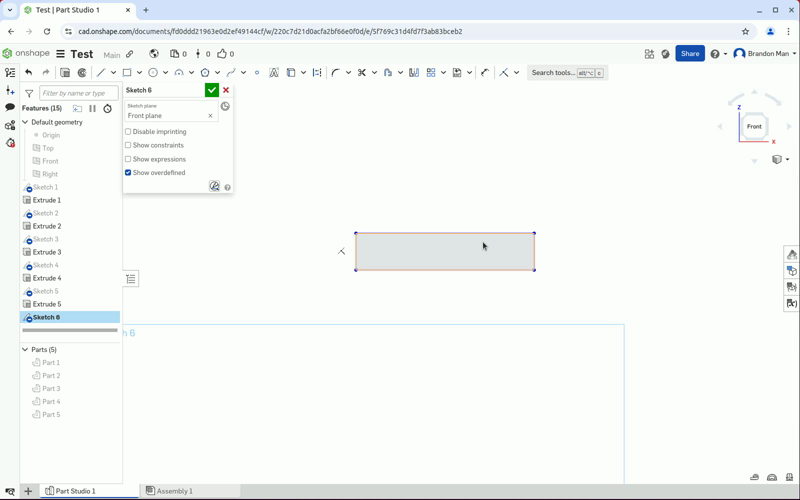
scroll(6)
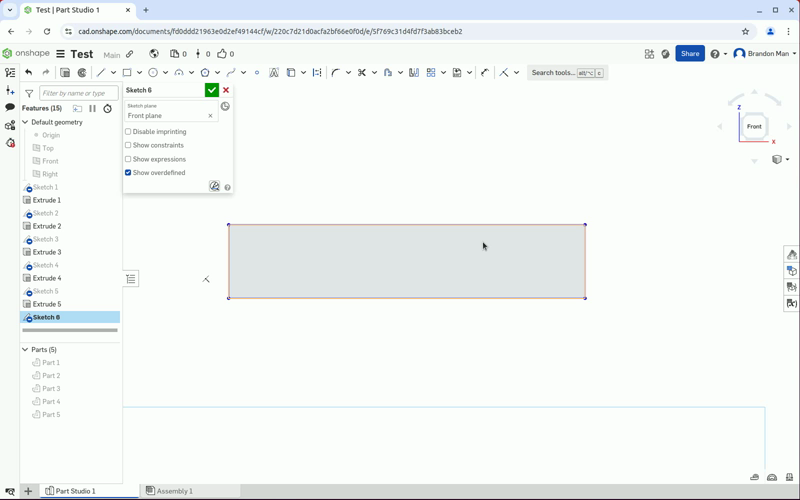
click(483, 241)
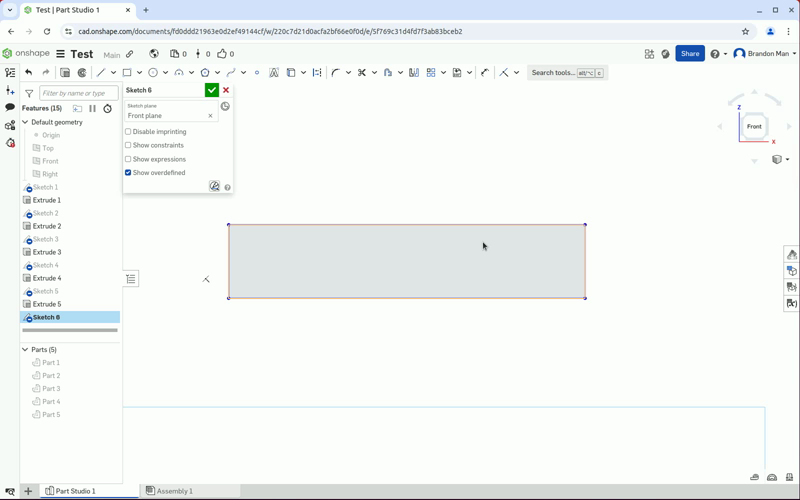
scroll(-6)
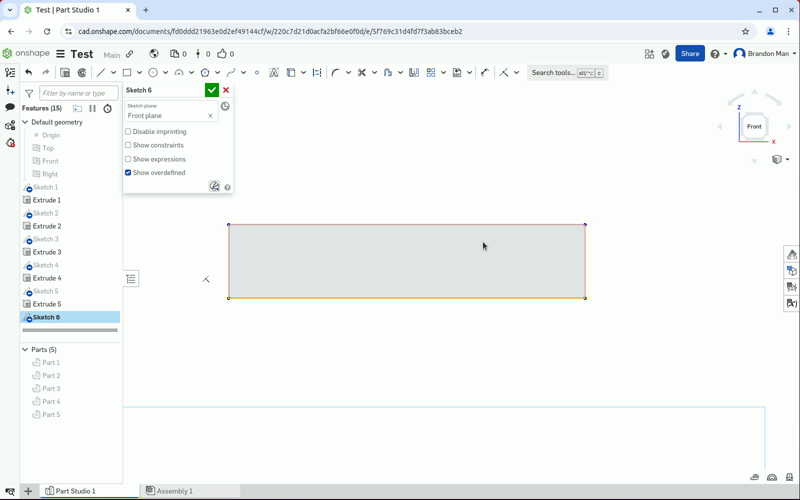
scroll(-6)
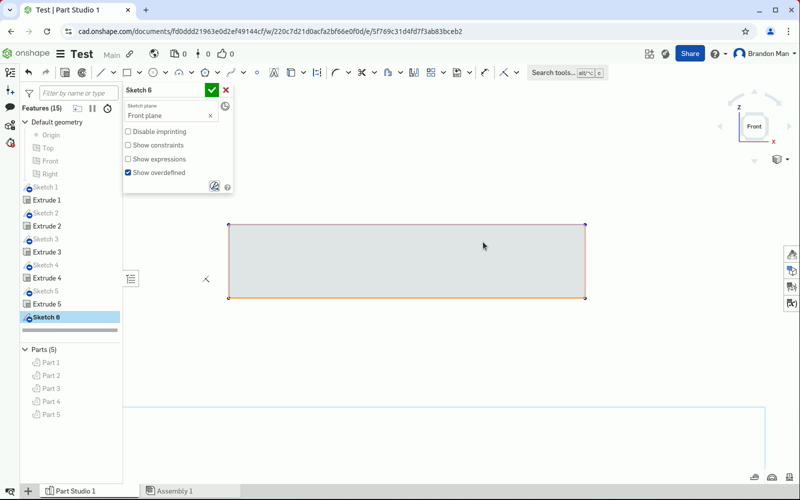
scroll(-6)
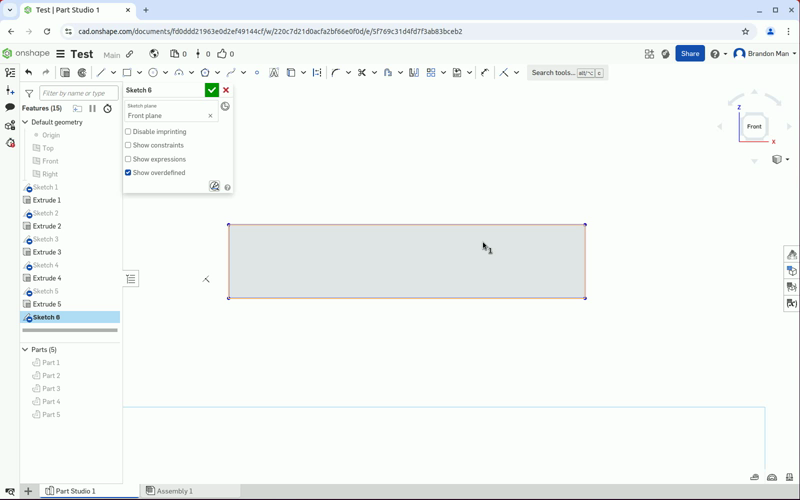
scroll(-6)
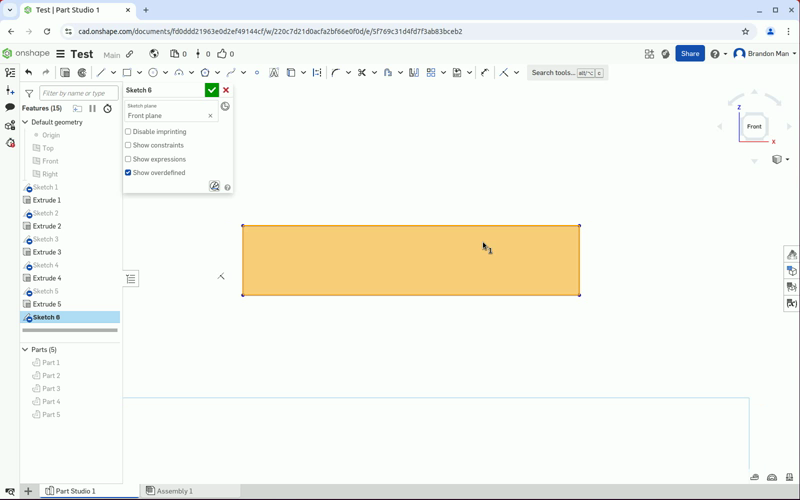
scroll(-6)
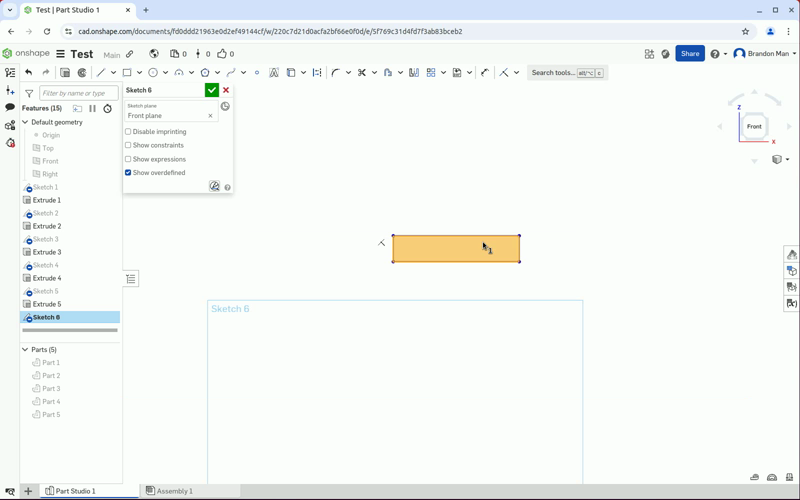
scroll(-6)
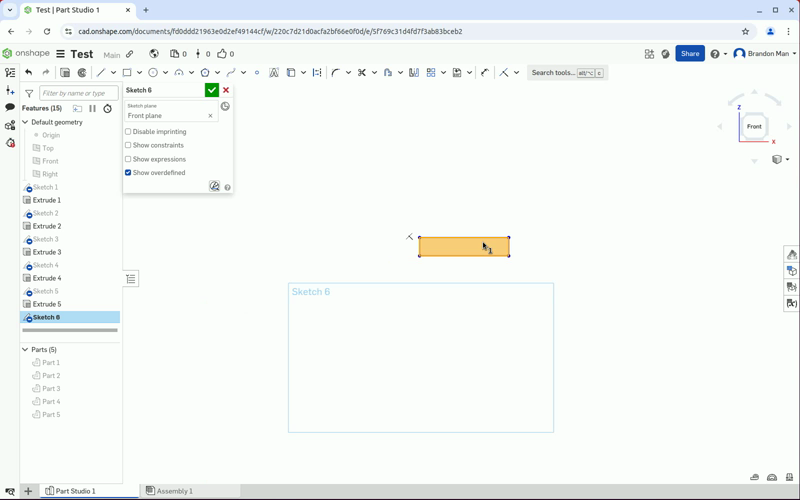
scroll(-6)
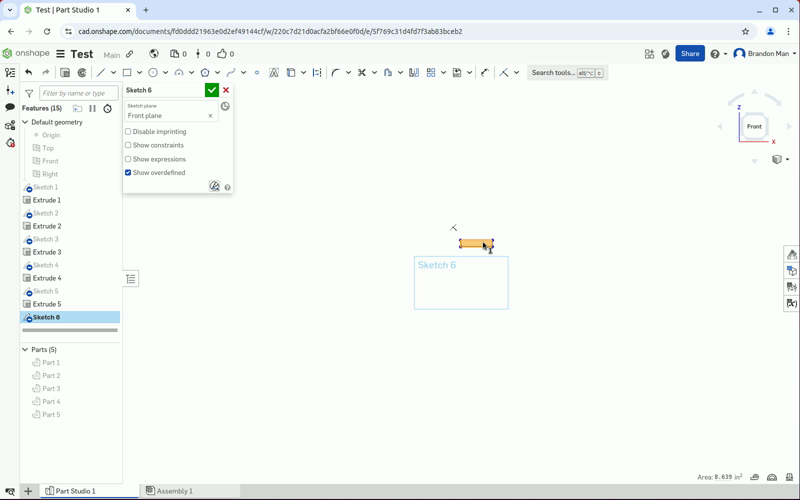
mouse_move(73, 352)
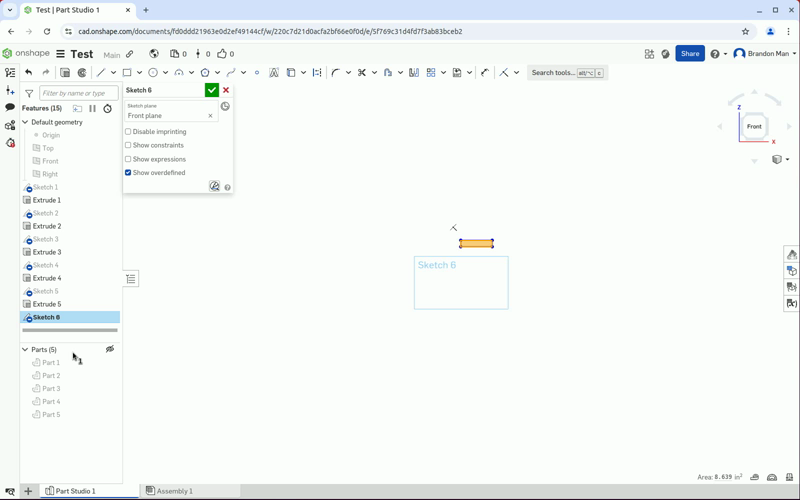
key(shift+y)
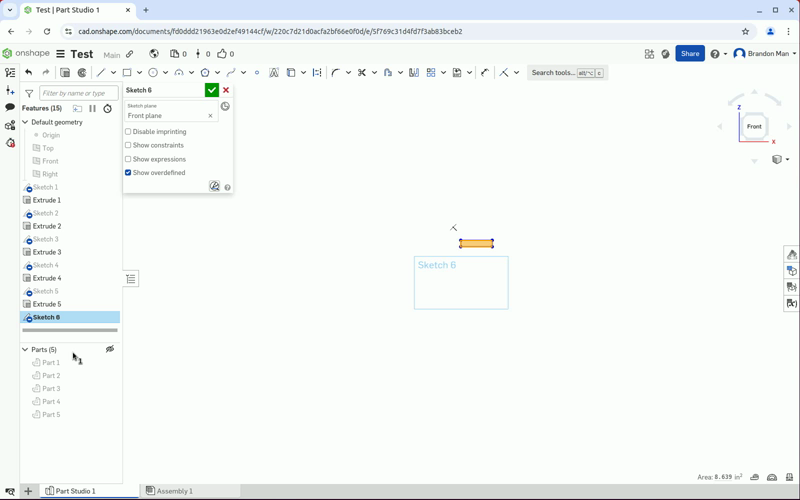
key(shift+e)
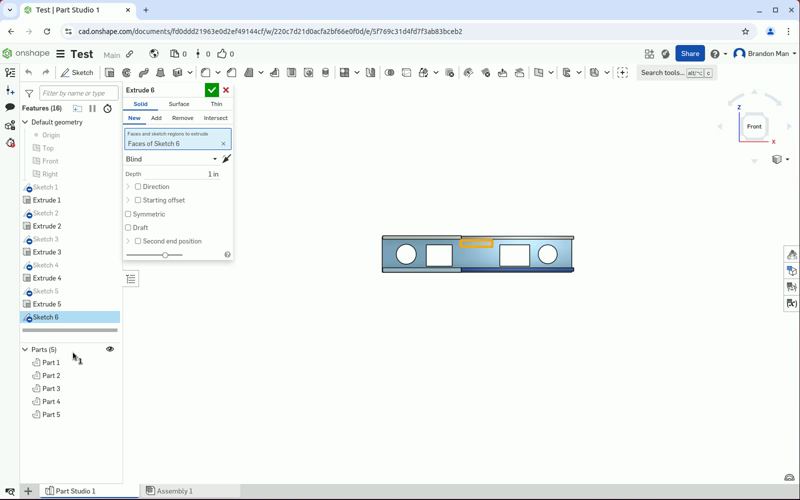
mouse_move(143, 106)
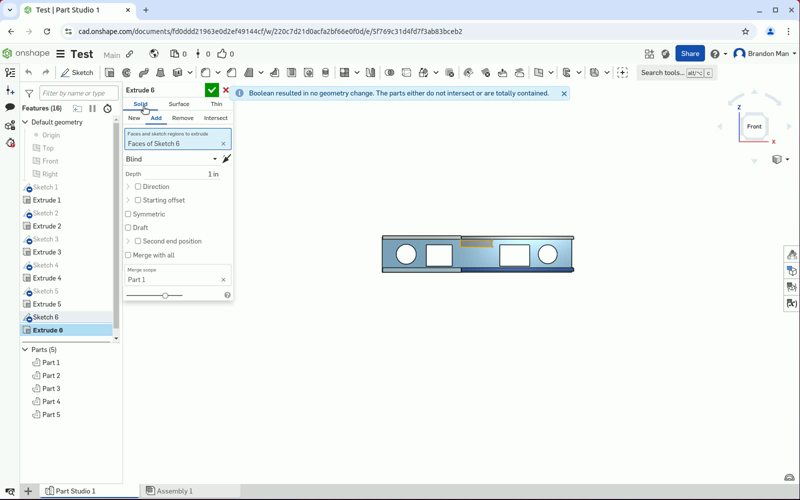
click(143, 106)
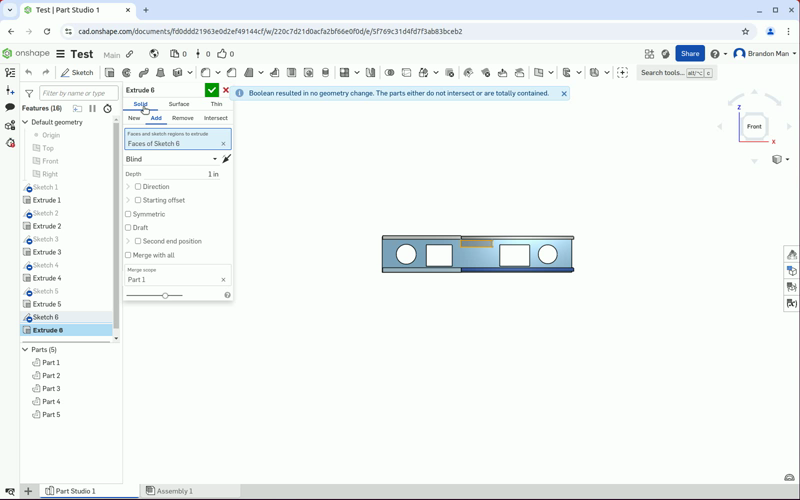
mouse_move(186, 120)
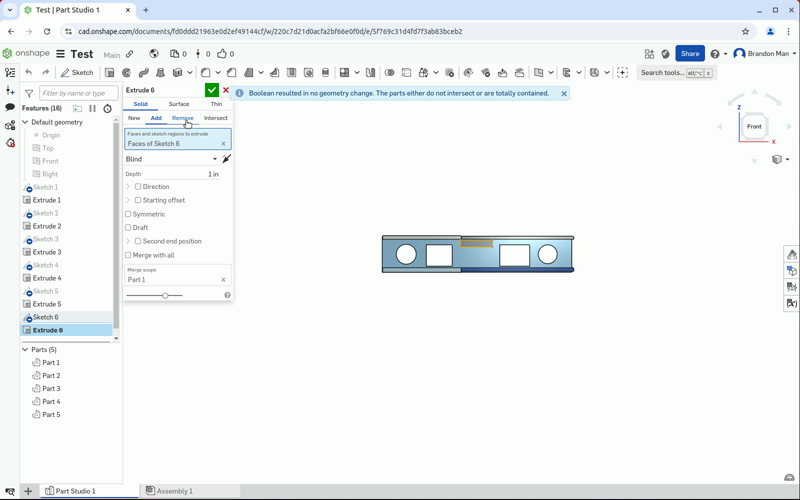
click(186, 120)
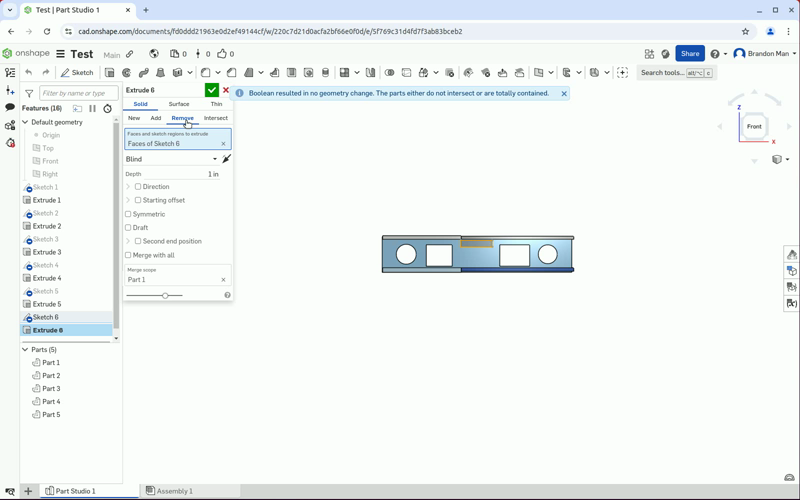
key(tab, 4)
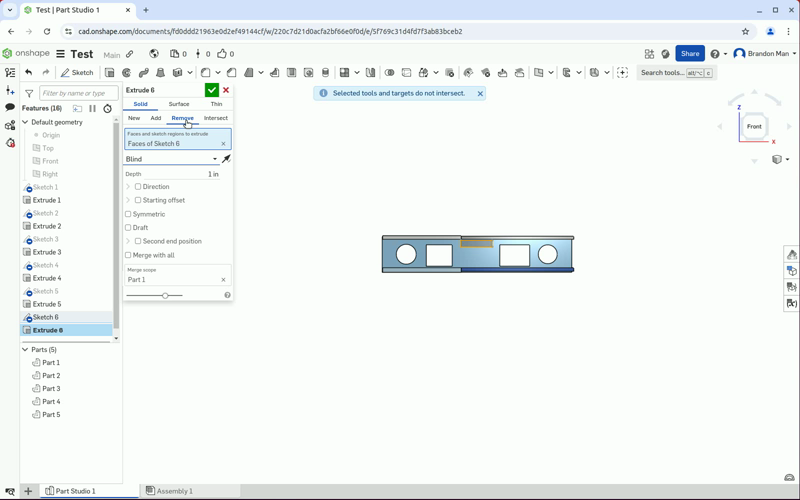
text(-14.924)
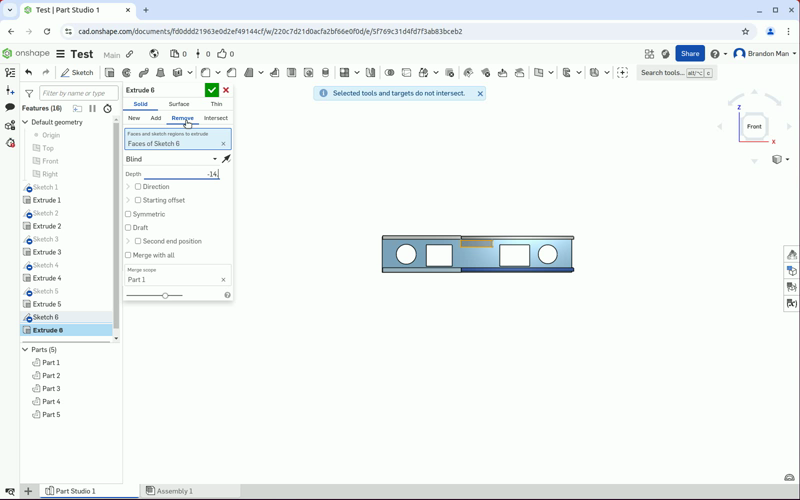
key(tab, 6)
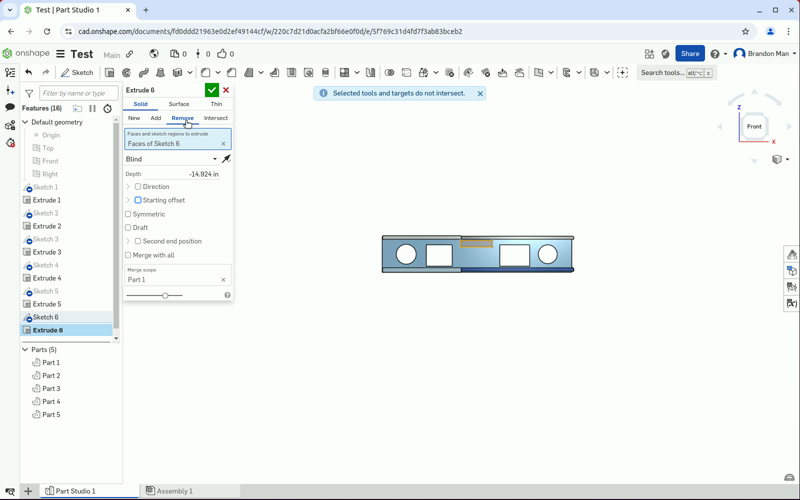
key(space)
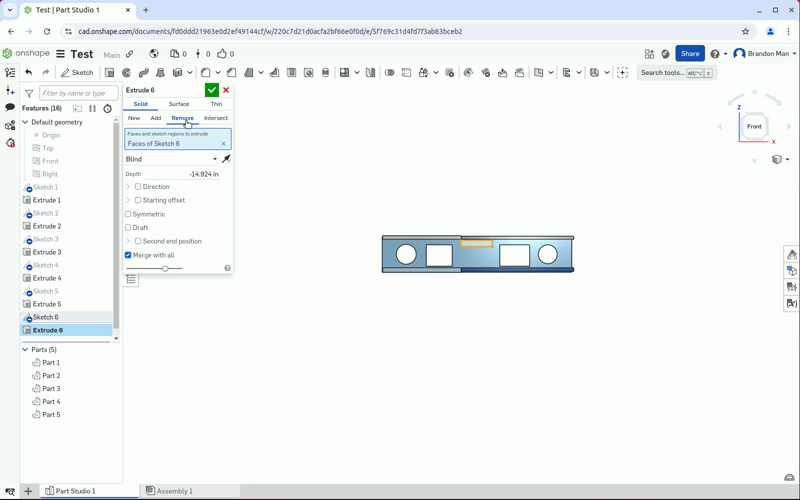
key(enter)
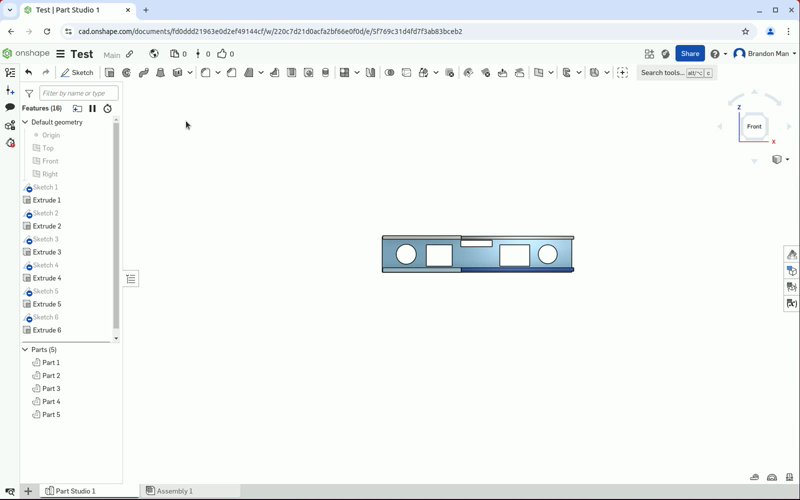
key(shift+h)
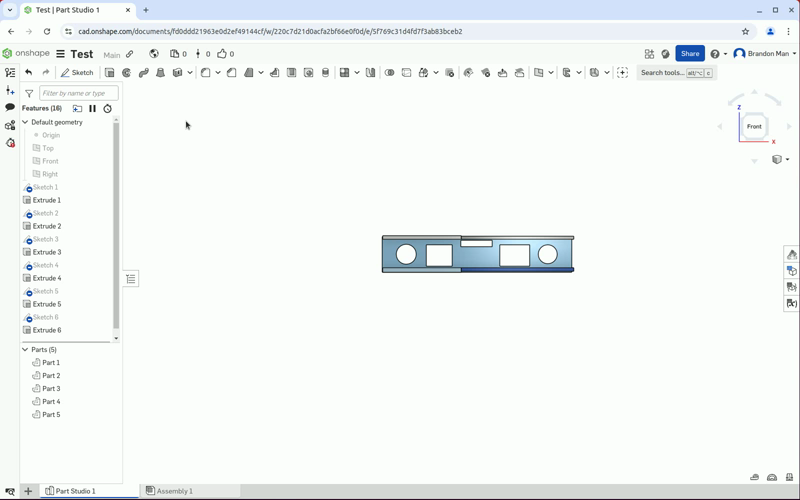
key(shift+h)
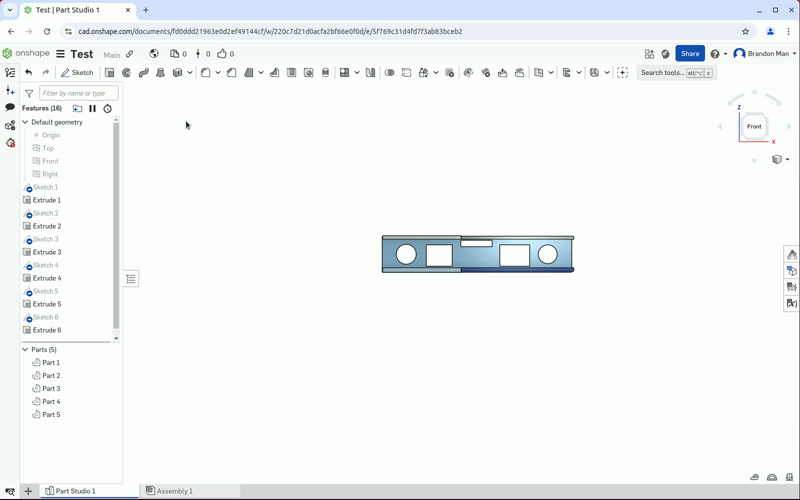
key(shift+7)
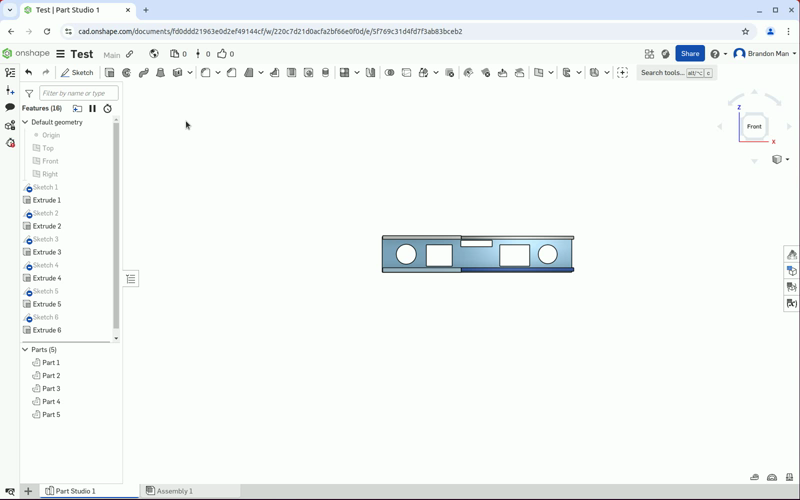
key(left, 2)
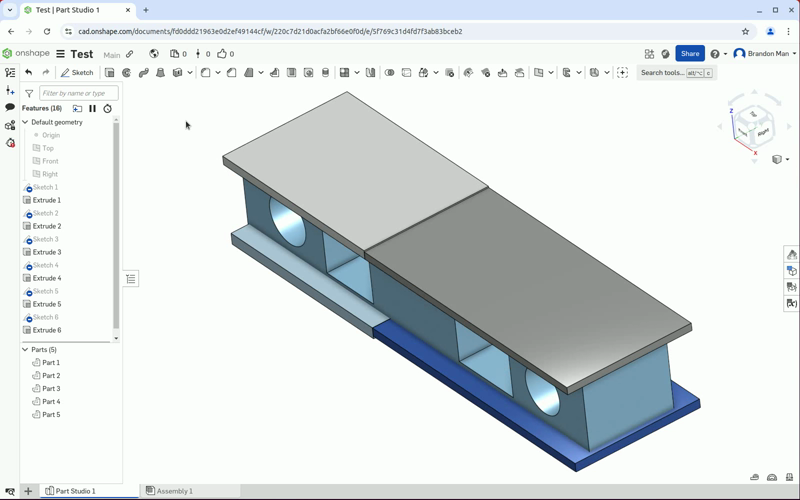
key(down, 2)
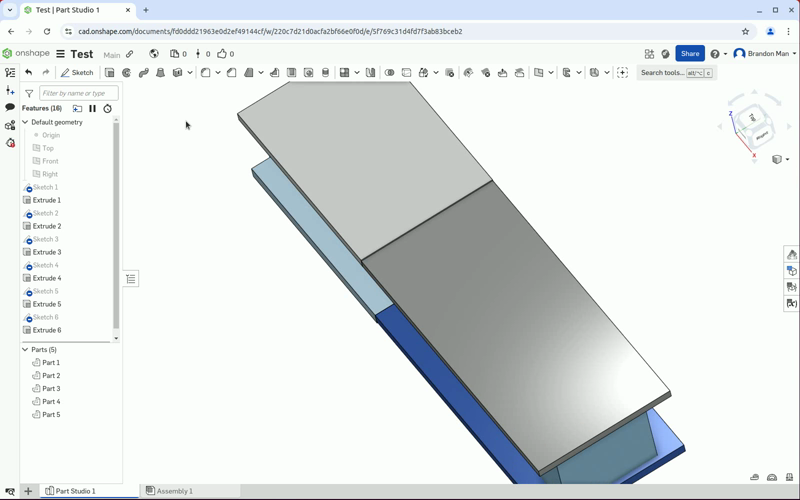
key(up, 2)
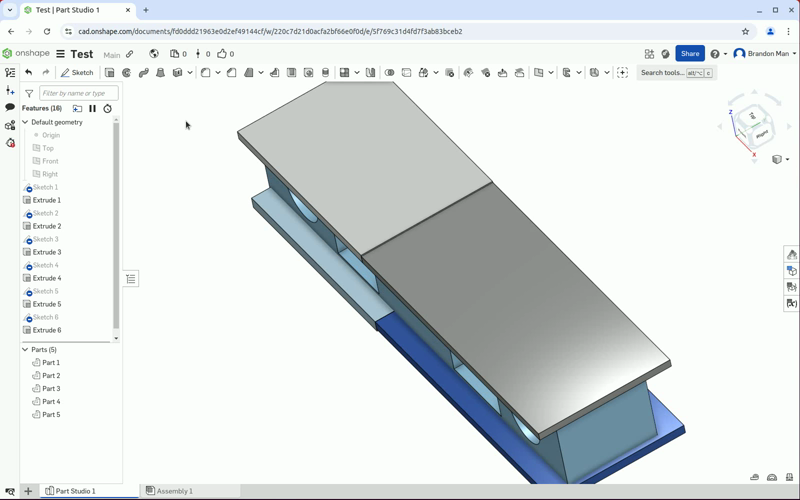
key(right, 2)
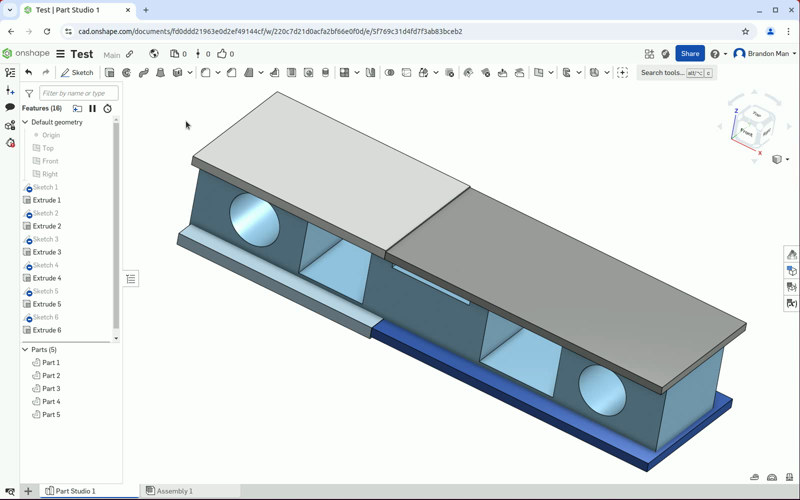
mouse_move(69, 189)
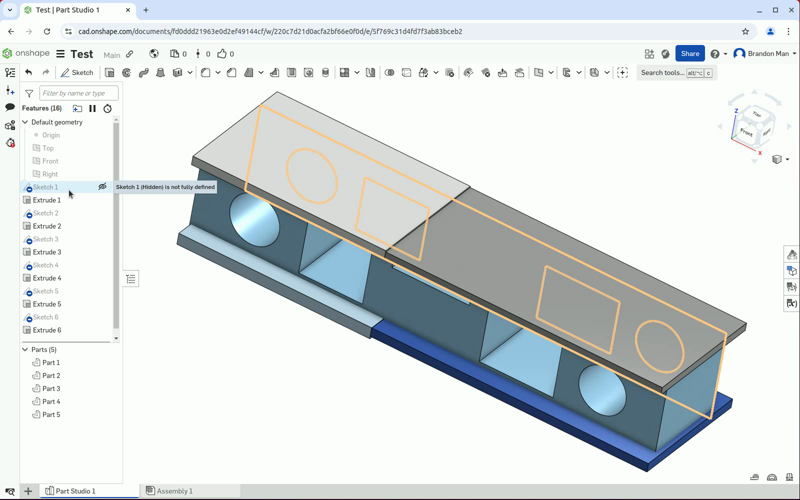
click(69, 189)